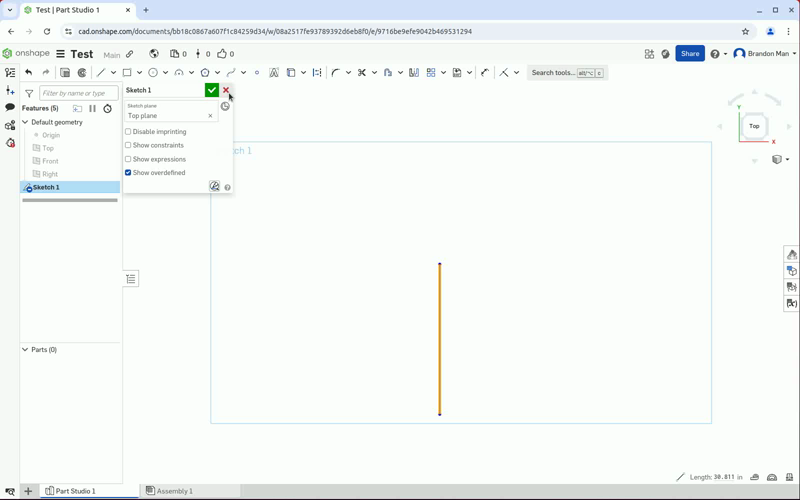
key(shift+h)
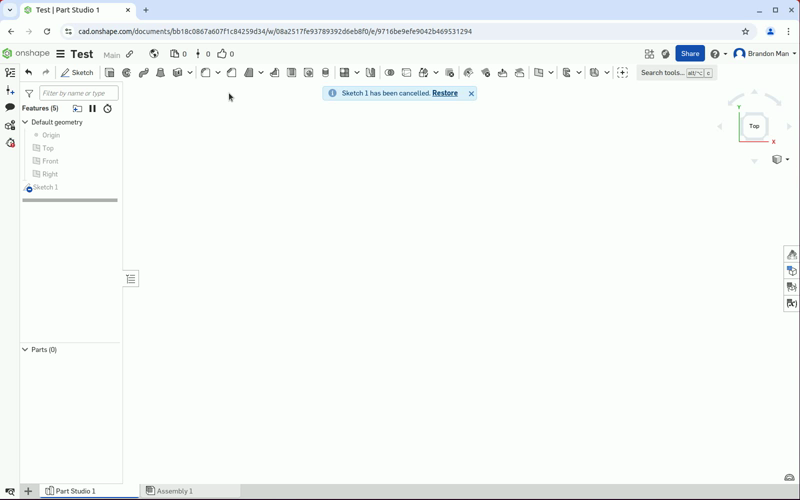
mouse_move(73, 352)
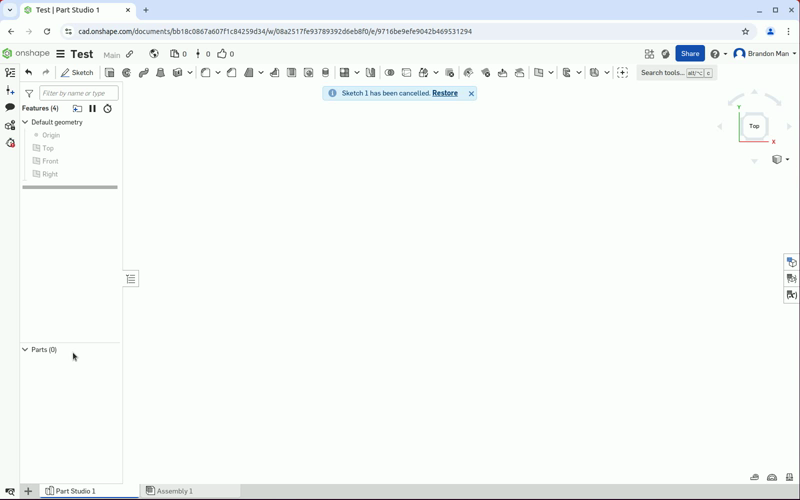
key(y)
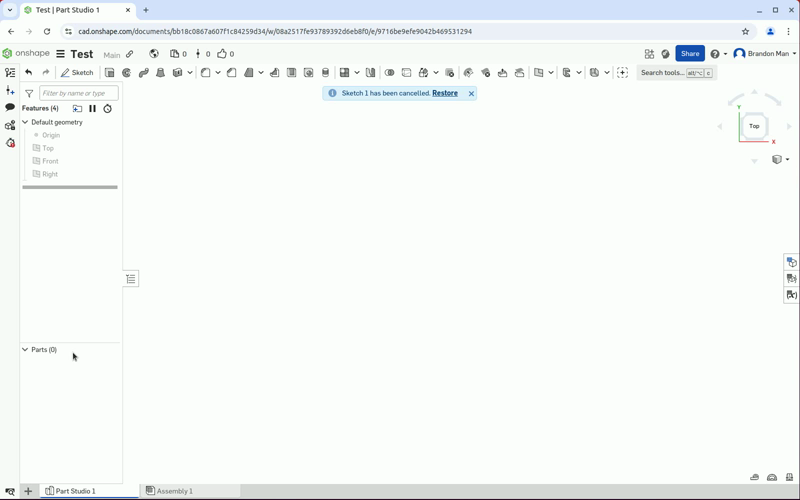
key(shift+p)
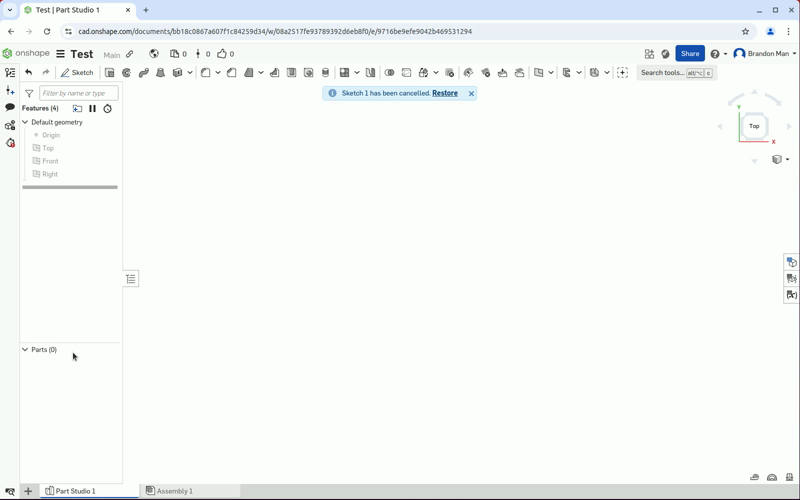
key(space)
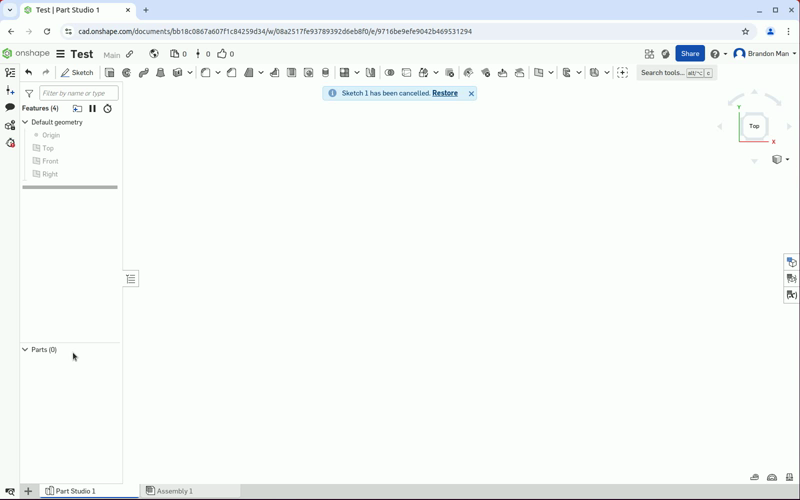
key_down(shift)
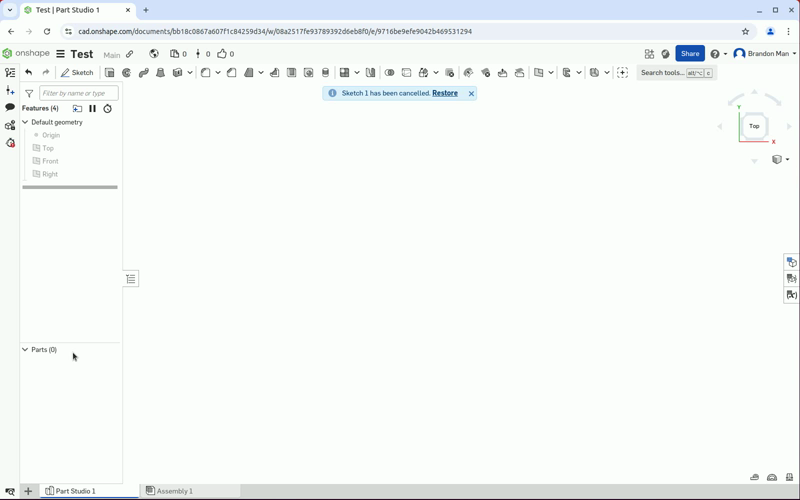
key(up)
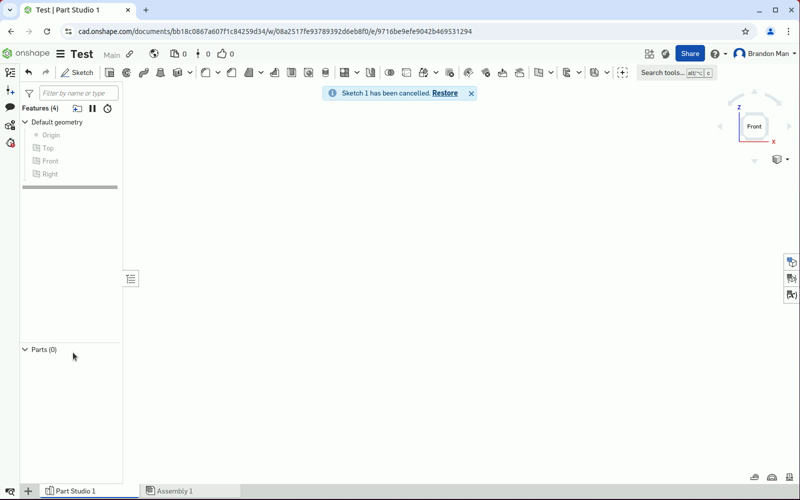
key_up(shift)
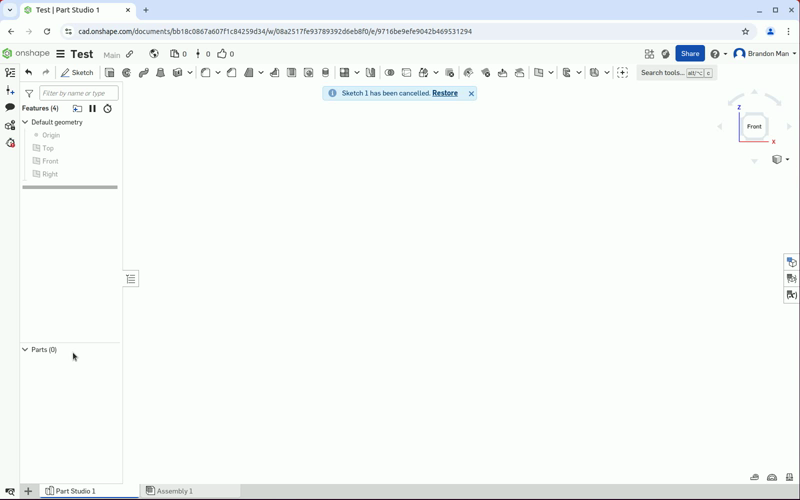
mouse_move(73, 352)
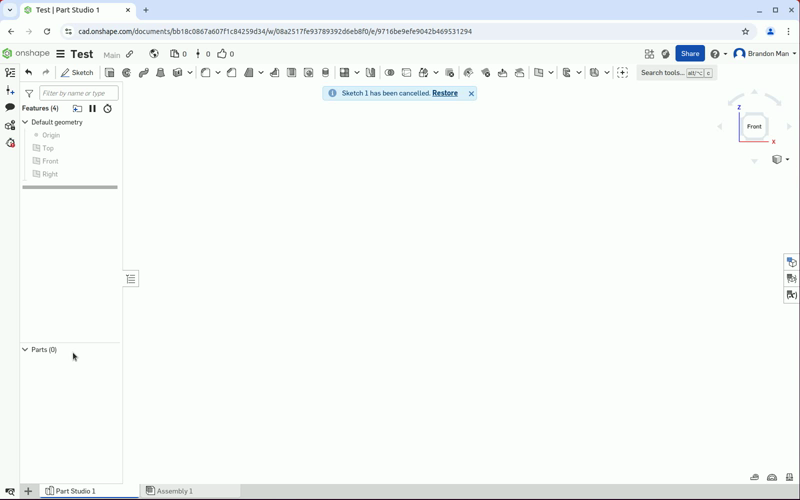
key(shift+y)
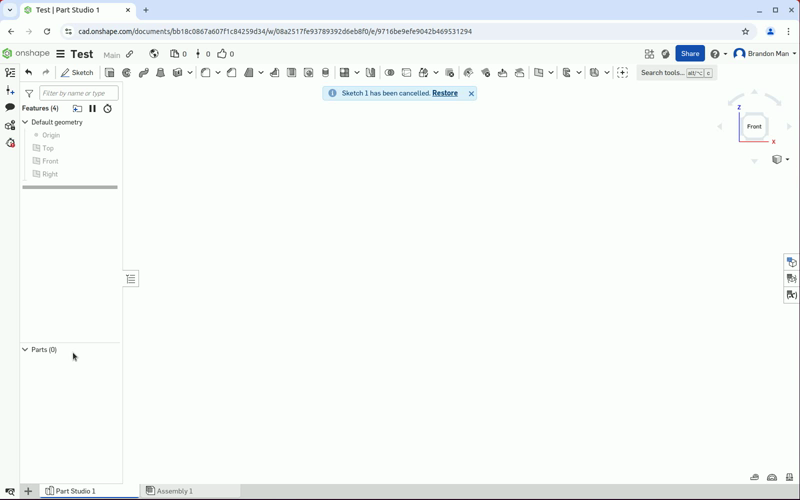
key(shift+s)
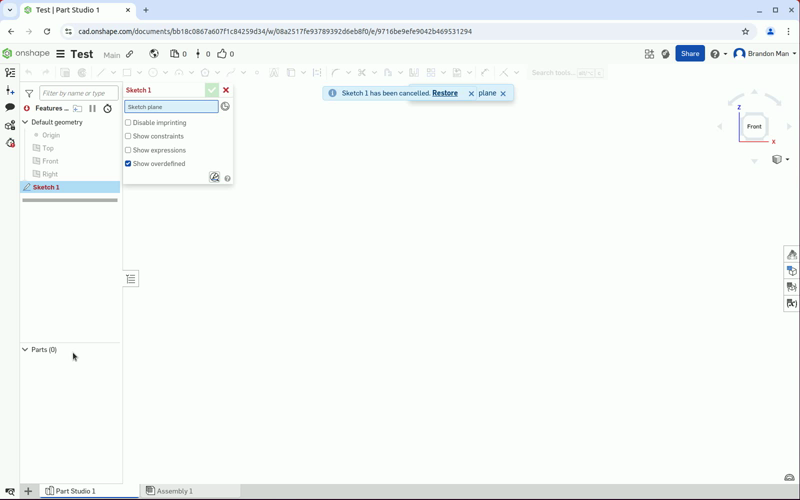
mouse_move(73, 163)
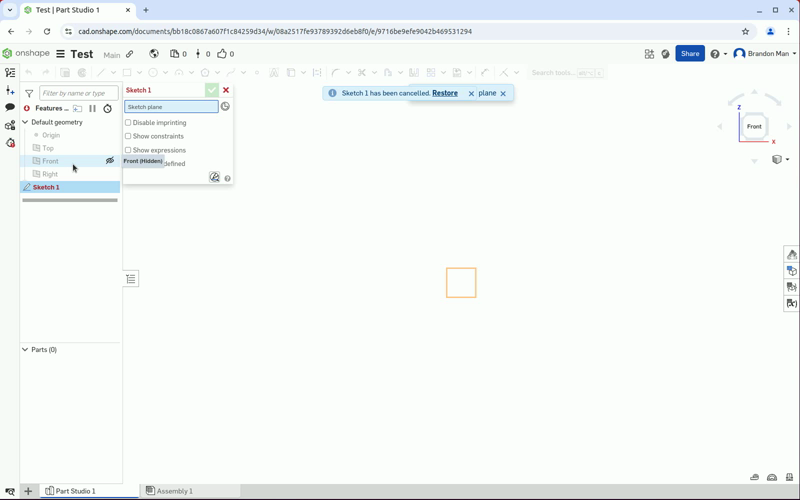
click(73, 163)
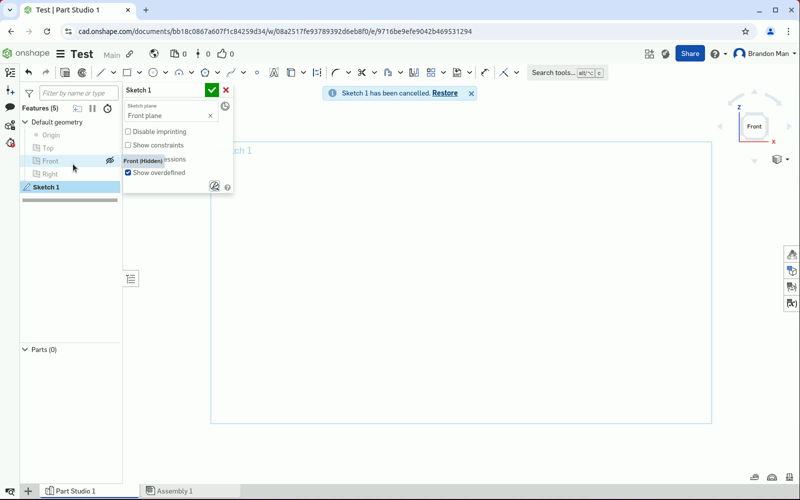
mouse_move(73, 352)
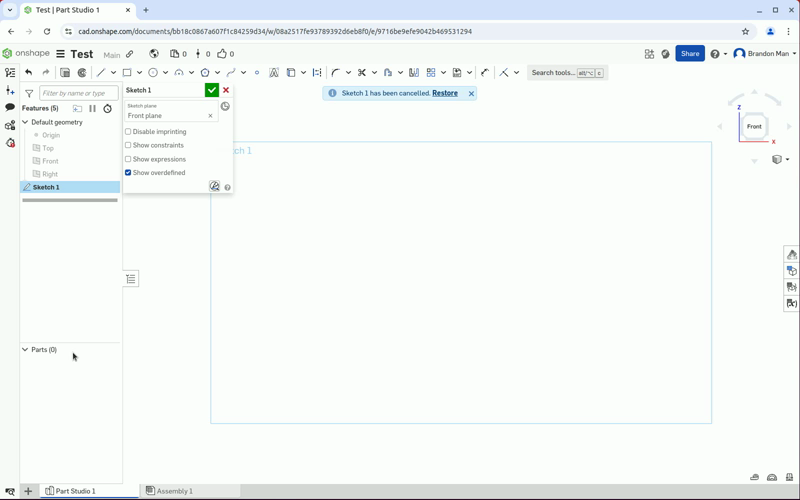
key(y)
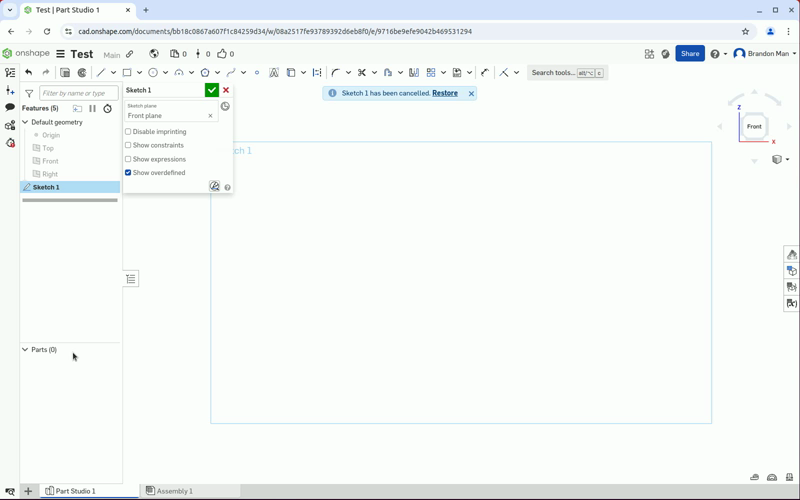
key(a)
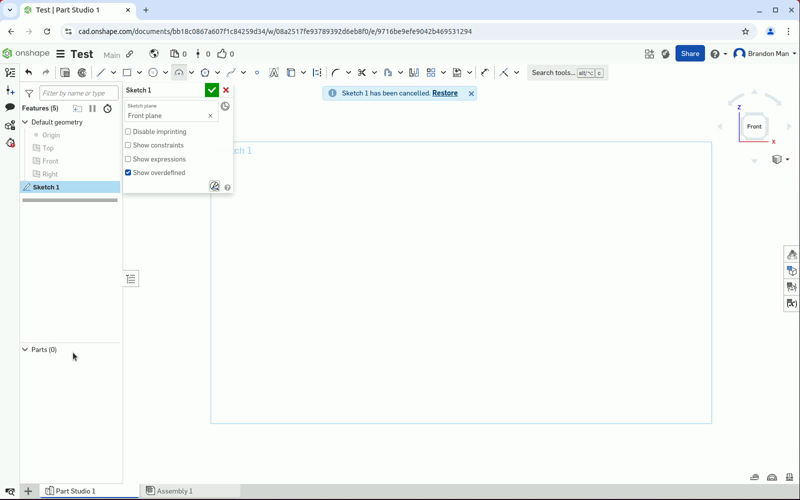
key_down(shift)
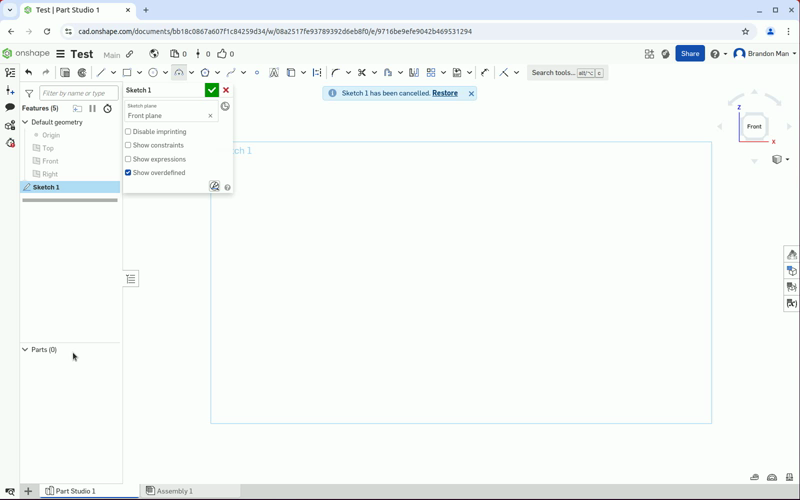
mouse_move(445, 266)
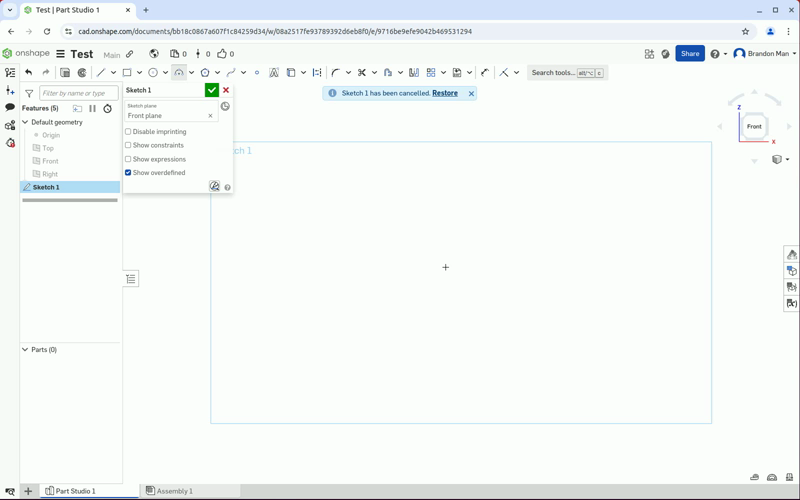
click(445, 266)
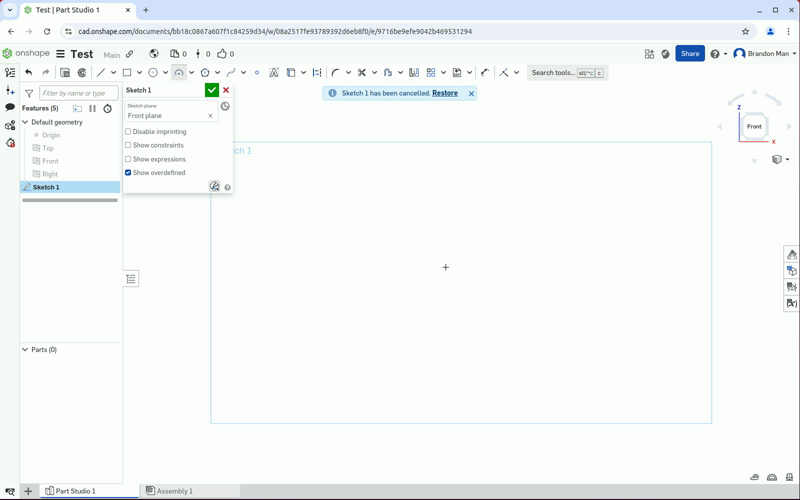
key_up(shift)
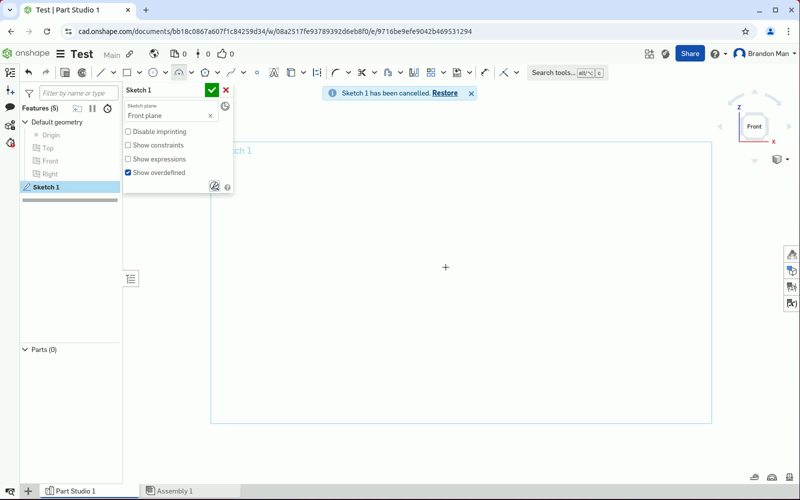
key_down(shift)
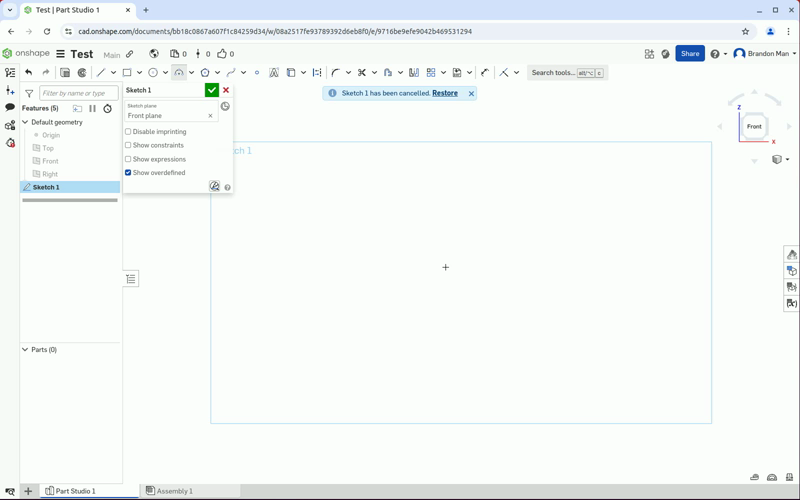
mouse_move(474, 266)
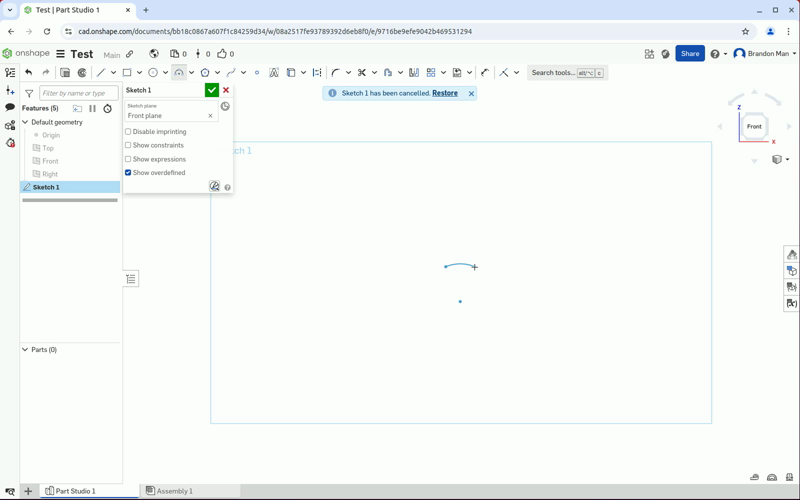
click(474, 266)
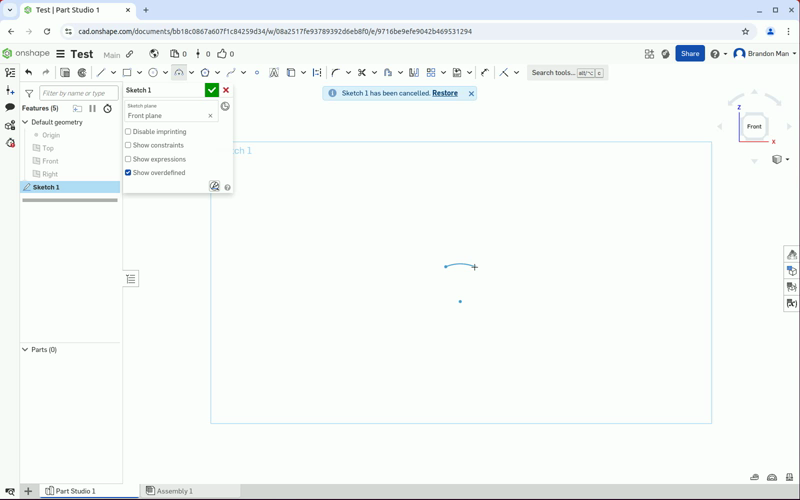
mouse_move(460, 261)
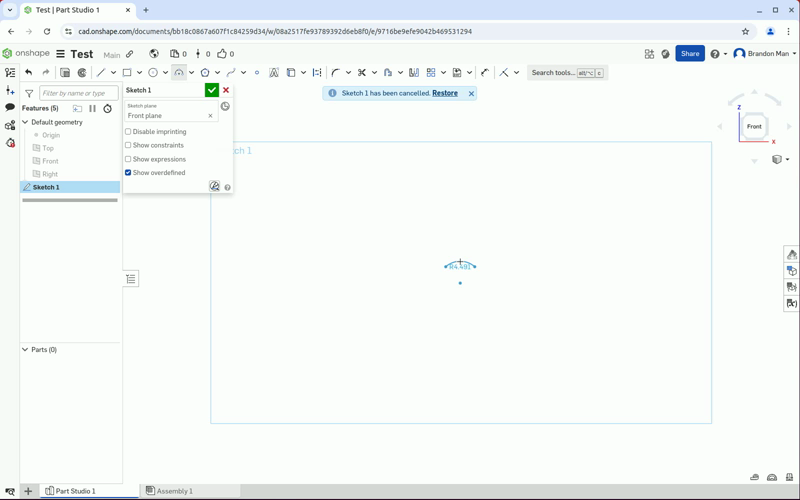
click(460, 261)
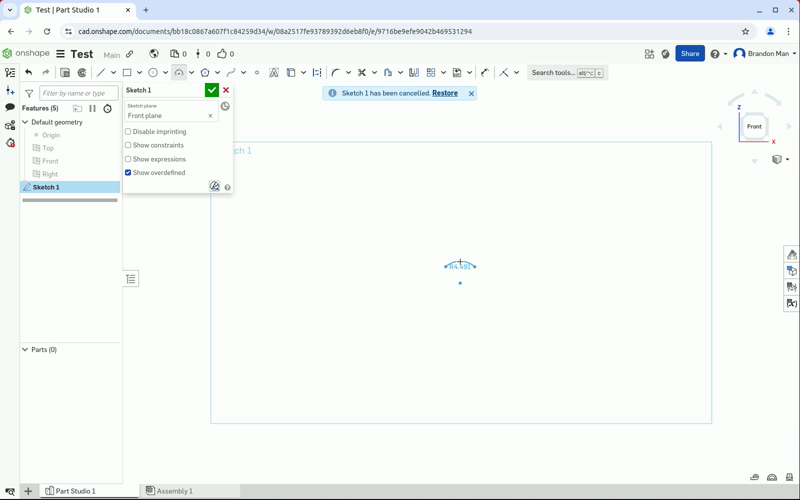
key_up(shift)
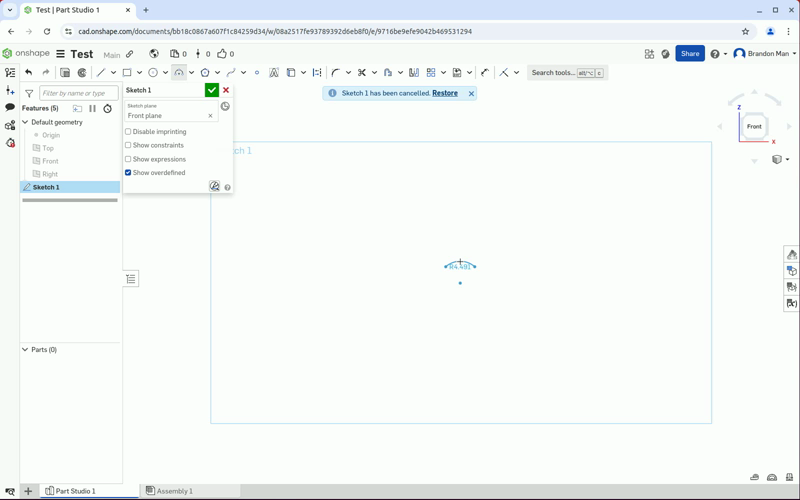
key(esc)
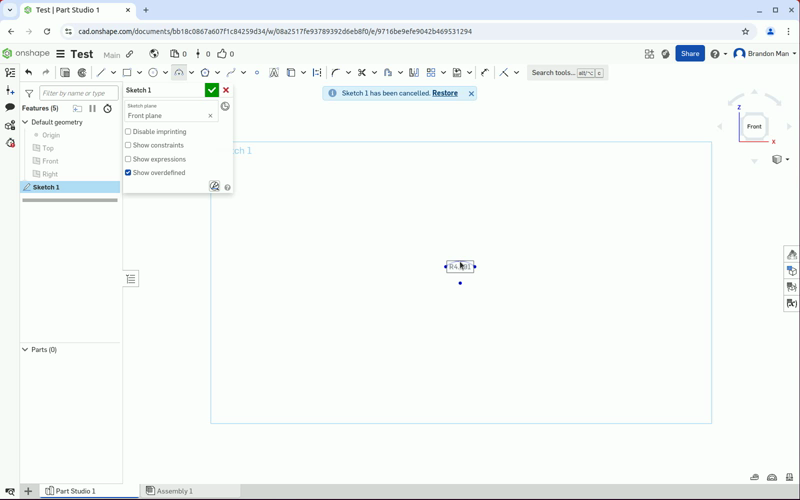
key(l)
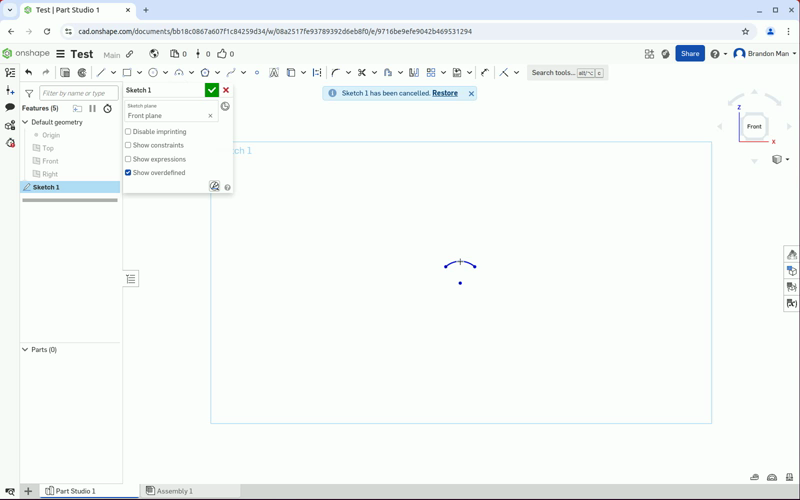
mouse_move(474, 266)
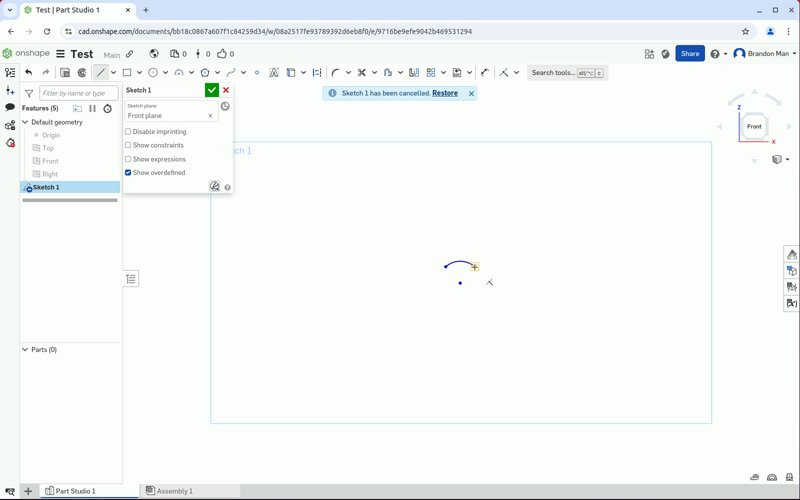
click(474, 266)
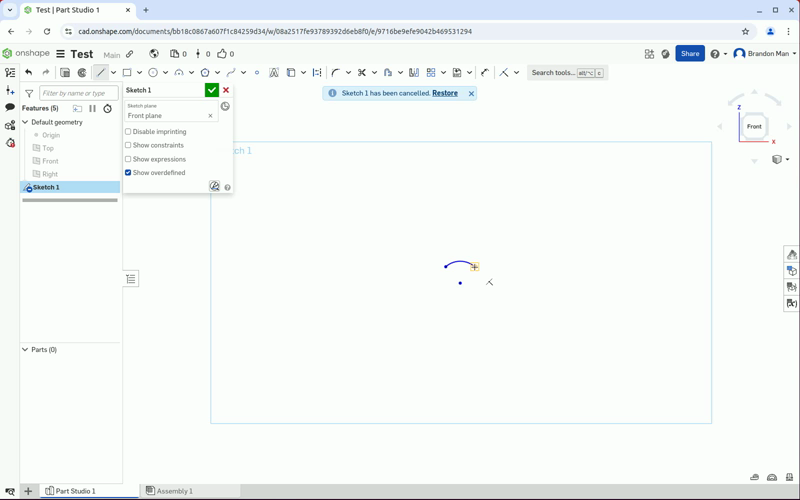
key_down(shift)
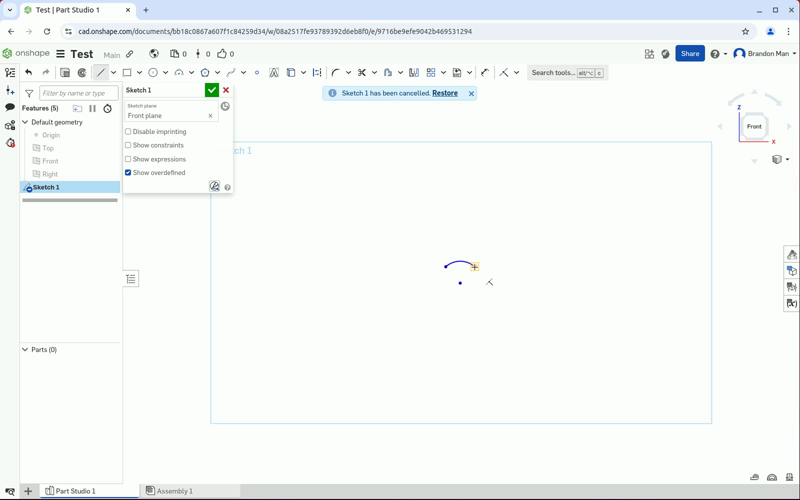
mouse_move(504, 266)
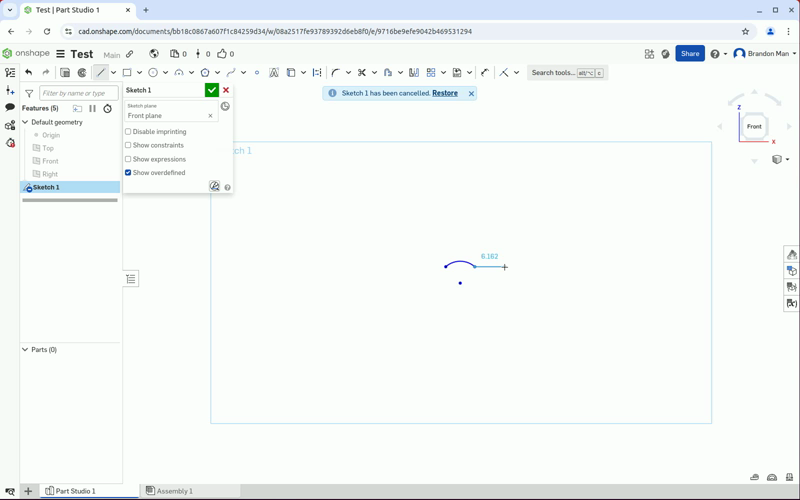
mouse_move(474, 217)
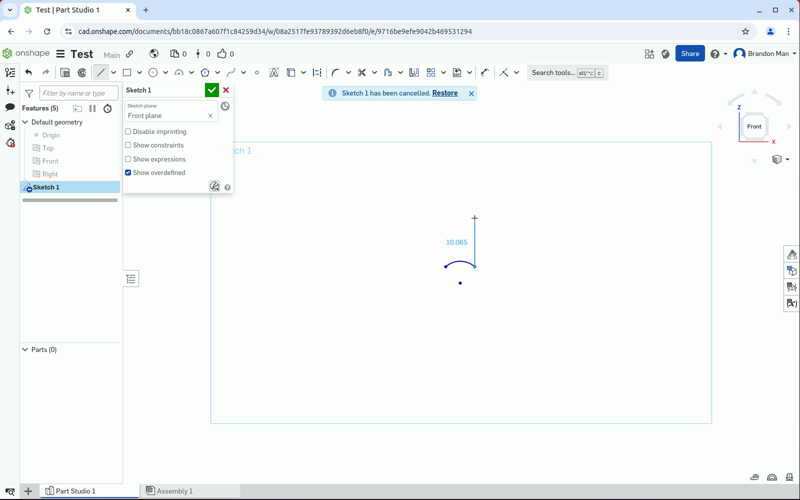
click(474, 217)
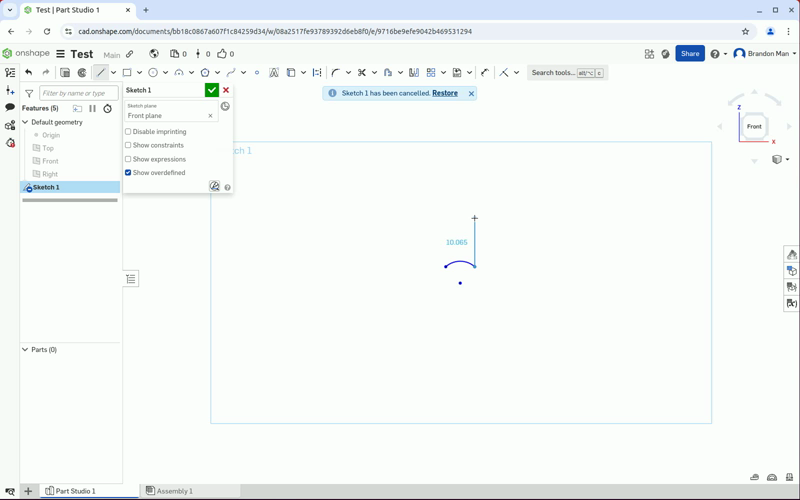
key_up(shift)
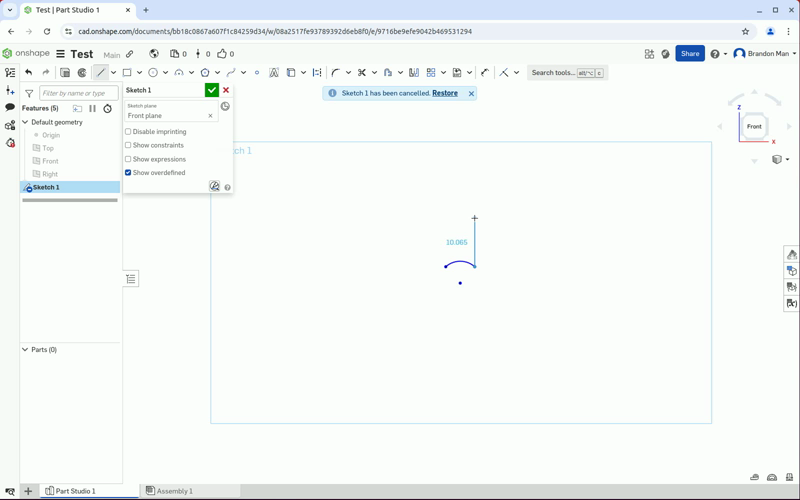
key(esc)
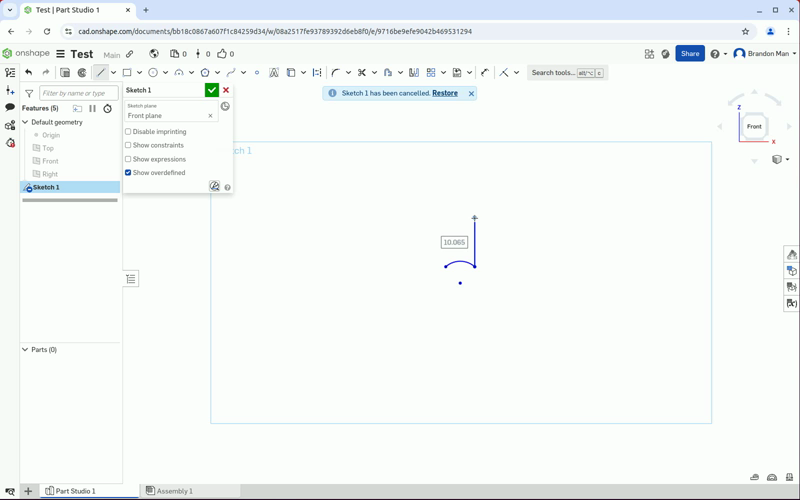
key(a)
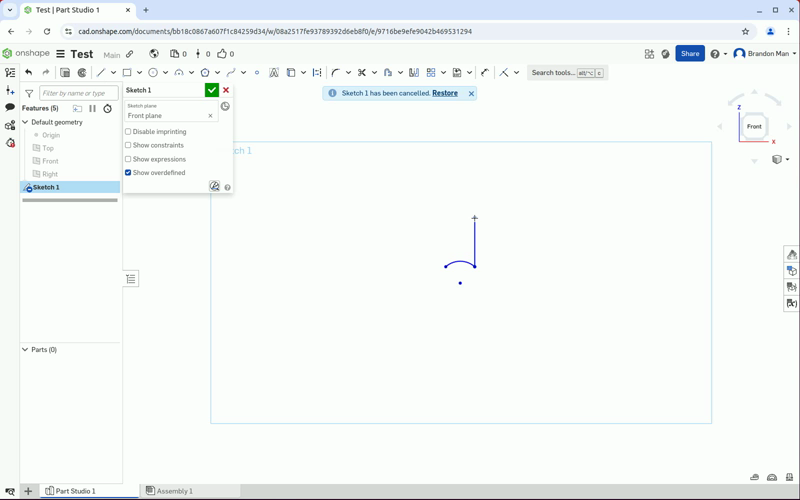
mouse_move(474, 217)
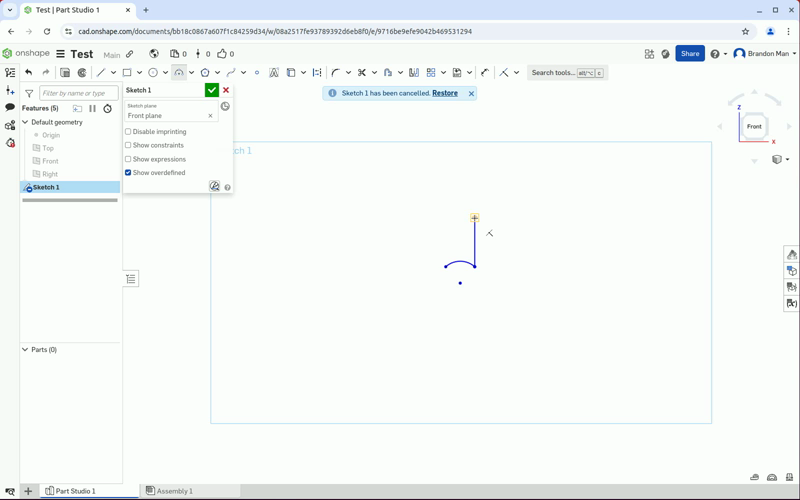
click(474, 217)
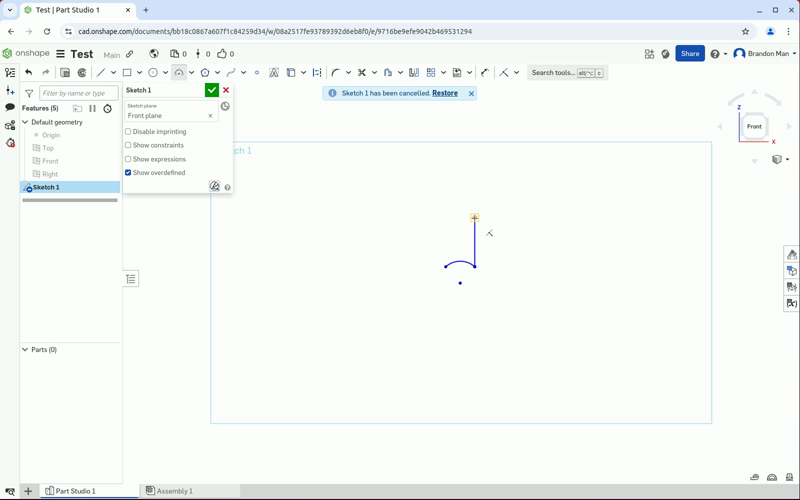
key_down(shift)
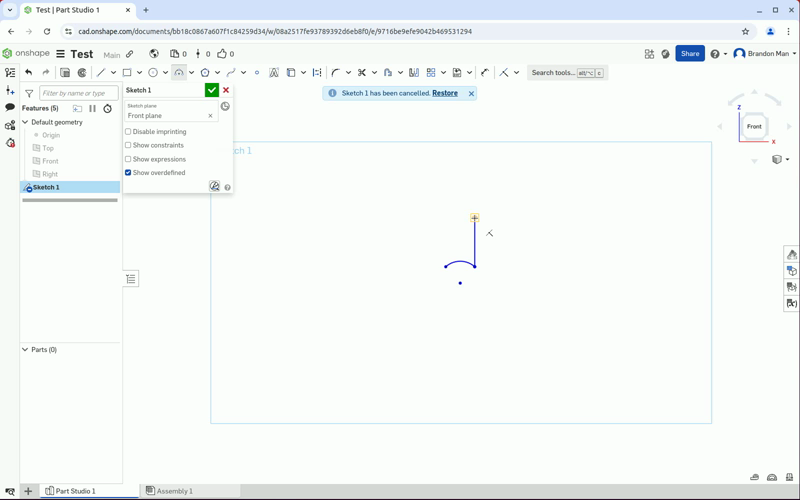
mouse_move(445, 217)
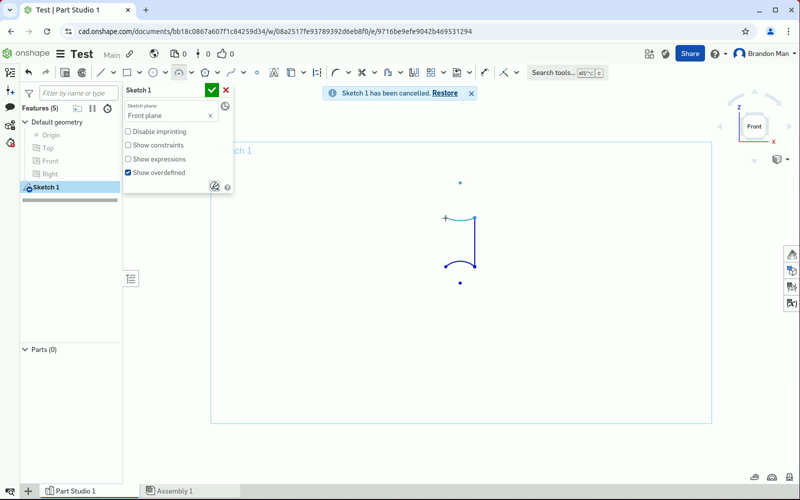
click(445, 217)
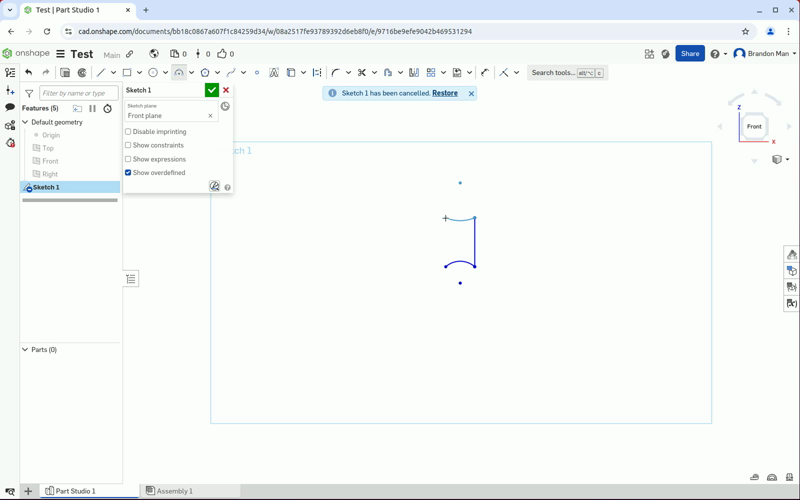
mouse_move(460, 170)
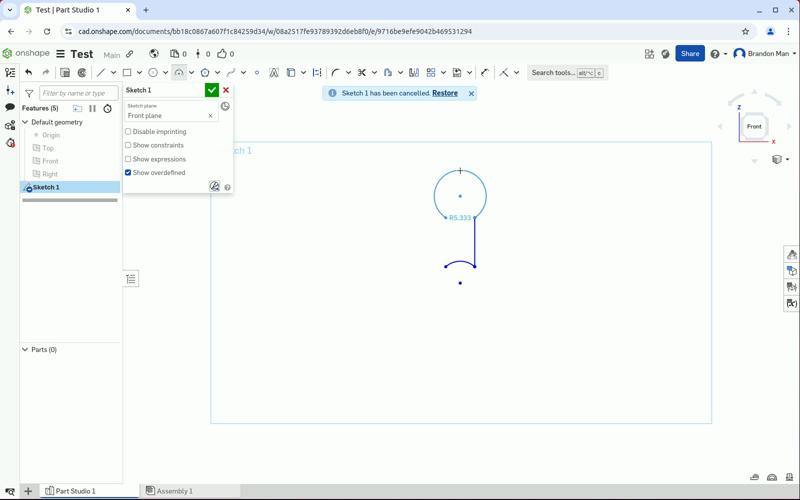
click(460, 170)
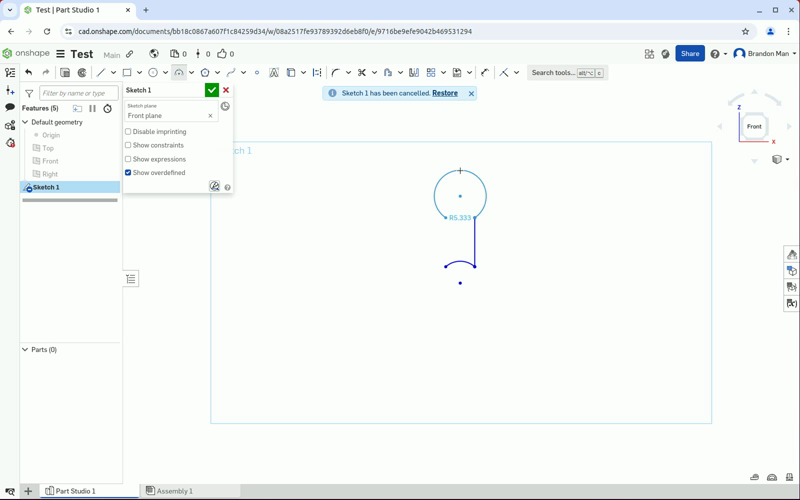
key_up(shift)
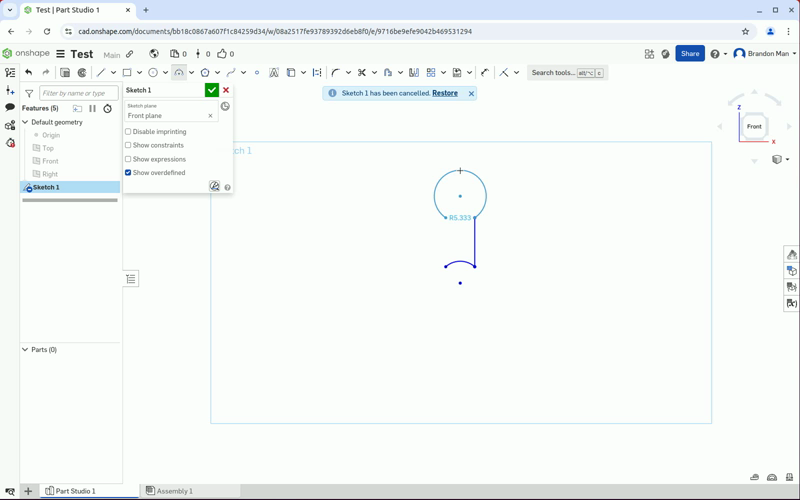
key(esc)
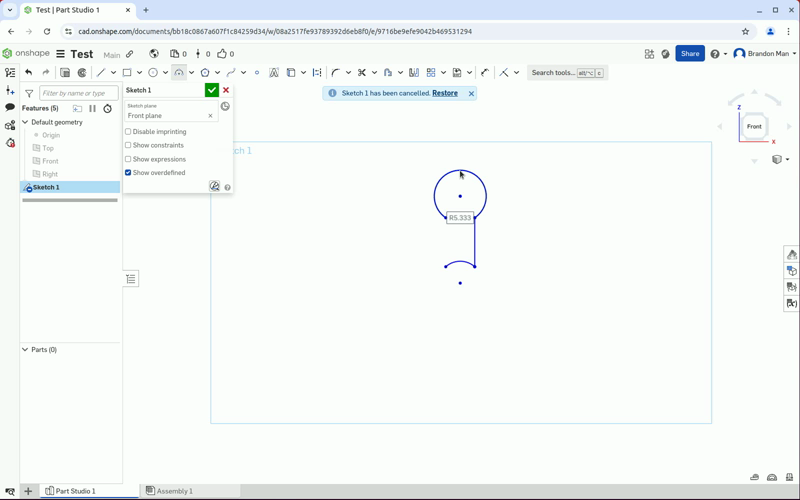
key(l)
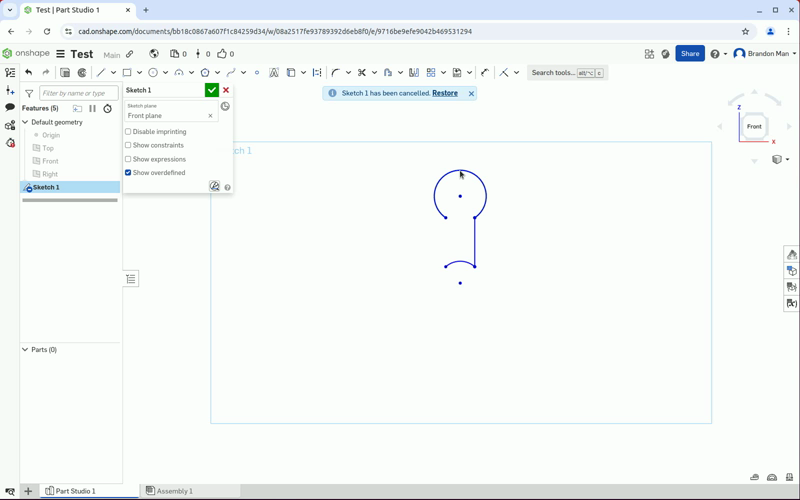
mouse_move(445, 217)
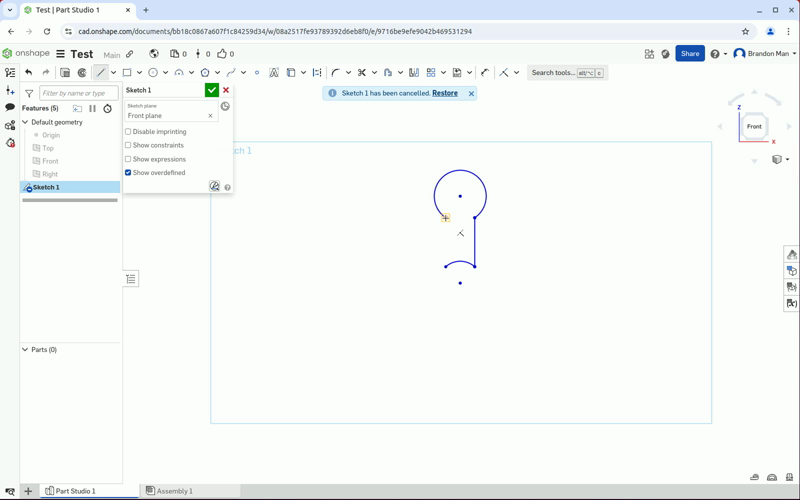
click(445, 217)
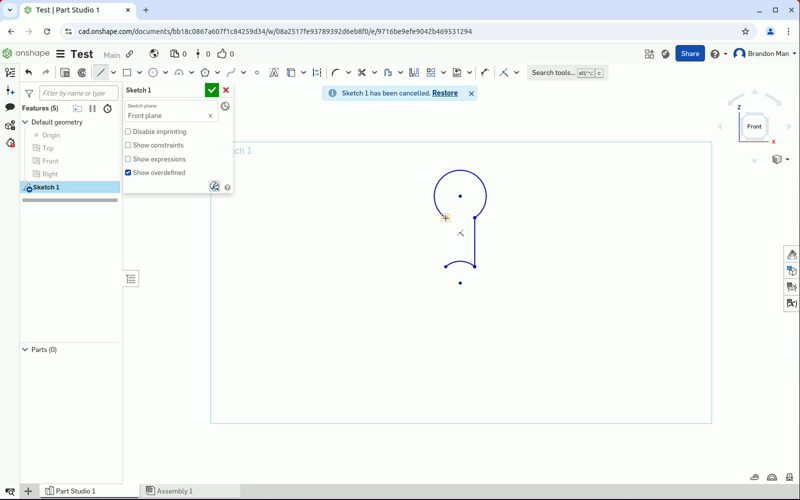
mouse_move(475, 217)
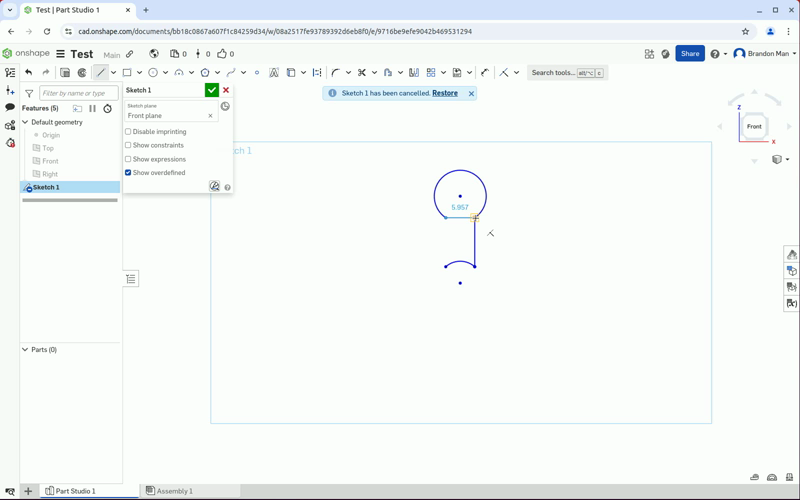
key_down(shift)
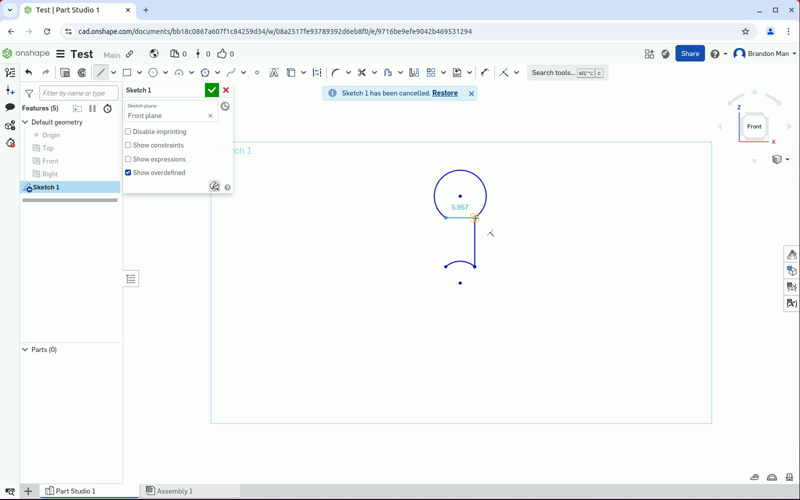
mouse_move(445, 266)
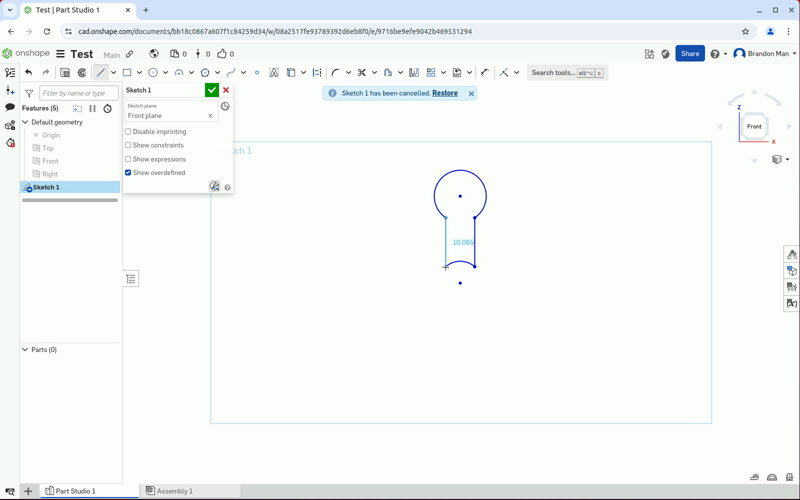
key_up(shift)
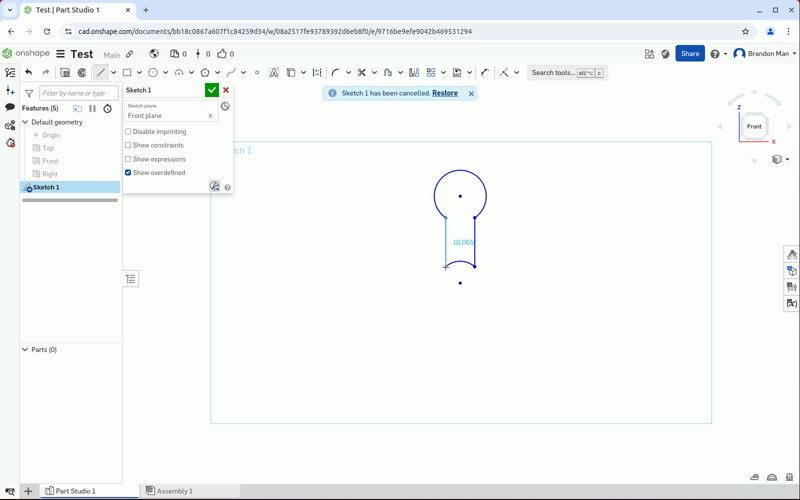
click(445, 266)
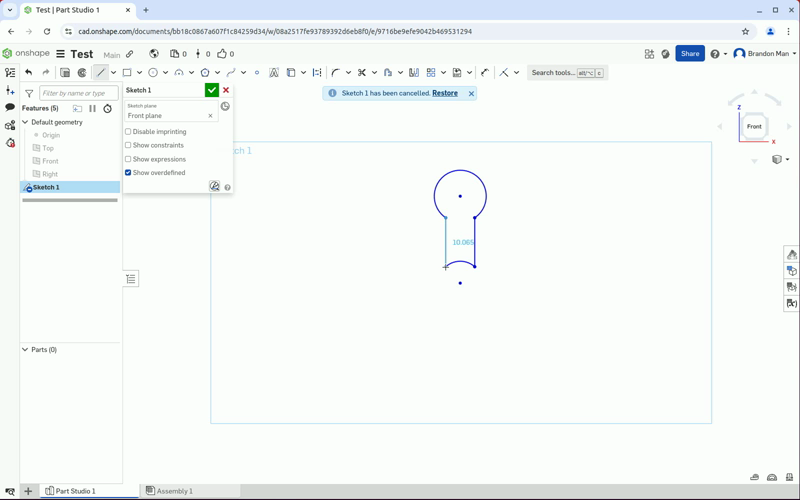
key(esc)
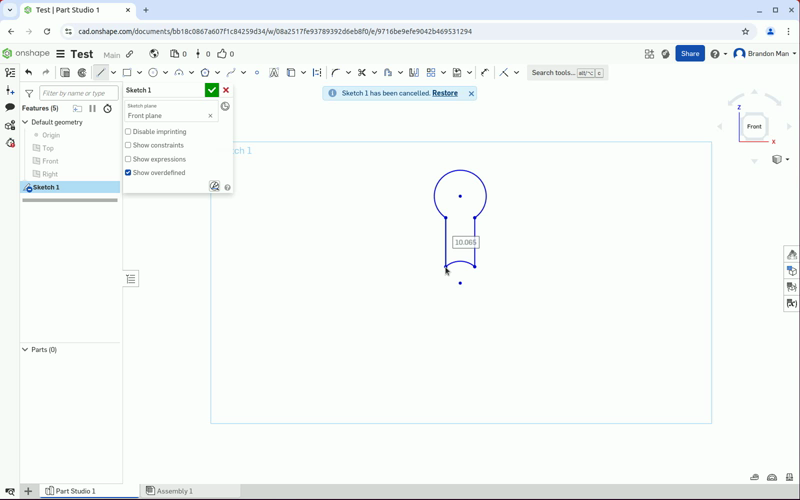
key(l)
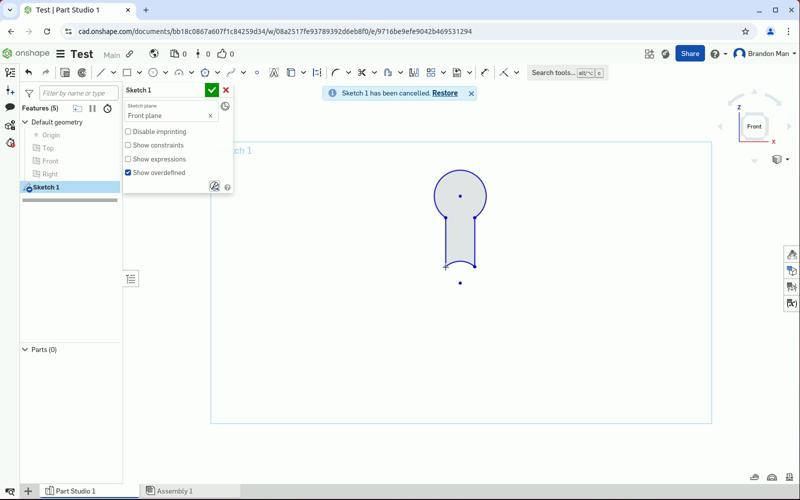
key_down(shift)
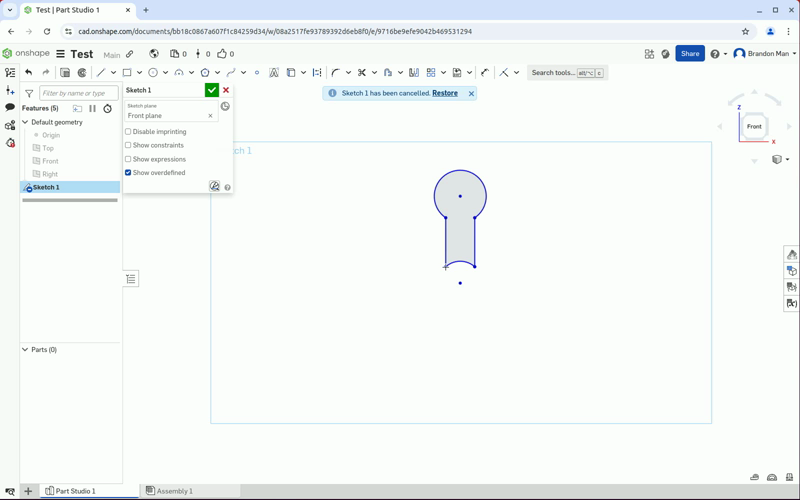
mouse_move(437, 192)
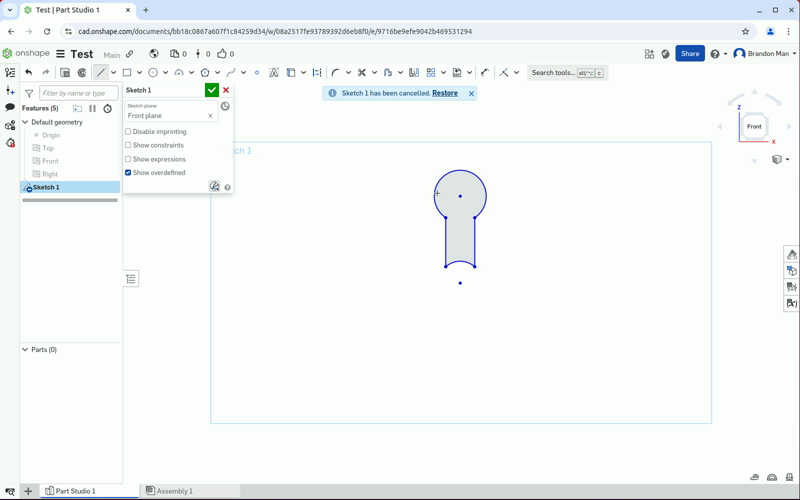
click(437, 192)
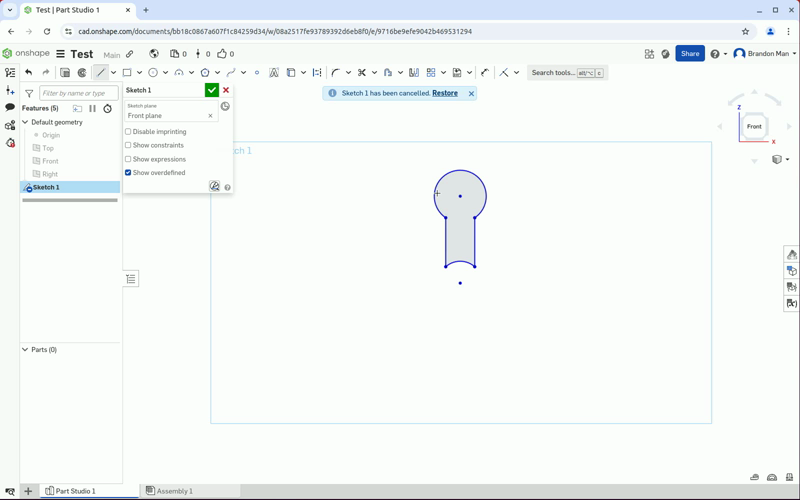
key_up(shift)
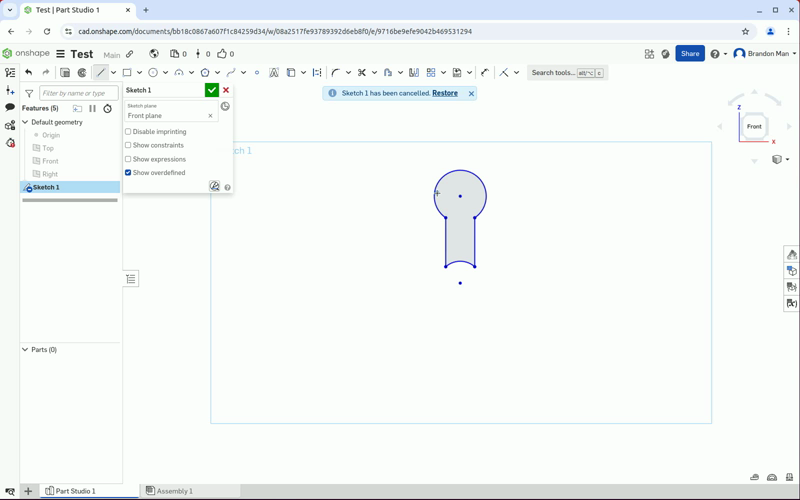
key_down(shift)
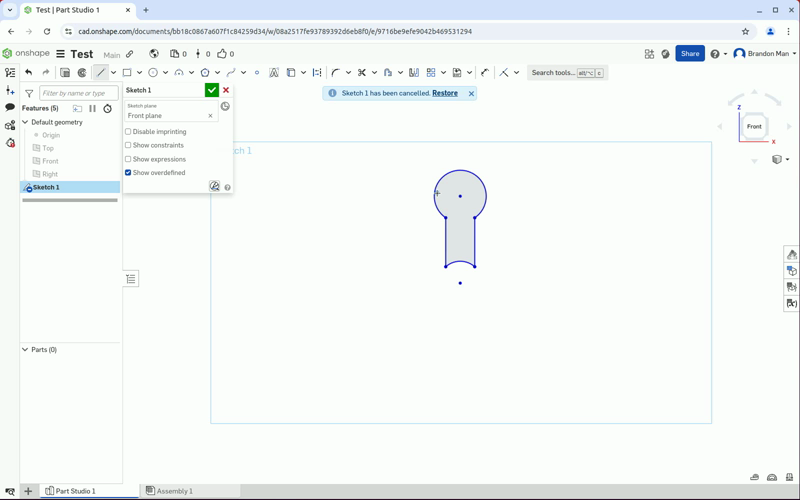
mouse_move(467, 192)
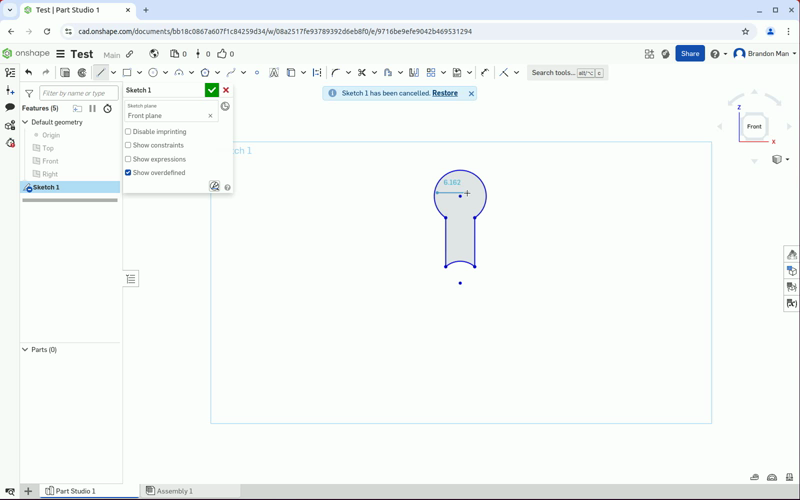
mouse_move(445, 213)
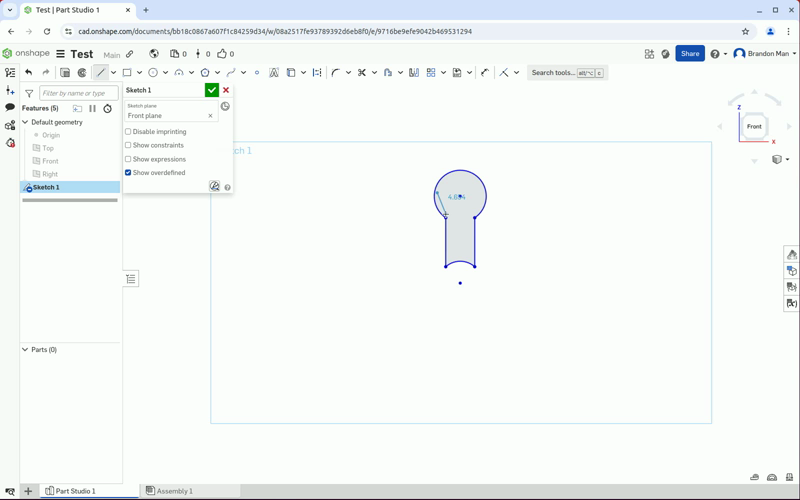
scroll(6)
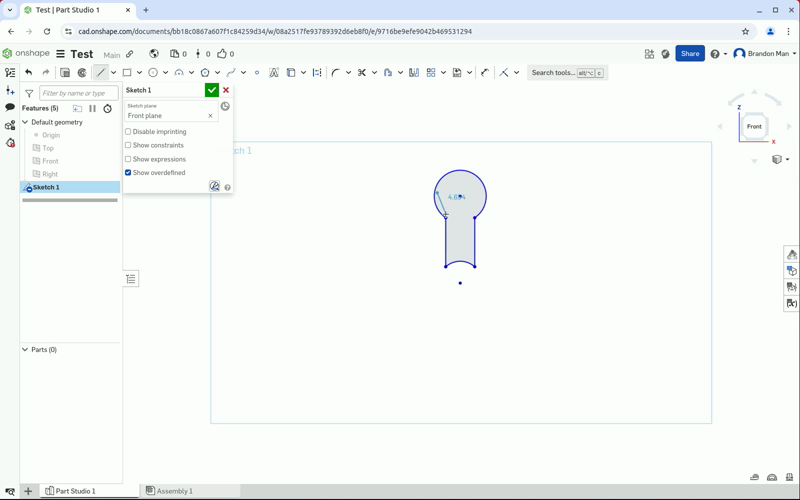
scroll(6)
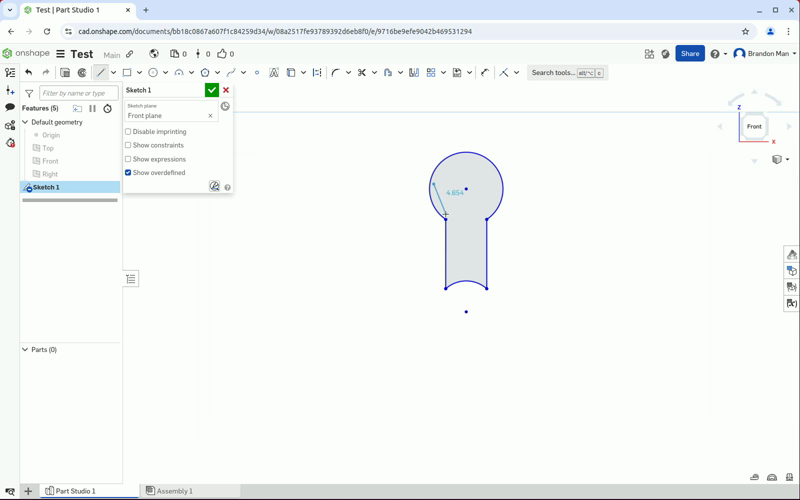
scroll(6)
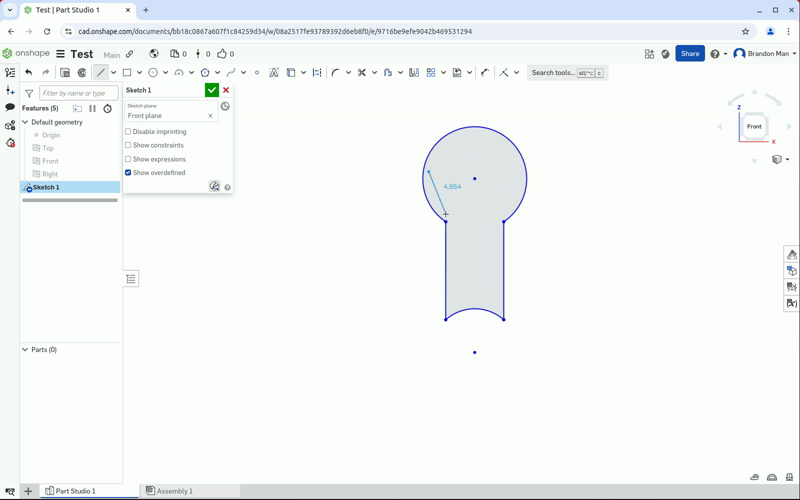
scroll(6)
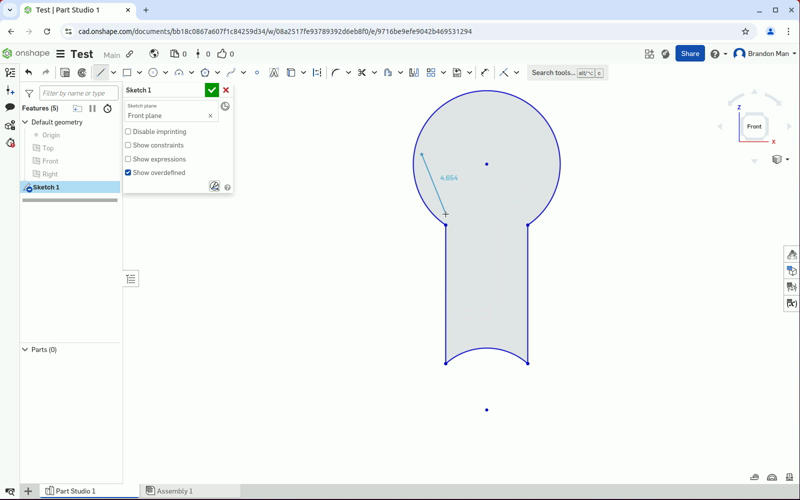
scroll(6)
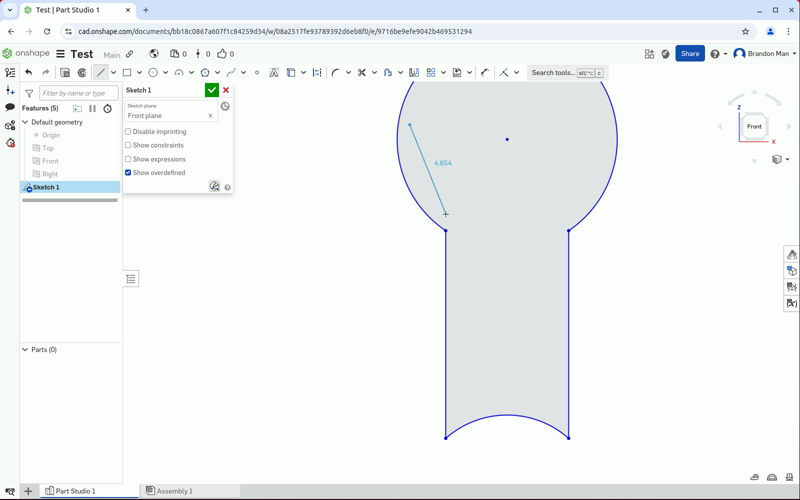
scroll(6)
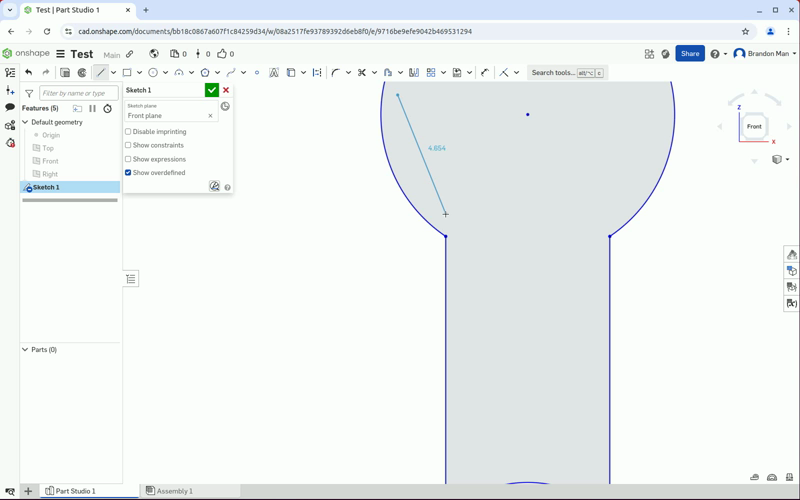
scroll(6)
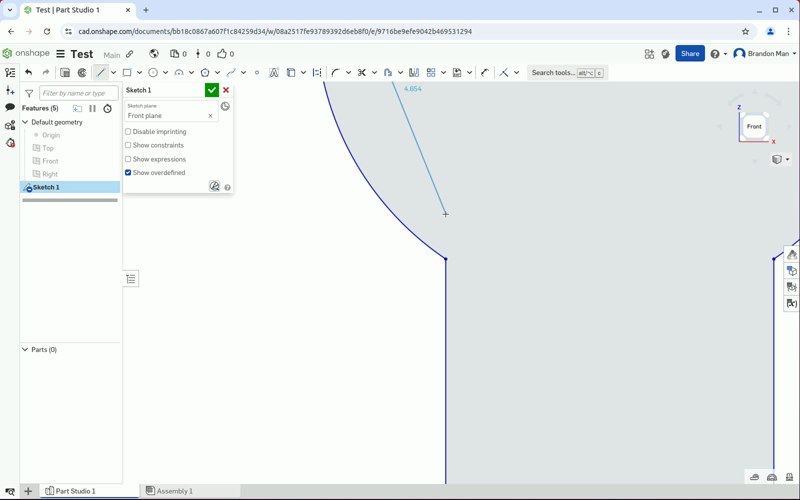
click(445, 213)
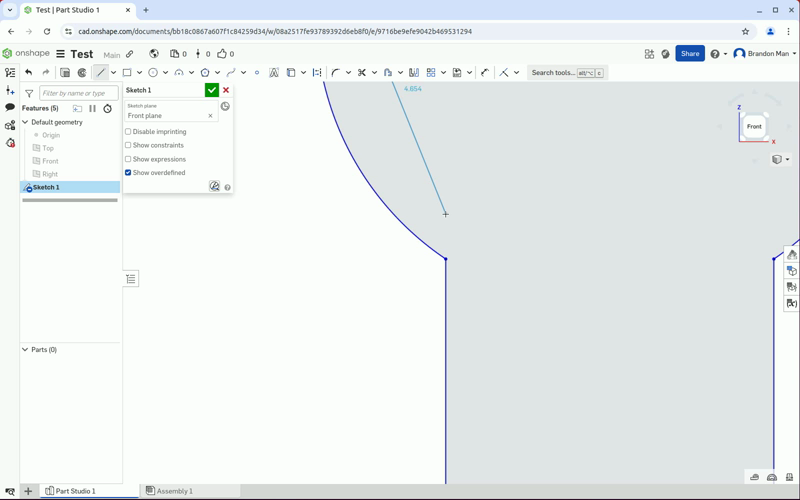
scroll(-6)
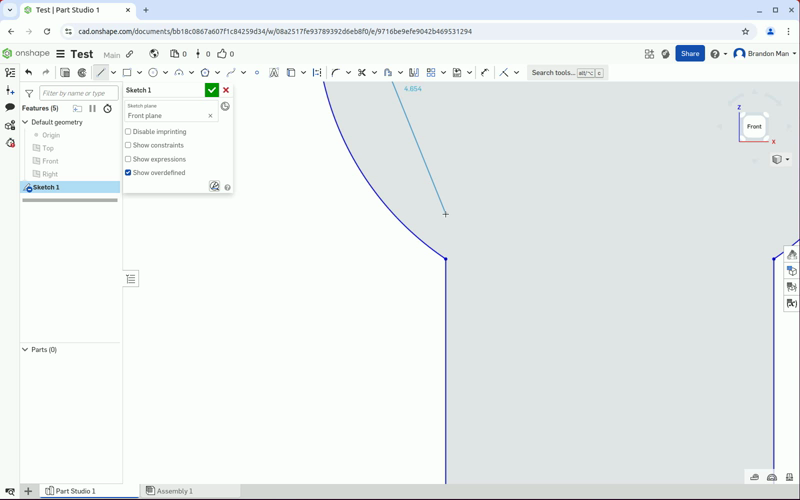
scroll(-6)
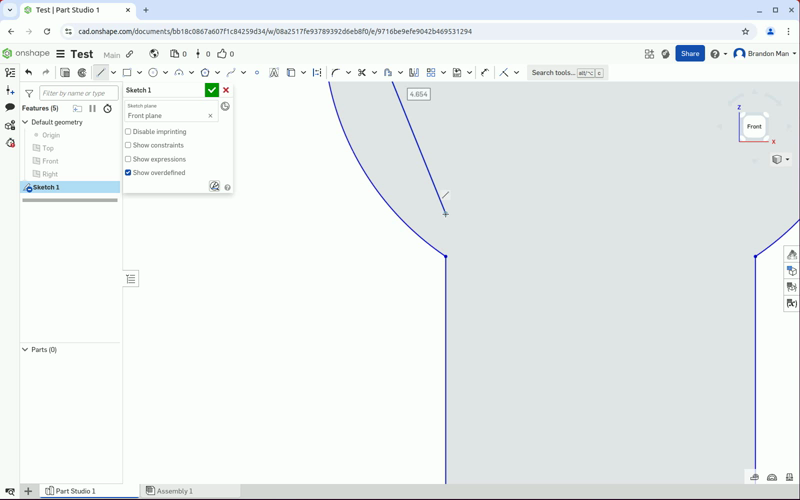
scroll(-6)
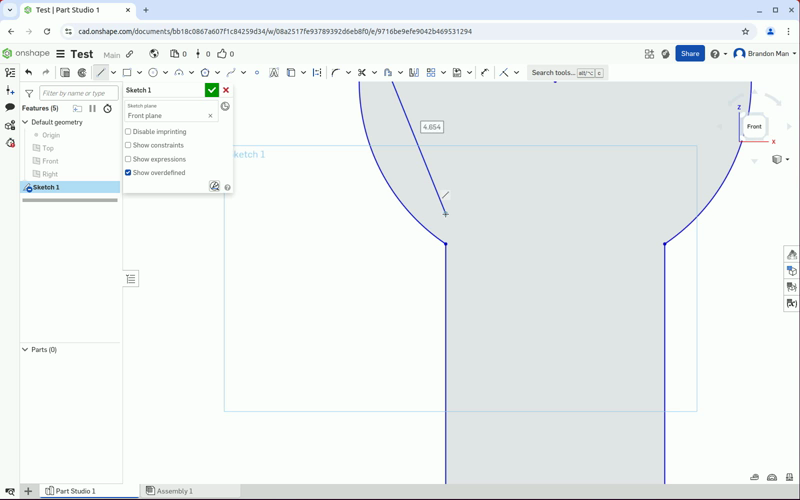
scroll(-6)
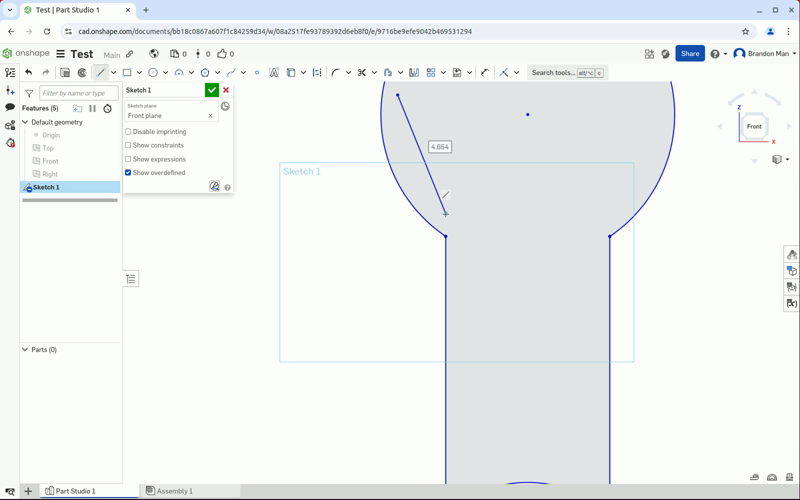
scroll(-6)
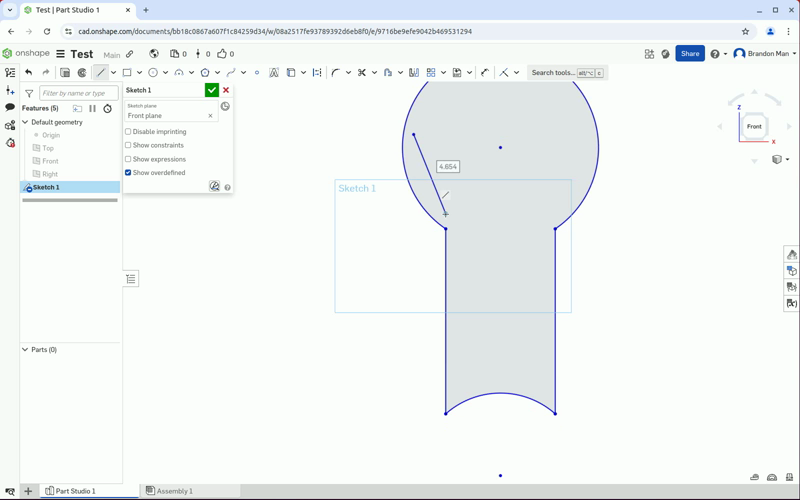
scroll(-6)
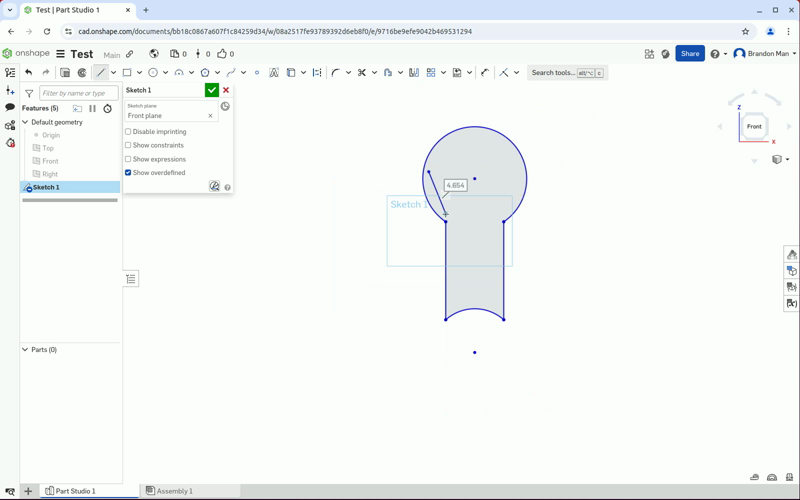
scroll(-6)
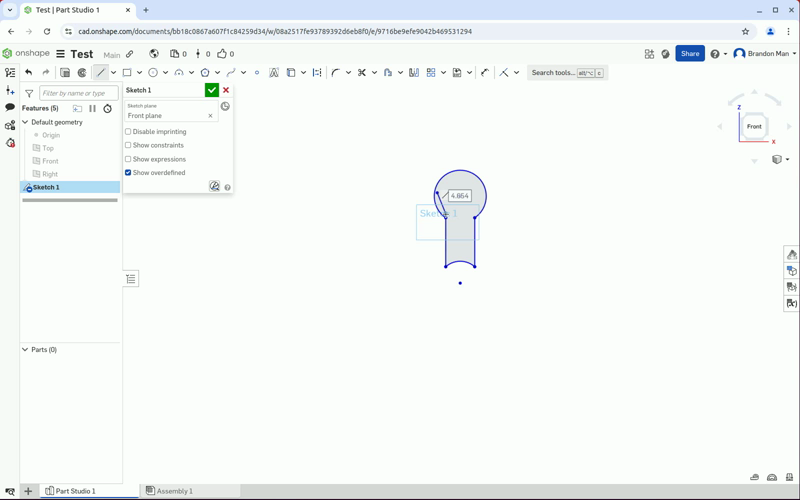
key_up(shift)
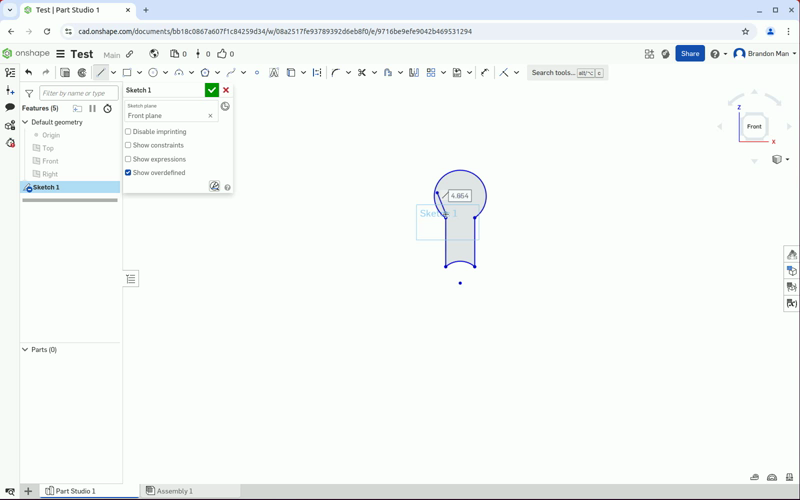
key_down(shift)
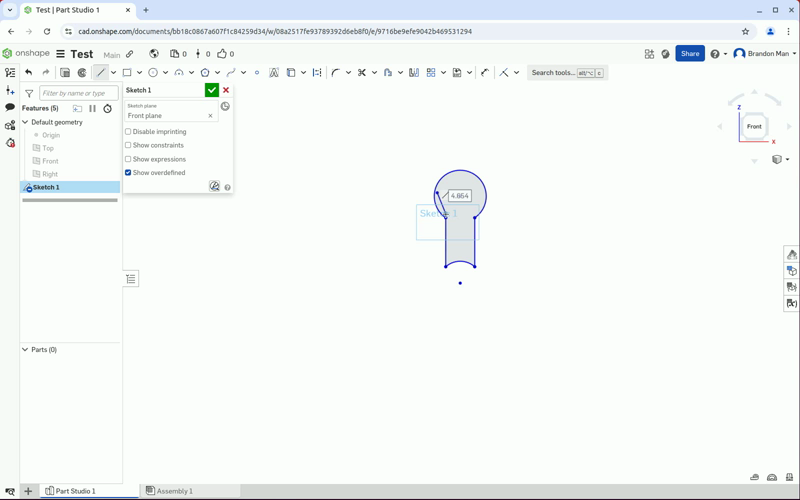
mouse_move(475, 213)
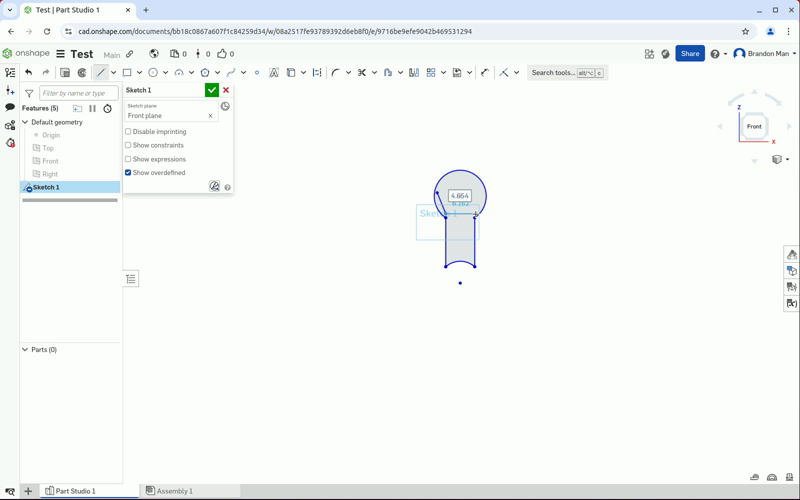
mouse_move(468, 217)
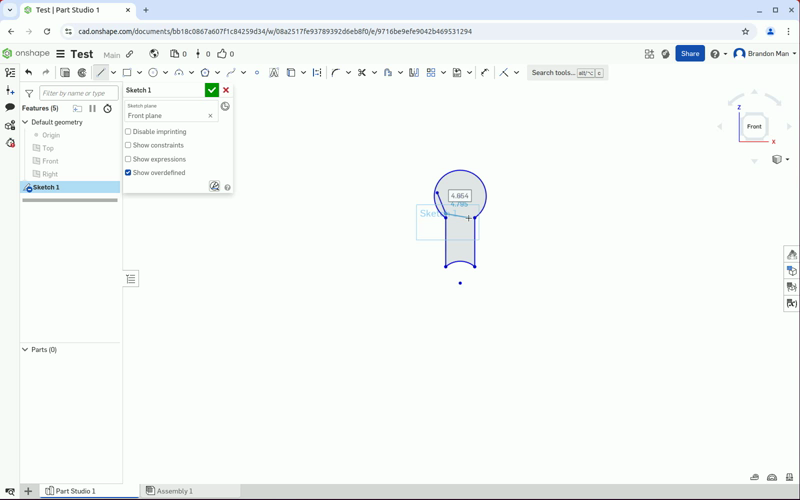
click(468, 217)
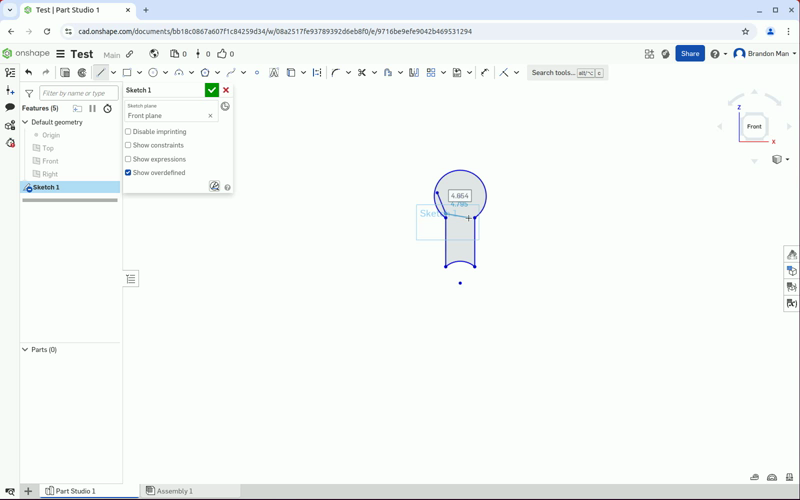
key_up(shift)
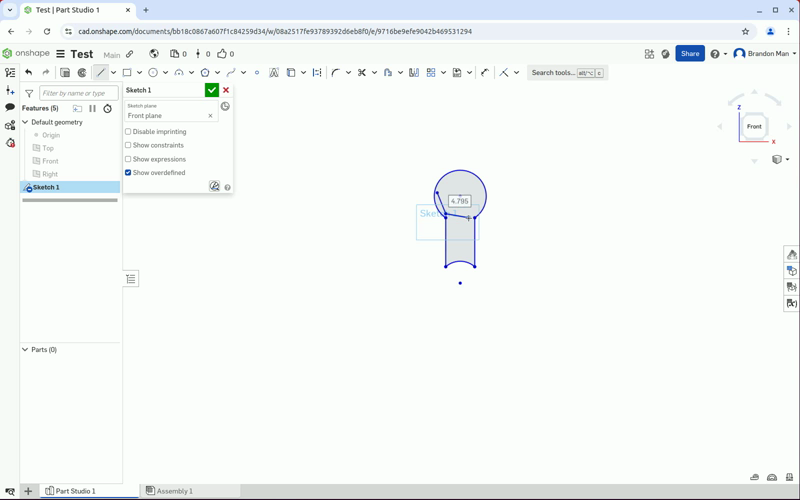
key_down(shift)
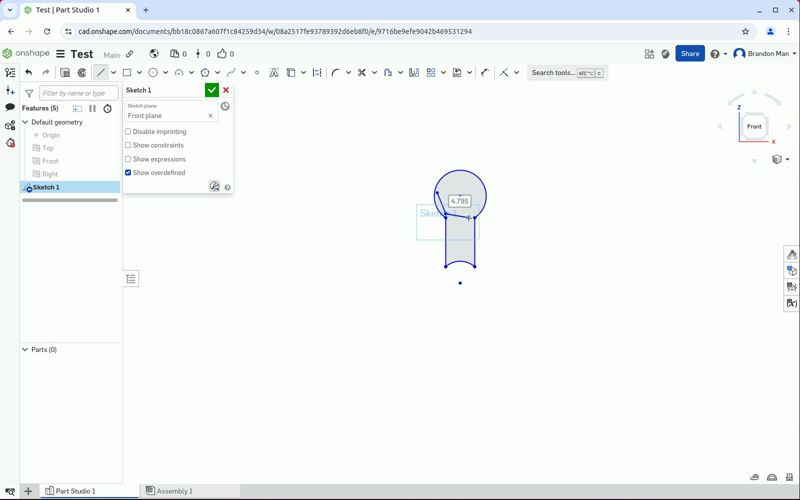
mouse_move(498, 217)
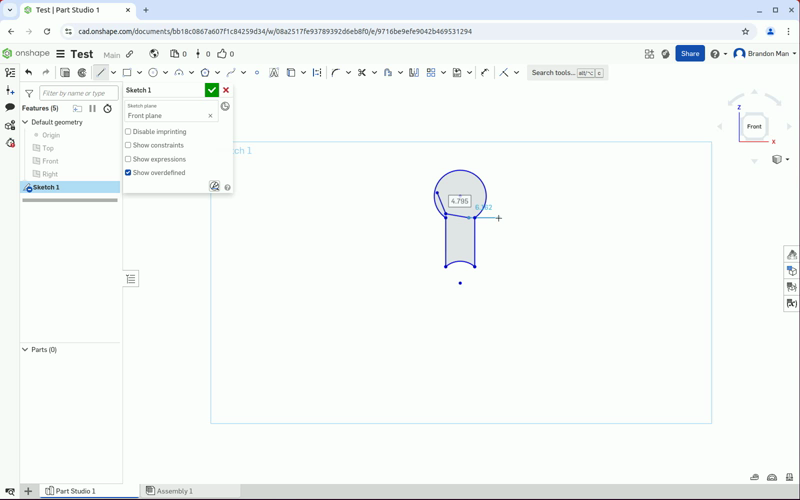
mouse_move(483, 200)
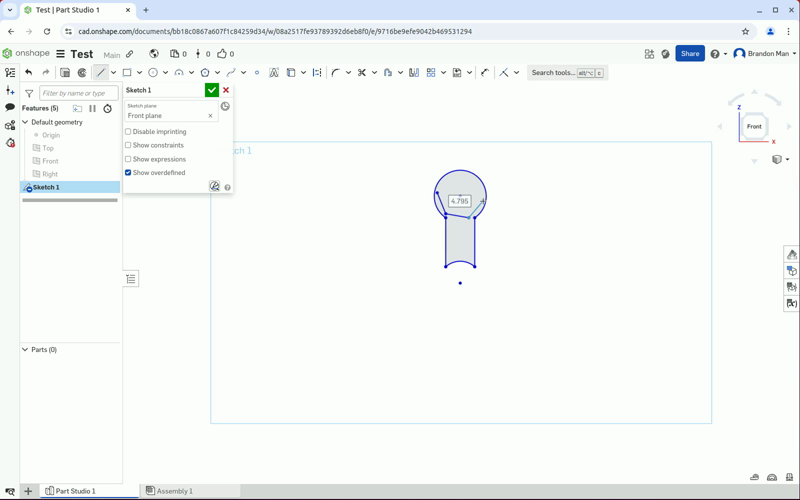
click(483, 200)
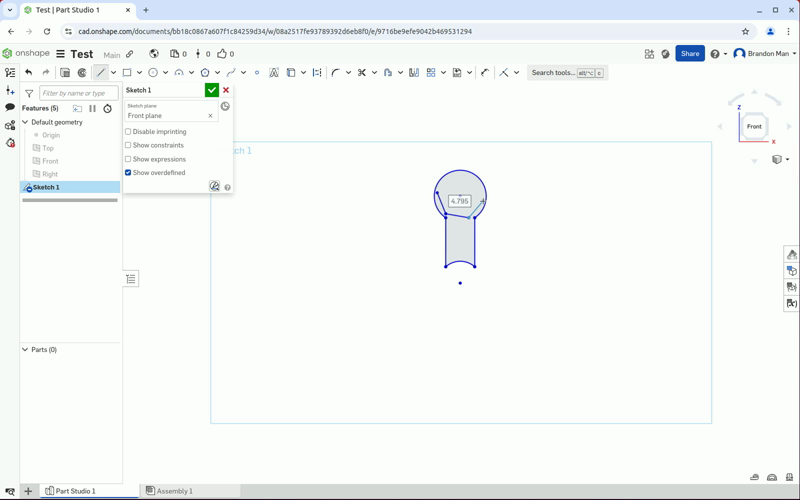
key_up(shift)
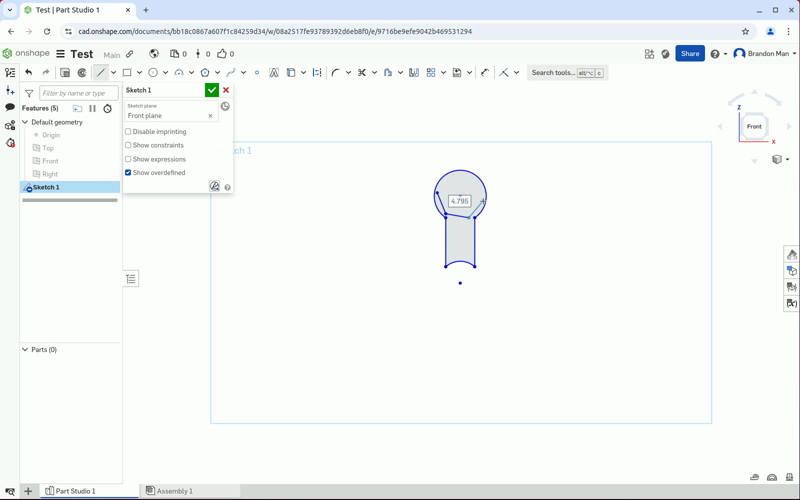
key_down(shift)
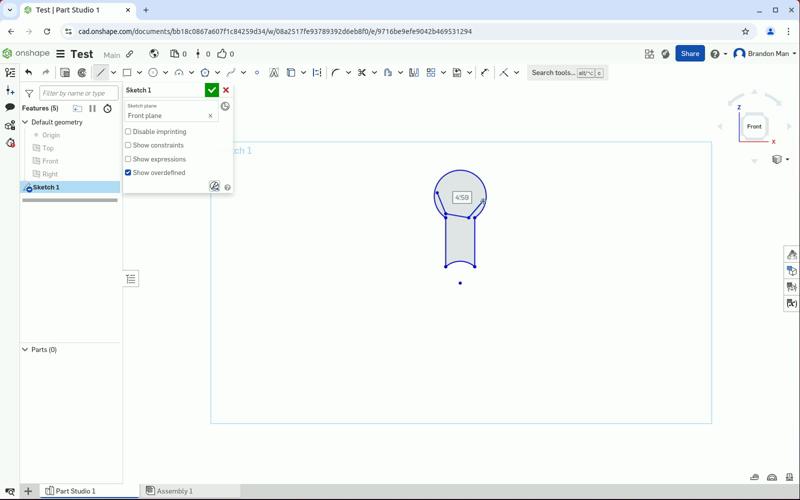
mouse_move(513, 200)
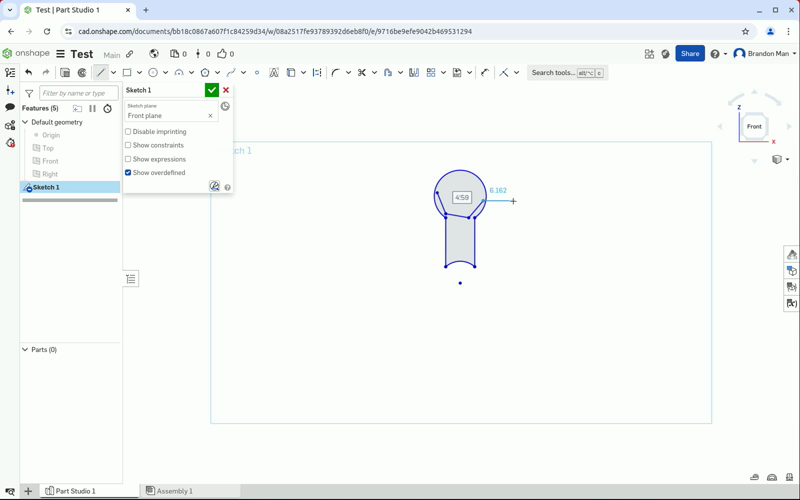
mouse_move(474, 178)
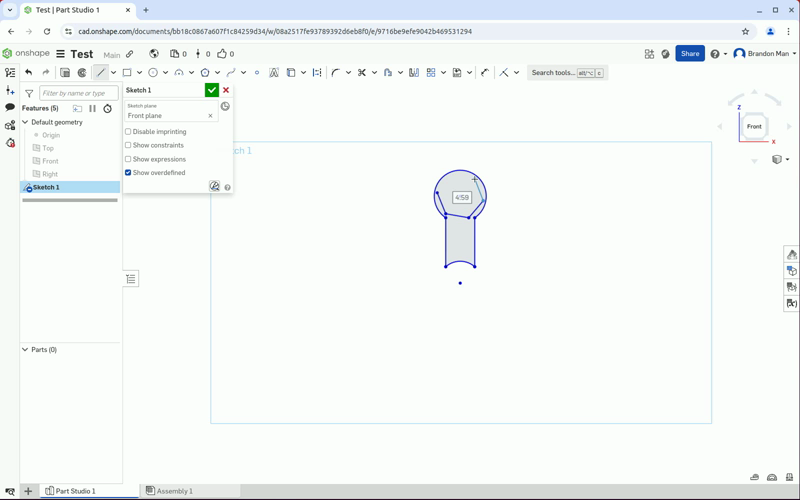
click(474, 178)
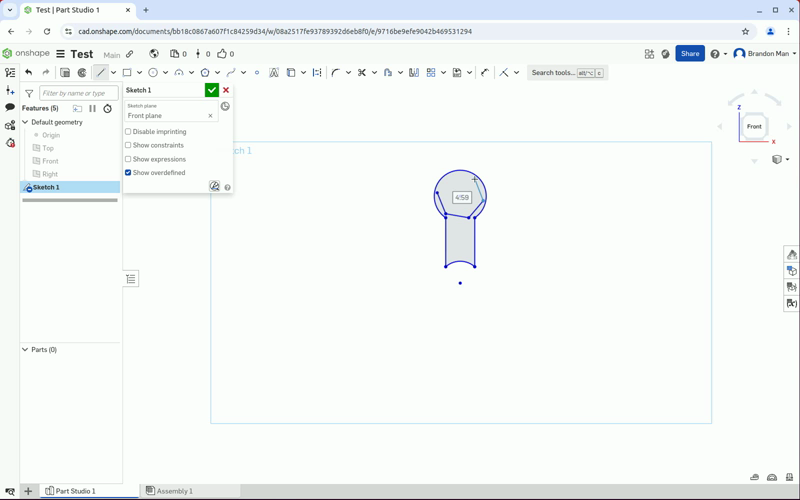
key_up(shift)
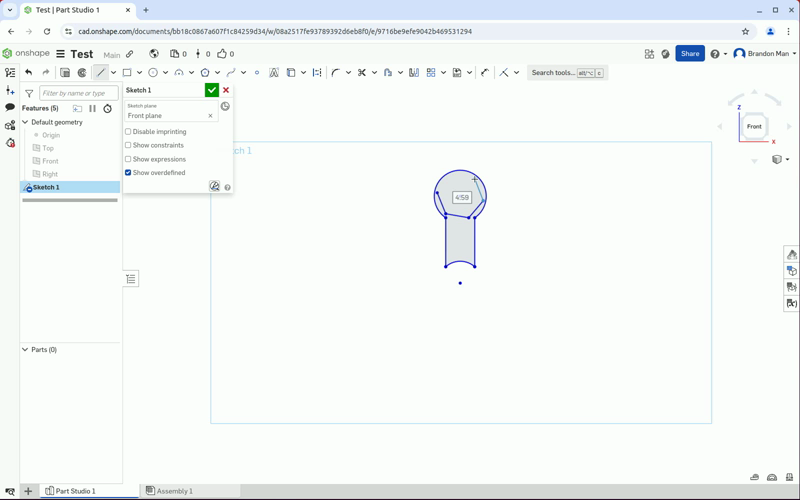
key_down(shift)
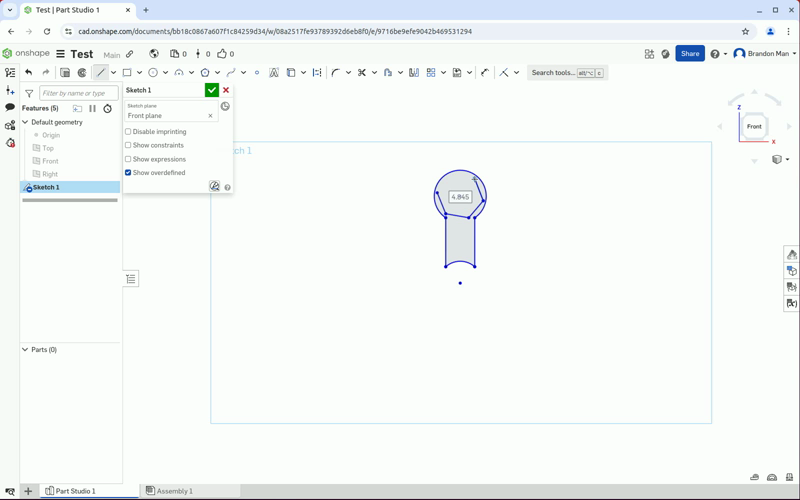
mouse_move(504, 178)
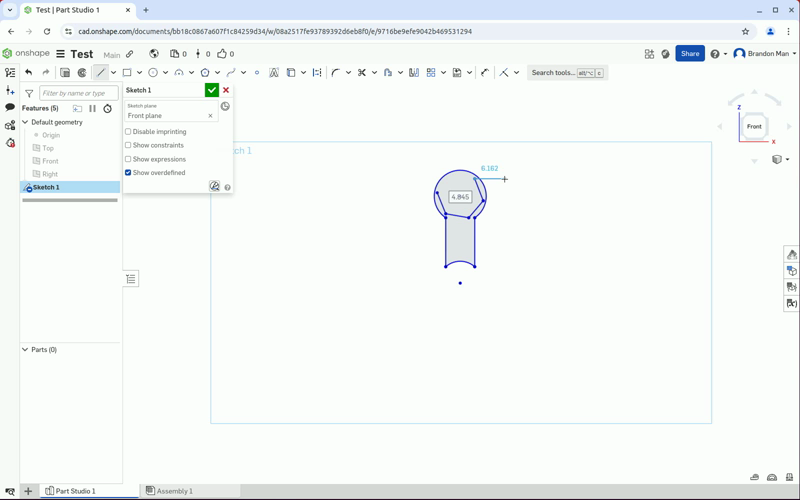
mouse_move(452, 175)
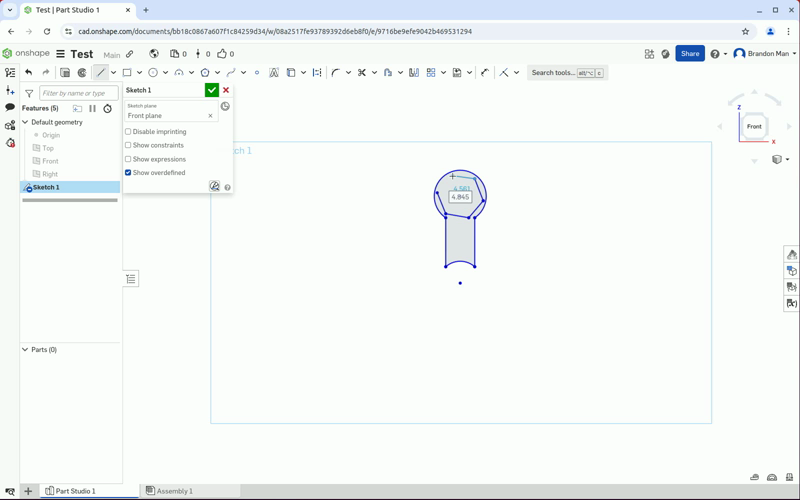
click(452, 175)
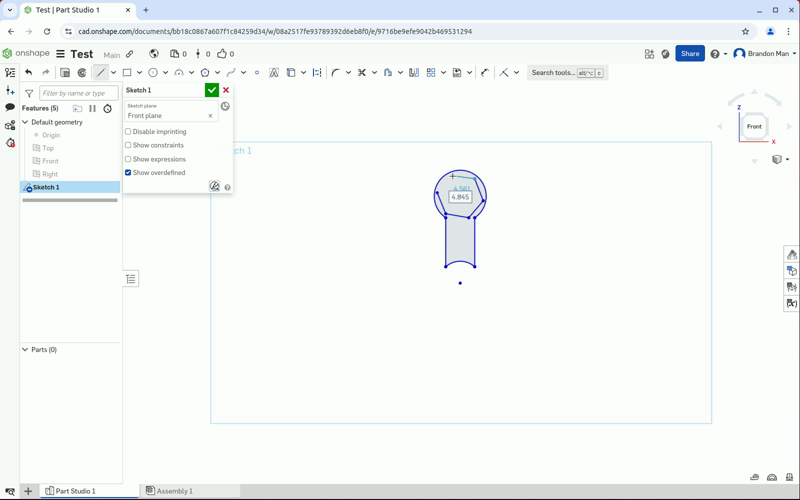
key_up(shift)
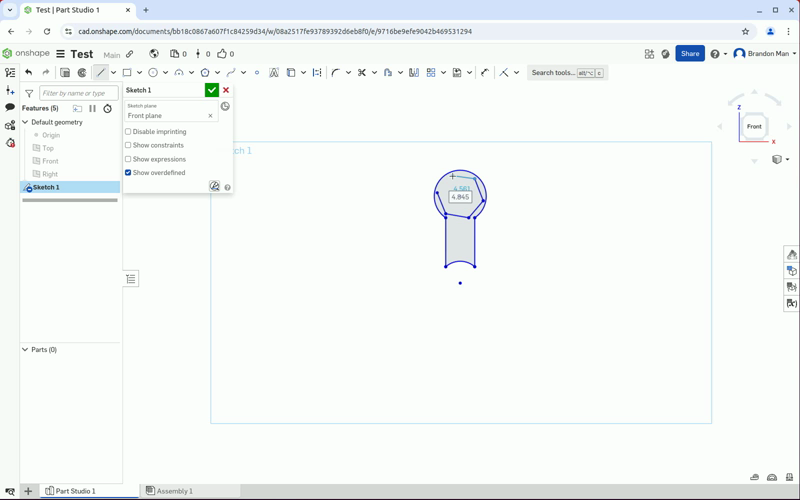
mouse_move(482, 175)
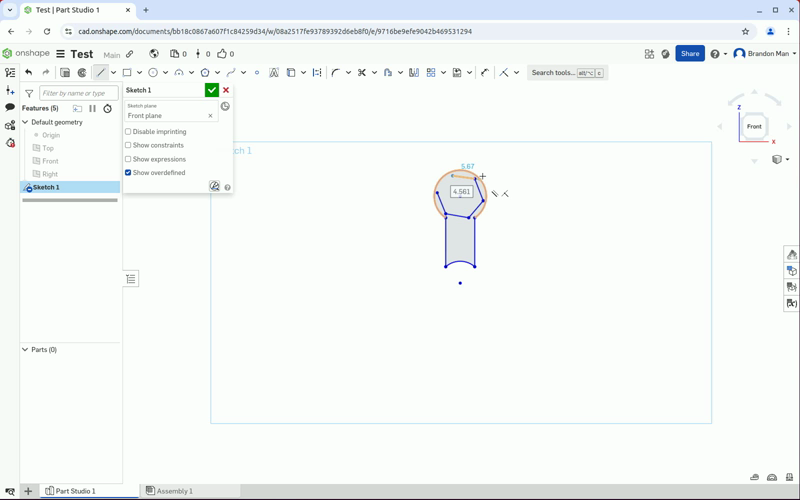
key_down(shift)
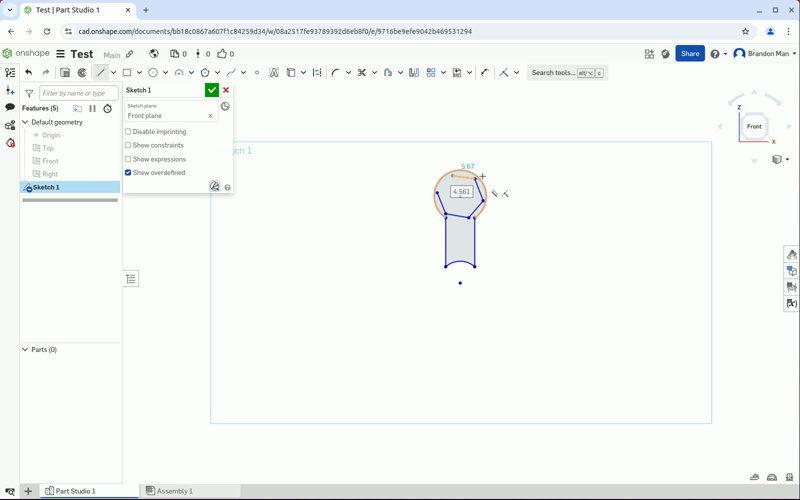
mouse_move(437, 192)
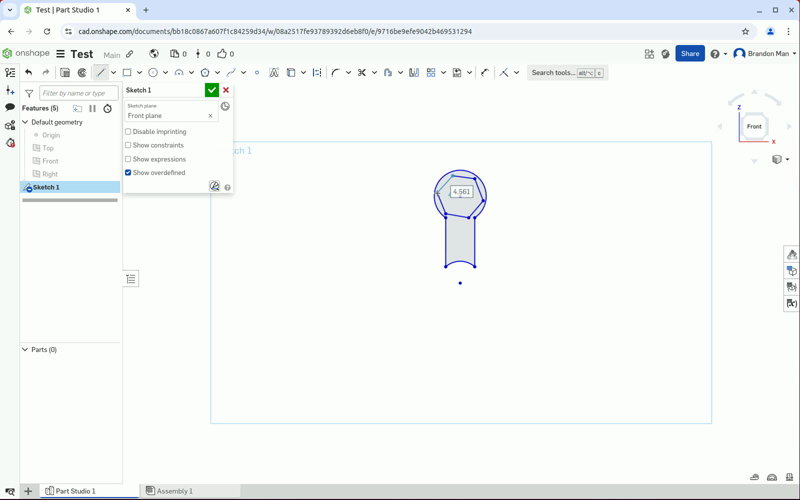
key_up(shift)
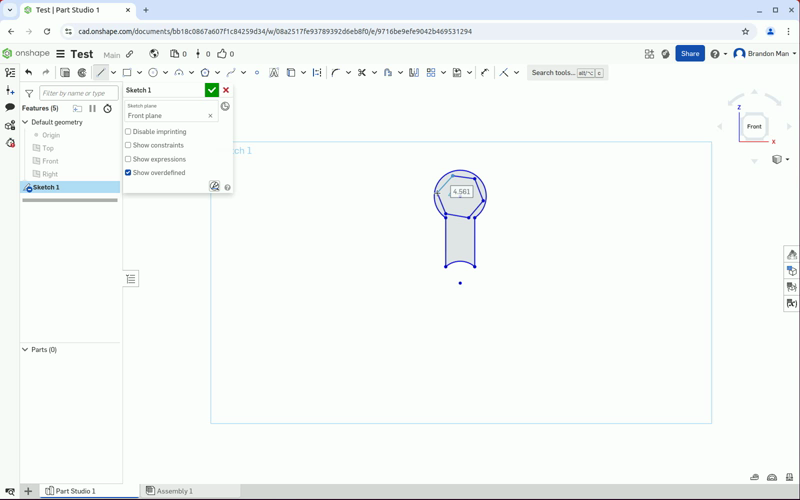
click(437, 192)
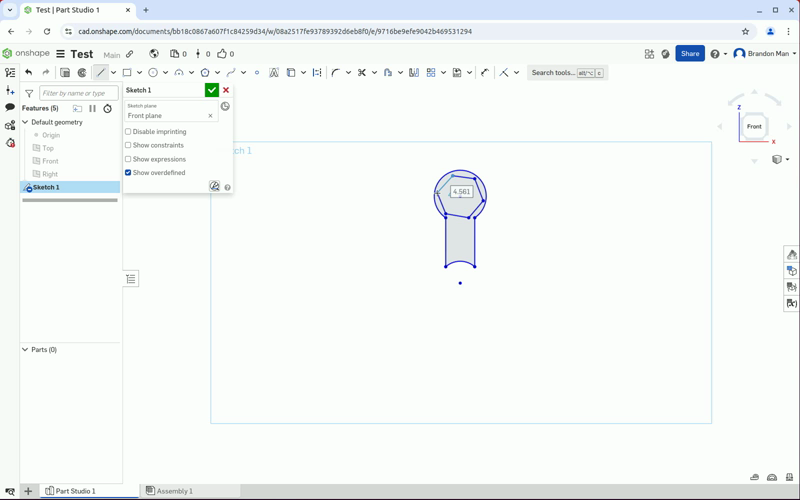
key(esc)
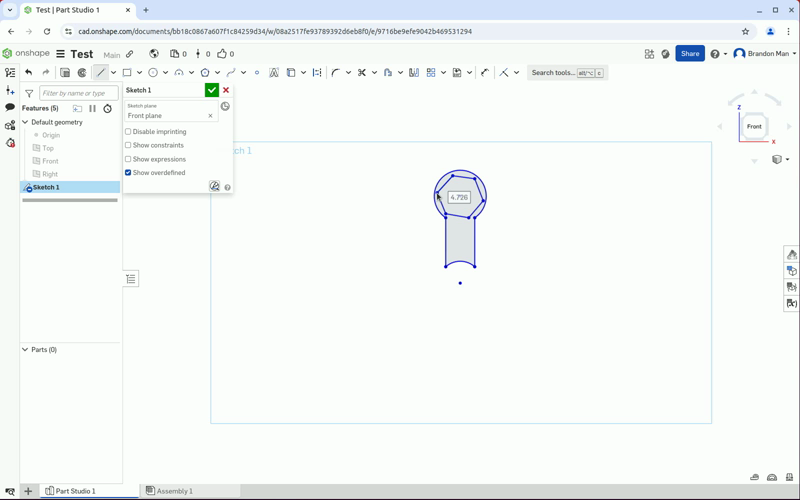
mouse_move(470, 219)
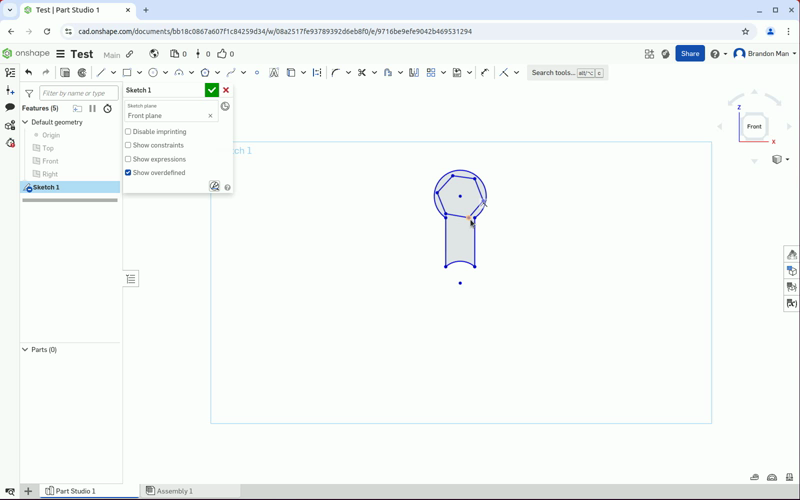
click(470, 219)
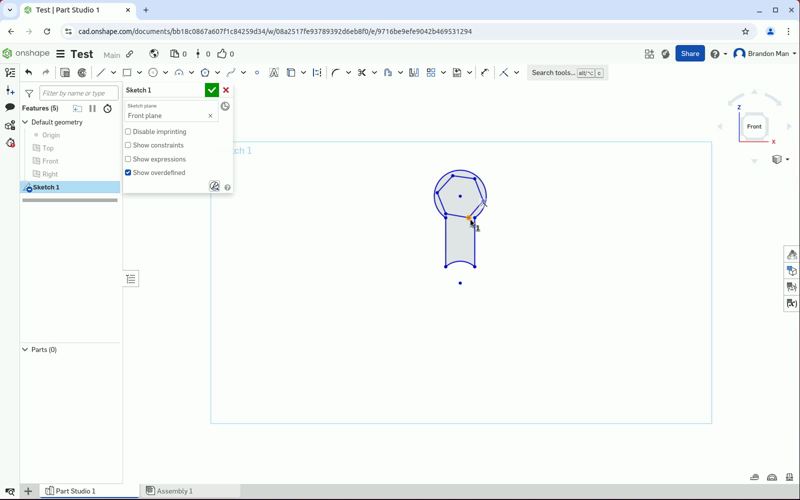
mouse_move(73, 352)
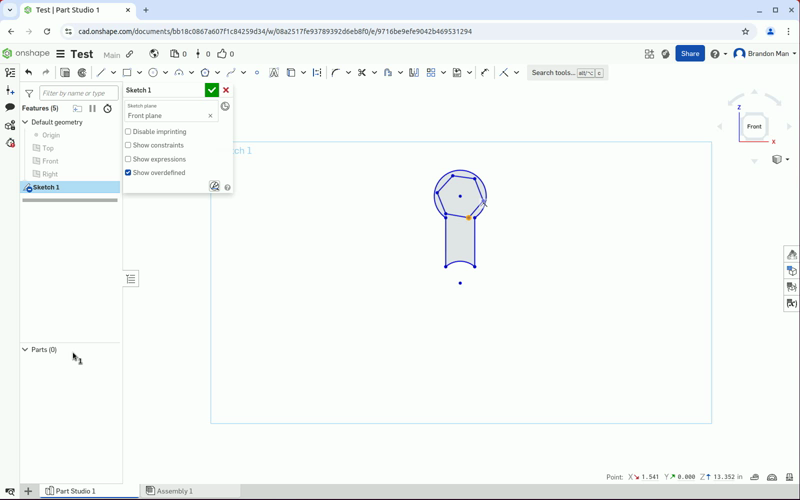
key(shift+y)
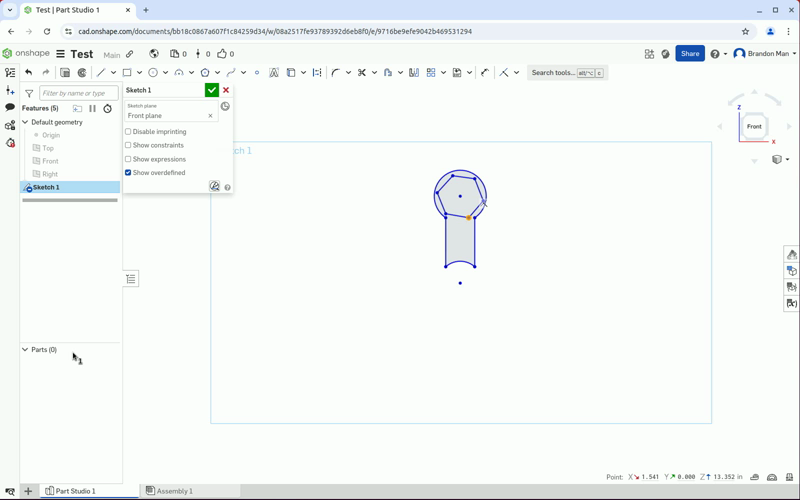
key(shift+e)
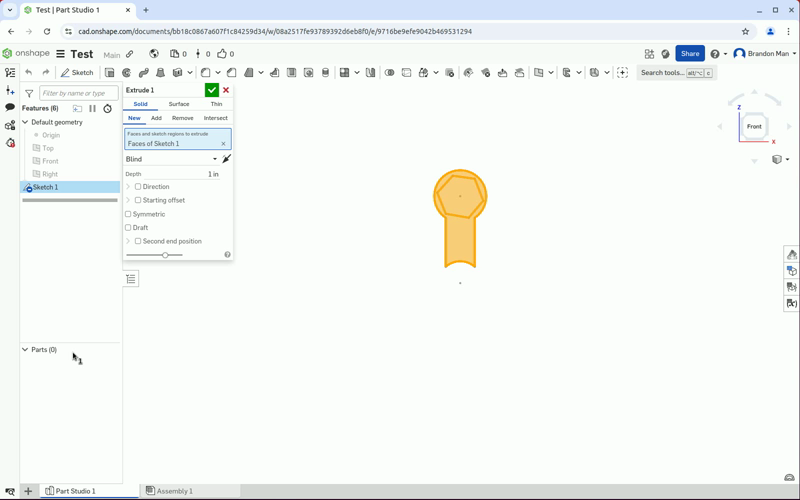
mouse_move(143, 106)
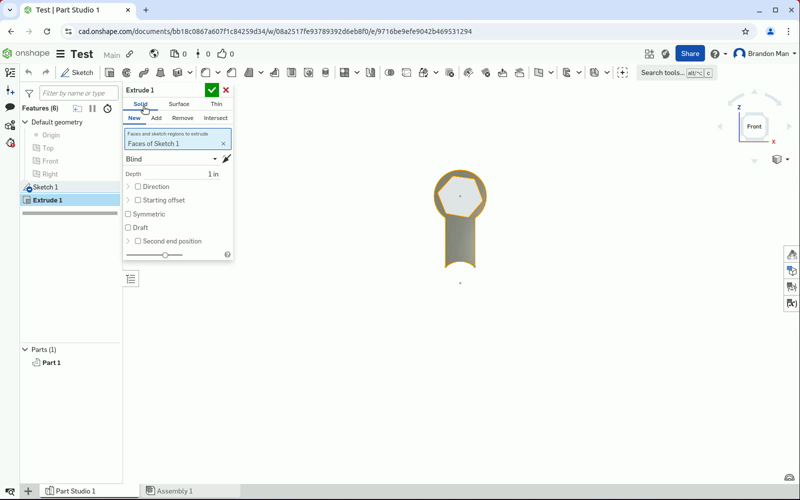
click(143, 106)
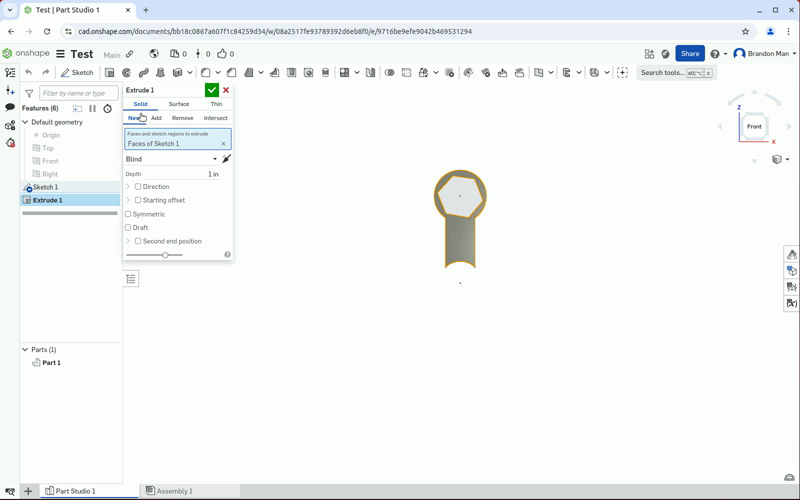
mouse_move(137, 120)
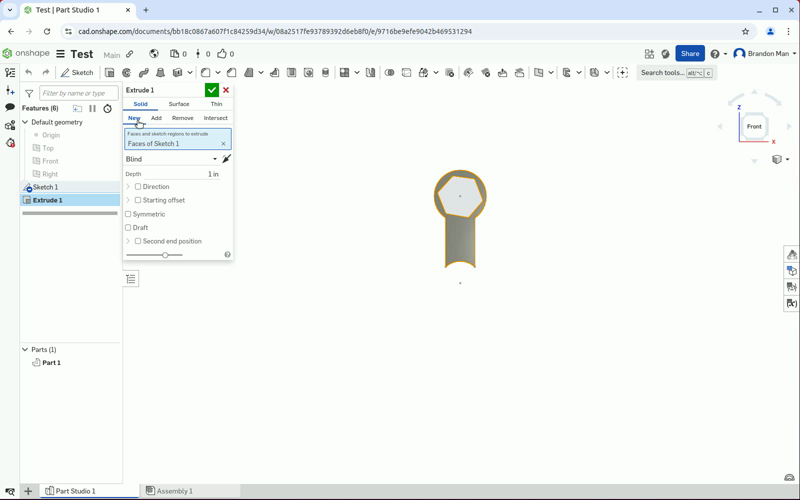
click(137, 120)
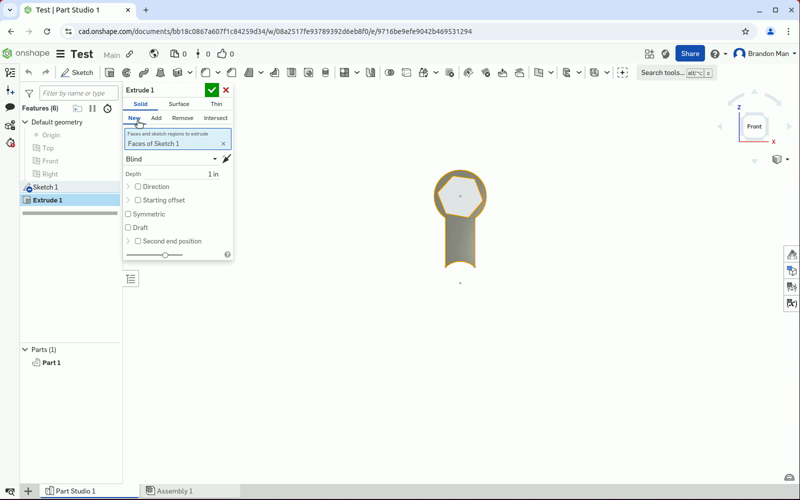
key(tab, 4)
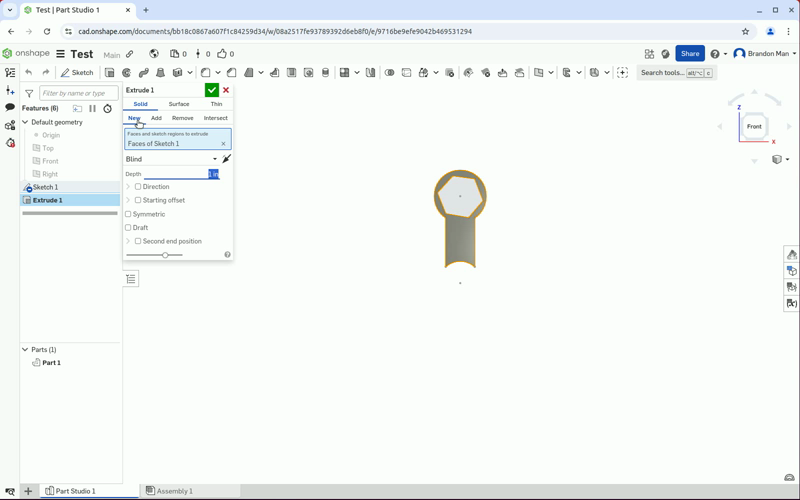
text(1.685)
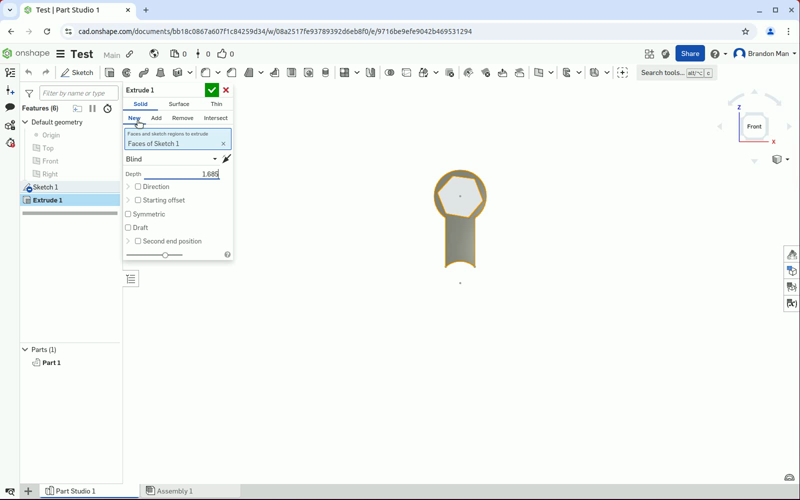
key(enter)
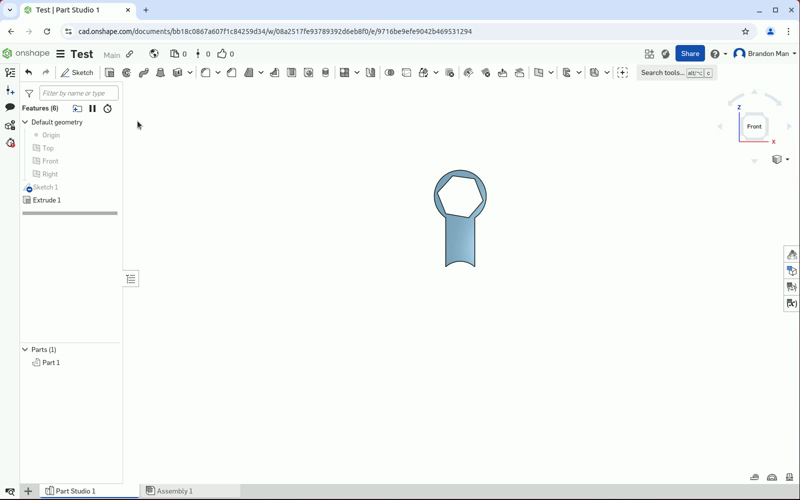
key(shift+h)
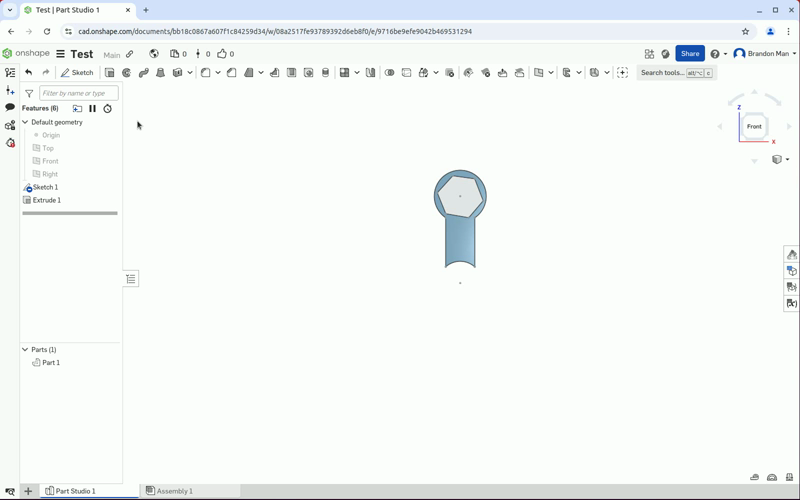
key(shift+h)
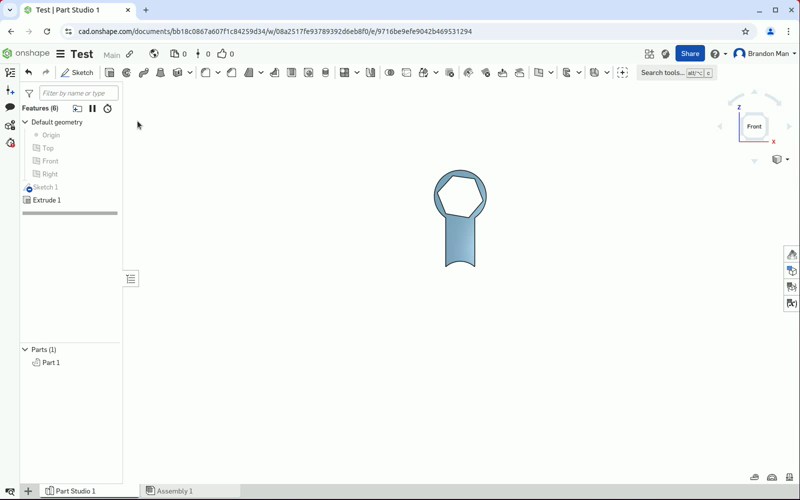
mouse_move(73, 189)
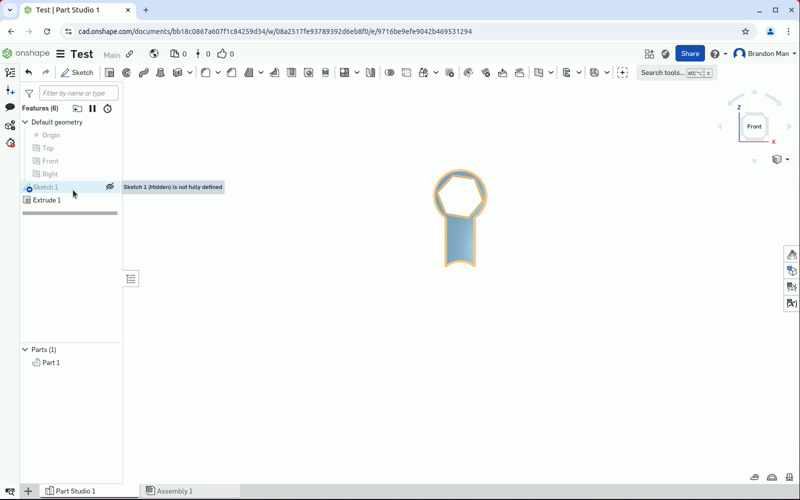
click(73, 189)
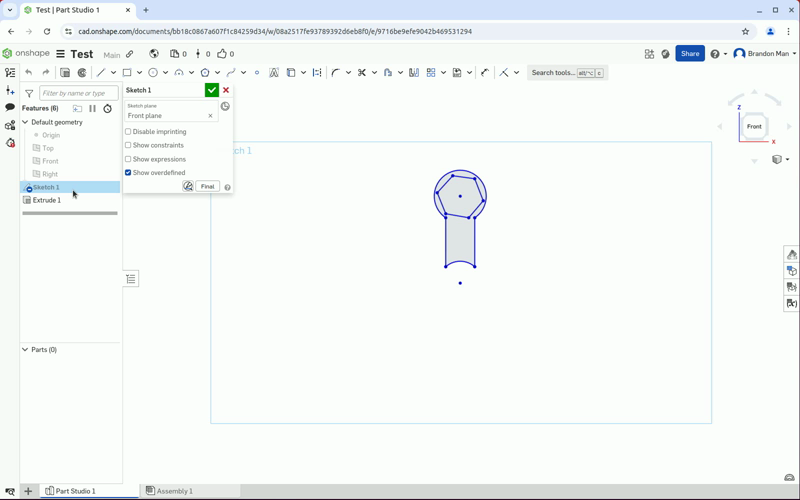
mouse_move(229, 92)
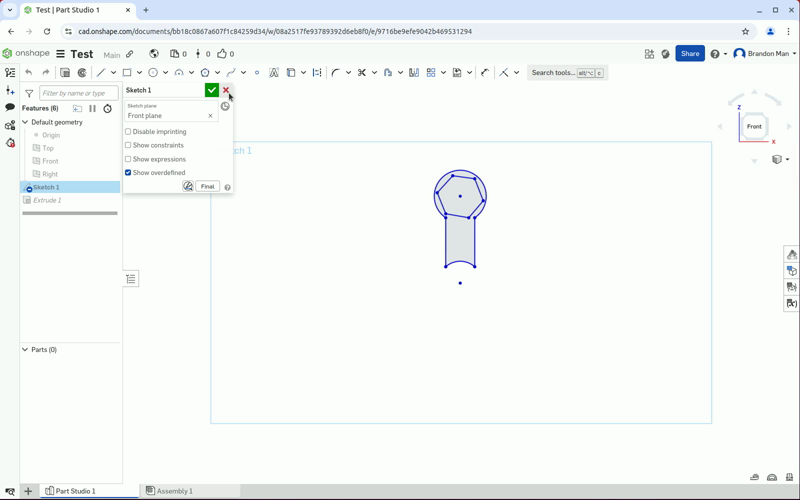
click(229, 92)
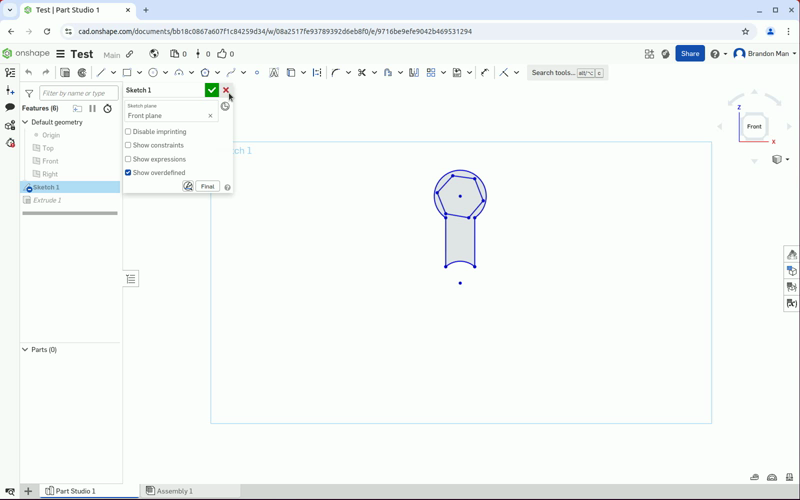
key(shift+s)
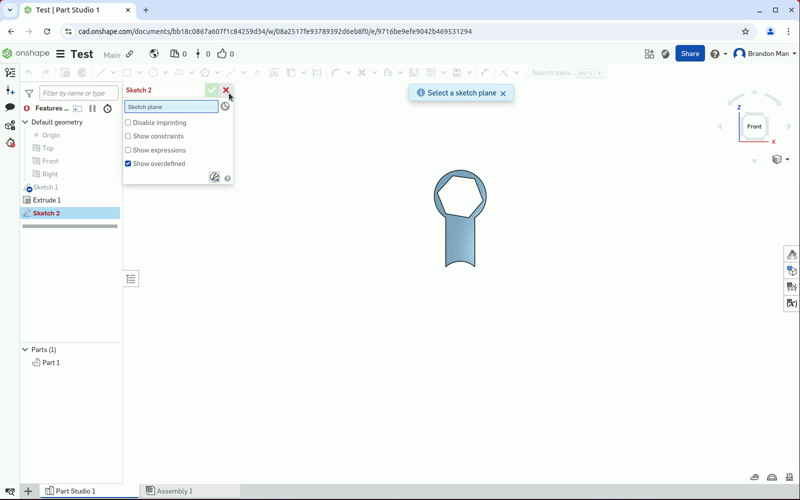
mouse_move(73, 163)
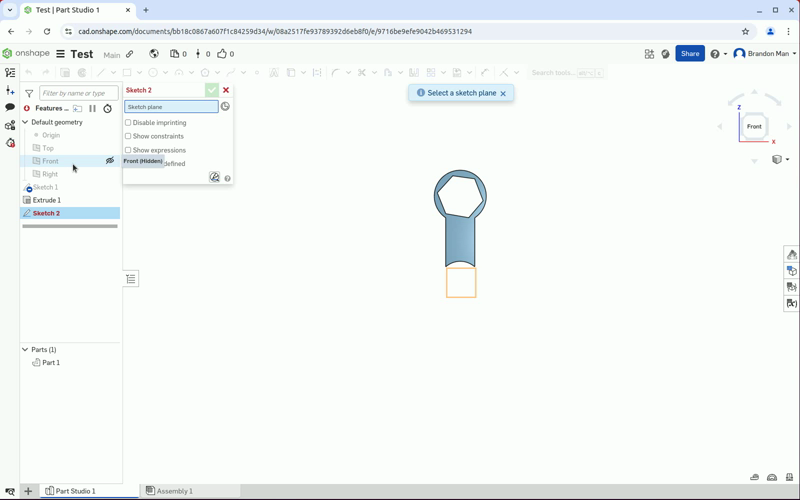
click(73, 163)
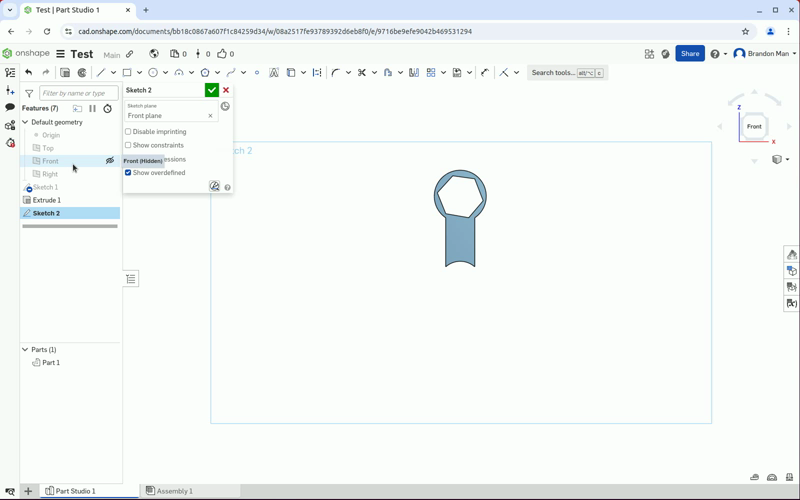
mouse_move(73, 352)
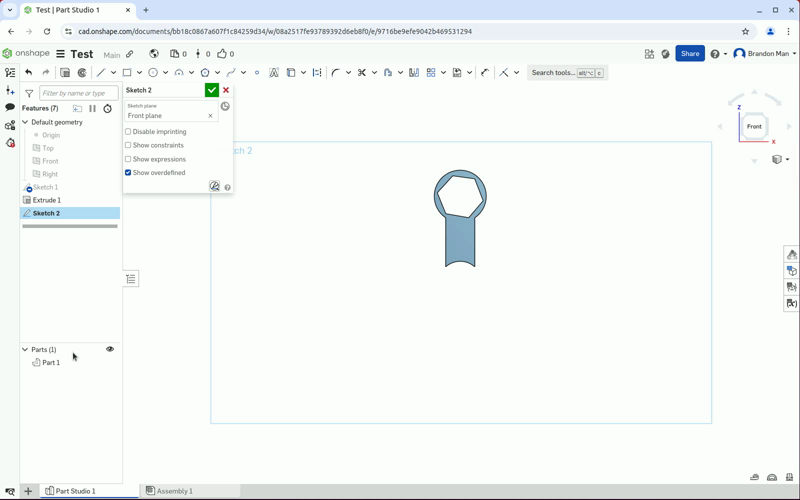
key(y)
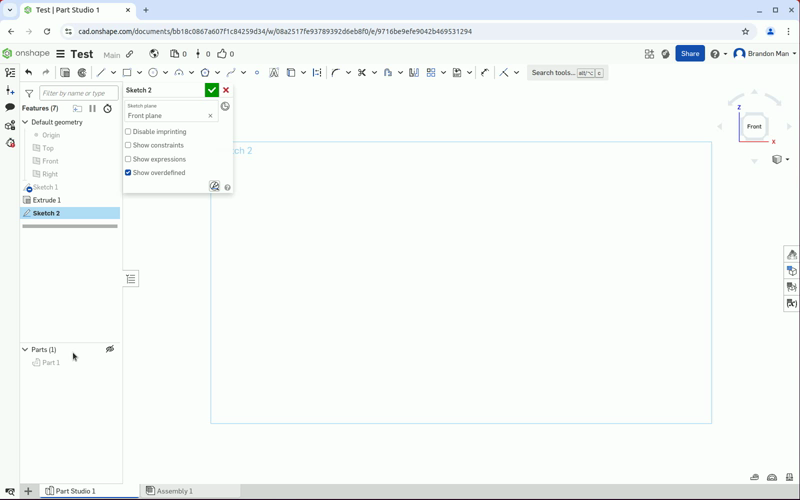
key(l)
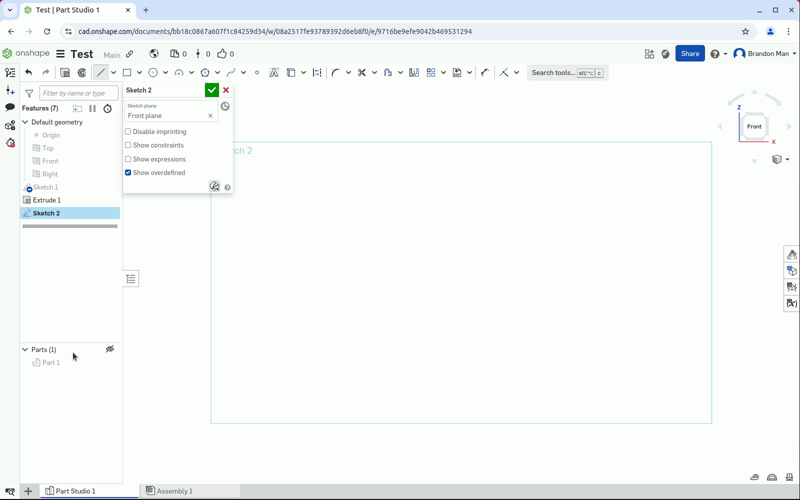
key_down(shift)
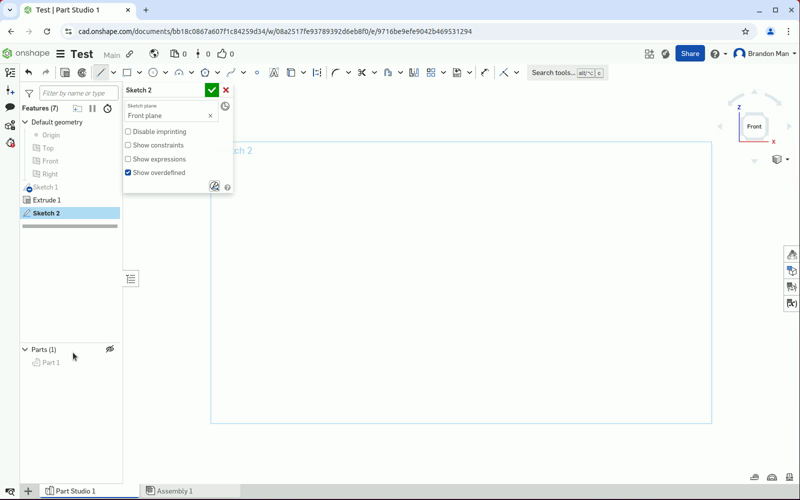
mouse_move(467, 304)
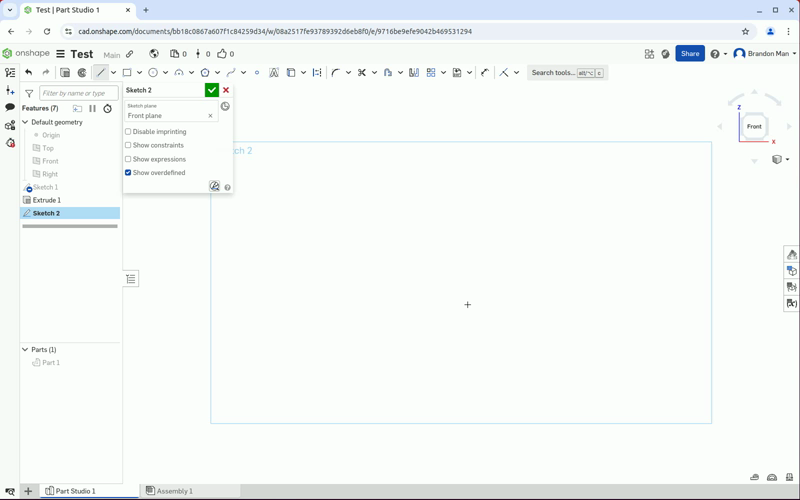
click(467, 304)
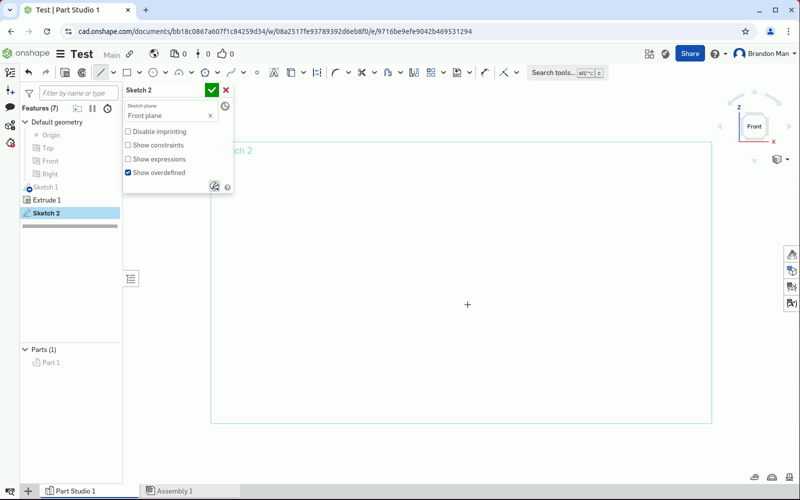
key_up(shift)
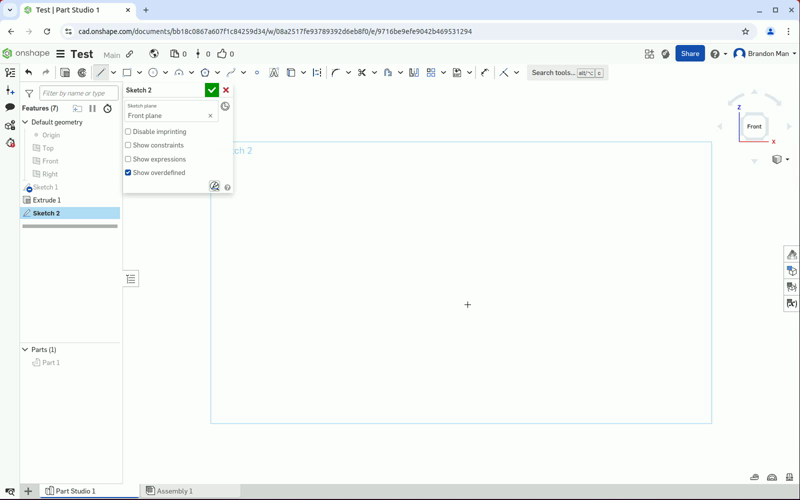
key_down(shift)
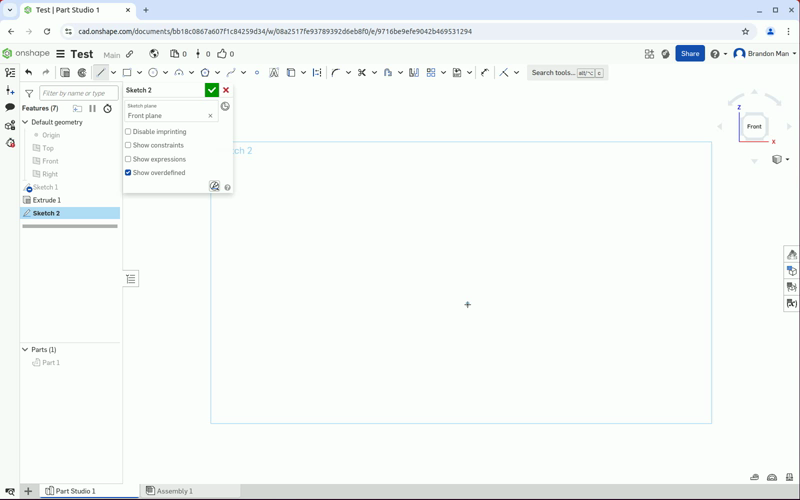
mouse_move(497, 304)
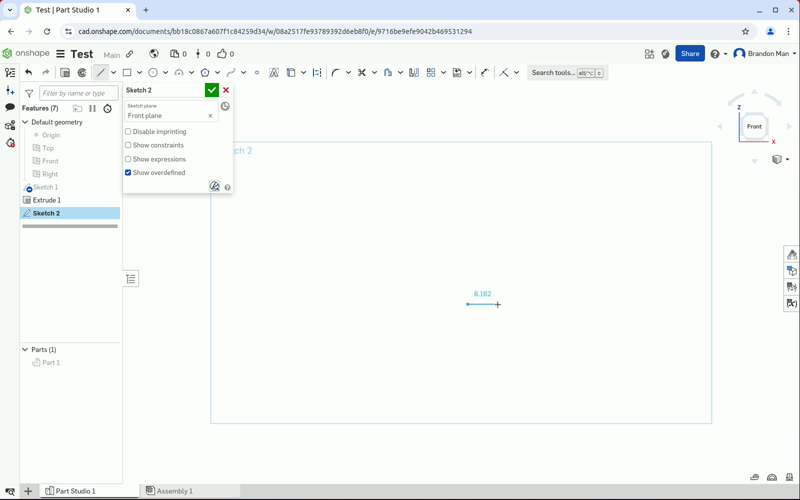
mouse_move(509, 327)
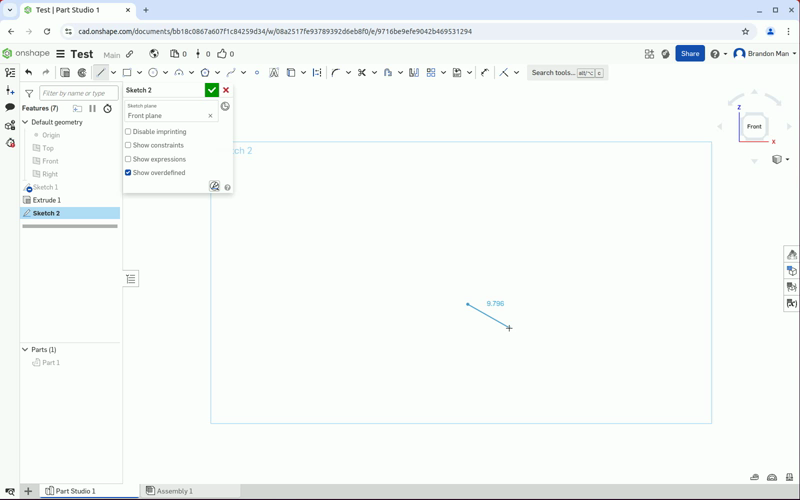
click(509, 327)
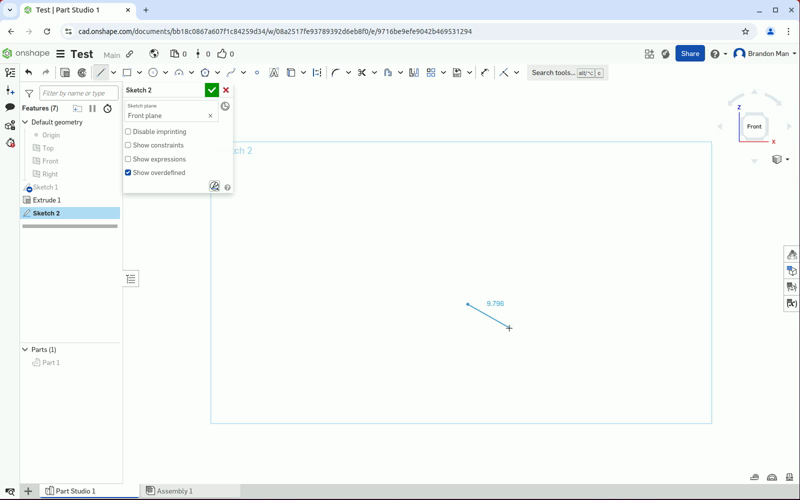
key_up(shift)
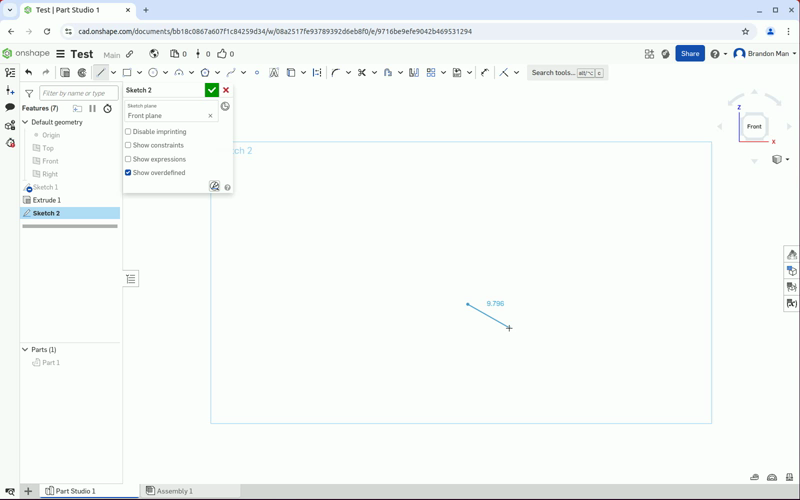
key(esc)
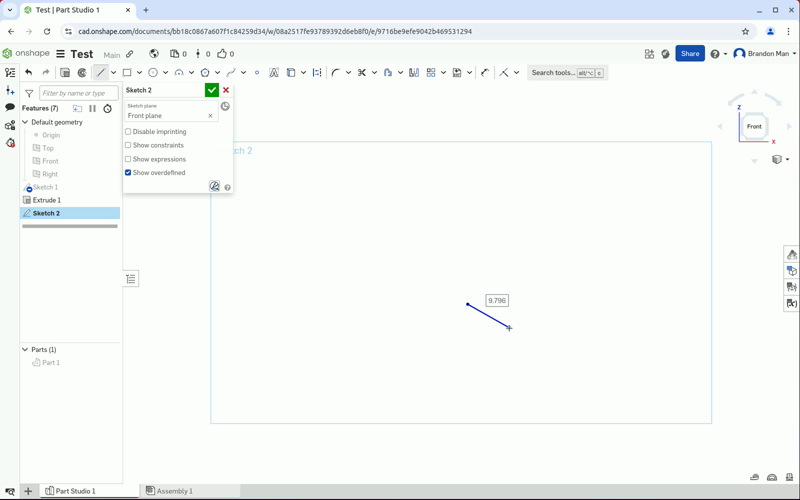
key(a)
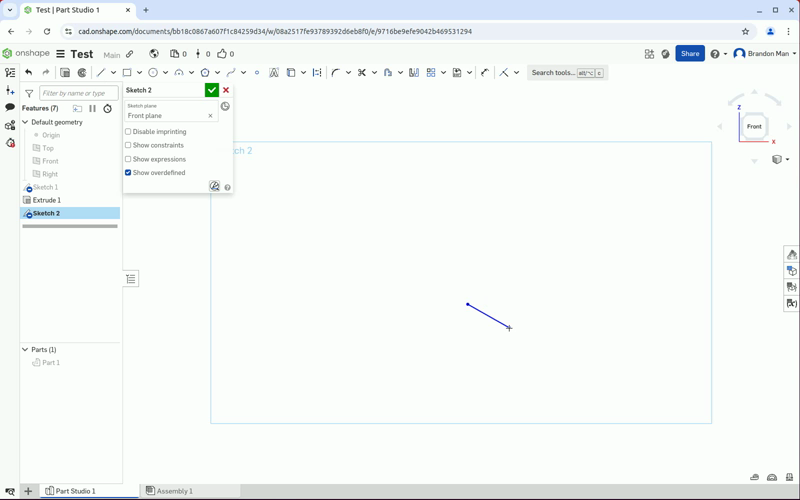
mouse_move(509, 327)
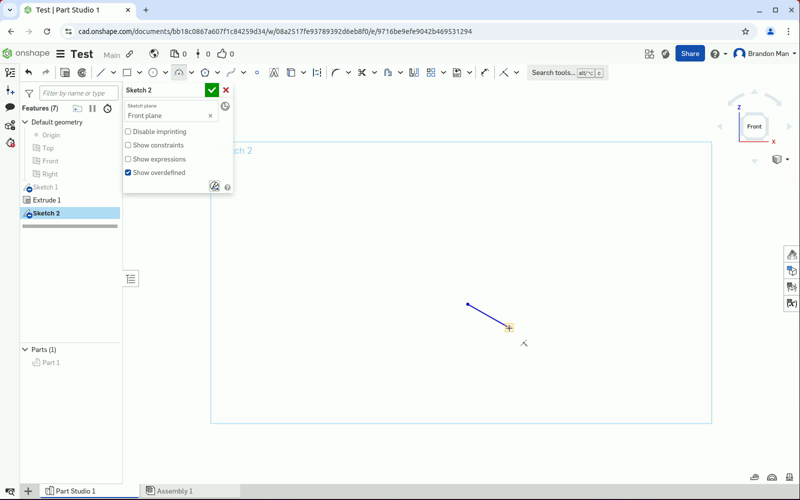
click(509, 327)
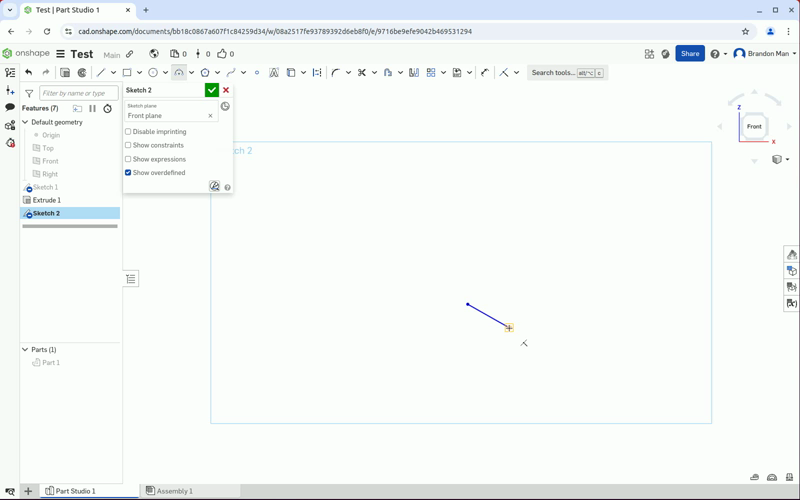
key_down(shift)
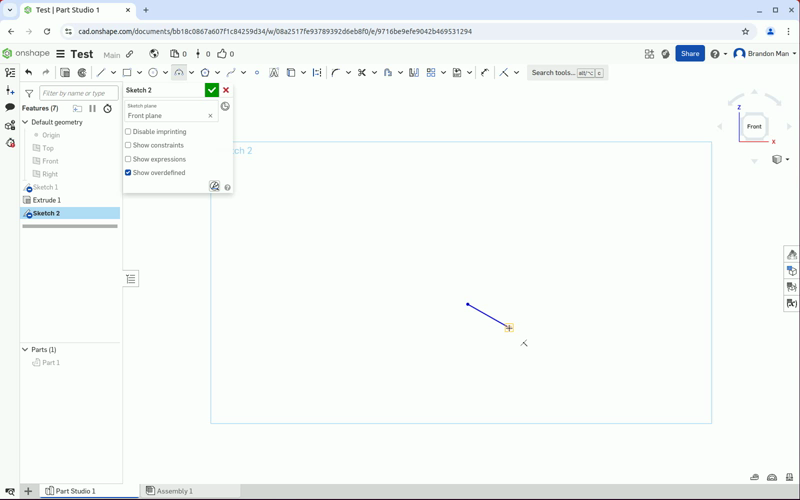
mouse_move(524, 303)
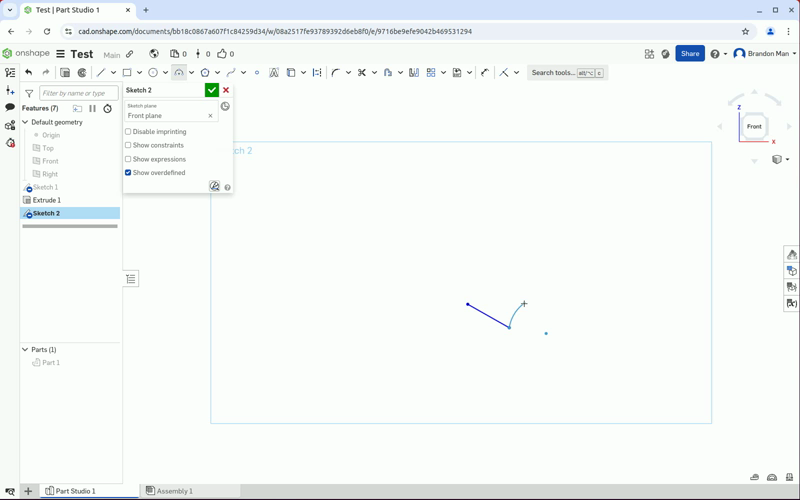
click(524, 303)
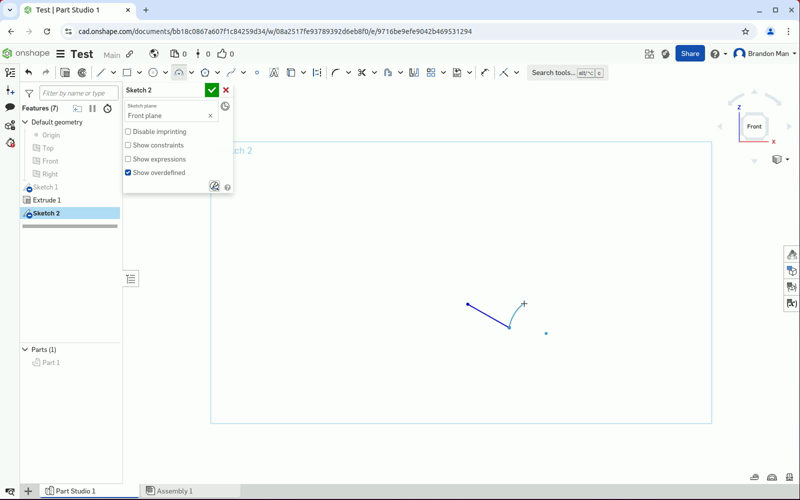
mouse_move(556, 339)
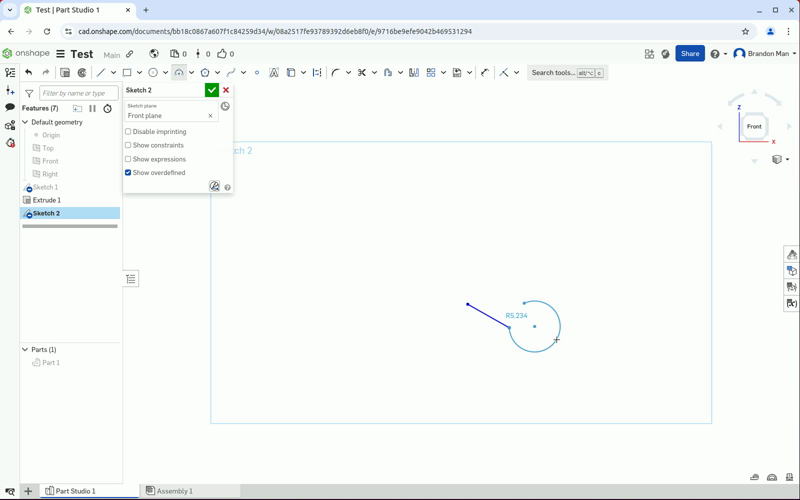
click(556, 339)
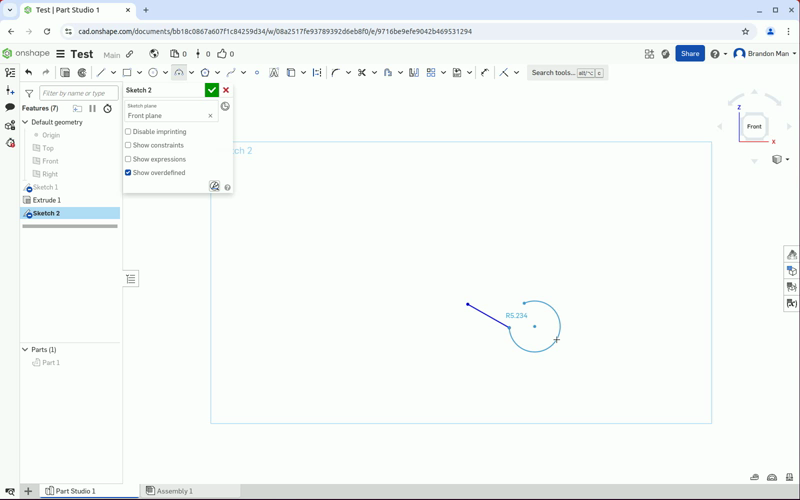
key_up(shift)
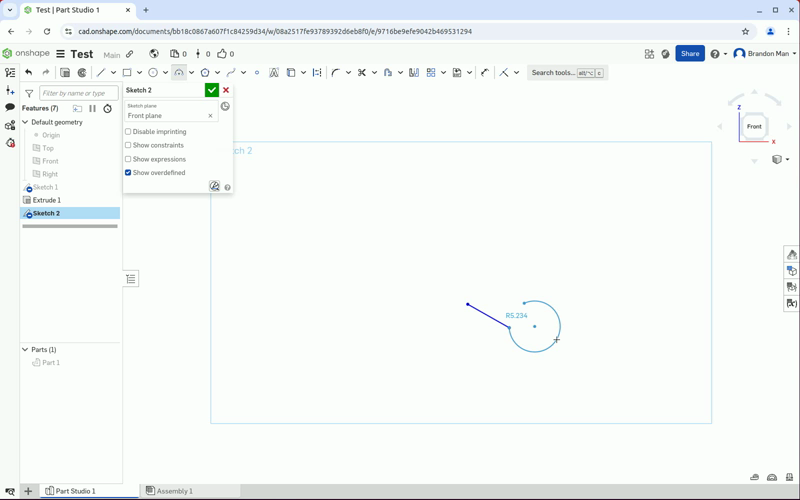
key(esc)
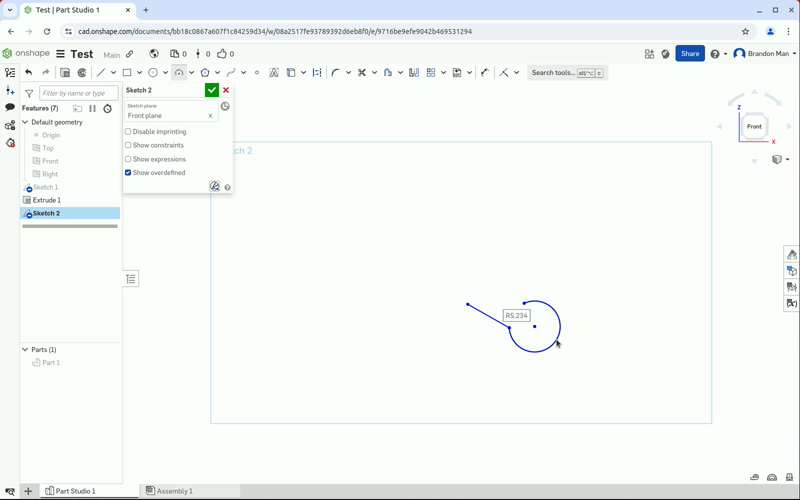
key(l)
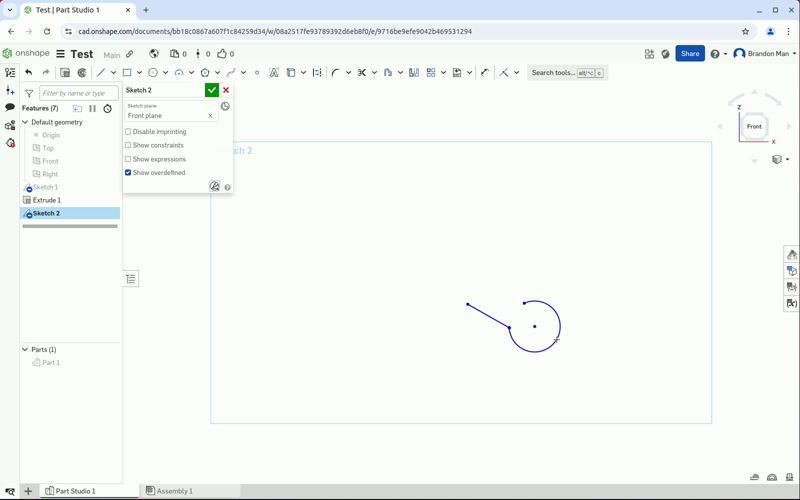
mouse_move(524, 303)
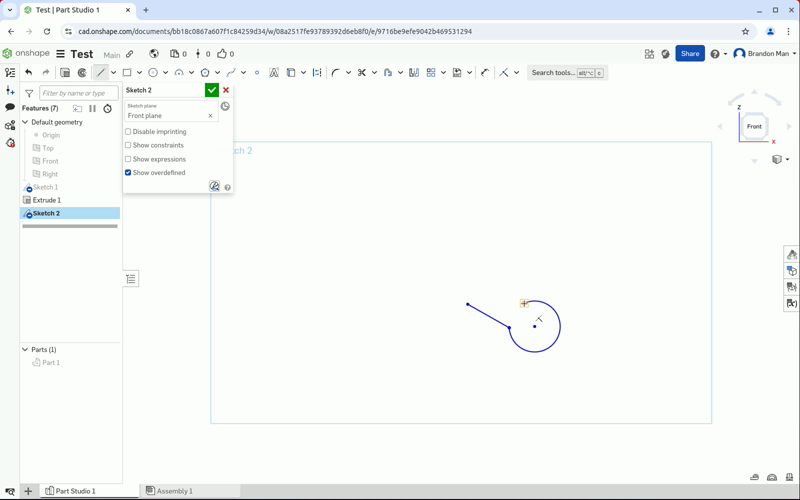
click(524, 303)
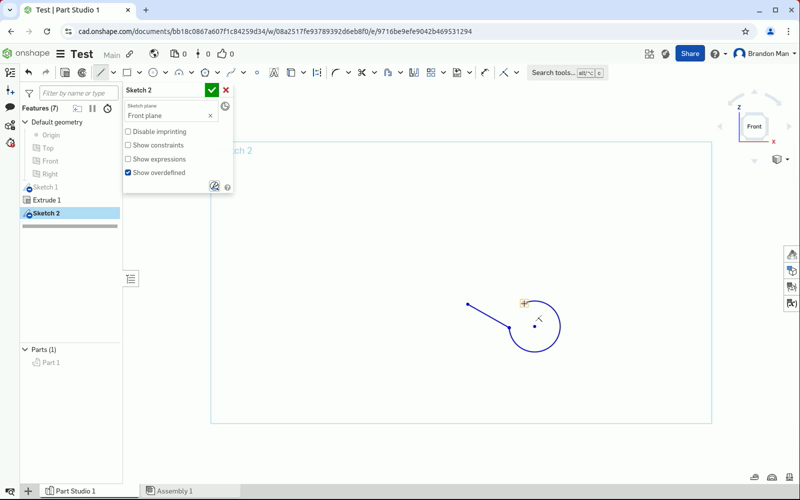
key_down(shift)
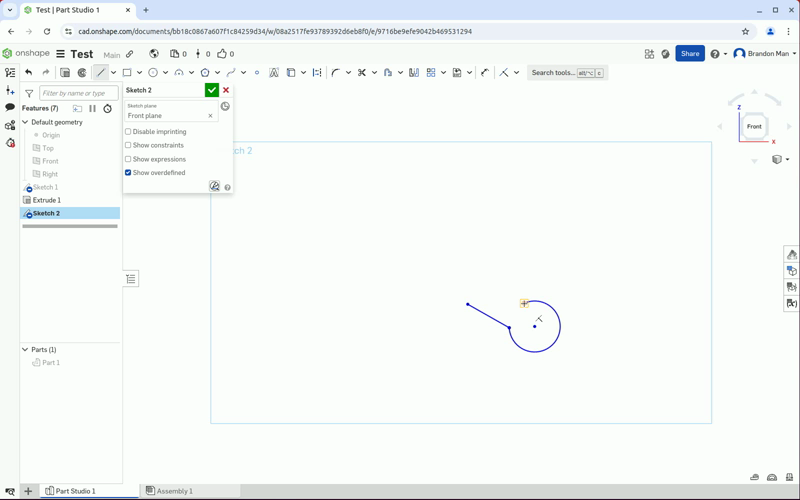
mouse_move(554, 303)
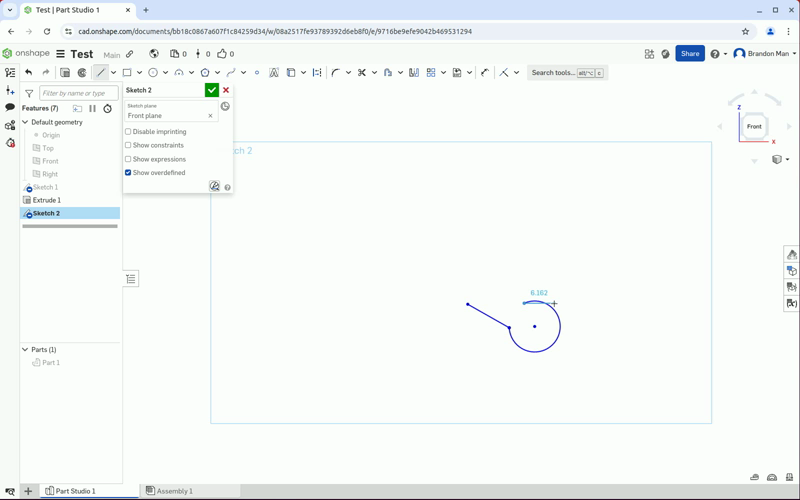
mouse_move(482, 278)
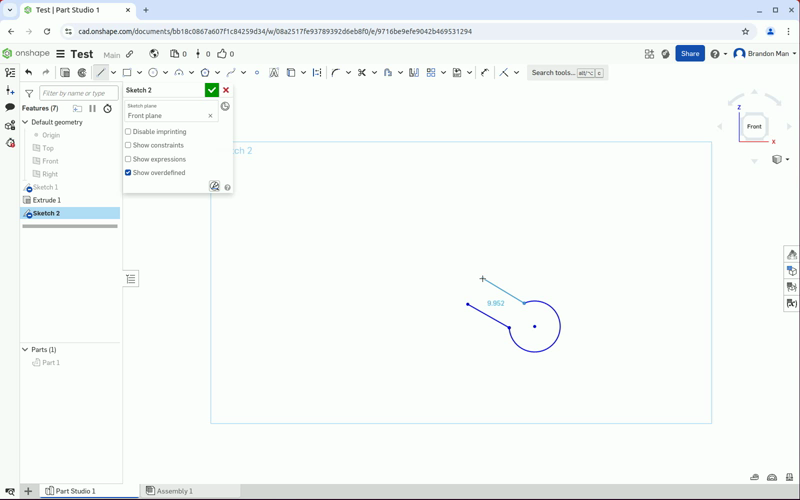
click(482, 278)
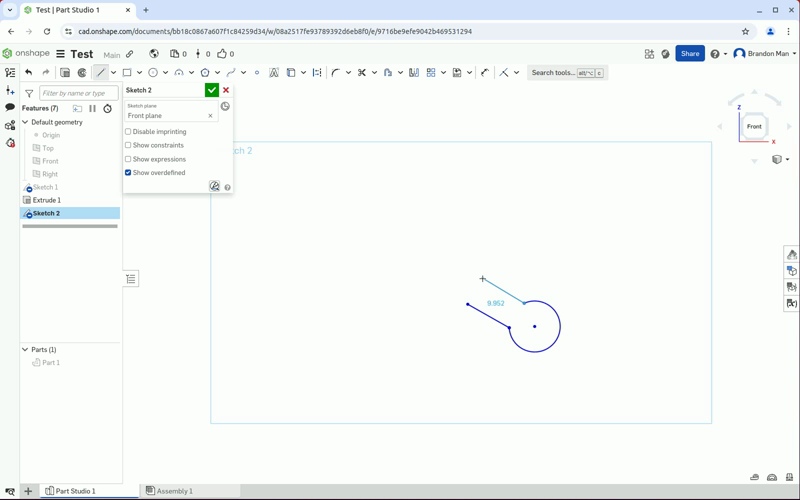
key_up(shift)
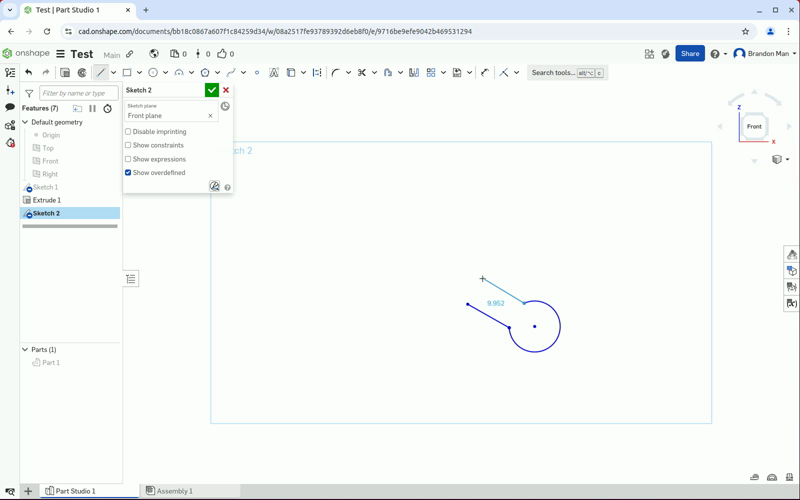
key(esc)
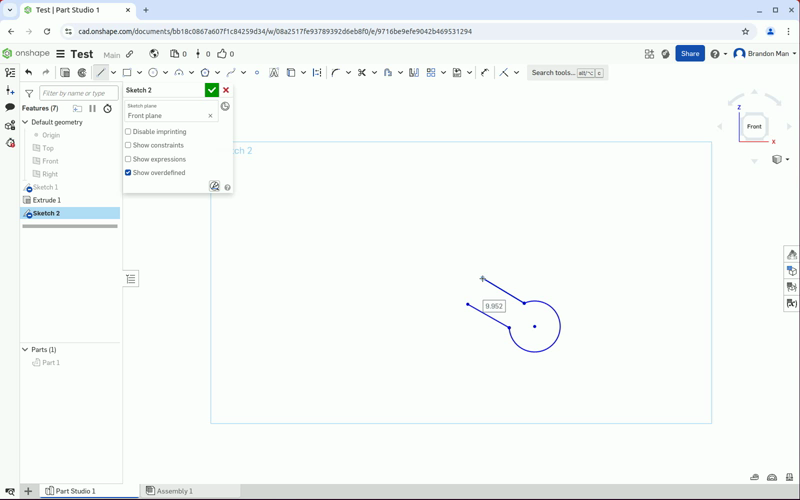
key(a)
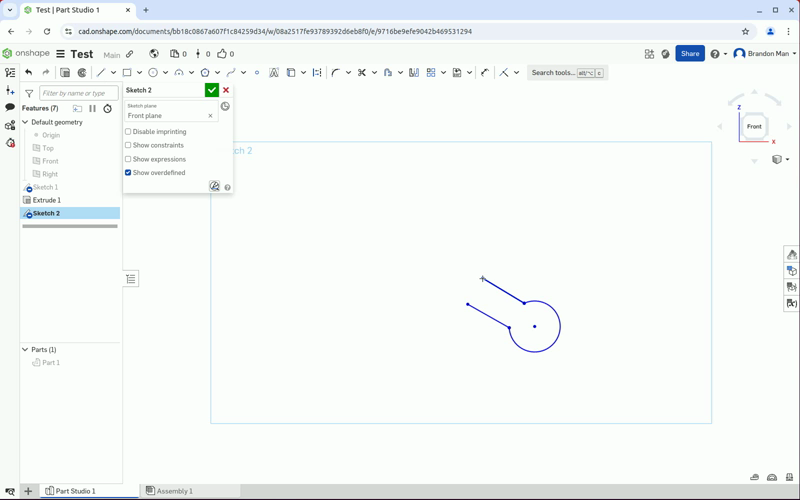
mouse_move(482, 278)
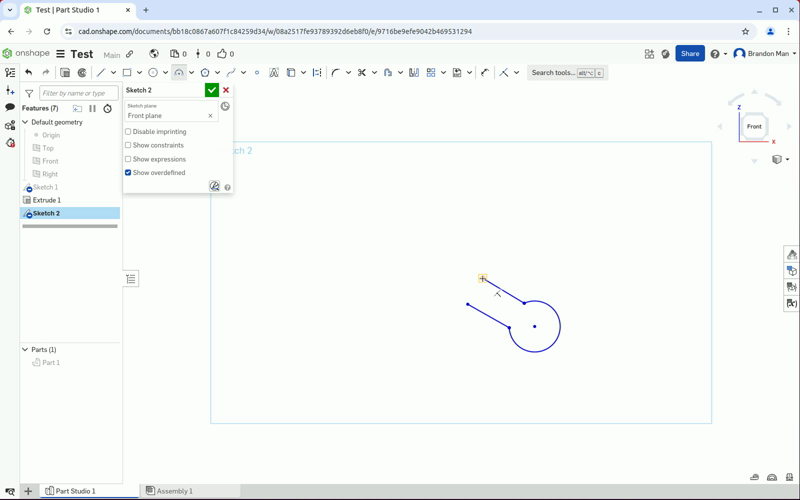
click(482, 278)
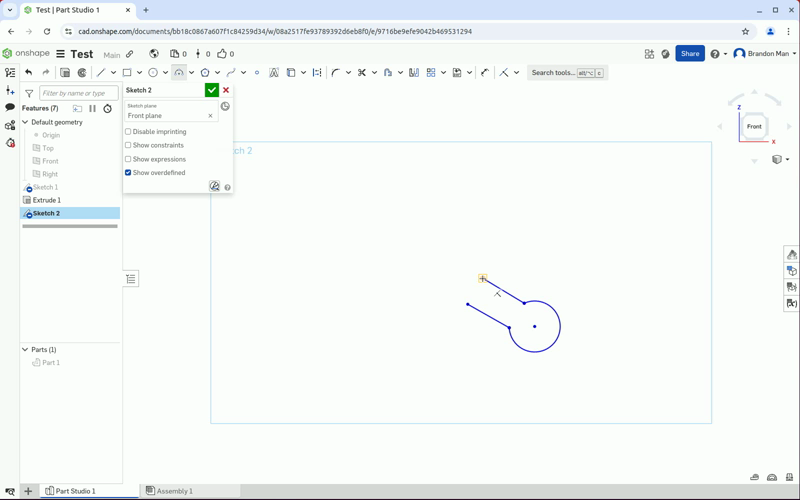
mouse_move(467, 304)
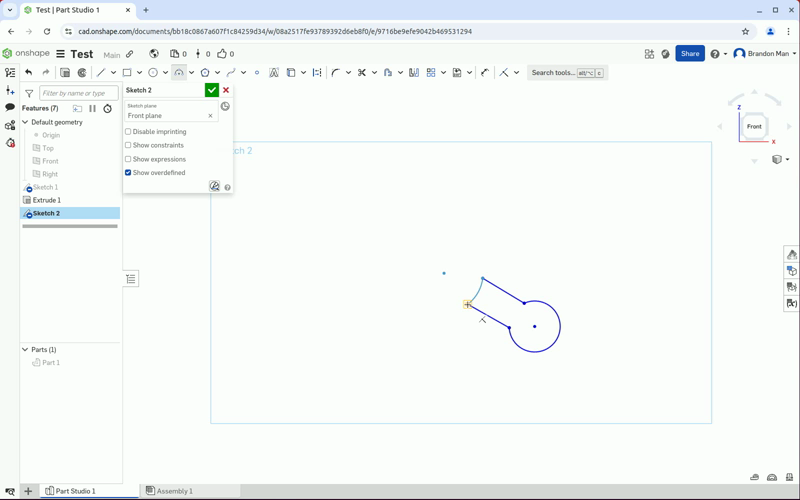
click(467, 304)
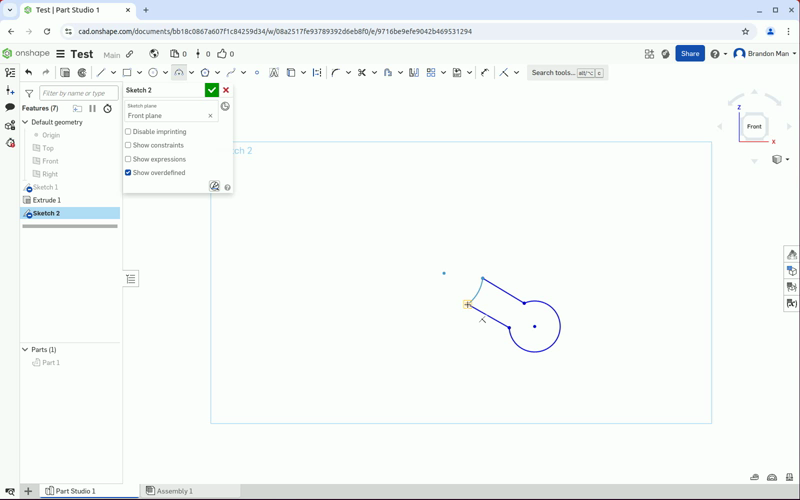
key_down(shift)
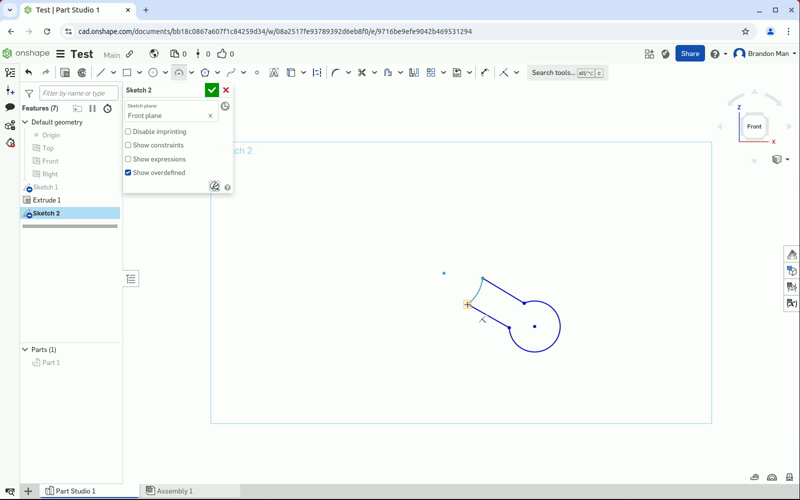
mouse_move(480, 294)
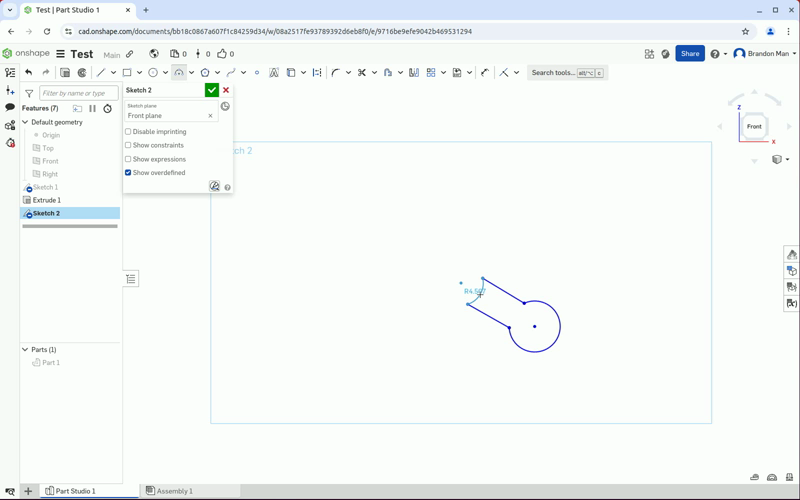
click(480, 294)
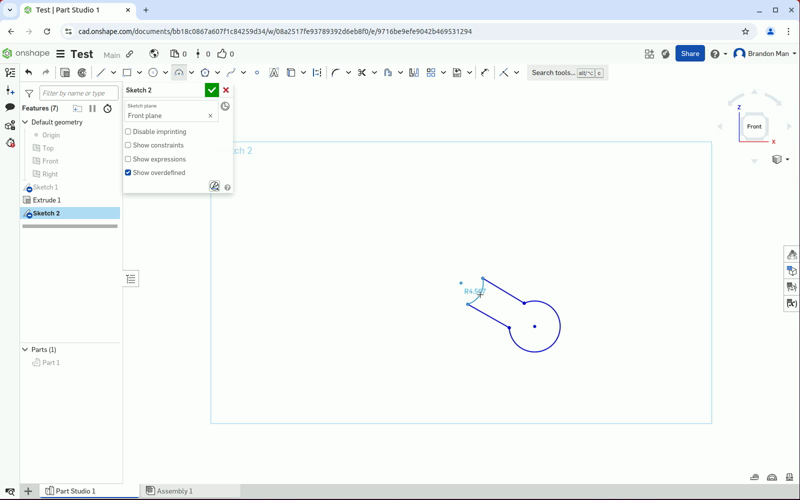
key_up(shift)
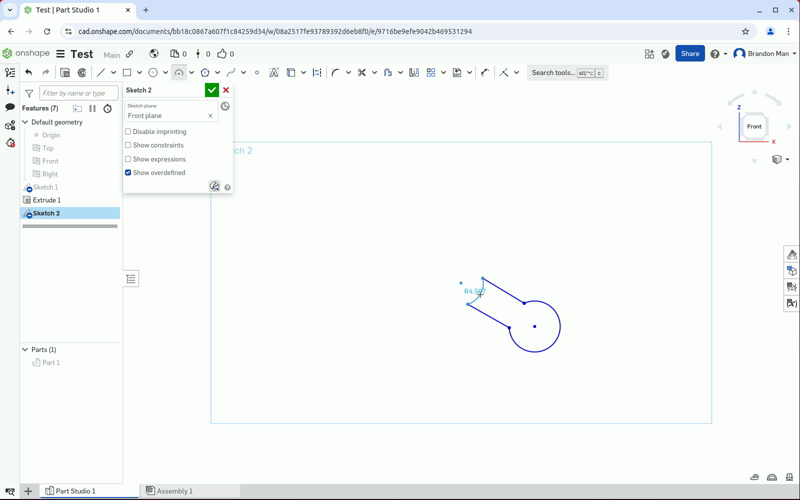
key(esc)
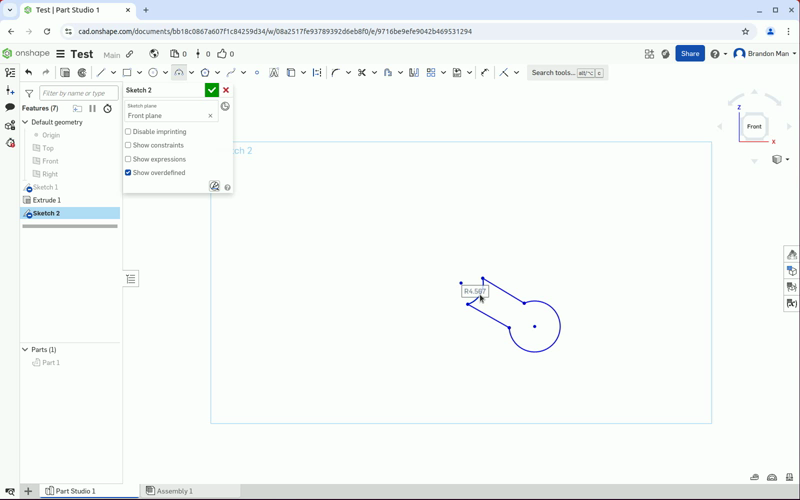
key(l)
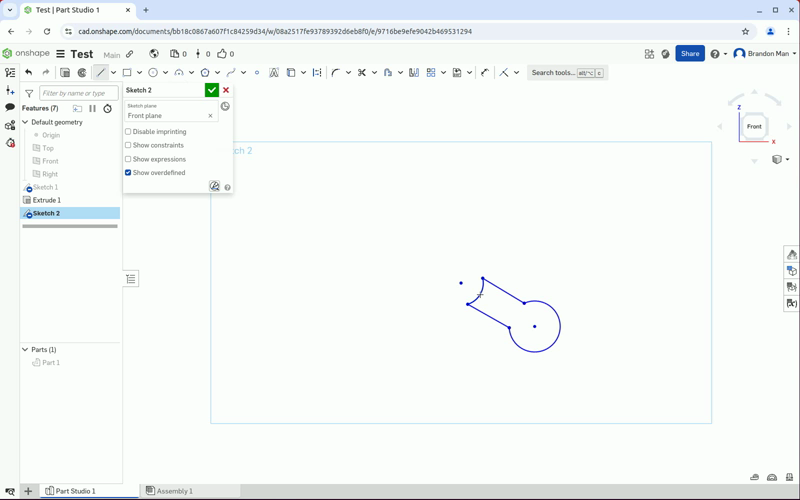
key_down(shift)
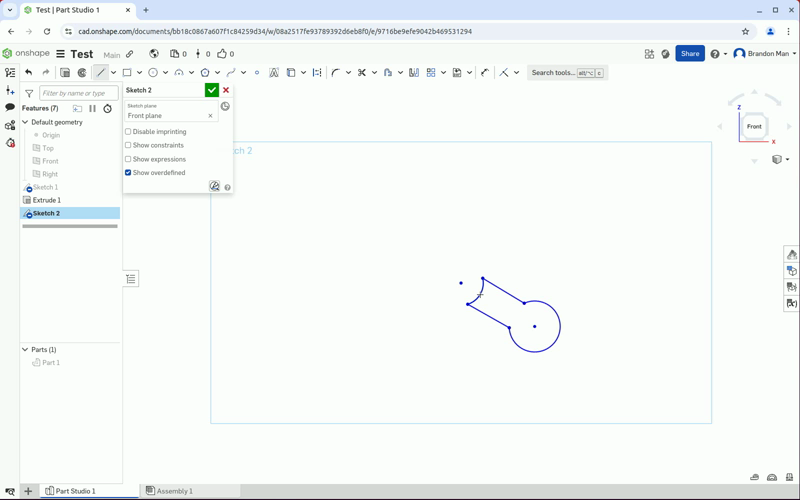
mouse_move(513, 321)
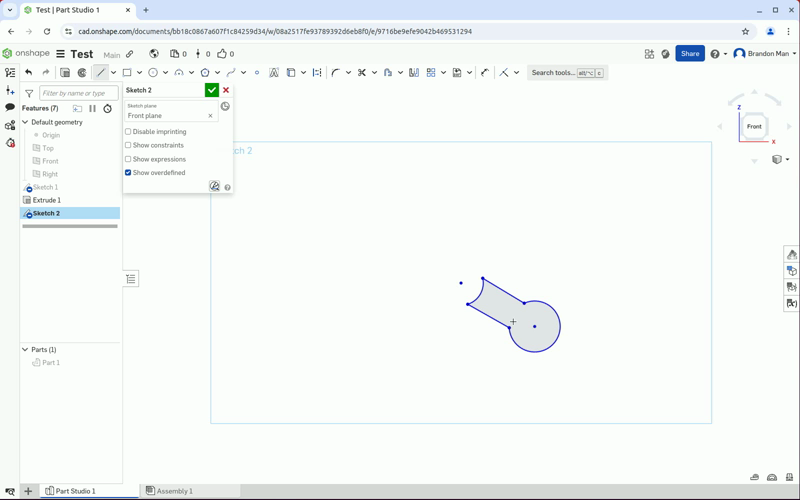
click(513, 321)
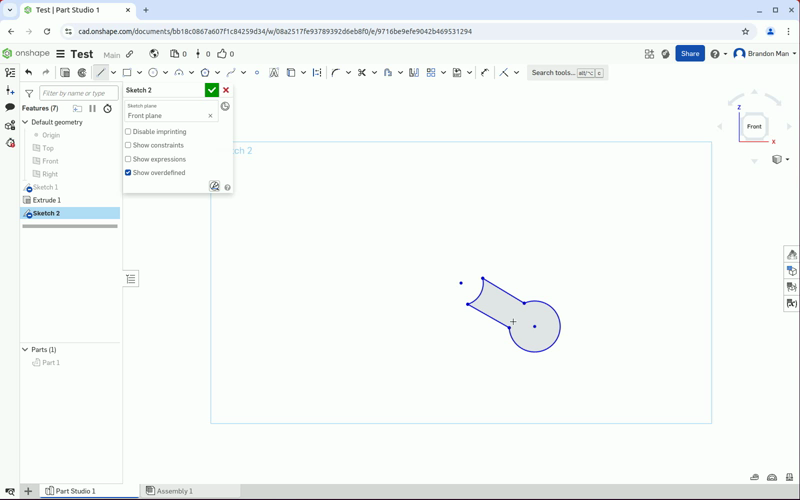
key_up(shift)
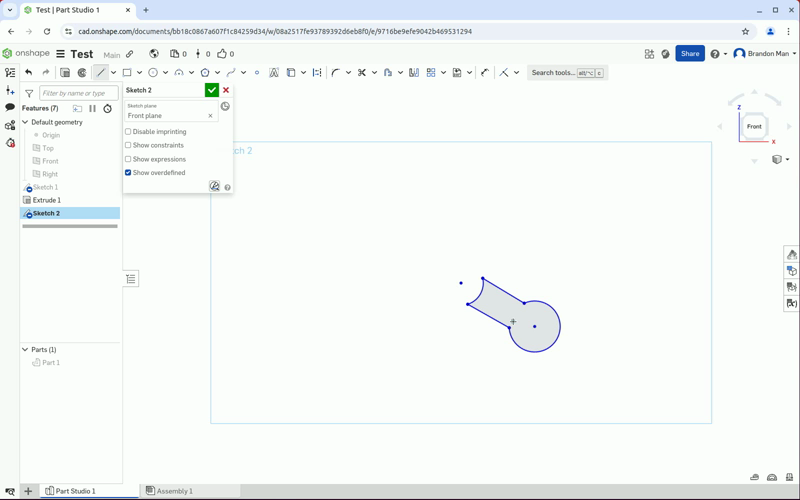
key_down(shift)
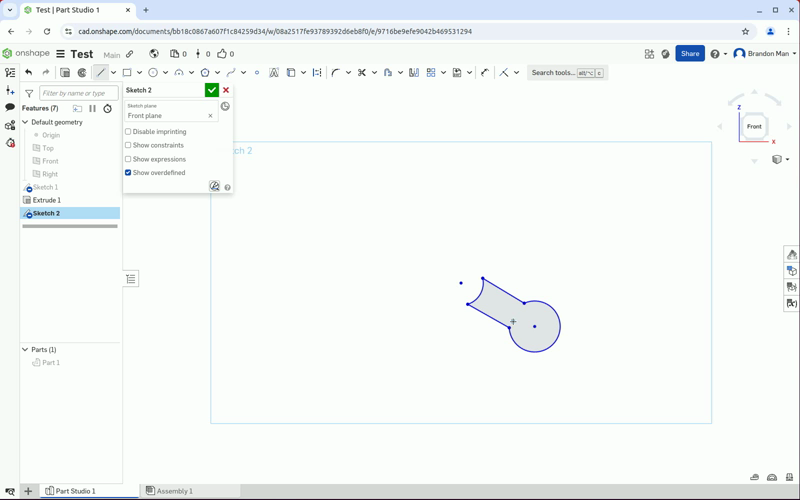
mouse_move(543, 321)
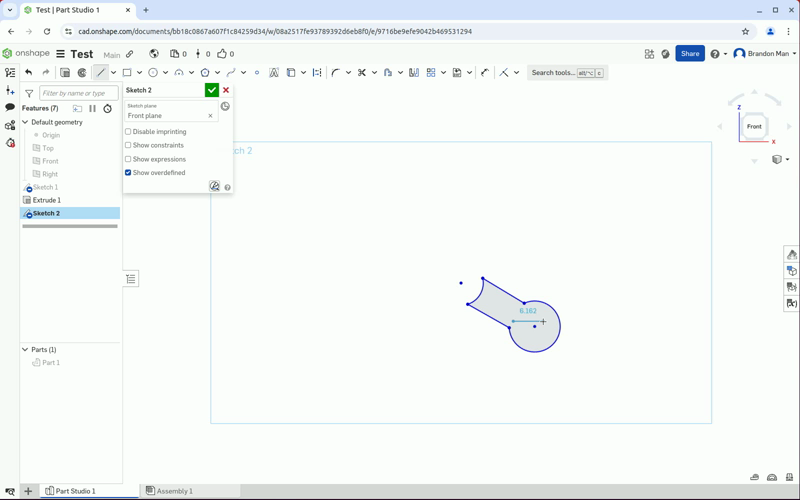
mouse_move(520, 342)
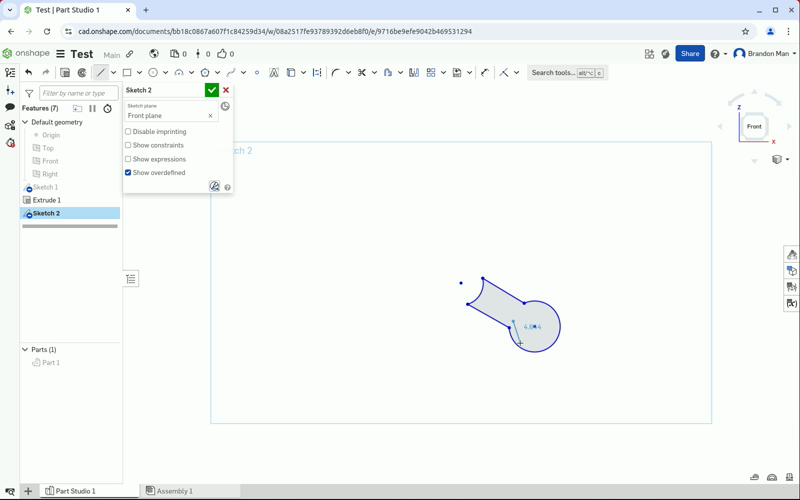
click(520, 342)
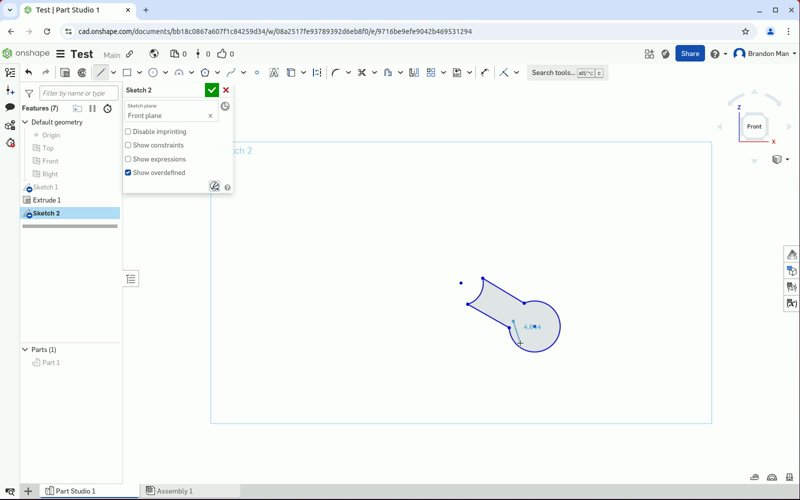
key_up(shift)
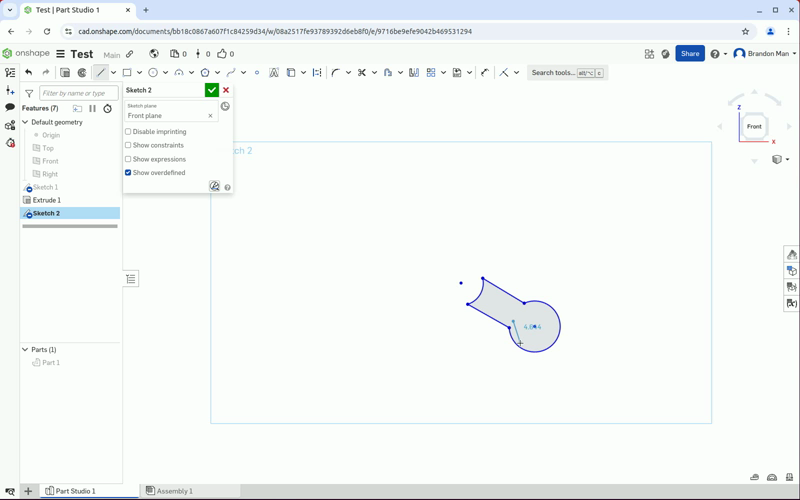
key_down(shift)
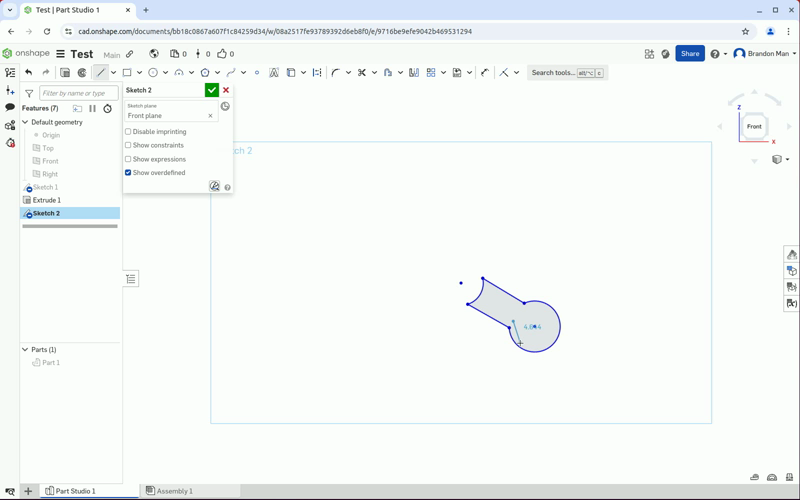
mouse_move(550, 342)
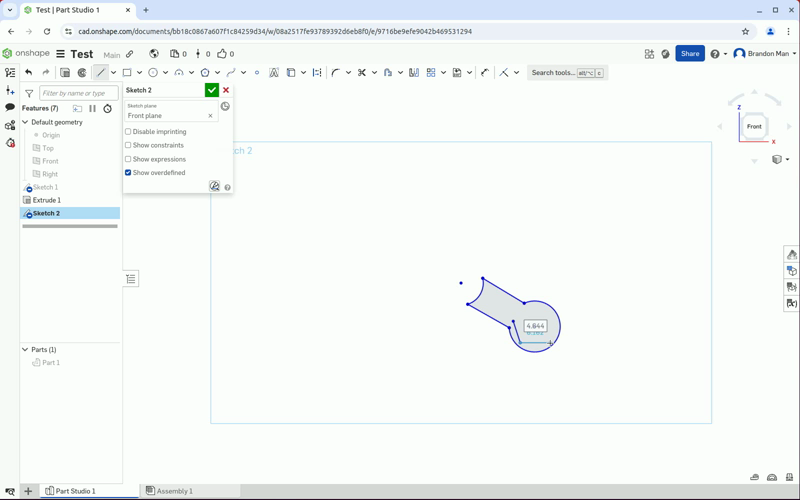
mouse_move(542, 347)
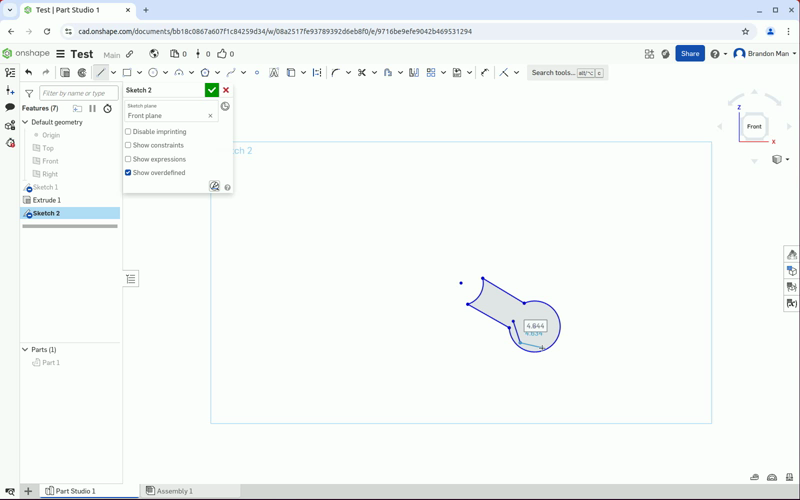
click(542, 347)
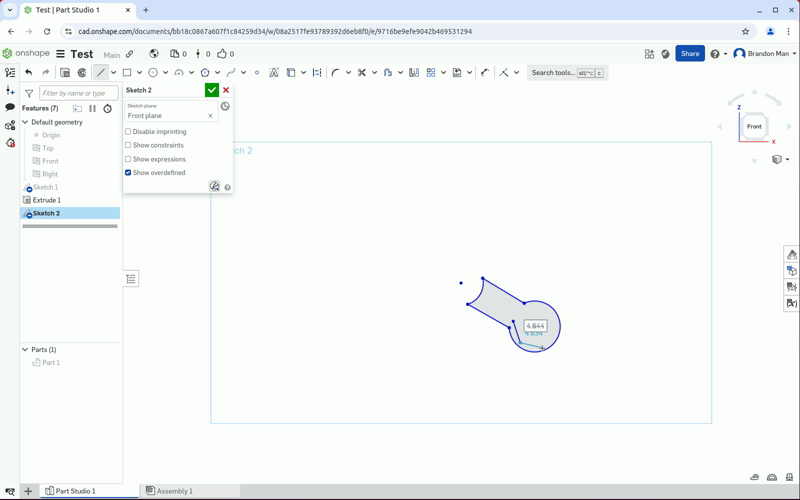
key_up(shift)
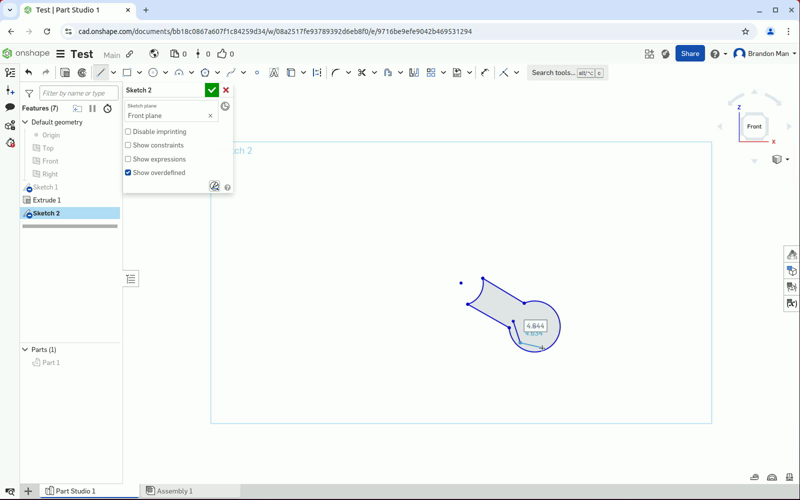
key_down(shift)
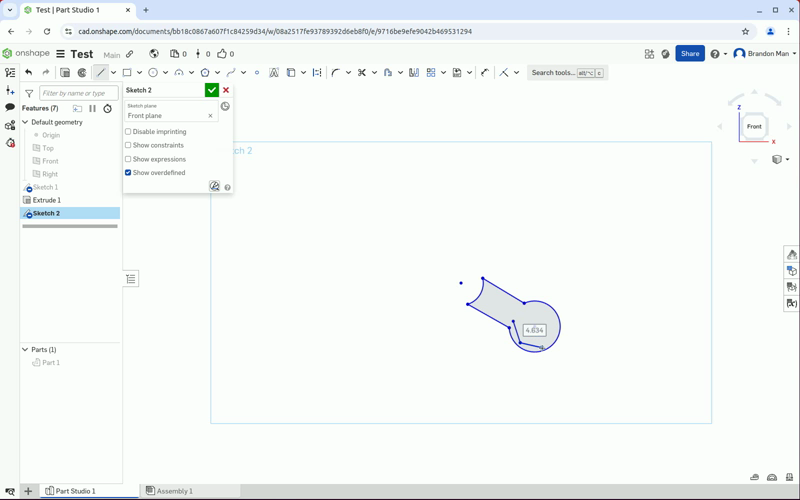
mouse_move(572, 347)
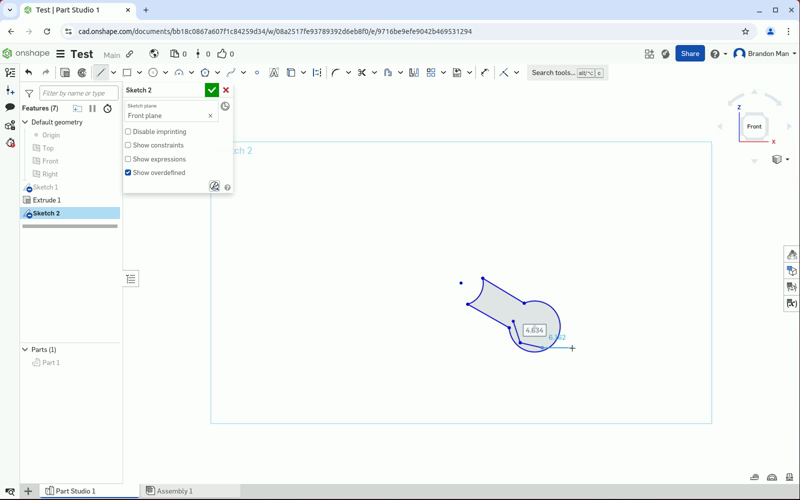
mouse_move(557, 331)
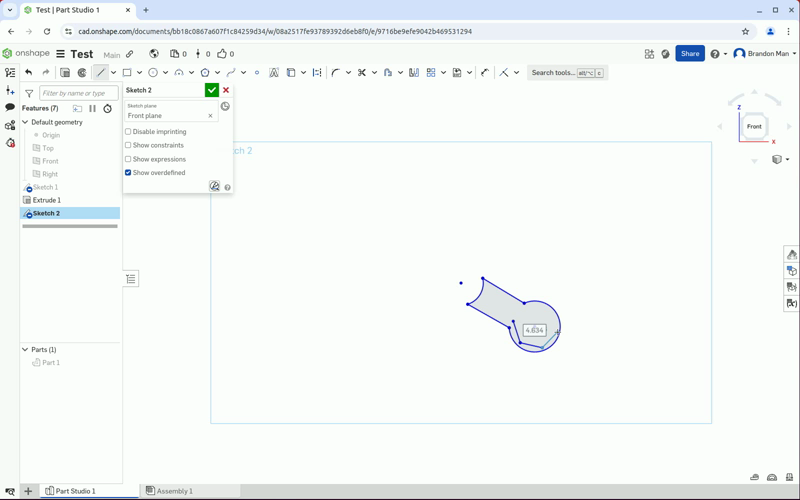
click(557, 331)
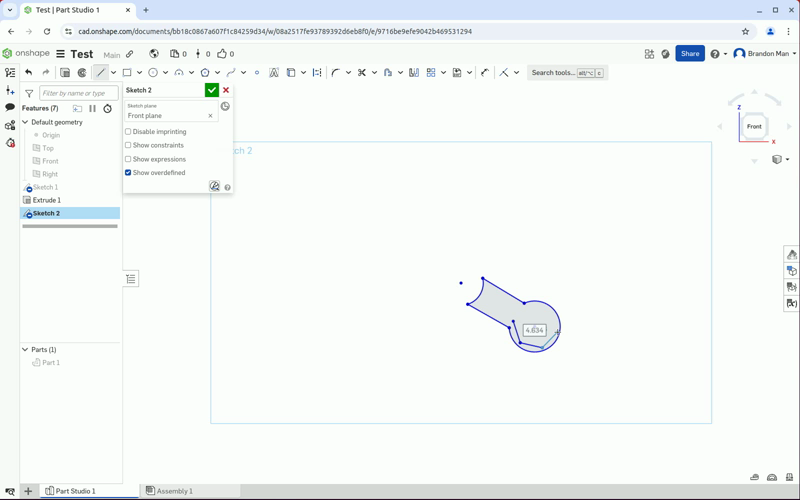
key_up(shift)
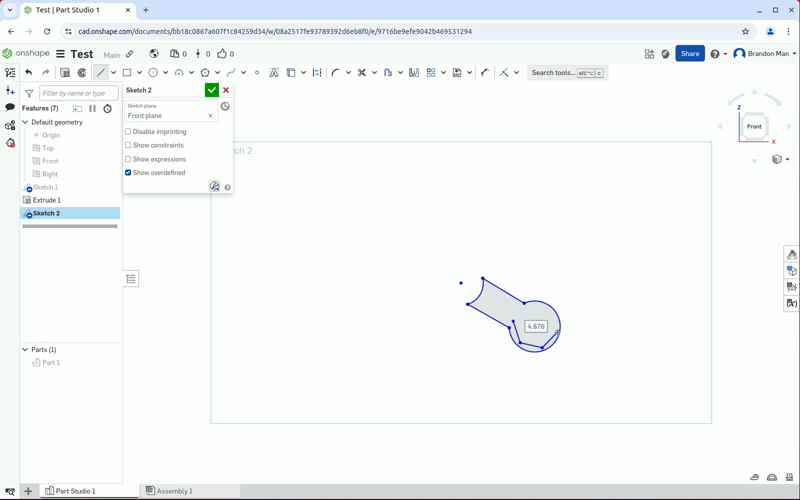
key_down(shift)
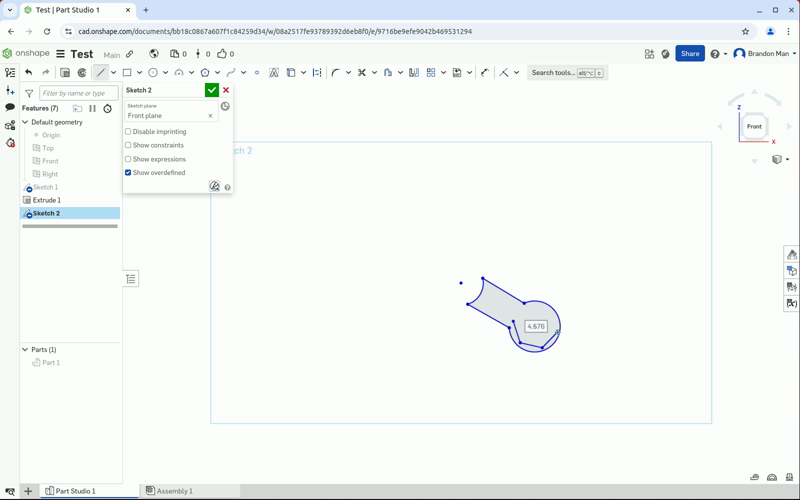
mouse_move(587, 331)
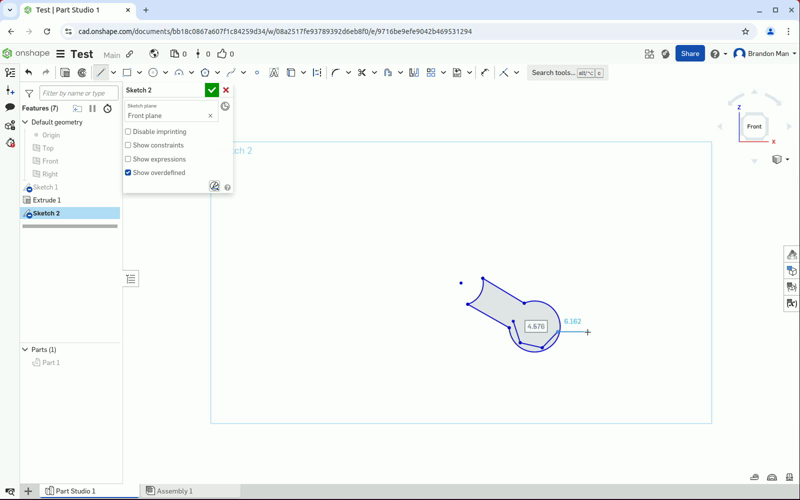
mouse_move(550, 309)
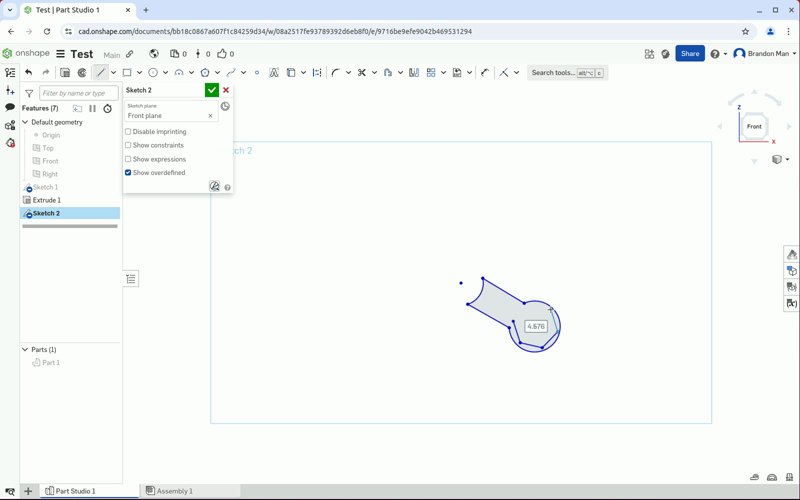
click(550, 309)
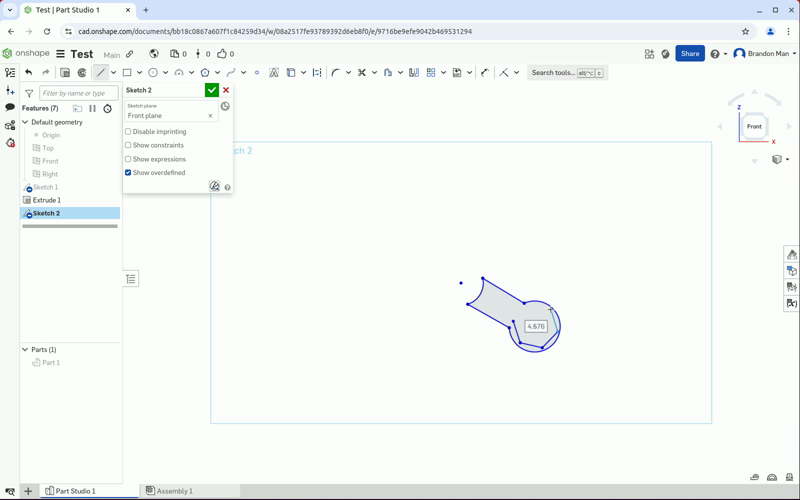
key_up(shift)
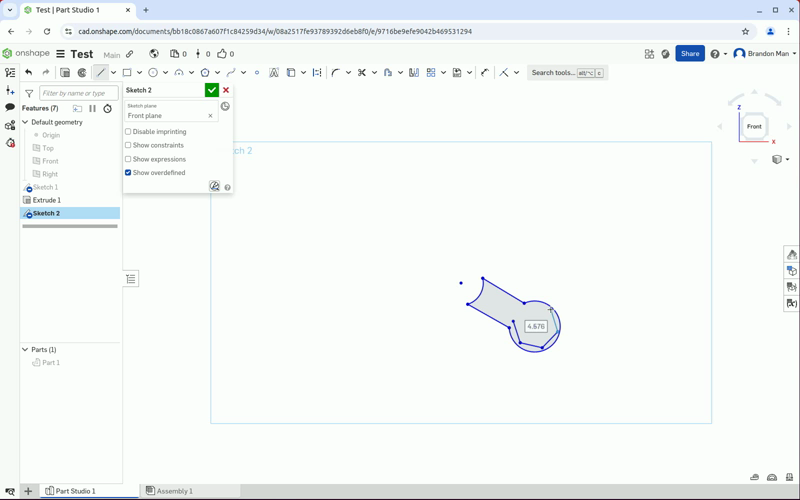
key_down(shift)
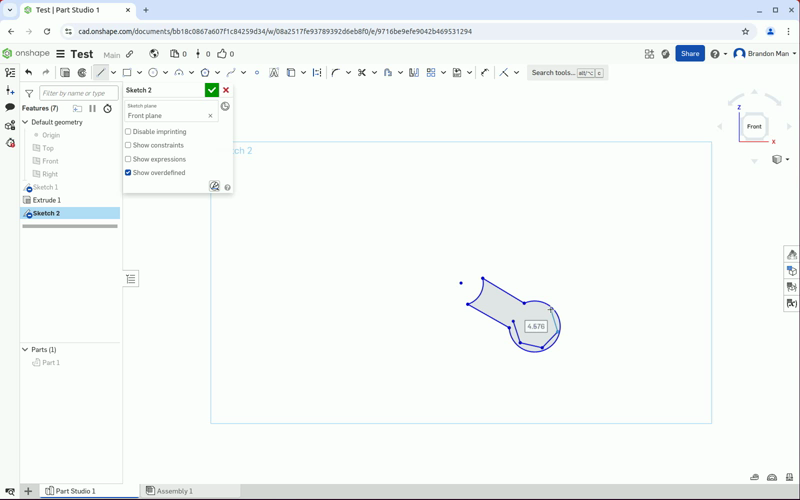
mouse_move(580, 309)
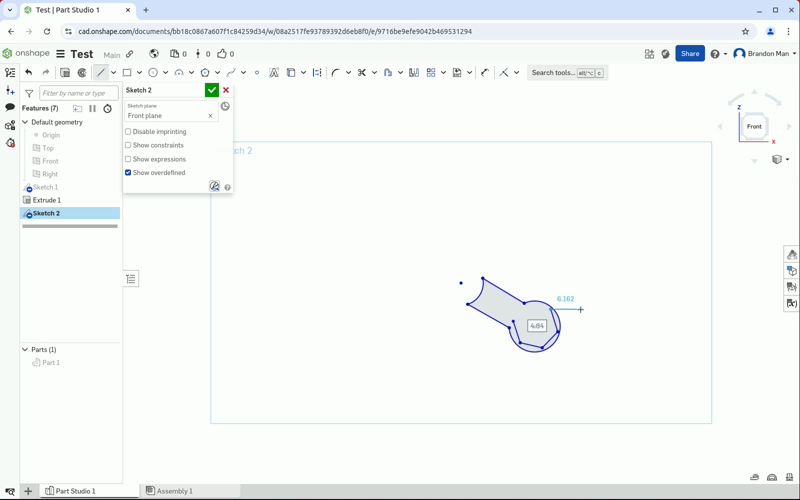
mouse_move(529, 304)
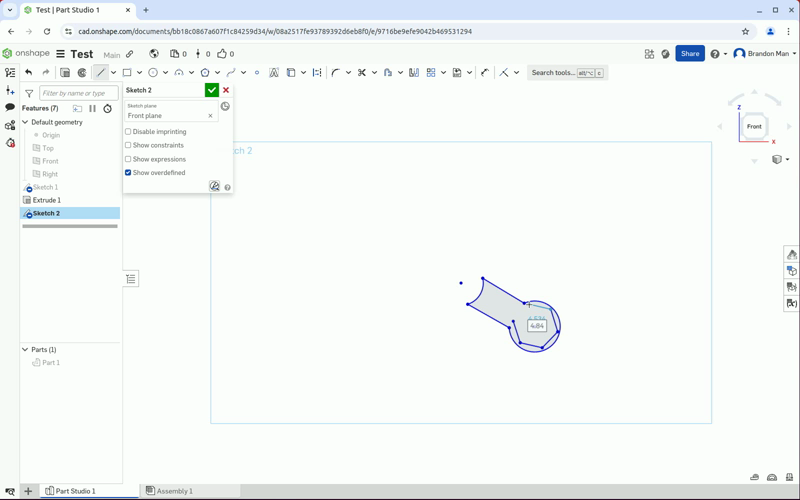
click(529, 304)
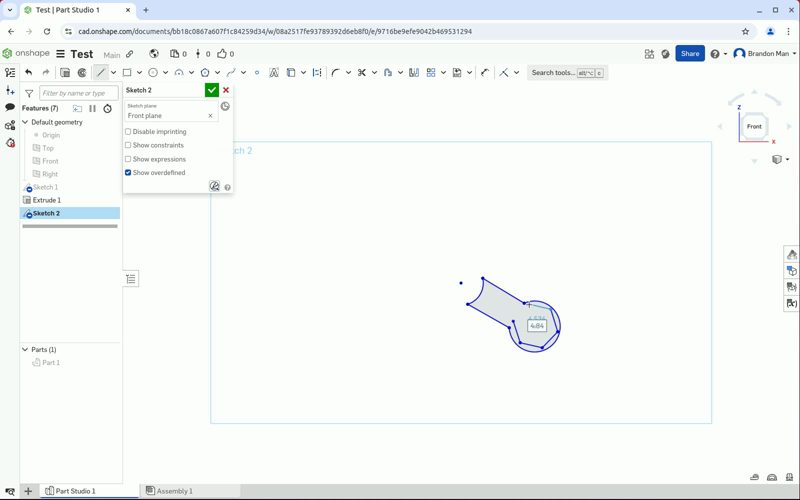
key_up(shift)
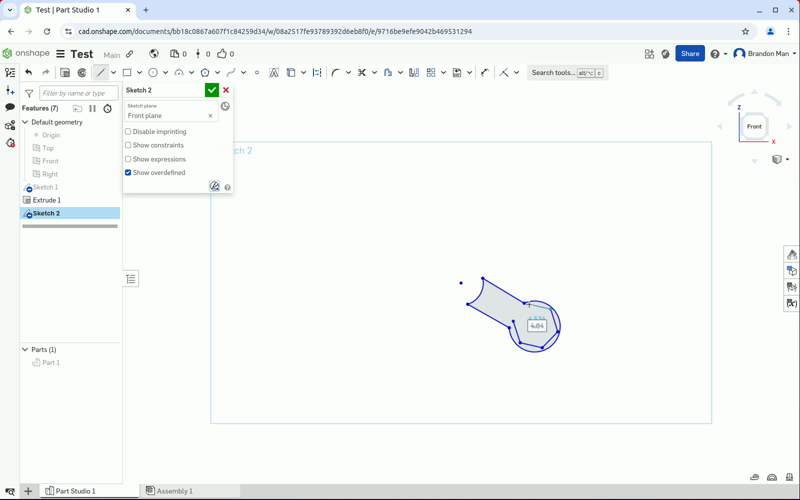
mouse_move(559, 304)
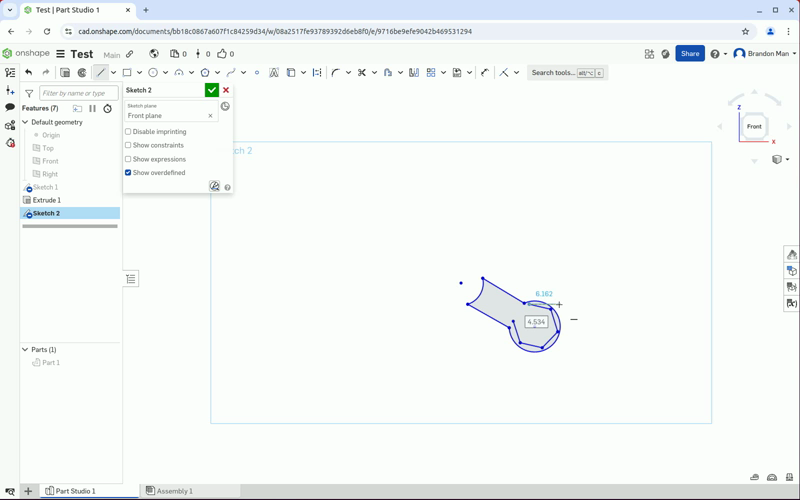
key_down(shift)
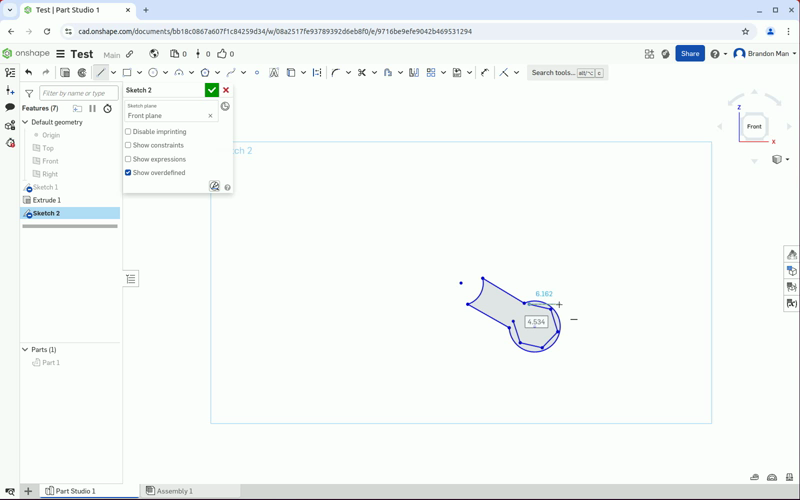
mouse_move(513, 321)
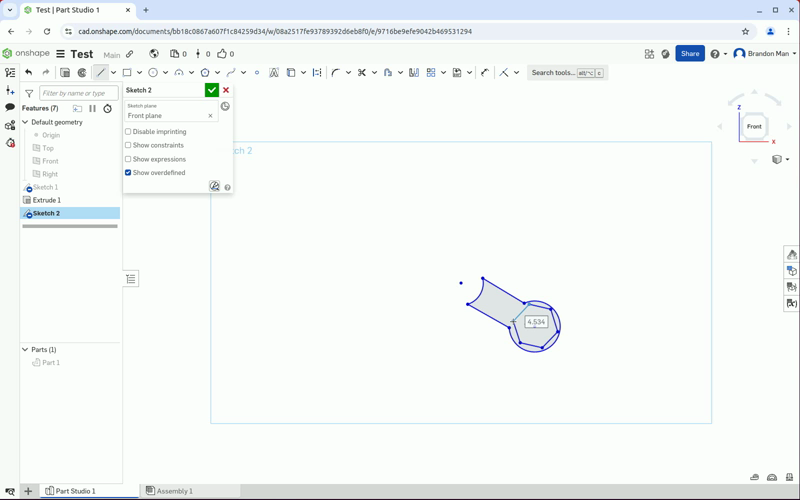
key_up(shift)
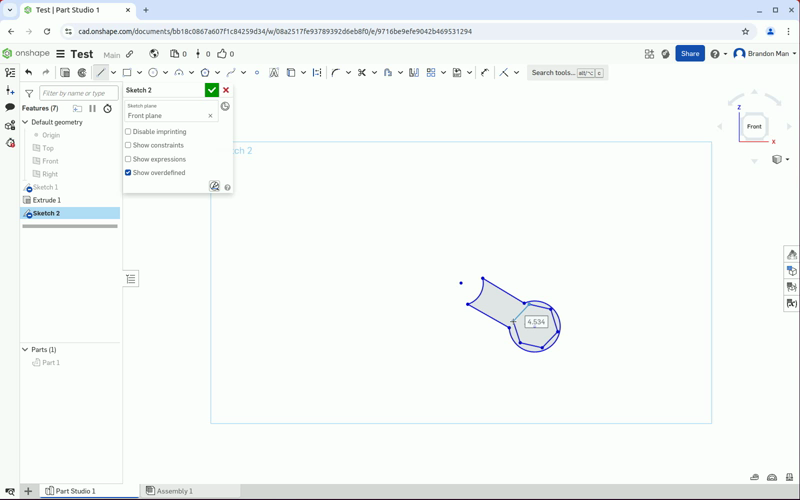
click(513, 321)
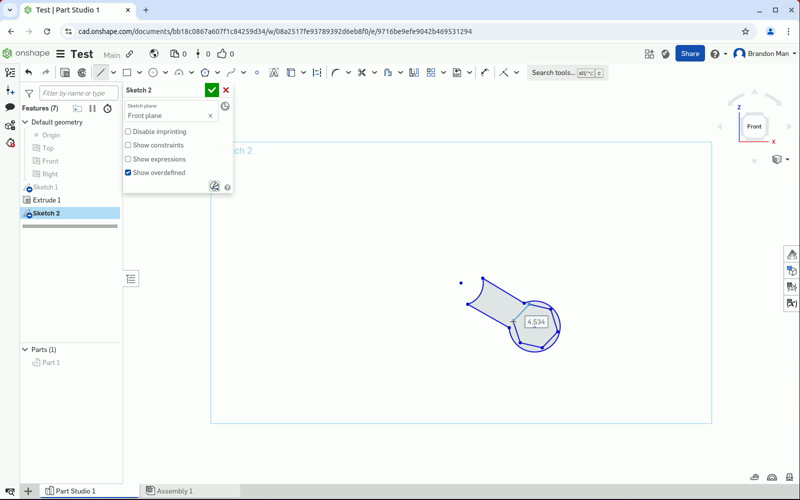
key(esc)
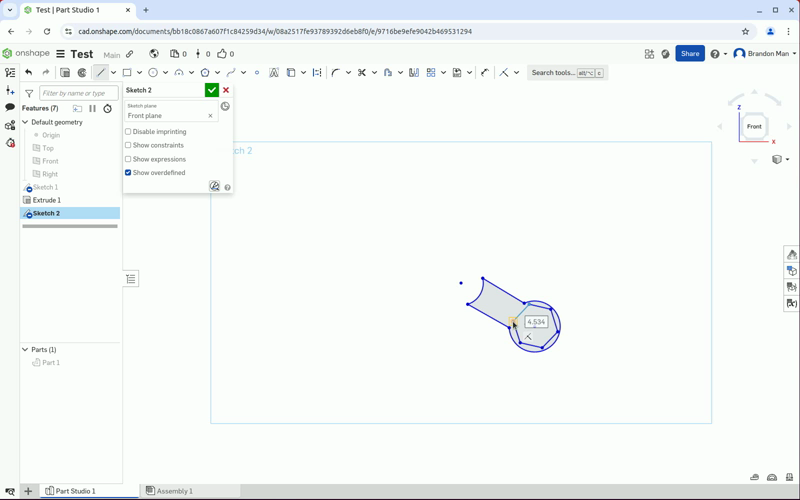
mouse_move(537, 348)
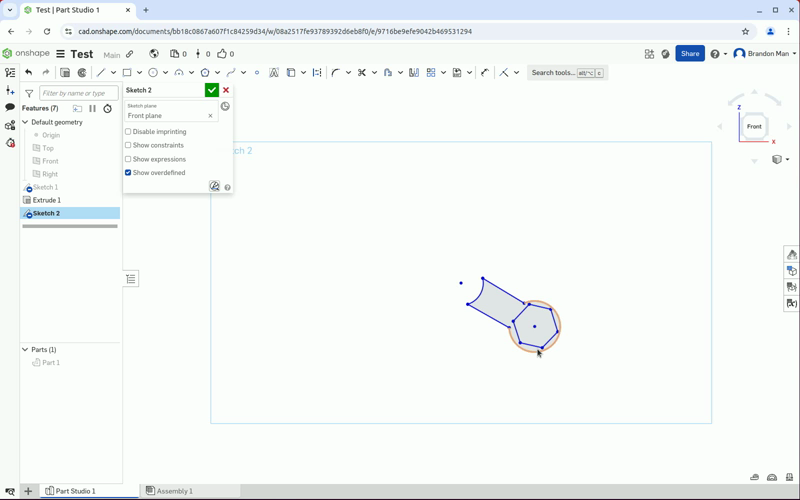
click(537, 348)
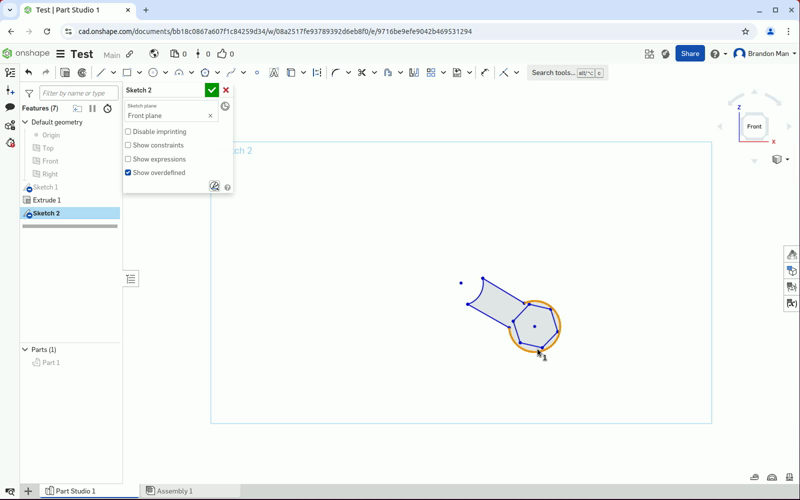
mouse_move(73, 352)
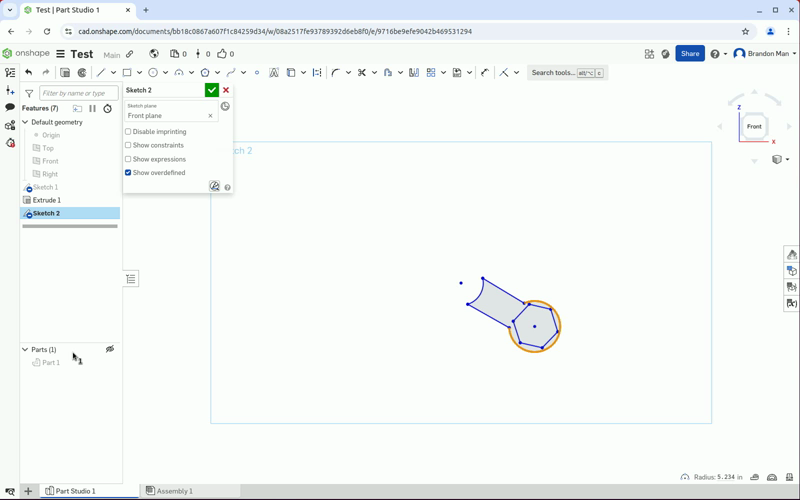
key(shift+y)
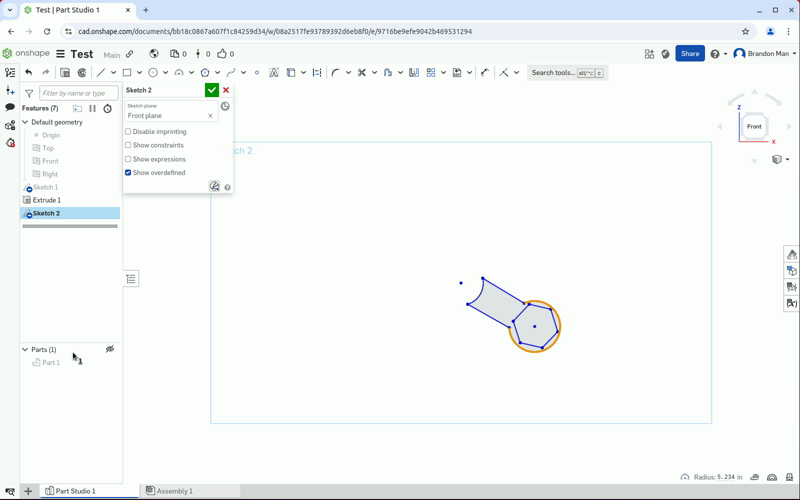
key(shift+e)
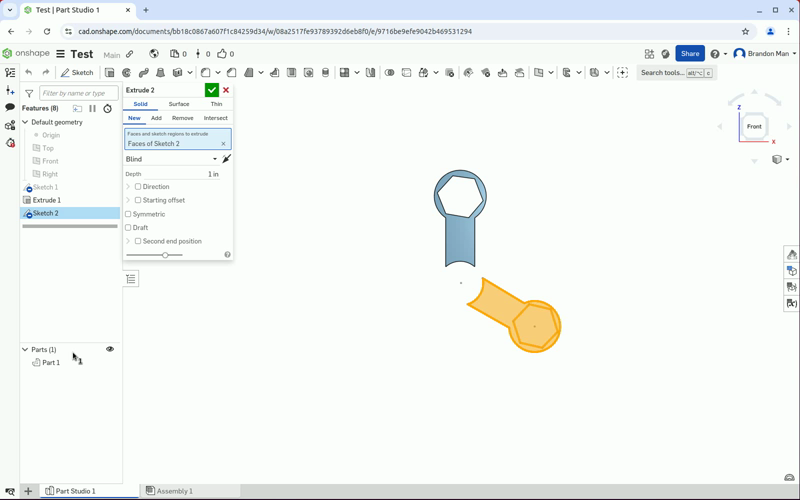
mouse_move(143, 106)
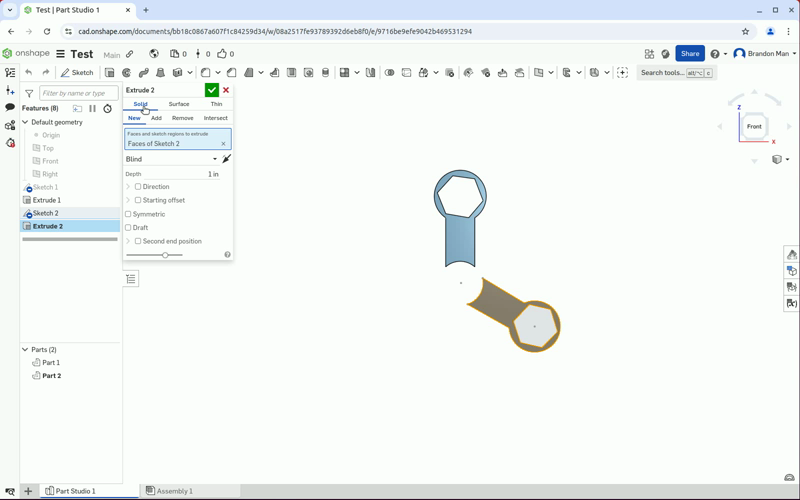
click(143, 106)
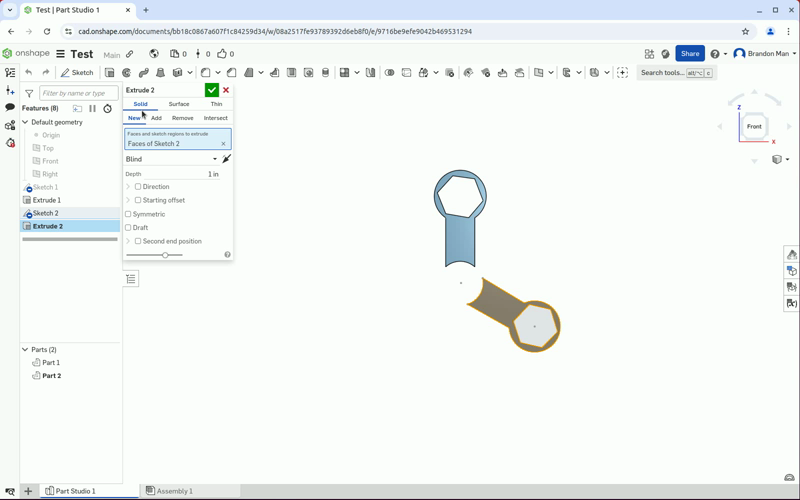
mouse_move(137, 120)
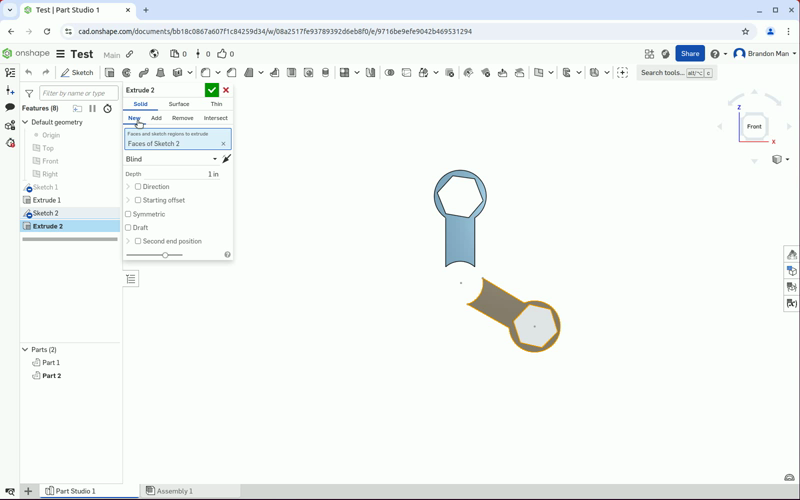
click(137, 120)
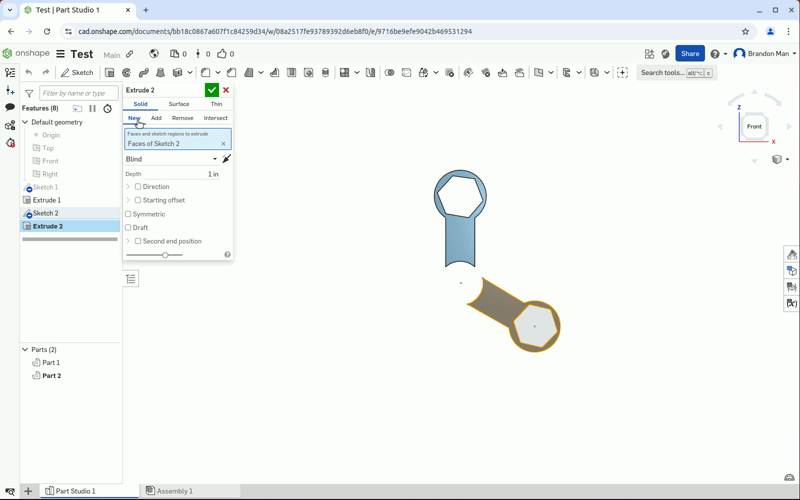
key(tab, 4)
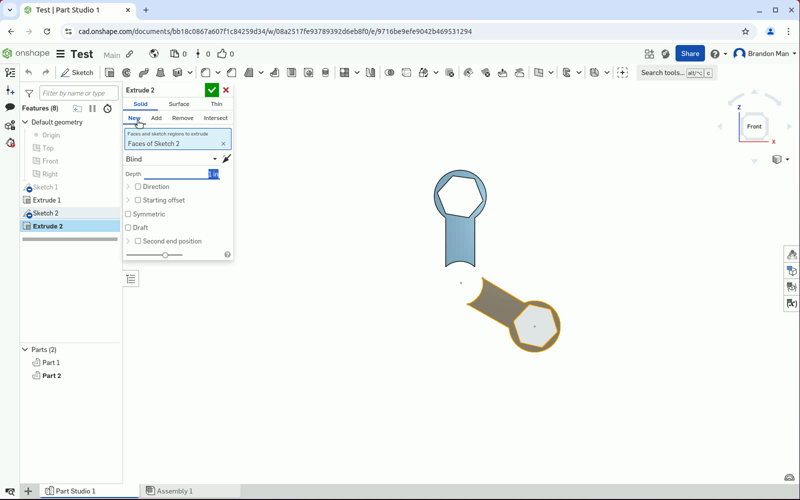
text(1.685)
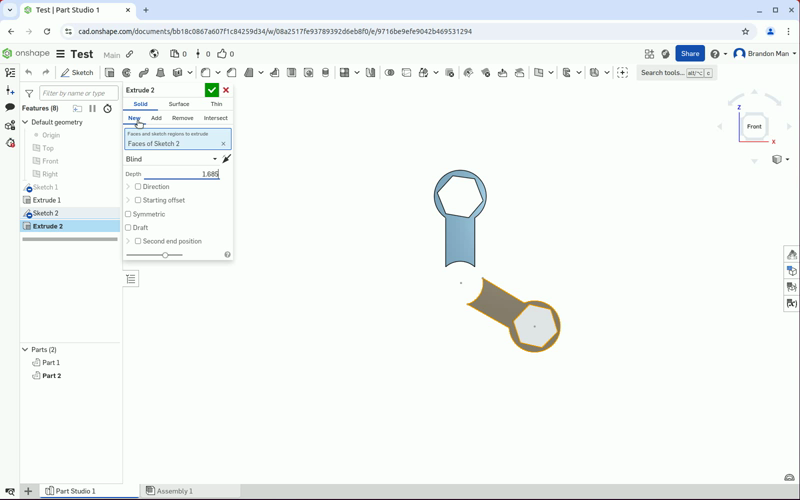
key(enter)
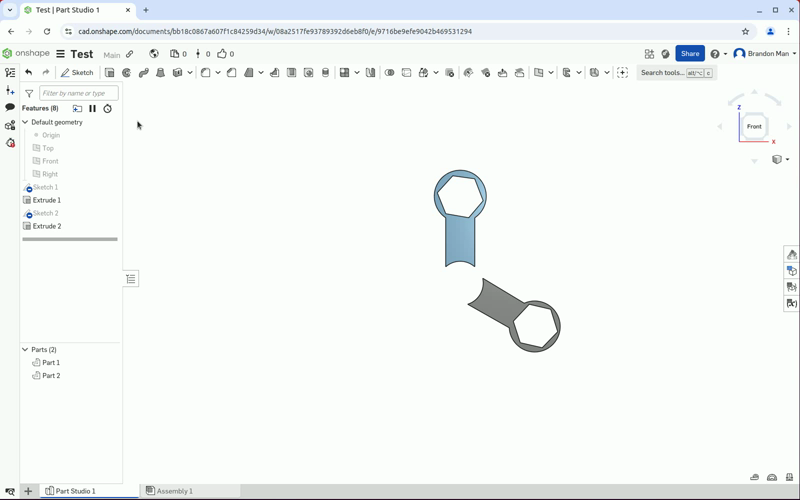
key(shift+h)
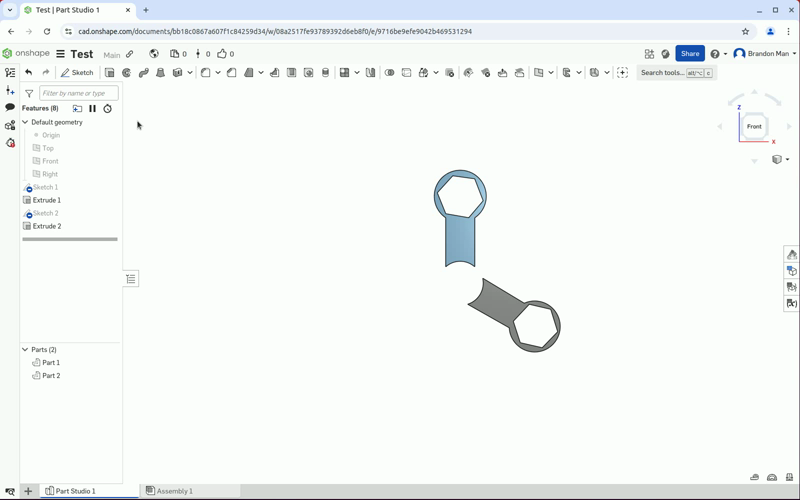
key(shift+h)
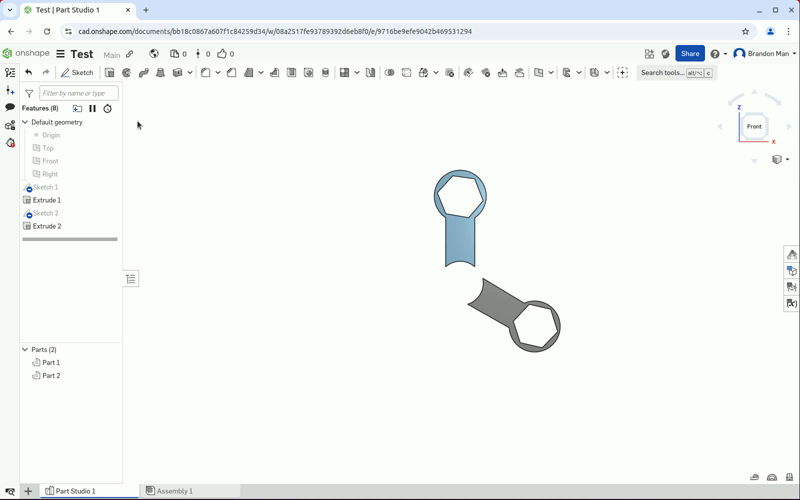
mouse_move(73, 189)
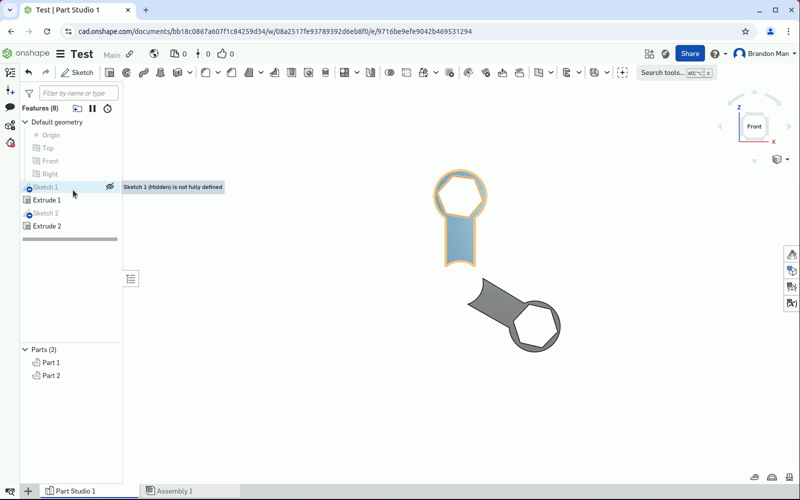
click(73, 189)
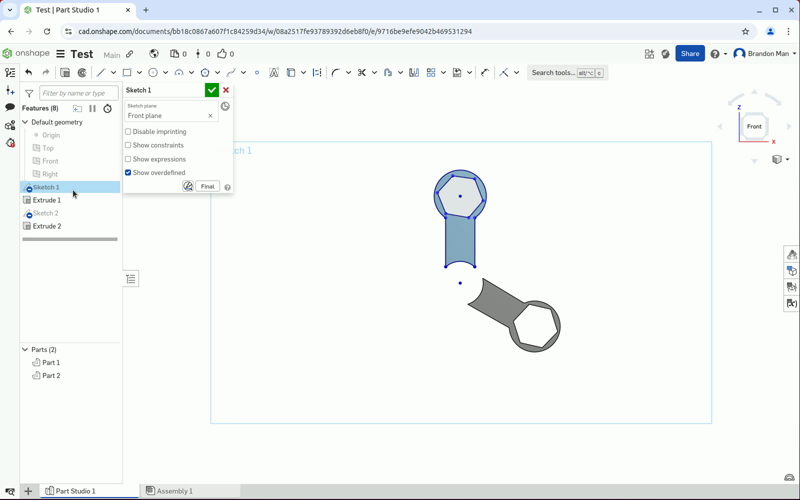
mouse_move(229, 92)
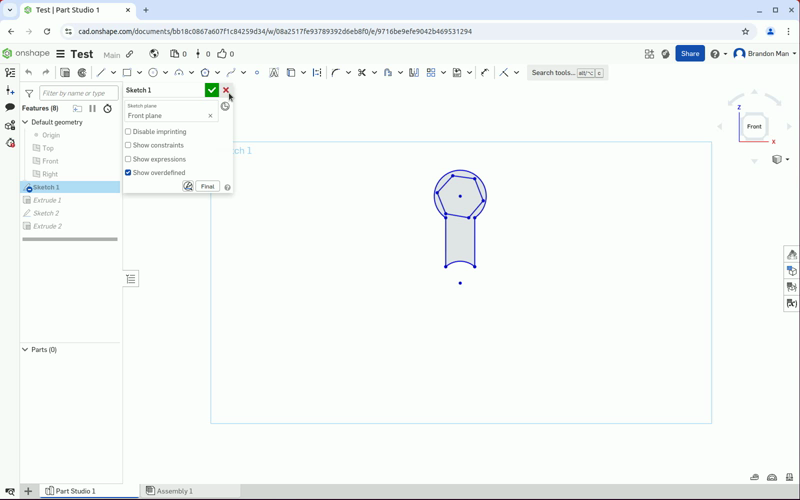
click(229, 92)
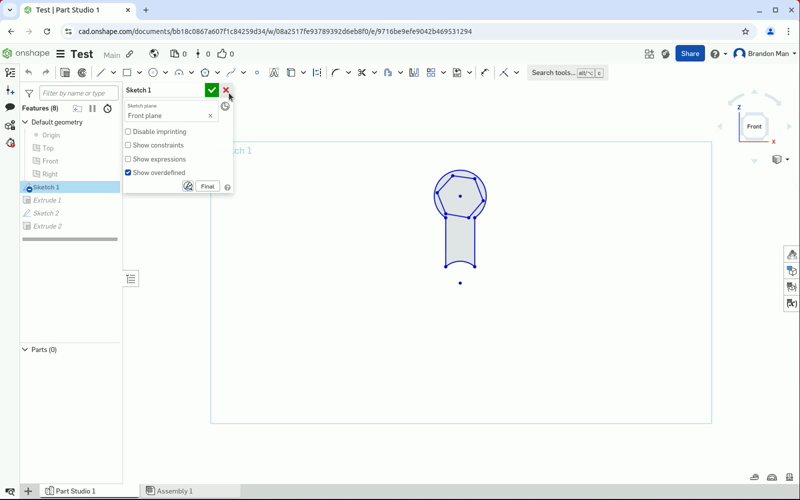
key(shift+s)
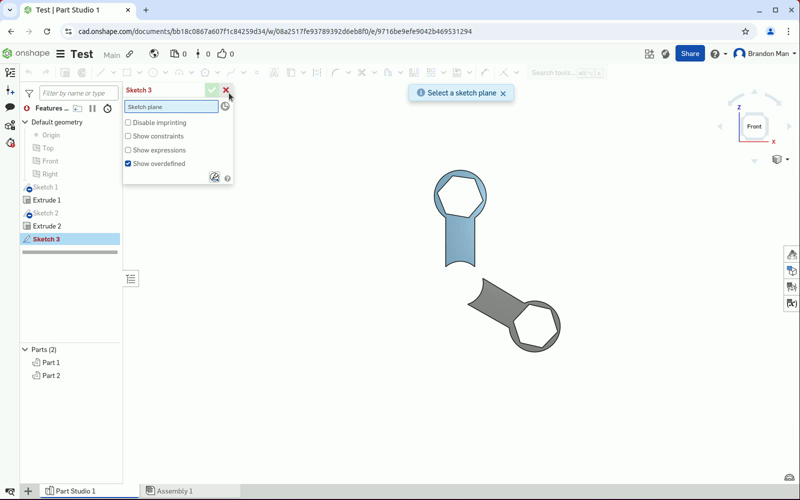
mouse_move(73, 163)
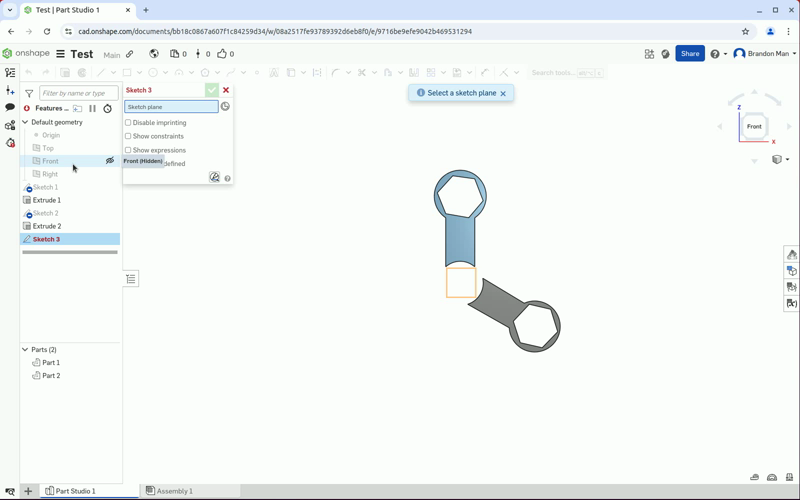
click(73, 163)
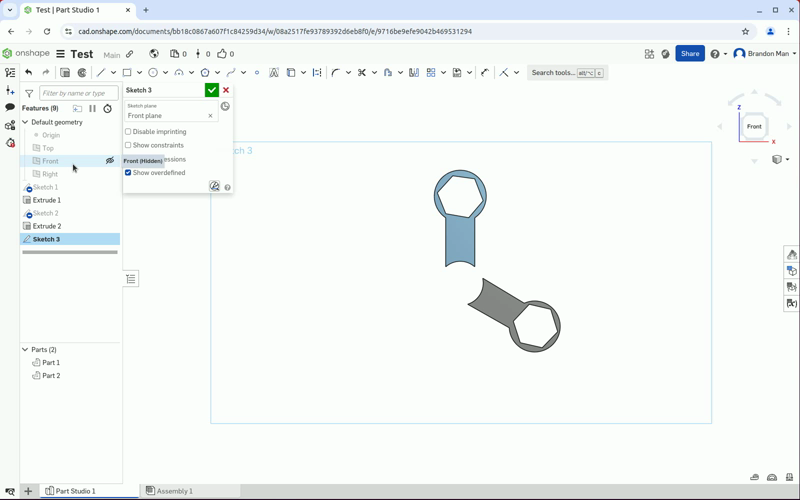
mouse_move(73, 352)
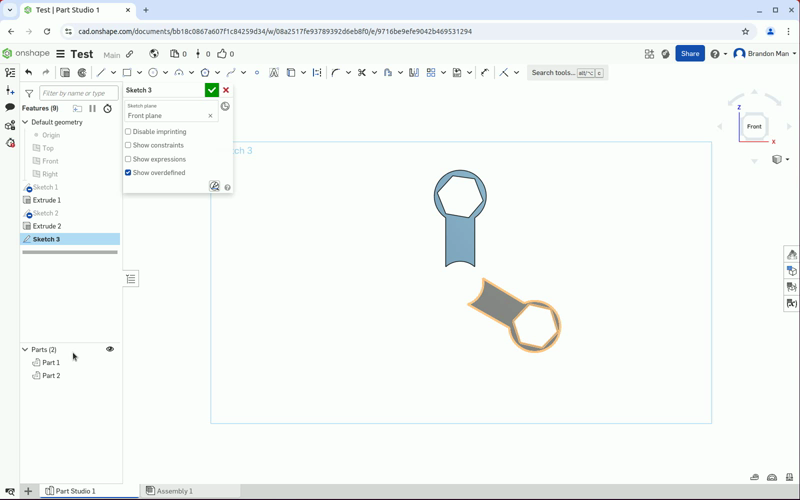
key(y)
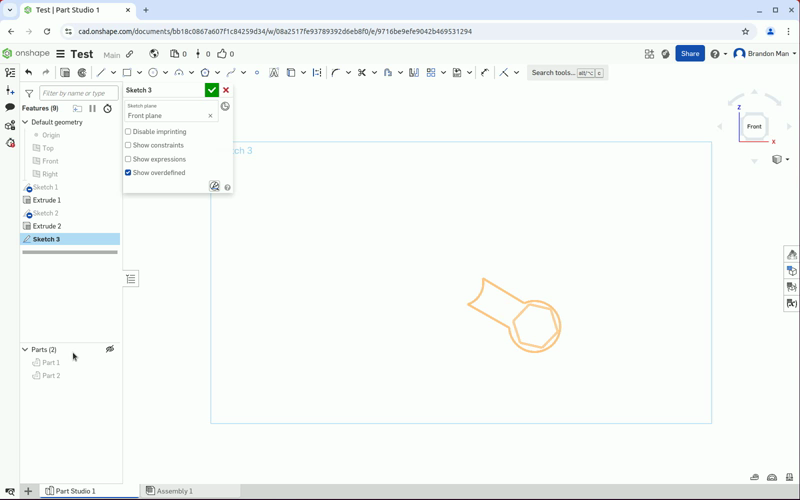
key(a)
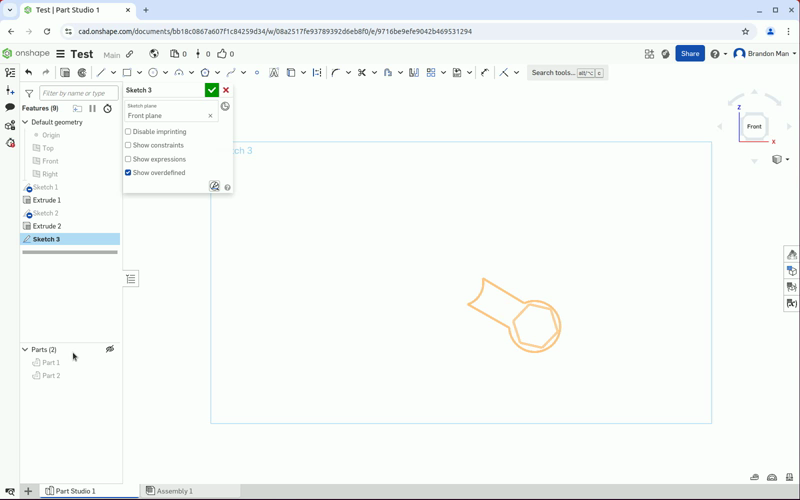
key_down(shift)
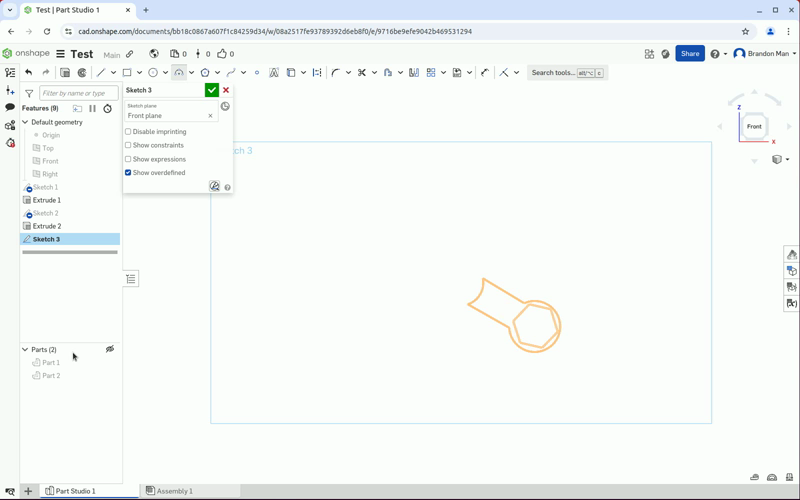
mouse_move(397, 303)
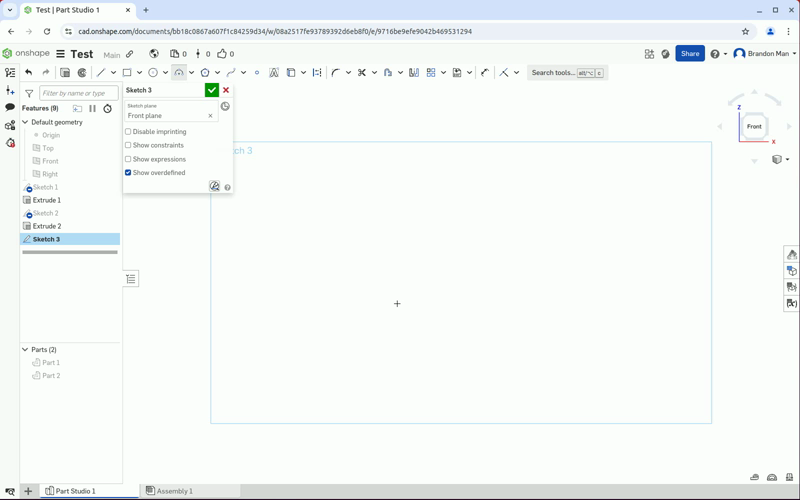
click(397, 303)
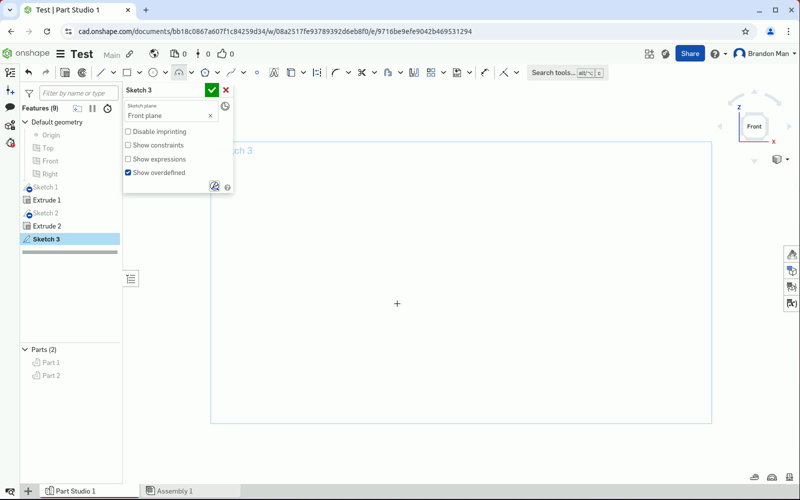
key_up(shift)
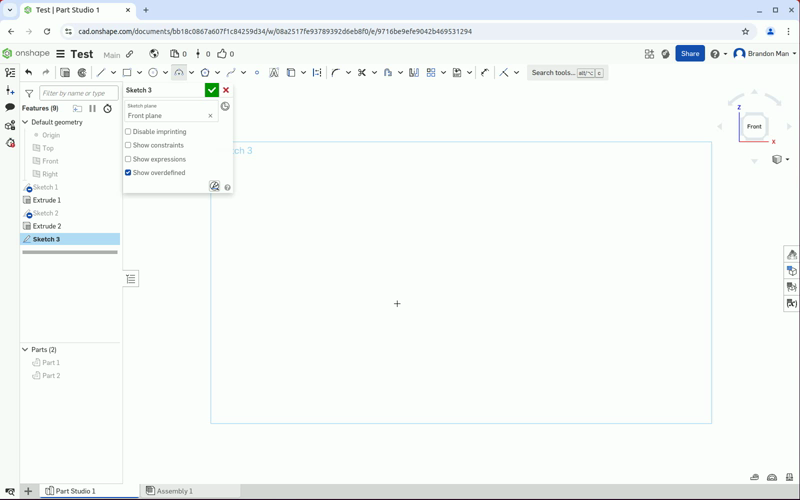
key_down(shift)
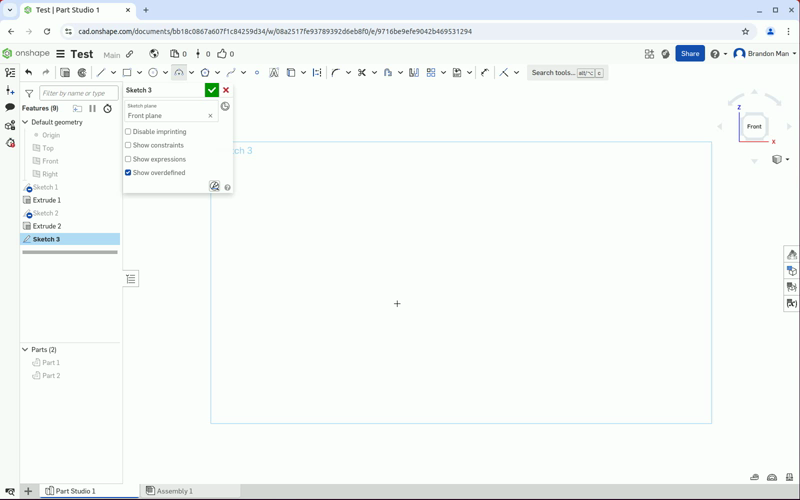
mouse_move(412, 328)
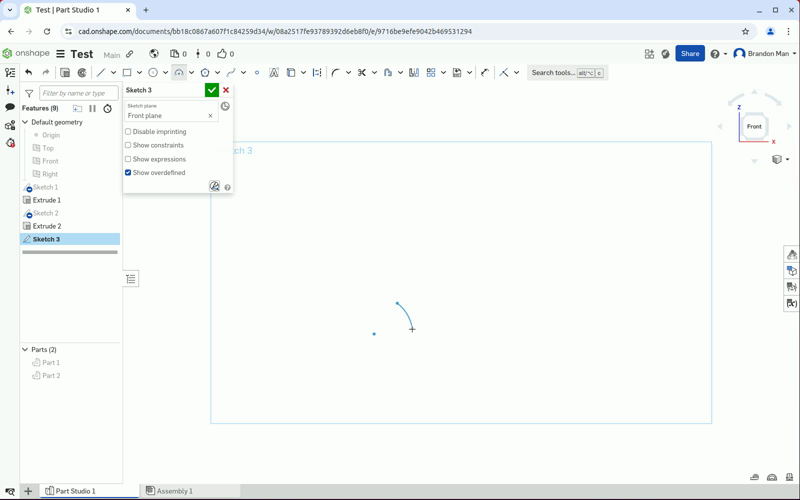
click(412, 328)
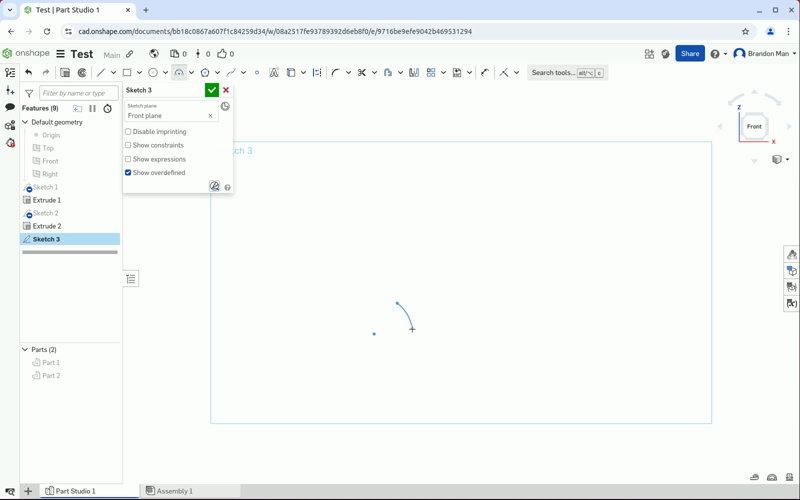
mouse_move(363, 339)
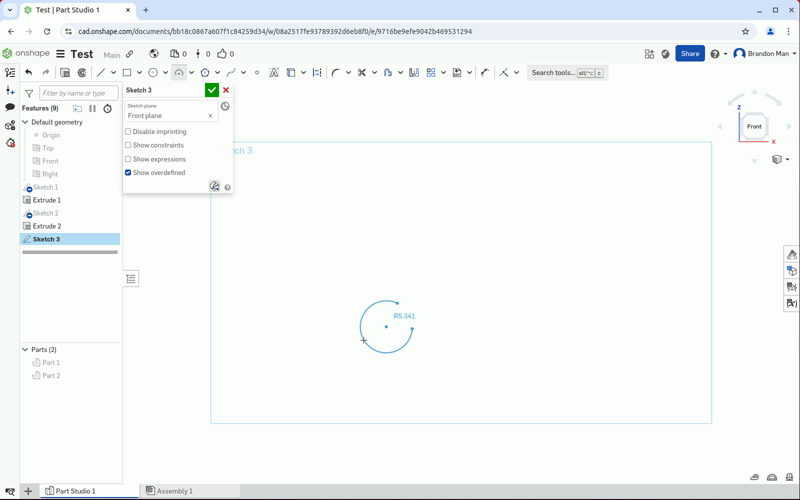
click(363, 339)
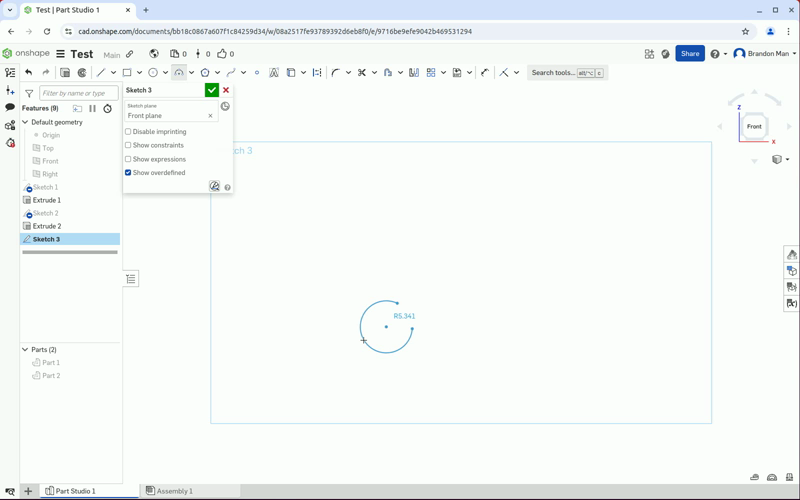
key_up(shift)
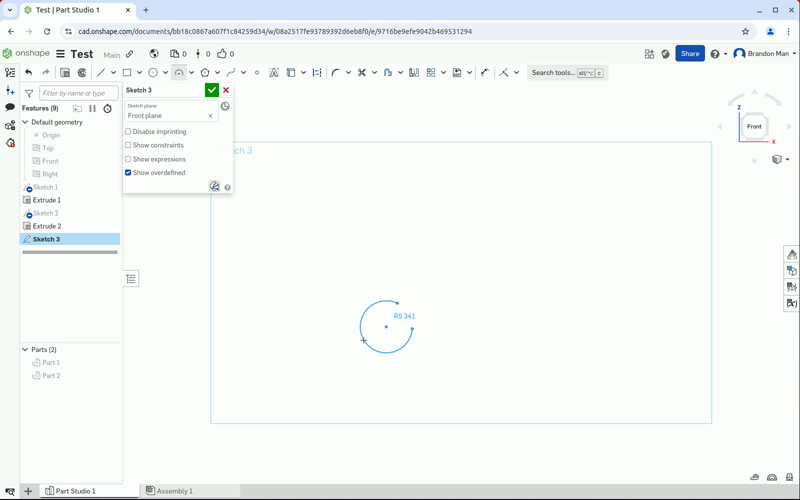
key(esc)
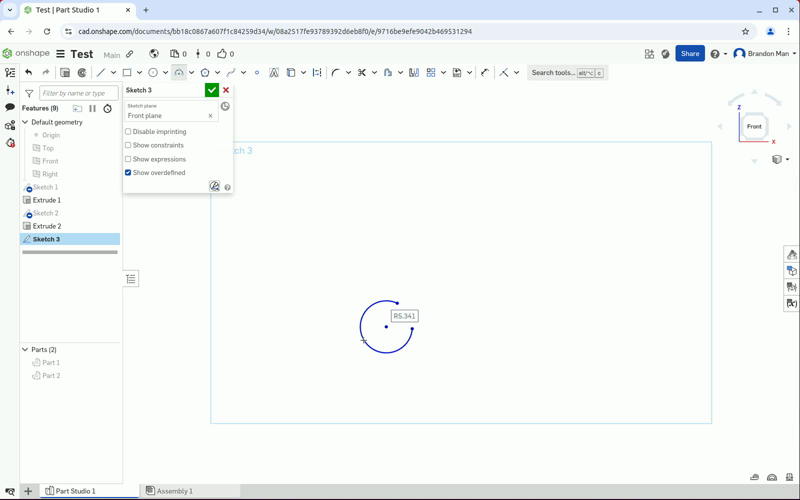
key(l)
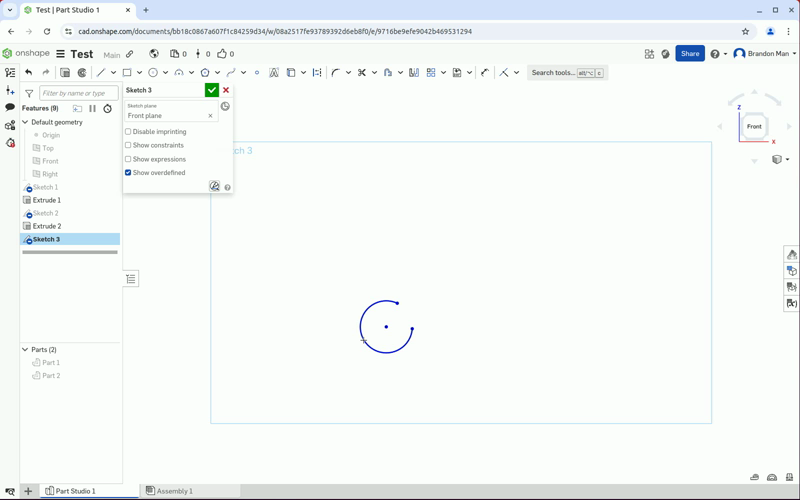
mouse_move(412, 328)
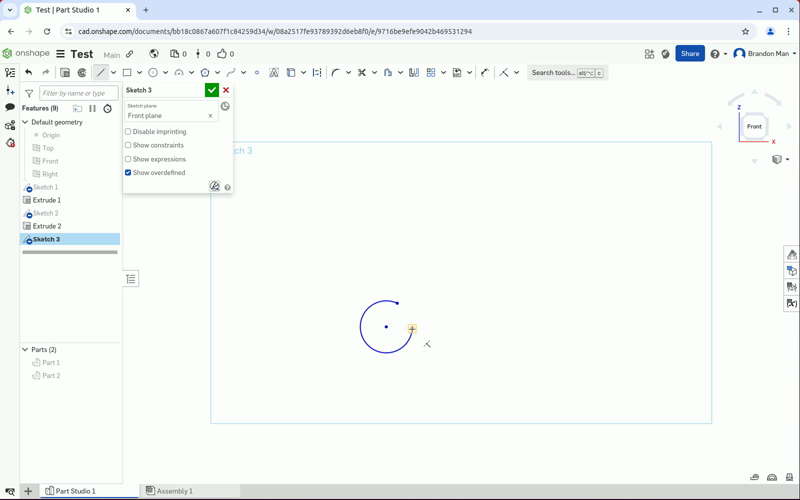
click(412, 328)
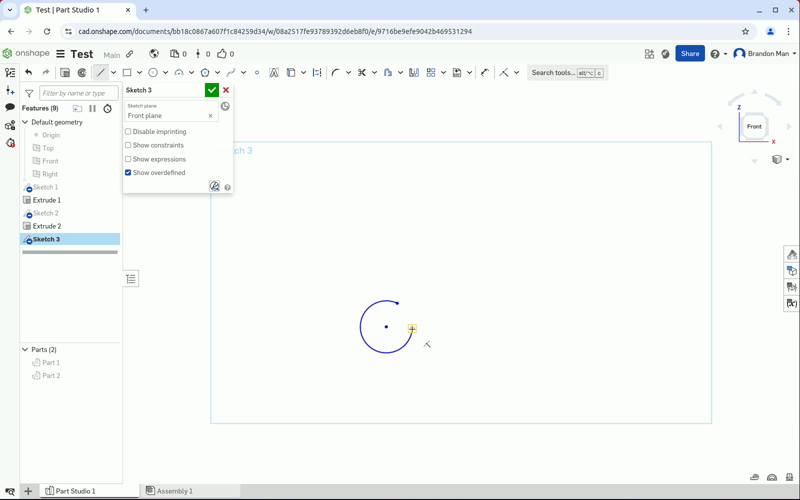
key_down(shift)
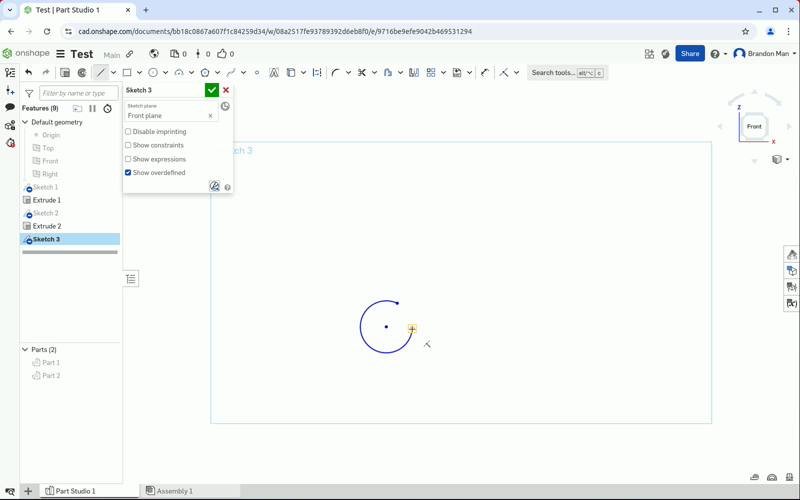
mouse_move(442, 328)
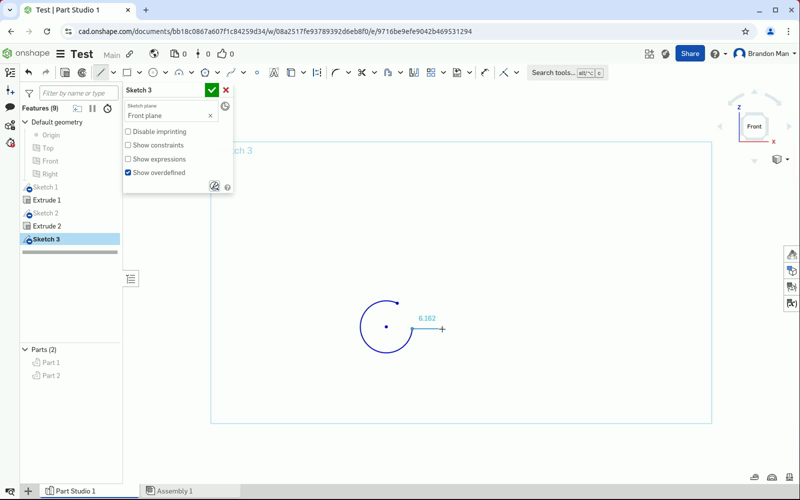
mouse_move(454, 303)
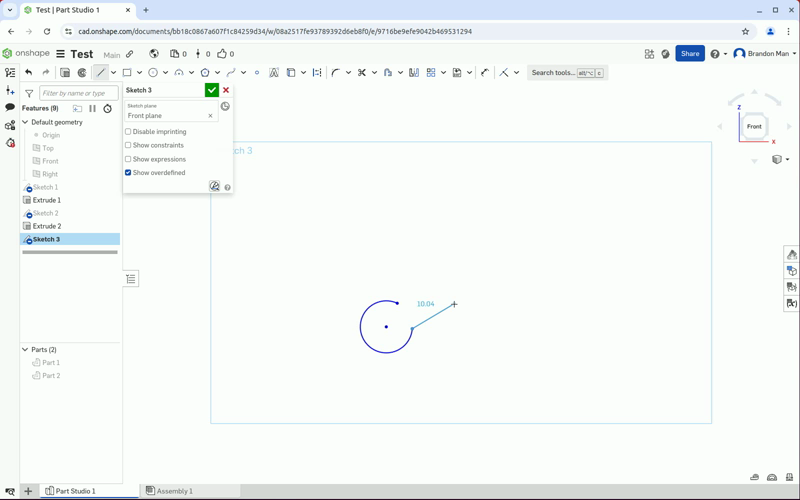
click(454, 303)
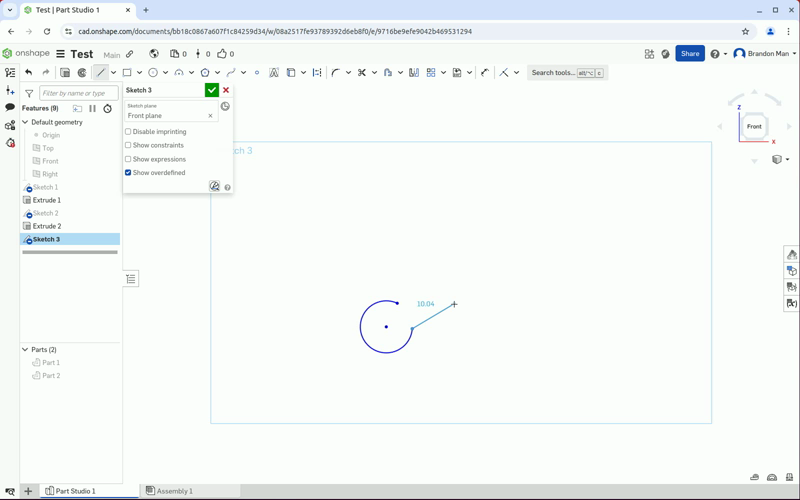
key_up(shift)
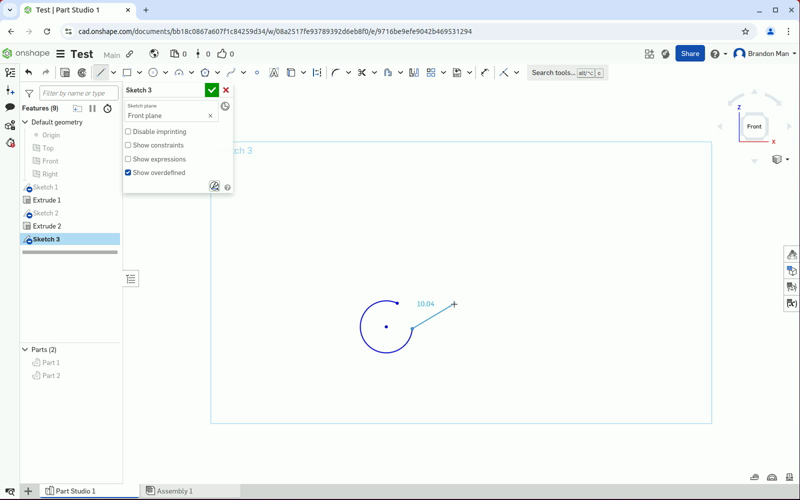
key(esc)
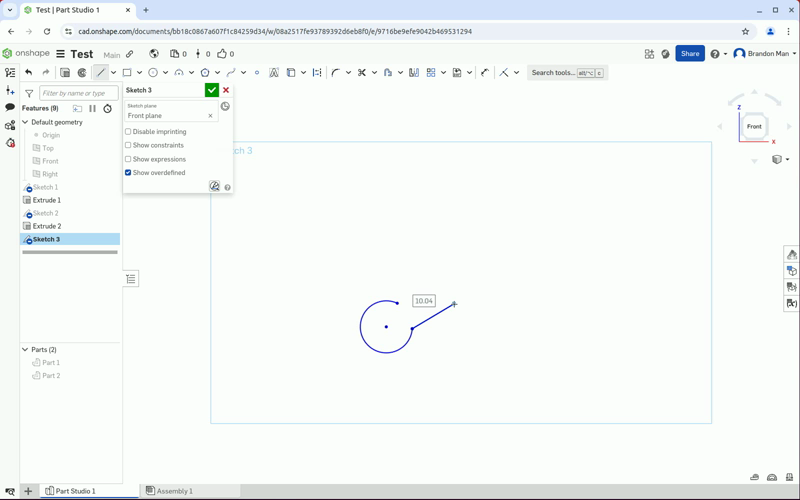
key(a)
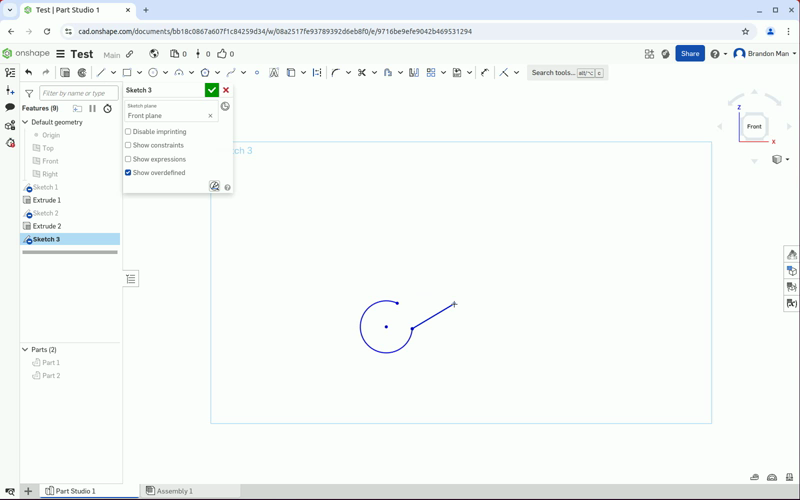
mouse_move(454, 303)
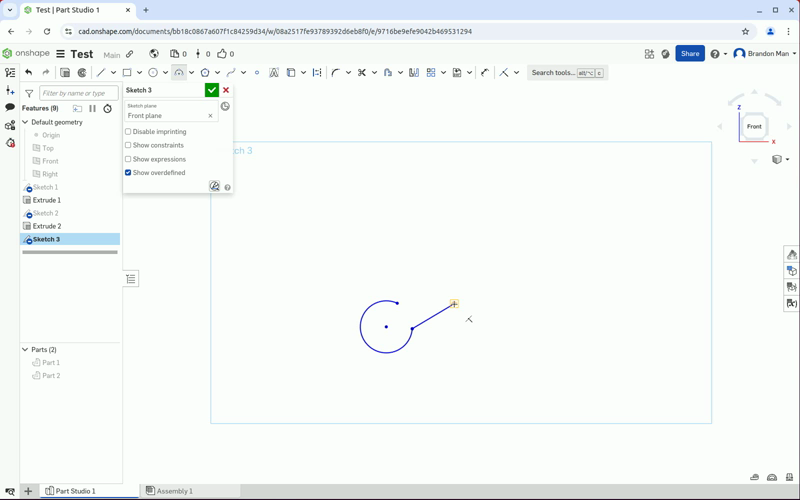
click(454, 303)
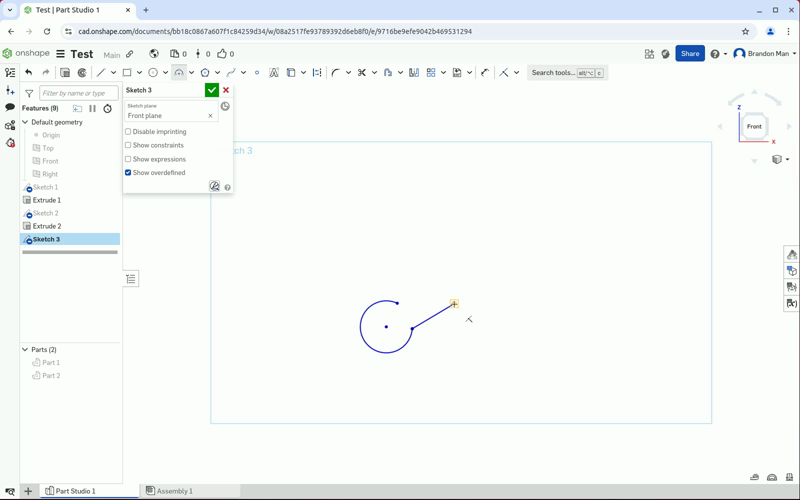
key_down(shift)
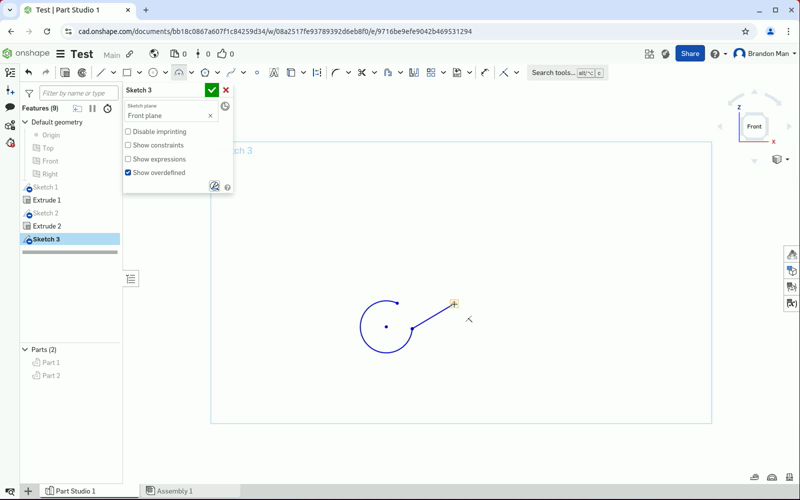
mouse_move(439, 278)
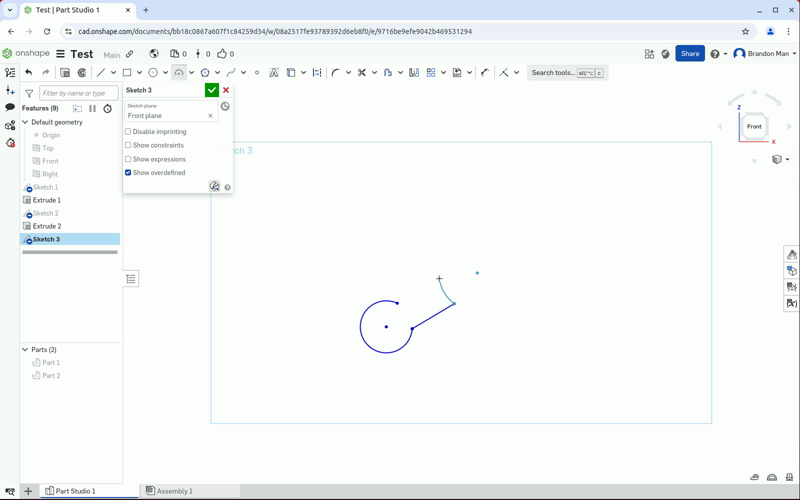
click(439, 278)
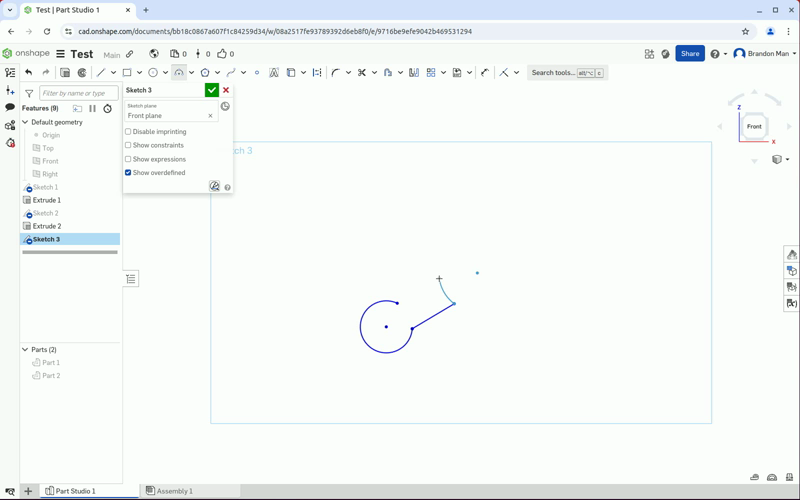
mouse_move(441, 294)
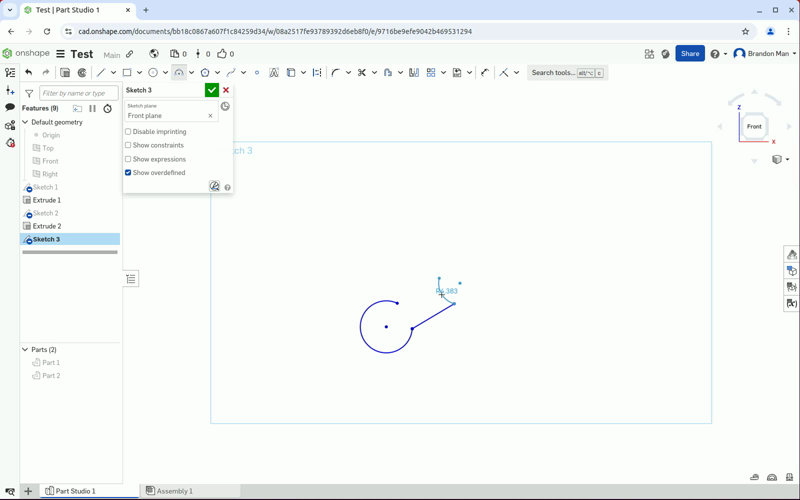
click(441, 294)
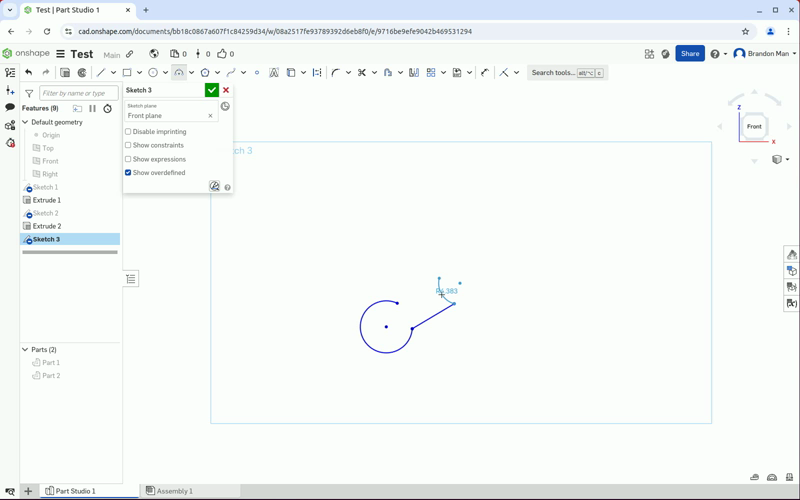
key_up(shift)
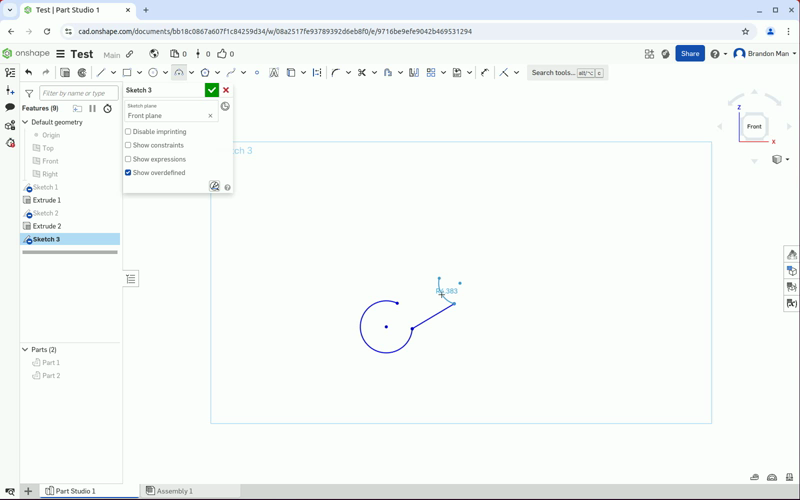
key(esc)
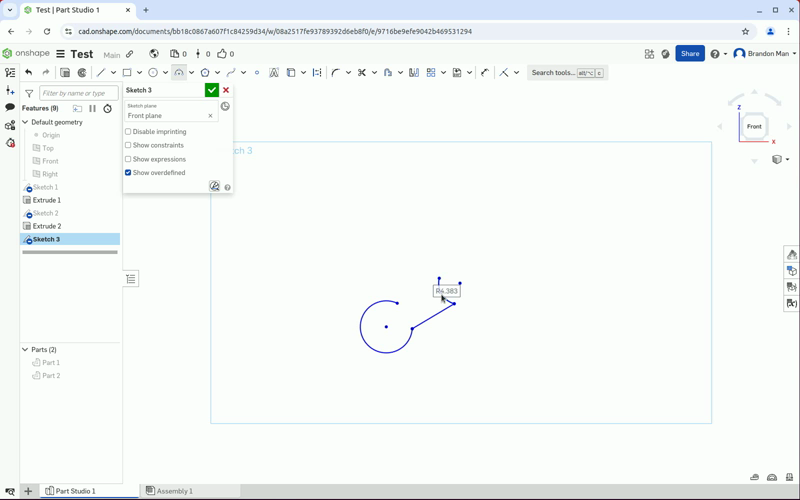
key(l)
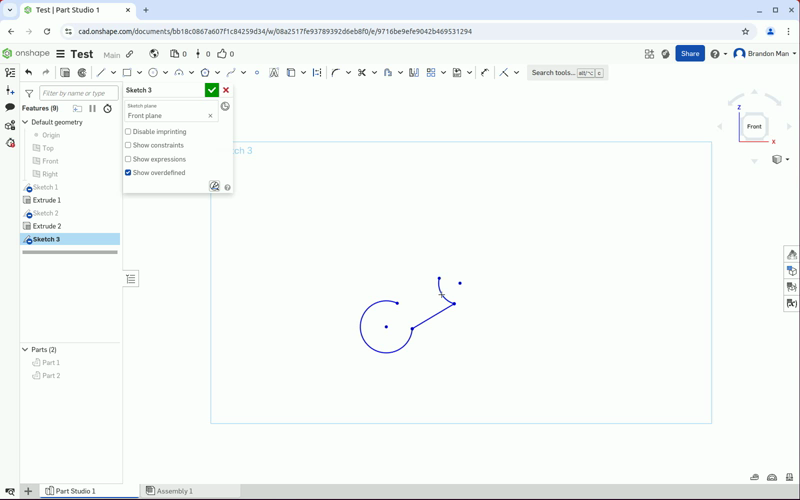
mouse_move(439, 278)
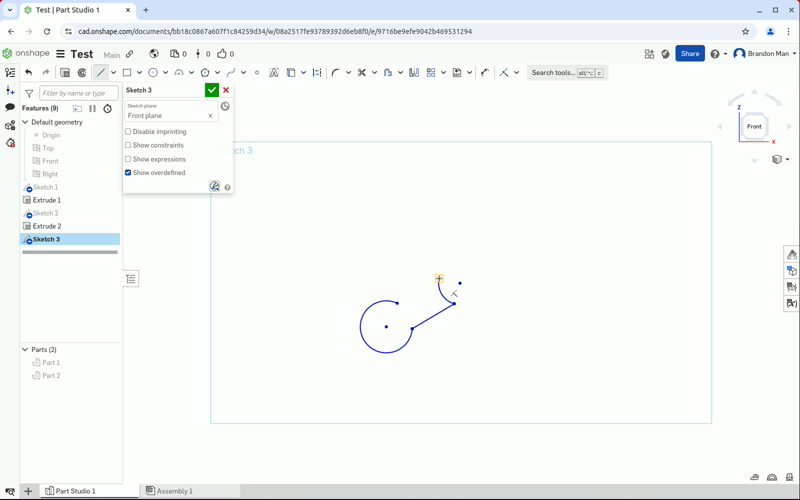
click(439, 278)
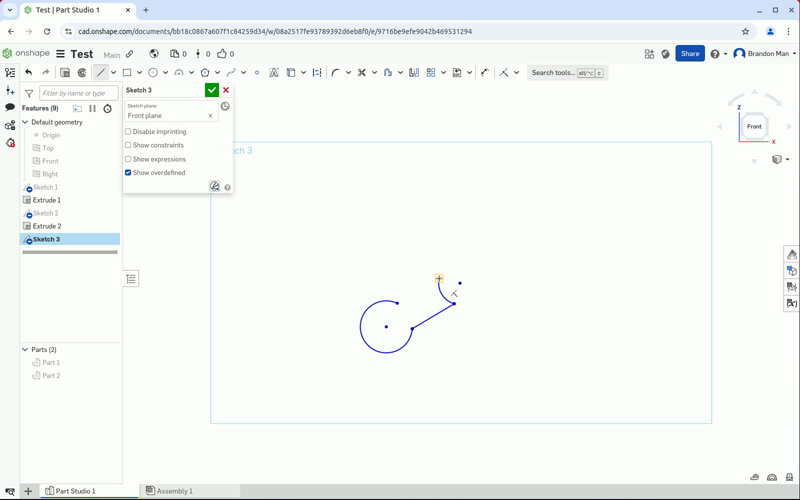
mouse_move(469, 278)
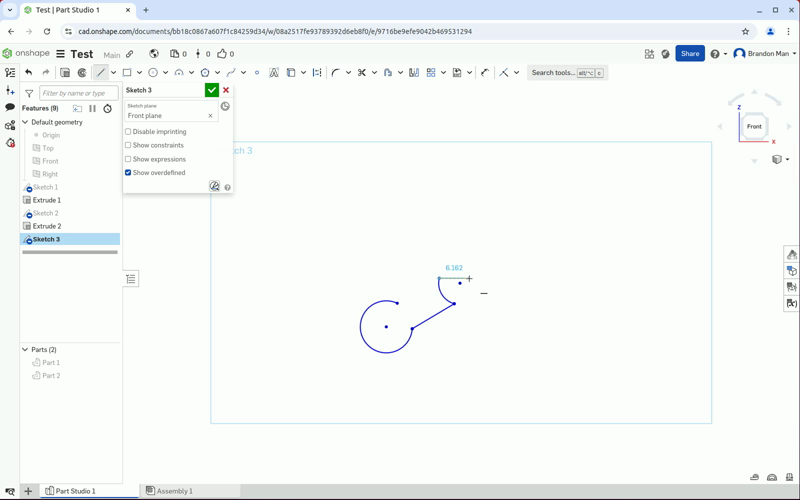
key_down(shift)
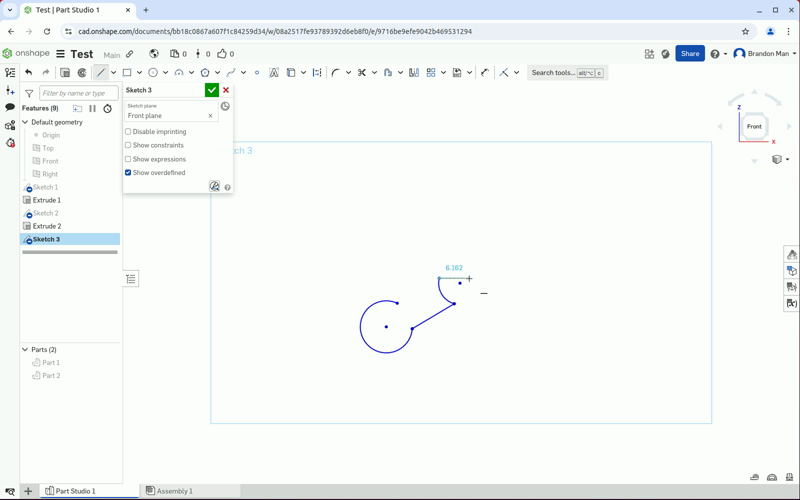
mouse_move(397, 303)
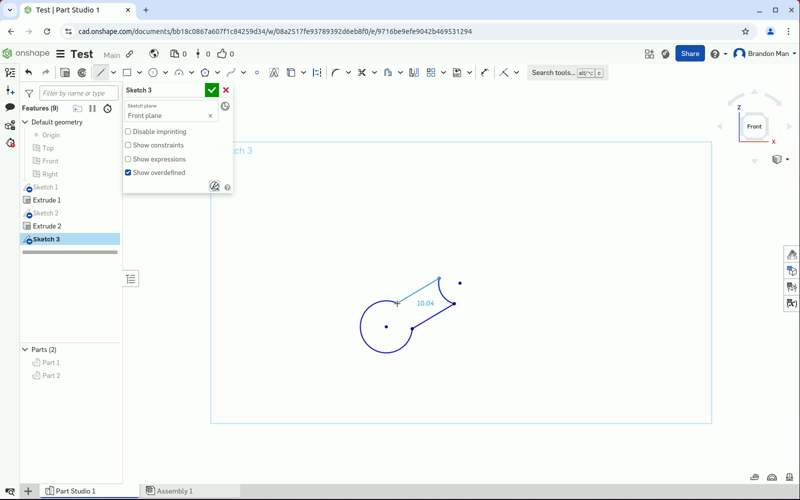
key_up(shift)
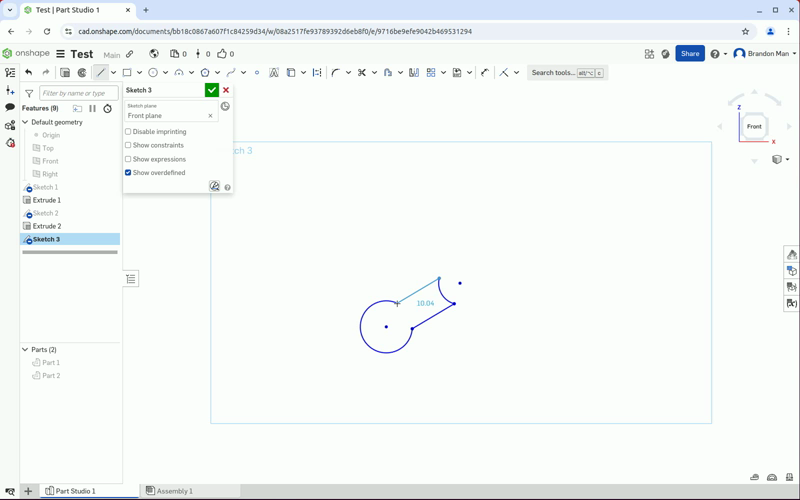
click(397, 303)
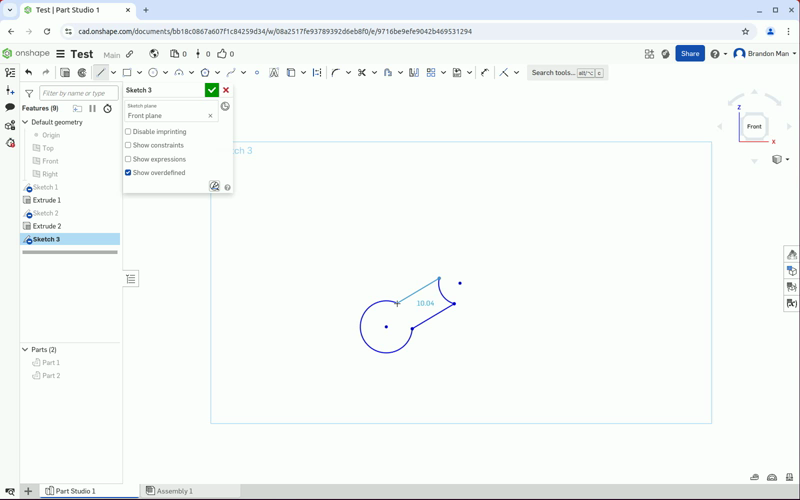
key(esc)
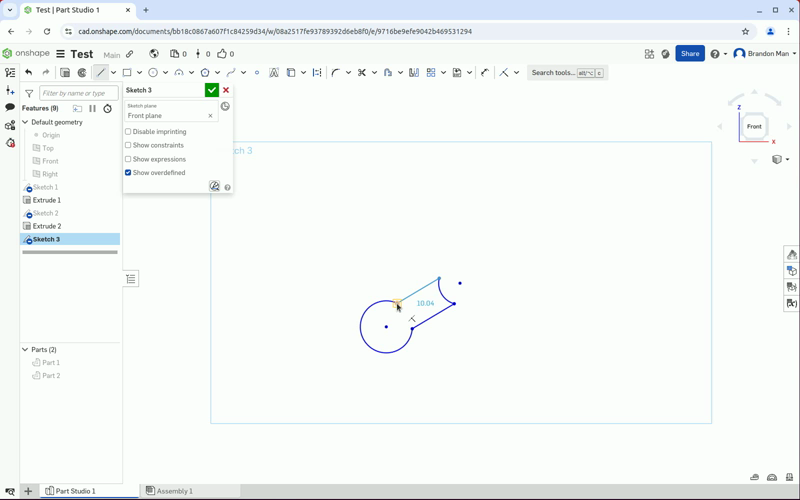
key(l)
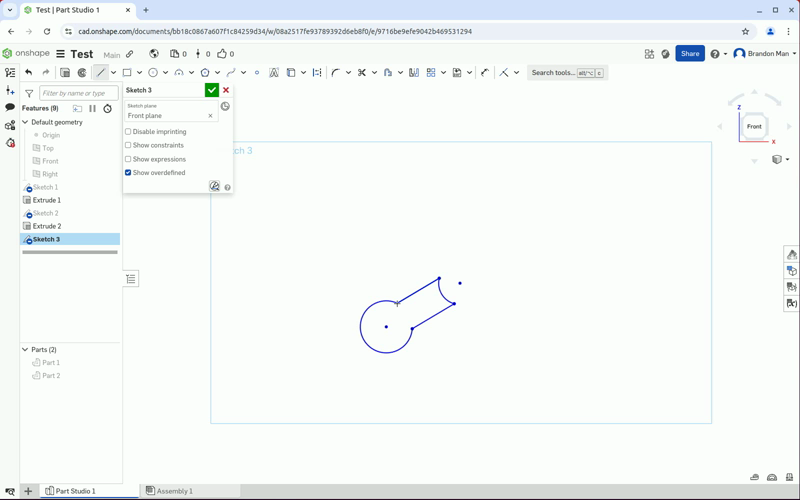
key_down(shift)
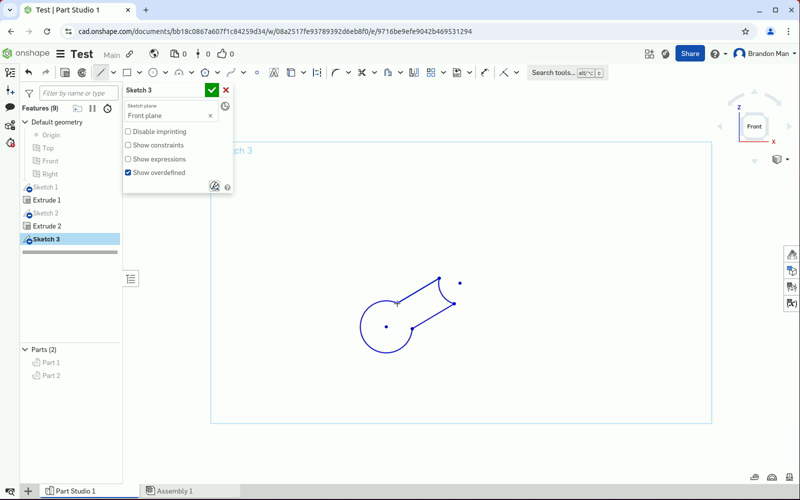
mouse_move(365, 315)
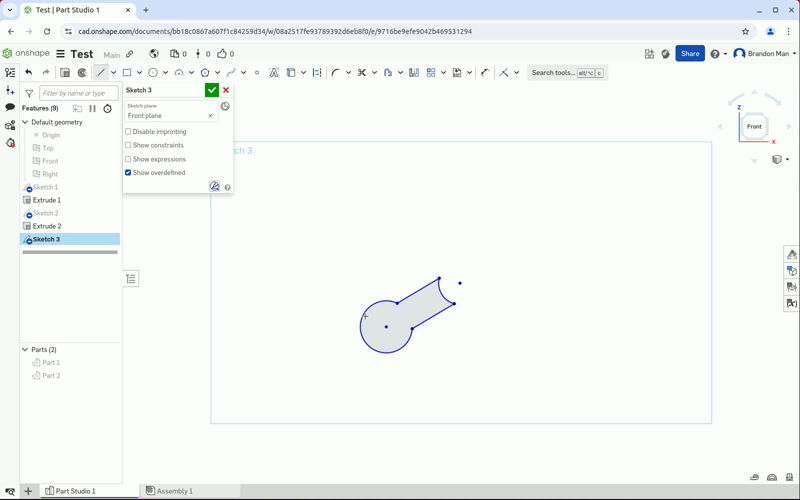
click(365, 315)
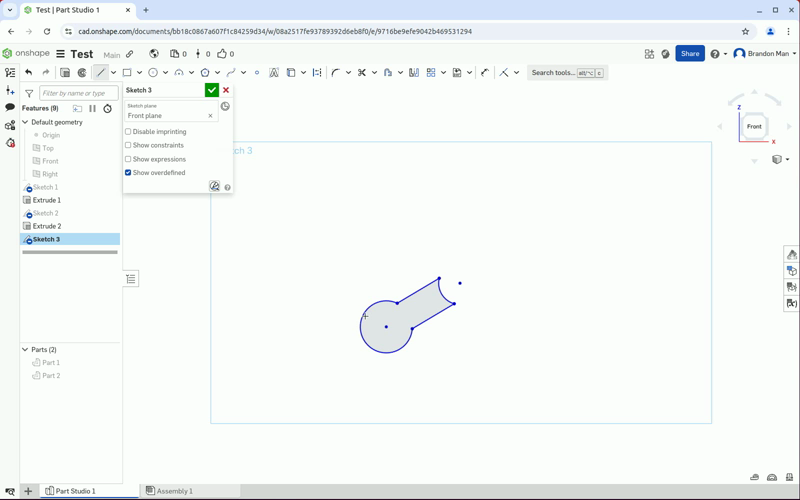
key_up(shift)
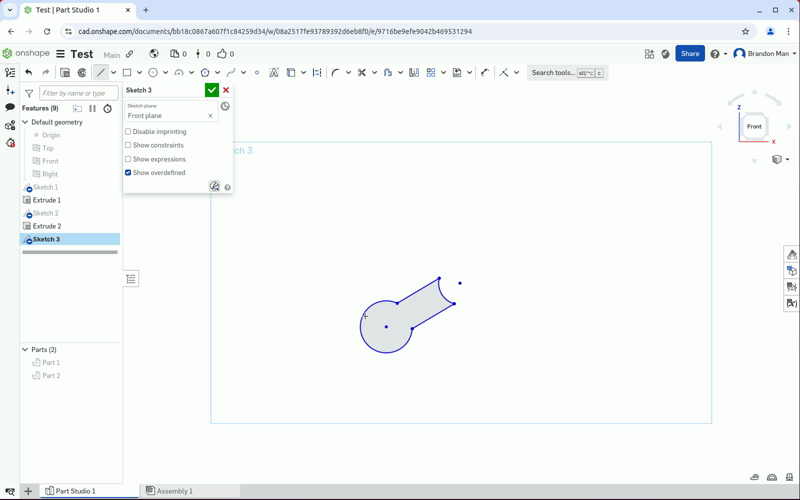
key_down(shift)
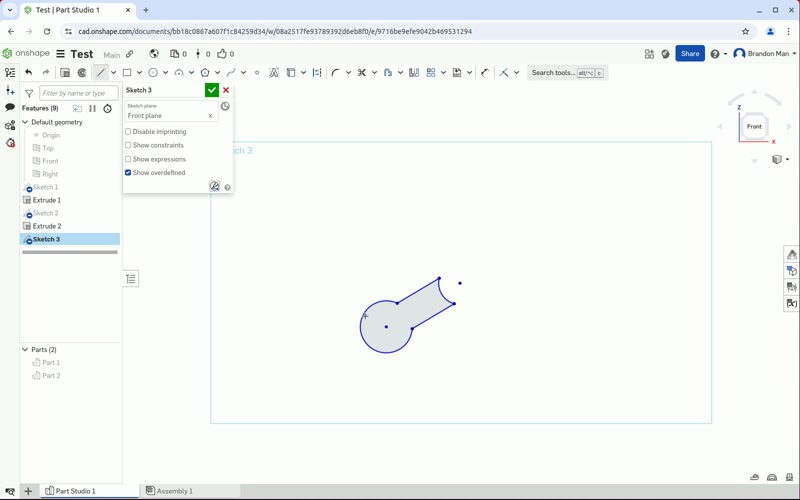
mouse_move(395, 315)
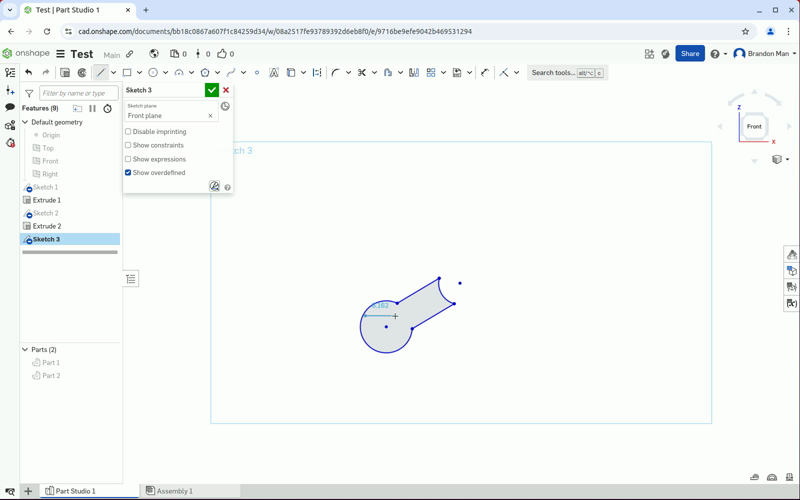
mouse_move(366, 339)
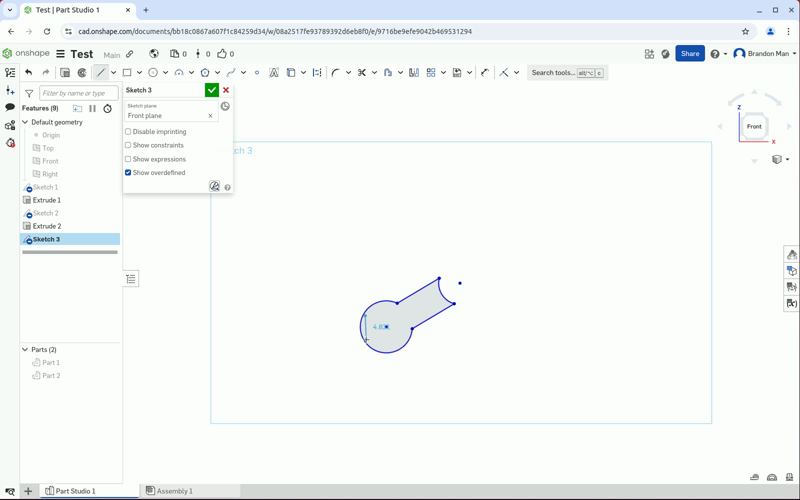
scroll(6)
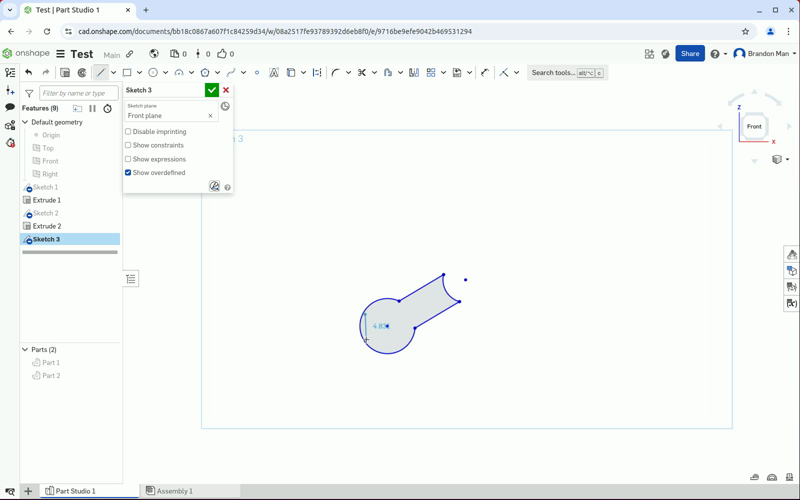
scroll(6)
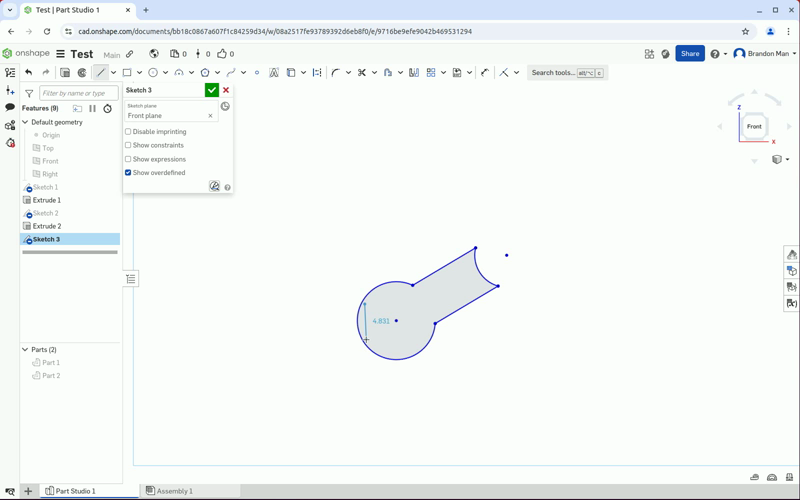
scroll(6)
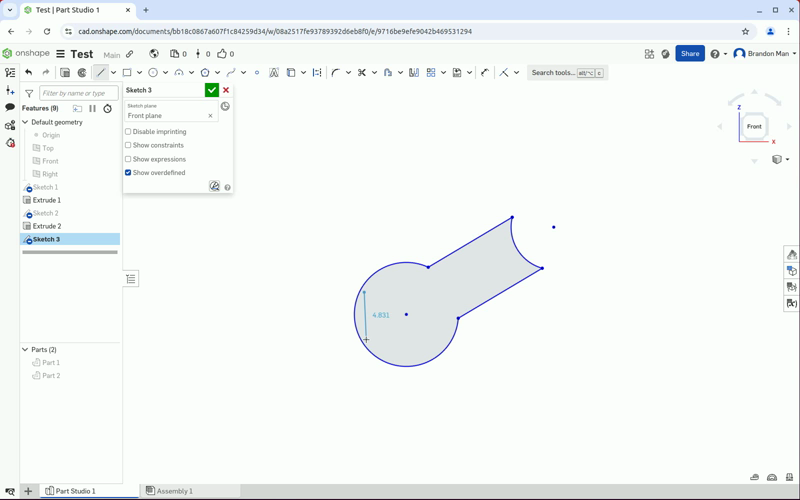
scroll(6)
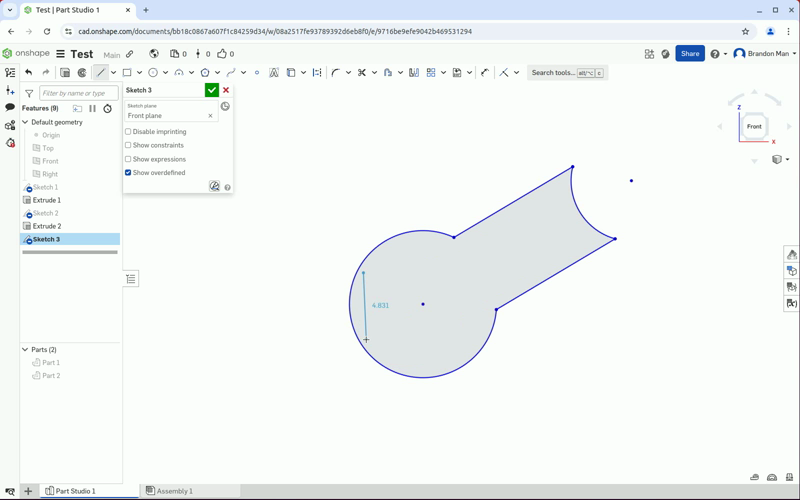
scroll(6)
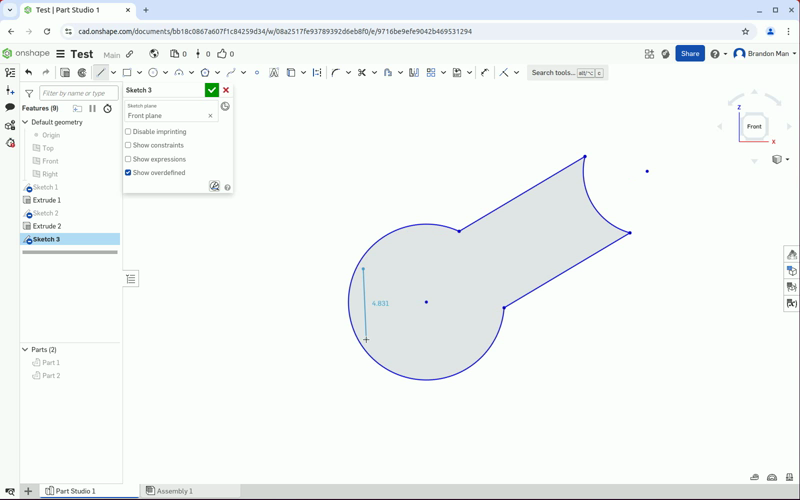
scroll(6)
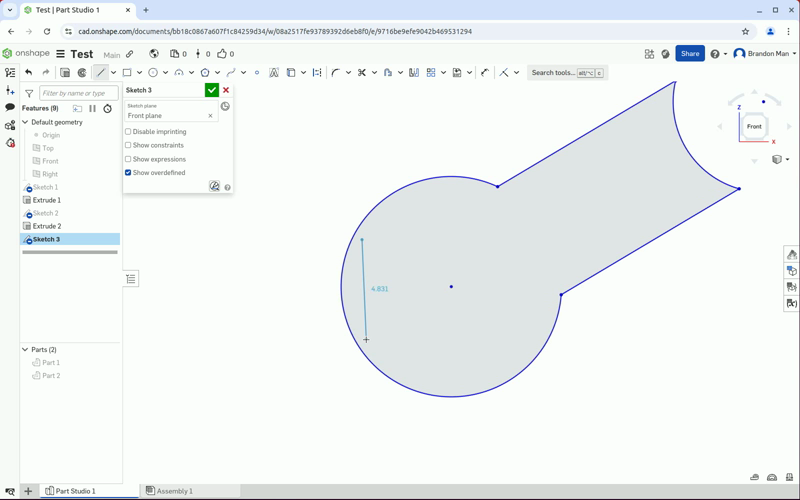
scroll(6)
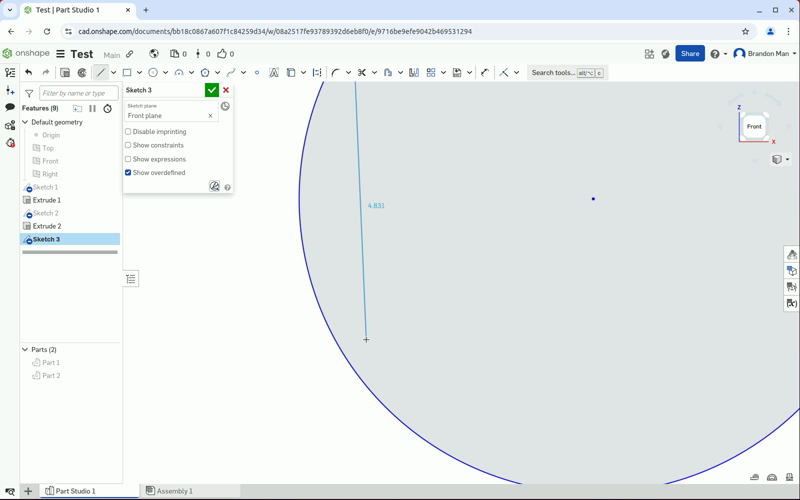
click(366, 339)
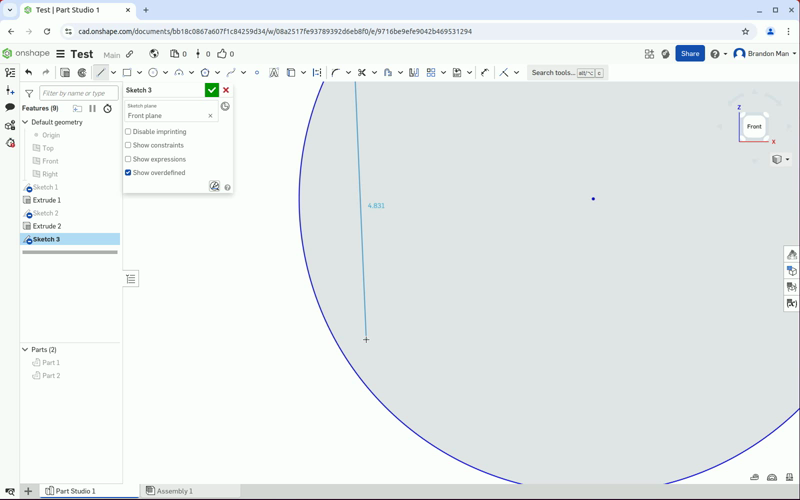
scroll(-6)
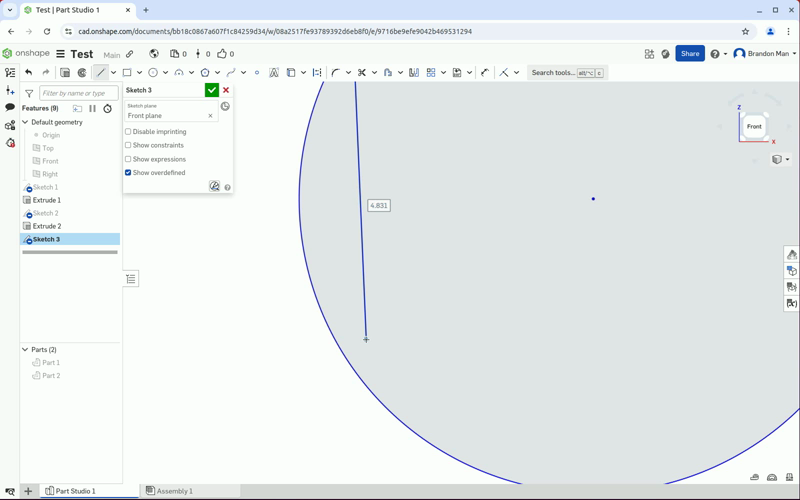
scroll(-6)
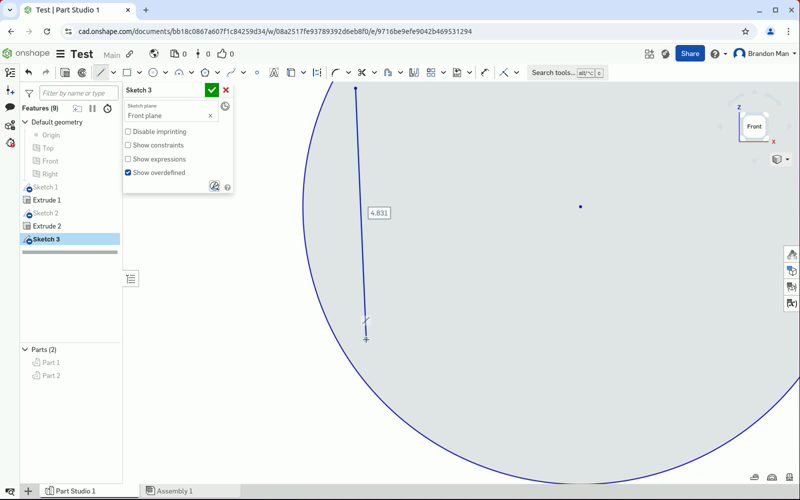
scroll(-6)
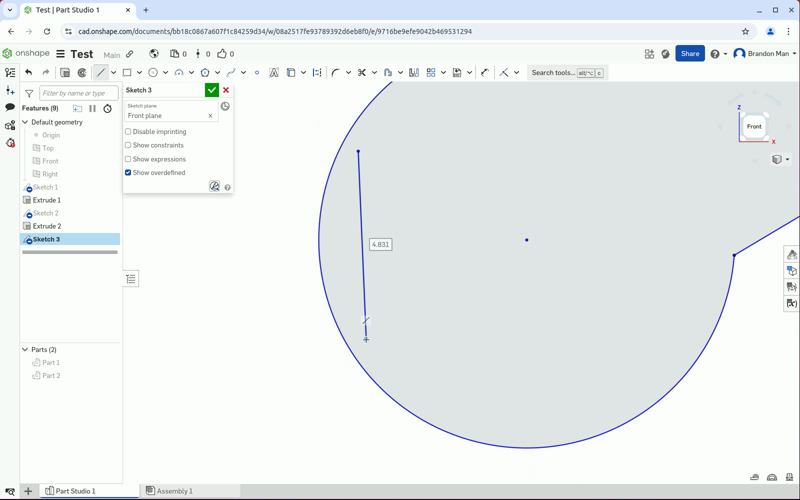
scroll(-6)
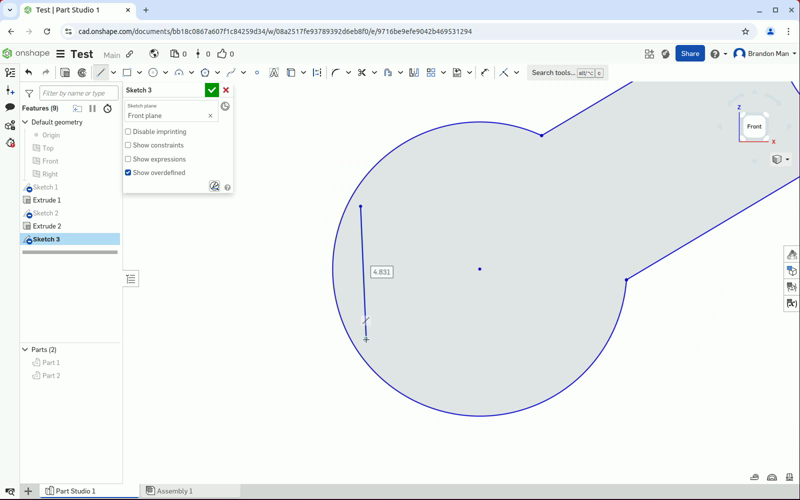
scroll(-6)
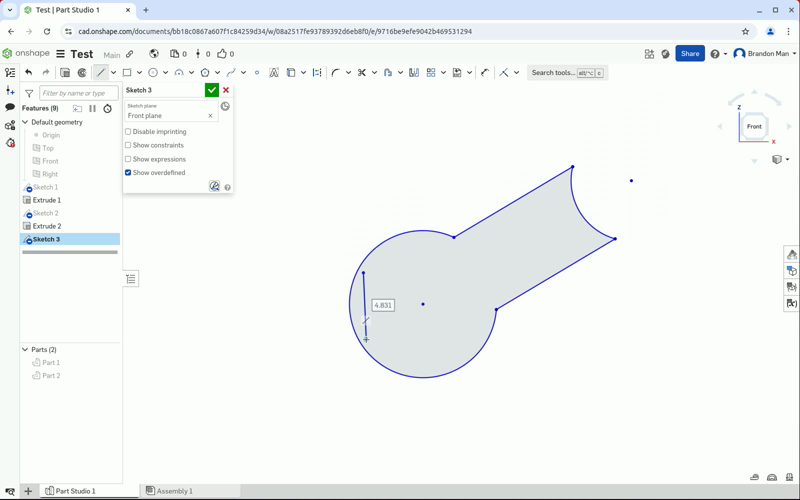
scroll(-6)
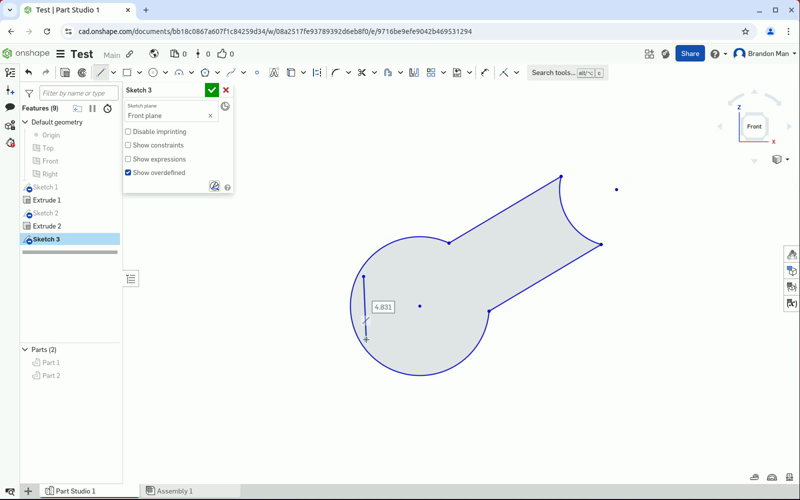
scroll(-6)
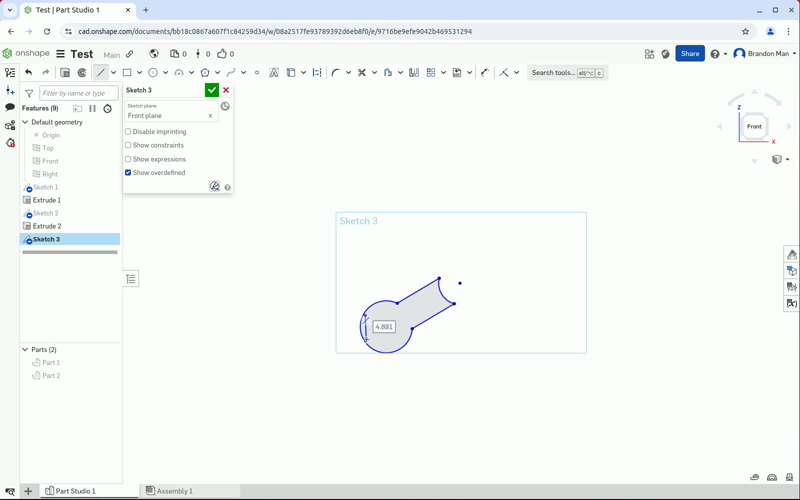
key_up(shift)
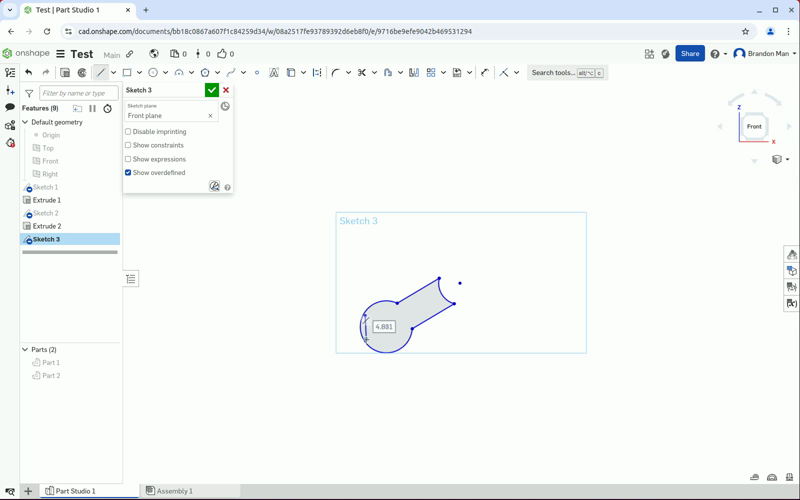
key_down(shift)
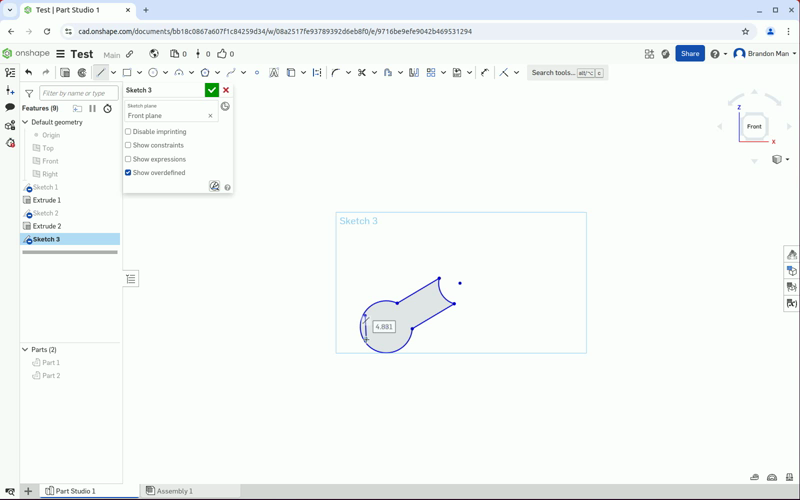
mouse_move(396, 339)
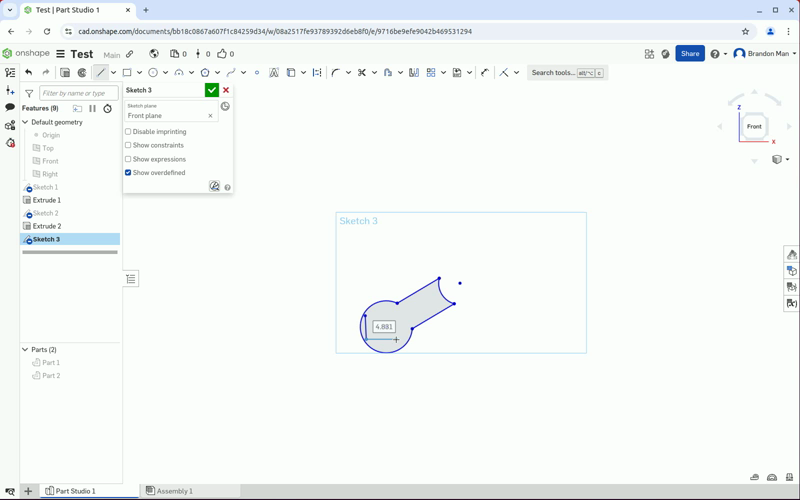
mouse_move(387, 349)
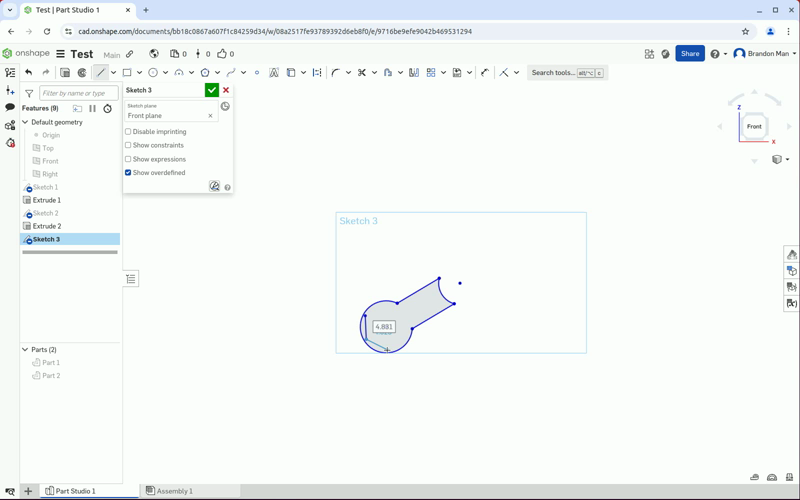
click(387, 349)
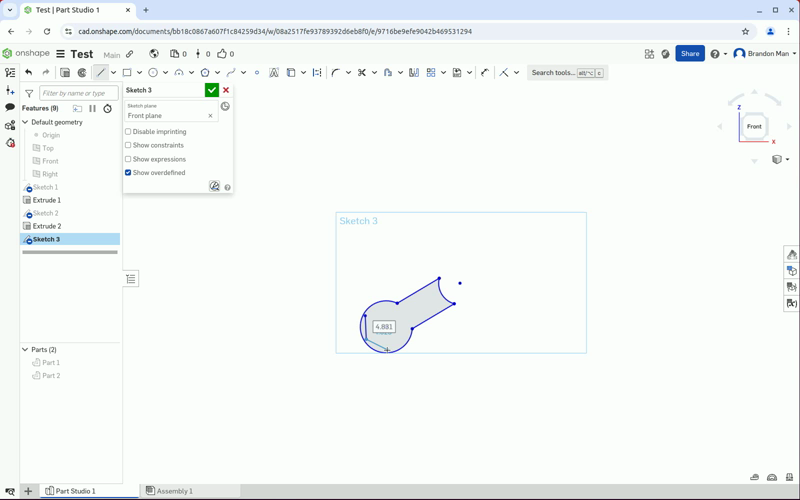
key_up(shift)
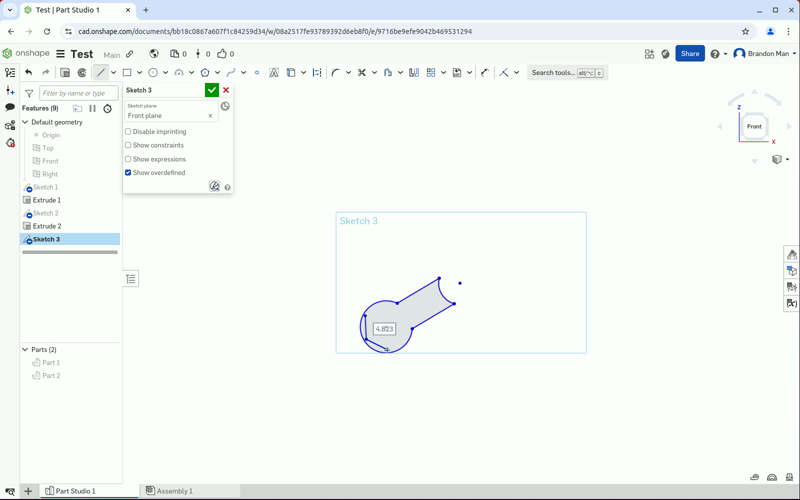
key_down(shift)
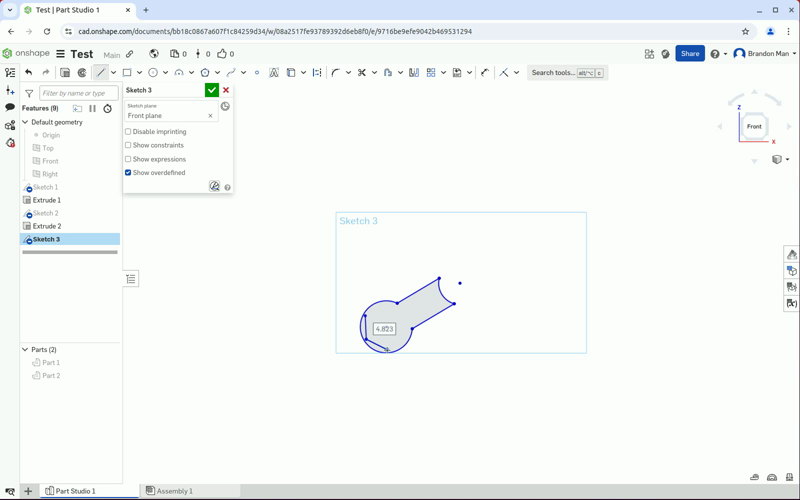
mouse_move(417, 349)
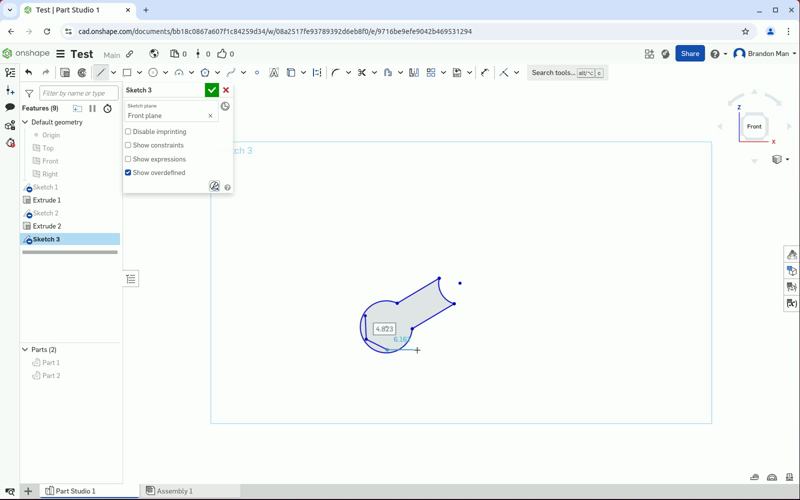
mouse_move(406, 336)
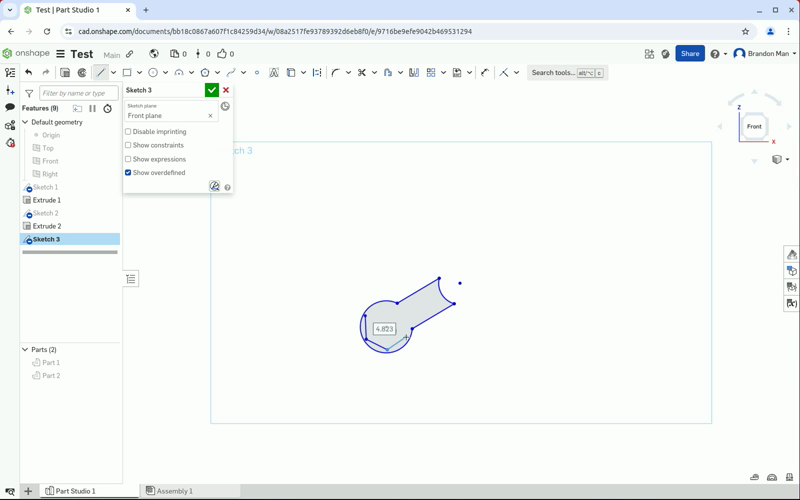
click(406, 336)
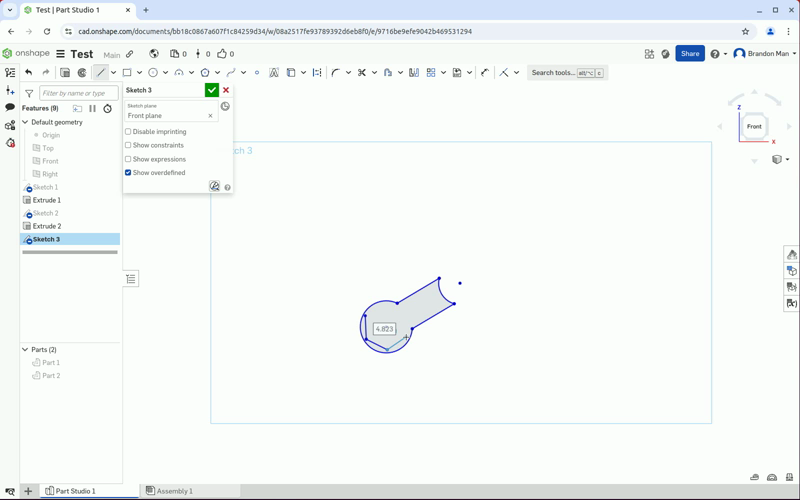
key_up(shift)
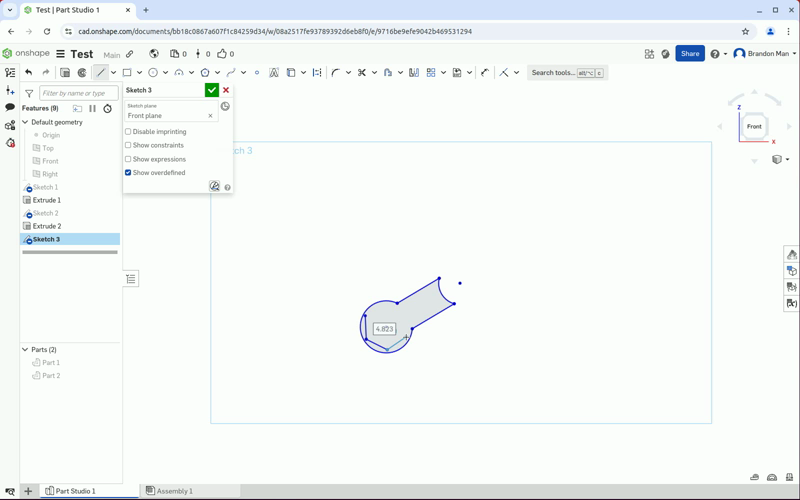
key_down(shift)
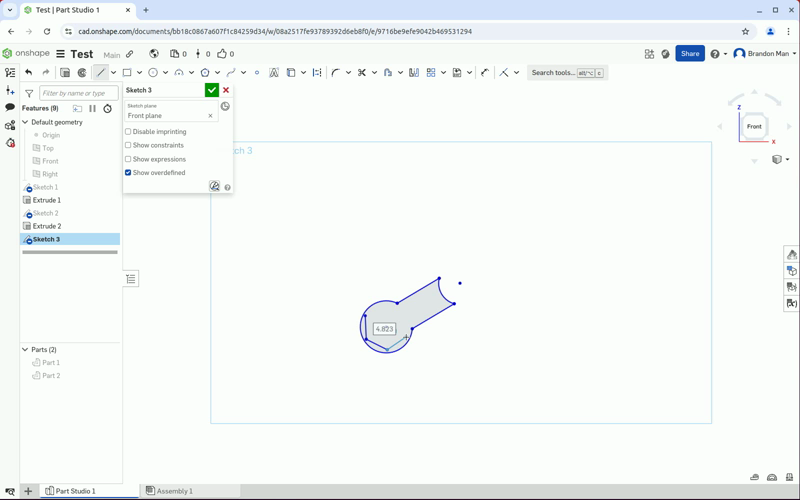
mouse_move(436, 336)
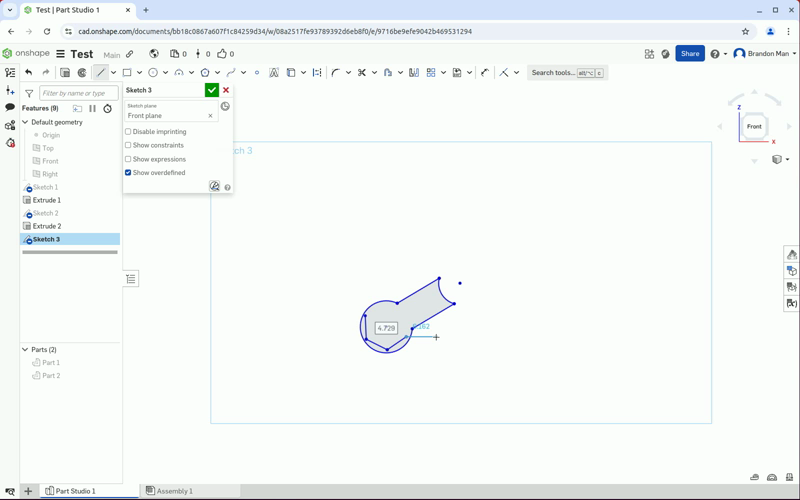
mouse_move(405, 314)
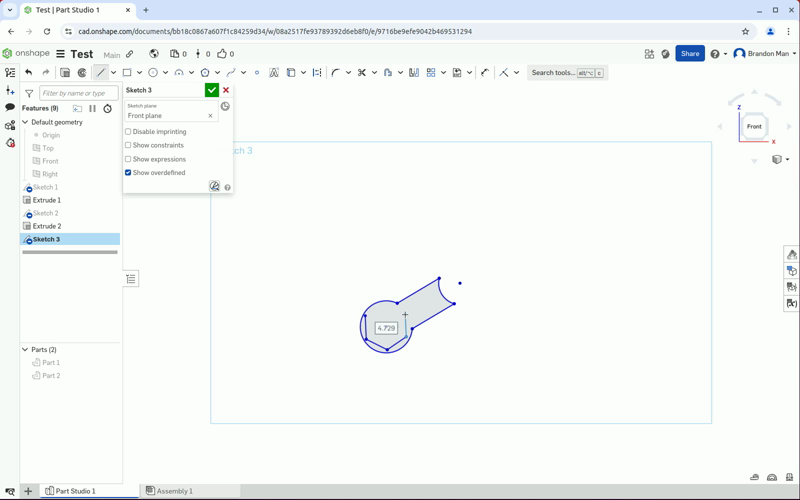
click(405, 314)
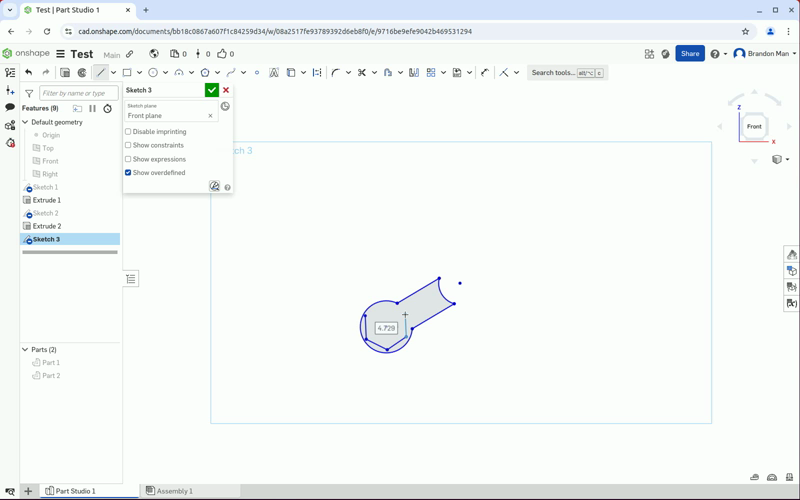
key_up(shift)
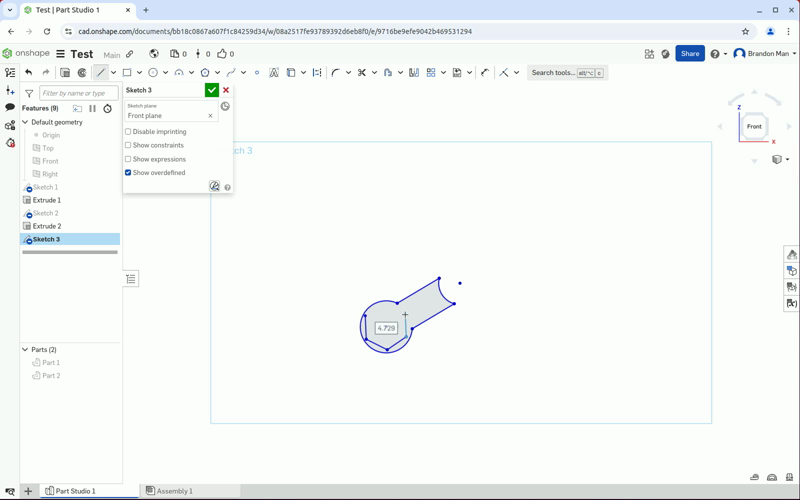
key_down(shift)
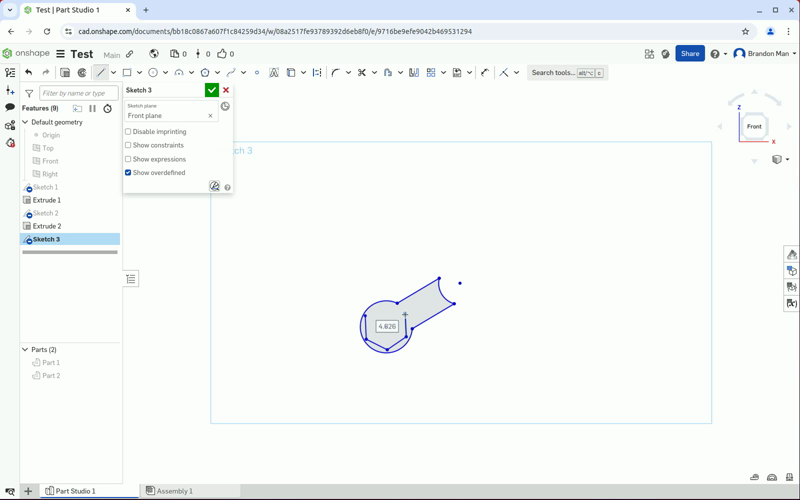
mouse_move(435, 314)
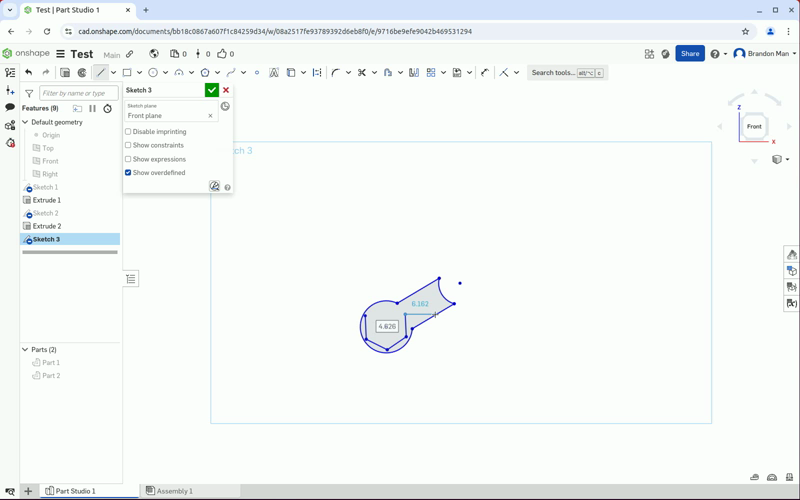
mouse_move(384, 303)
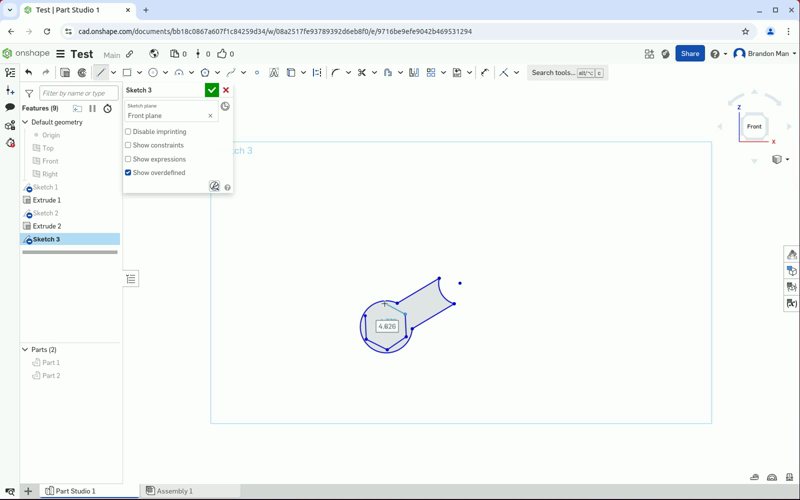
click(384, 303)
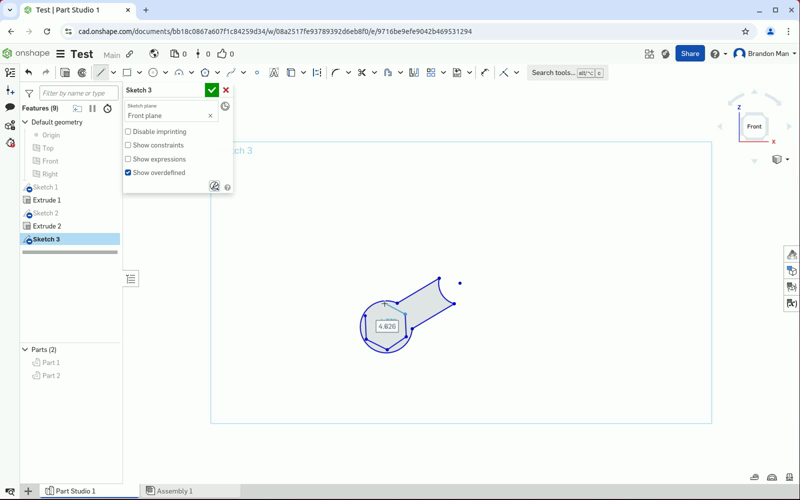
key_up(shift)
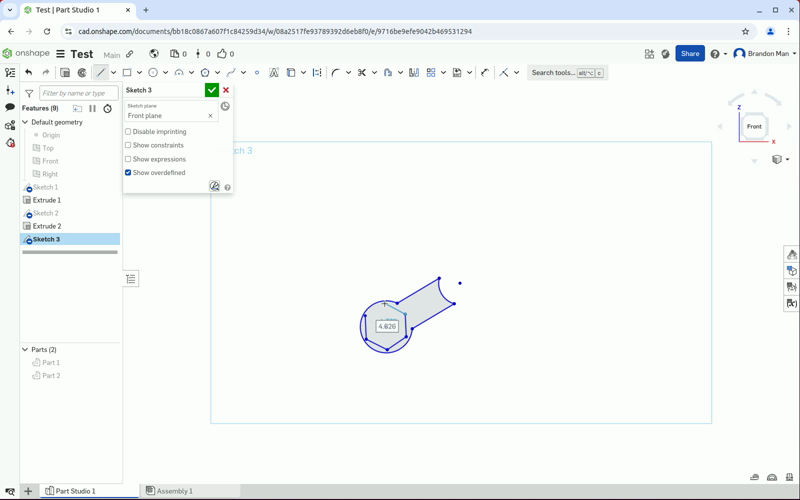
mouse_move(414, 303)
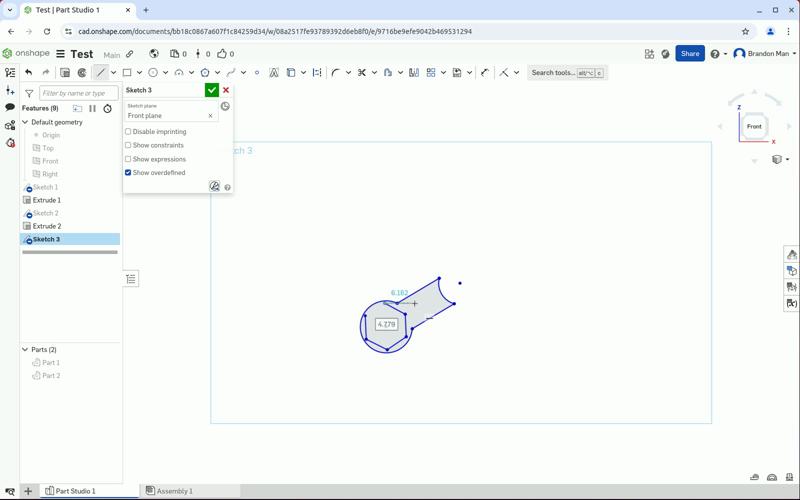
key_down(shift)
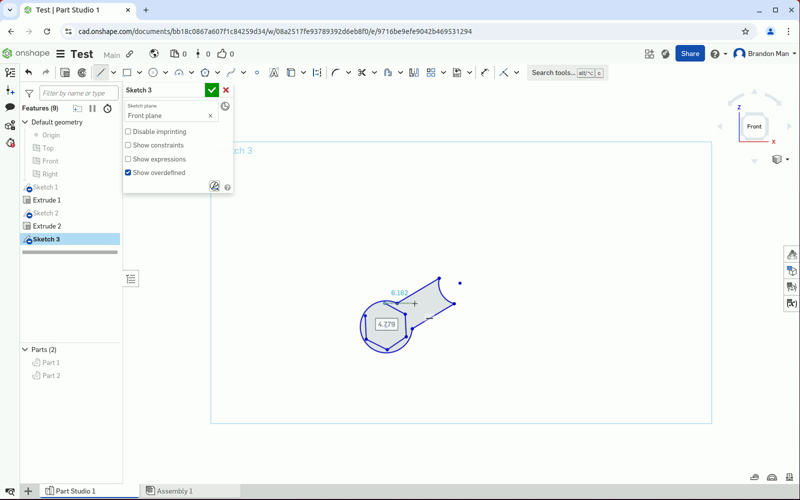
mouse_move(365, 315)
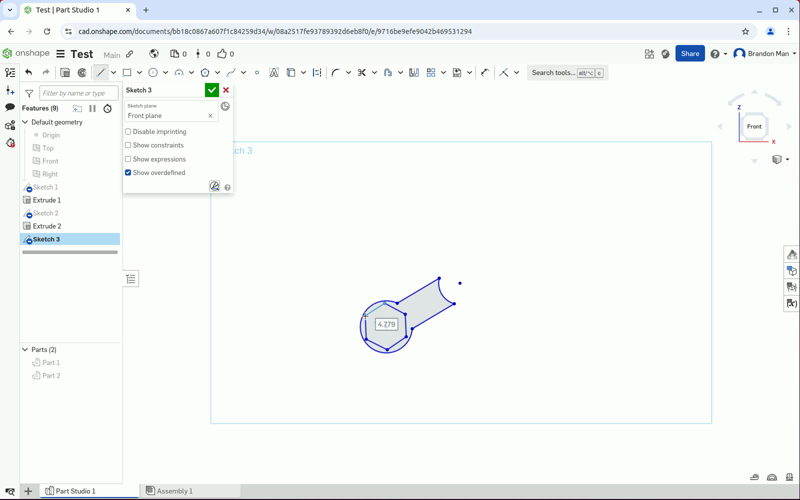
key_up(shift)
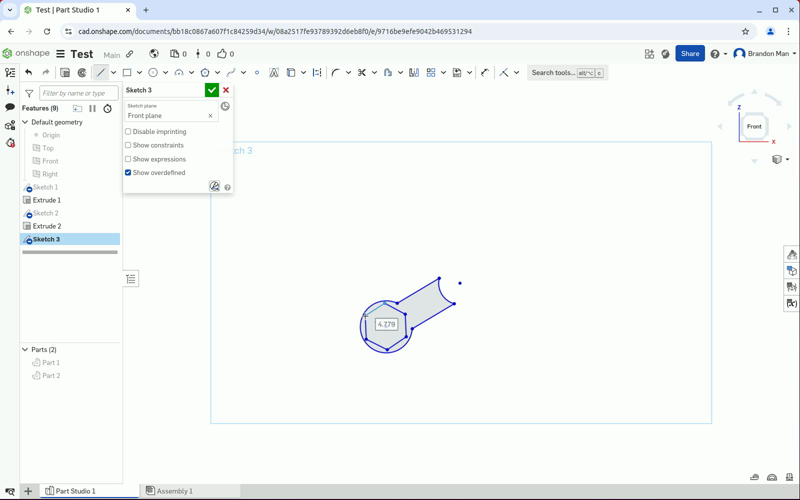
click(365, 315)
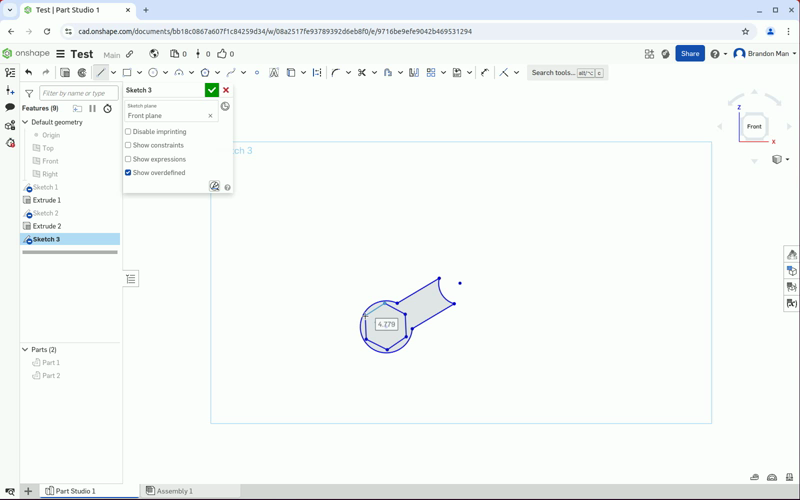
key(esc)
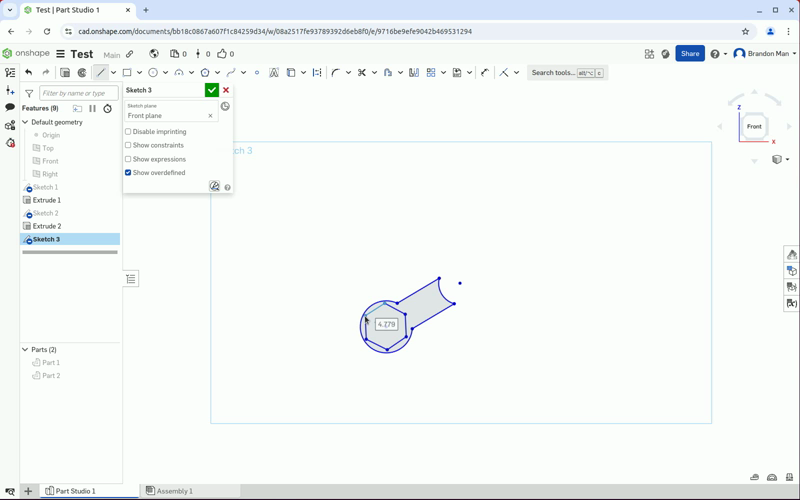
mouse_move(429, 311)
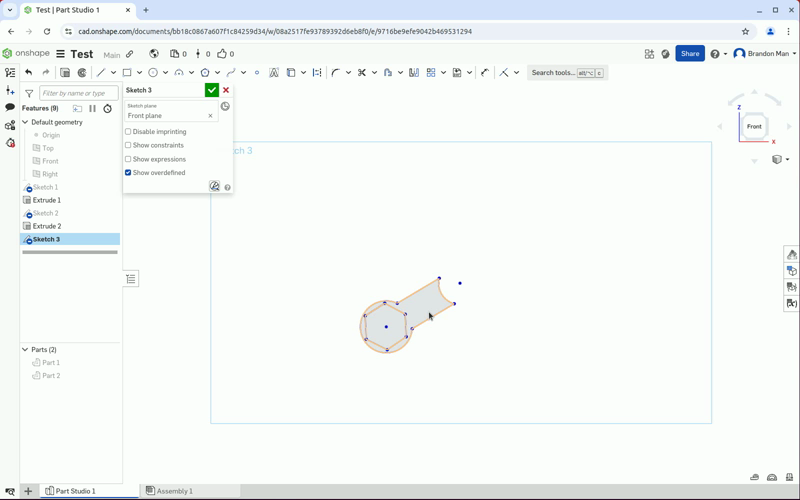
click(429, 311)
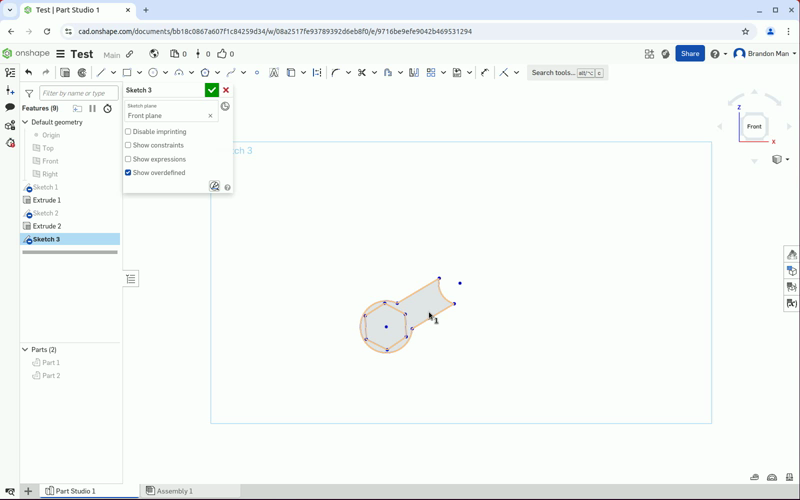
mouse_move(73, 352)
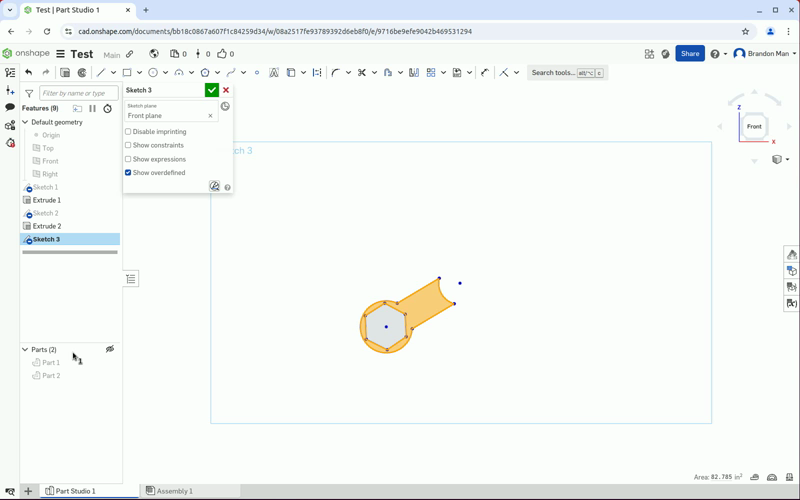
key(shift+y)
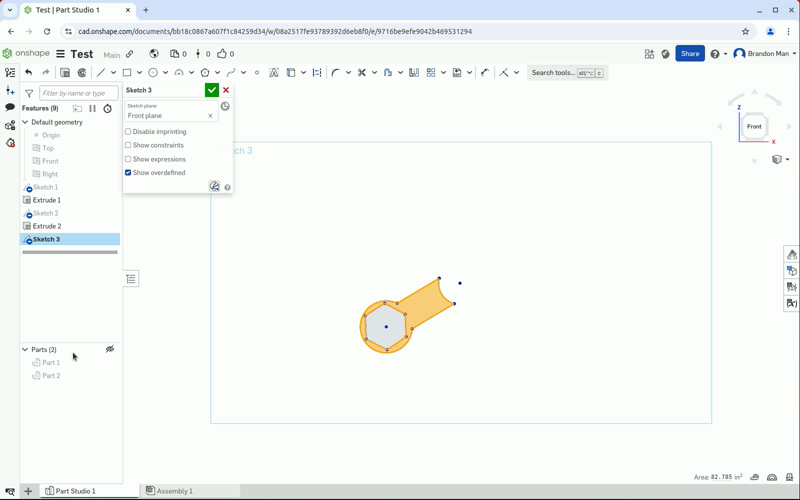
key(shift+e)
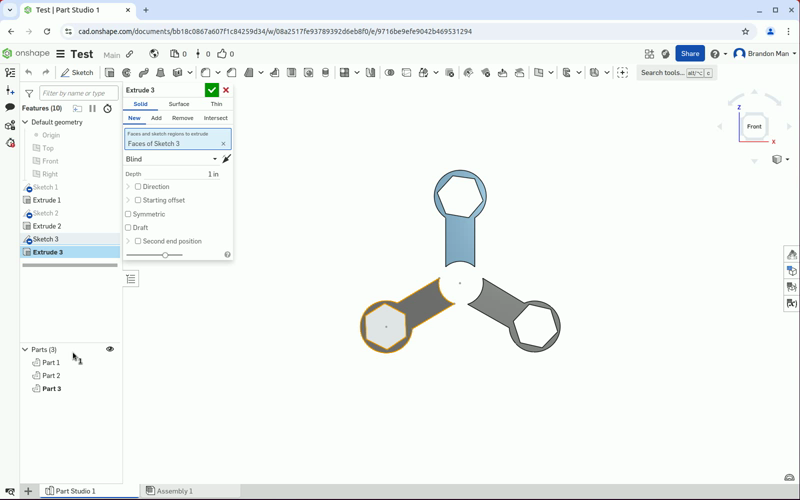
mouse_move(143, 106)
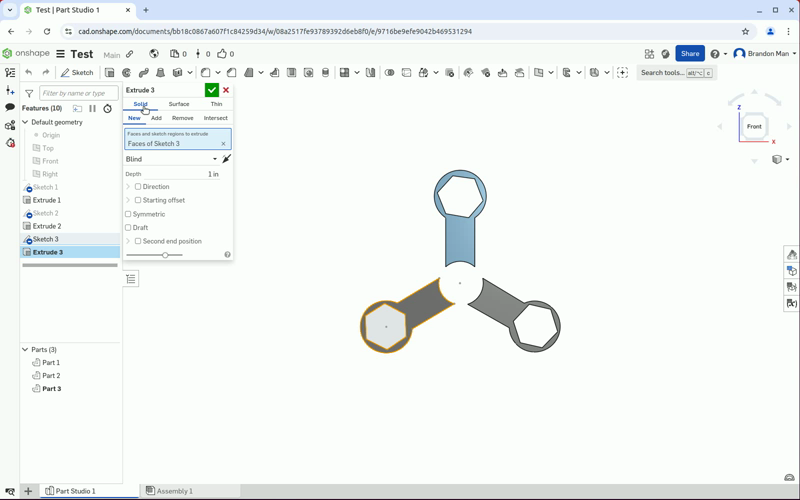
click(143, 106)
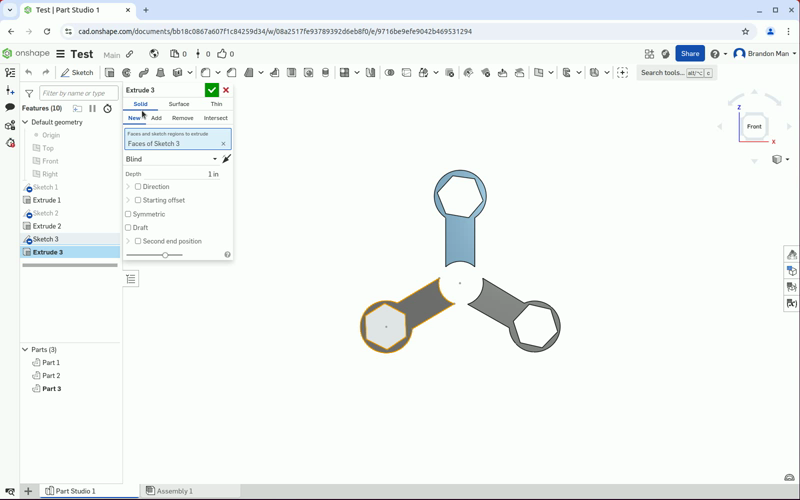
mouse_move(137, 120)
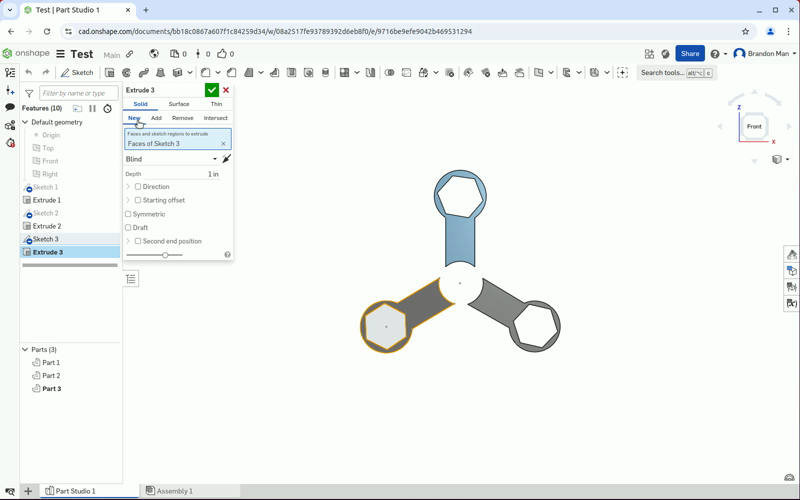
click(137, 120)
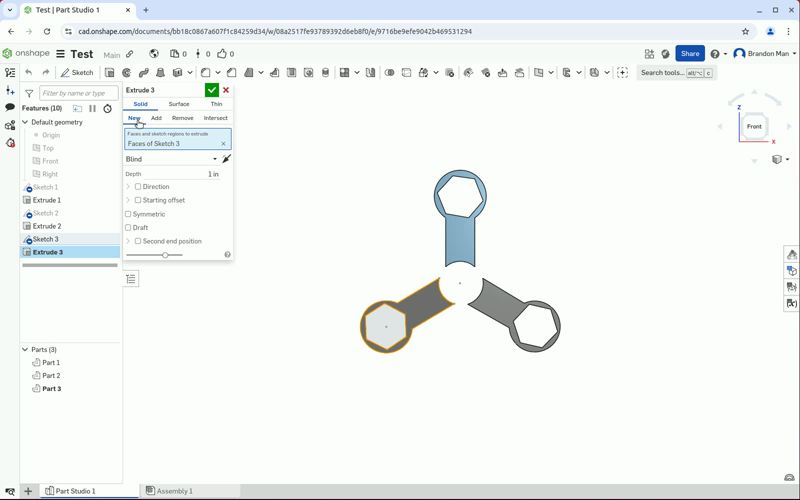
key(tab, 4)
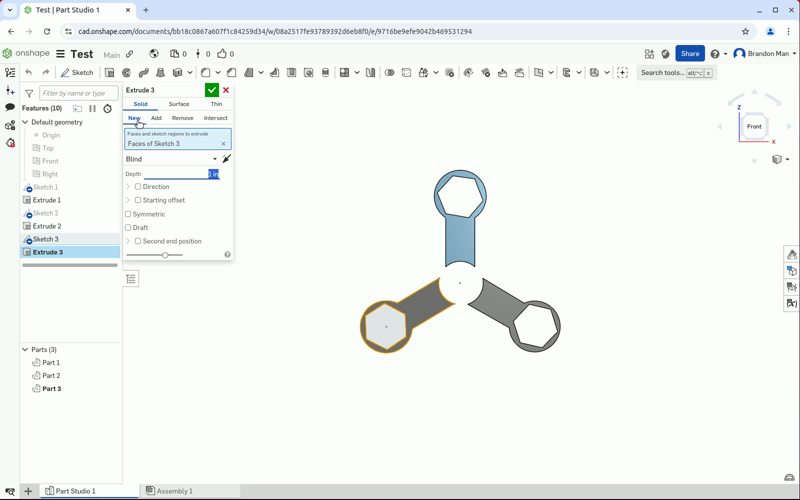
text(1.685)
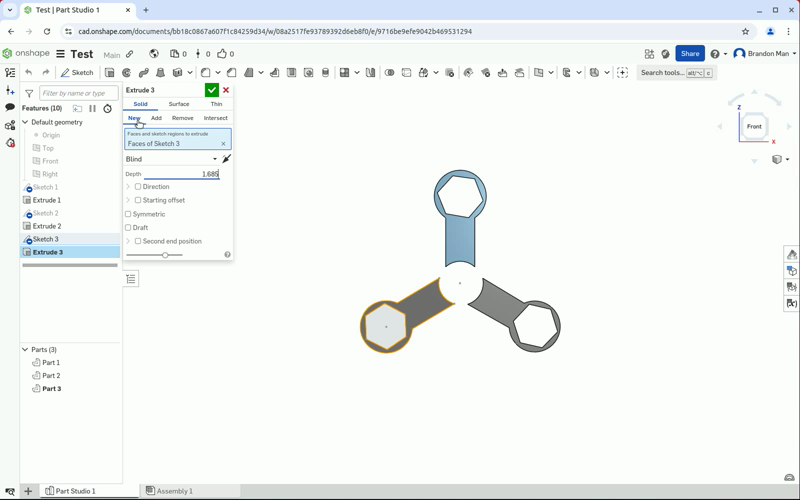
key(enter)
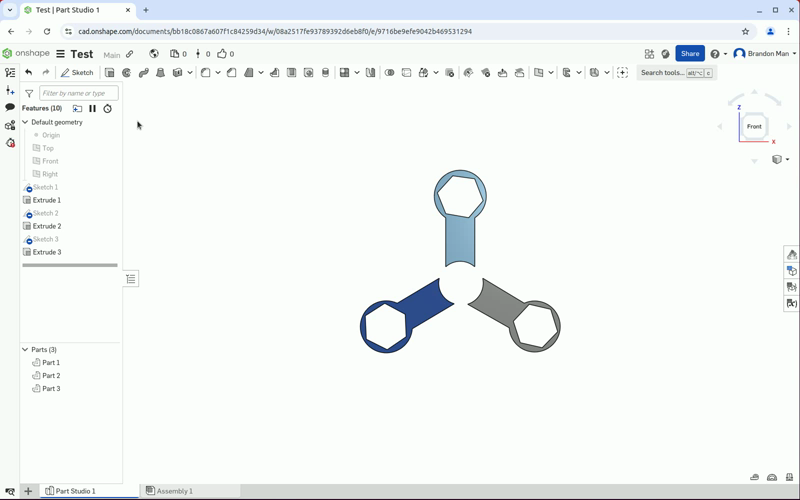
key(shift+h)
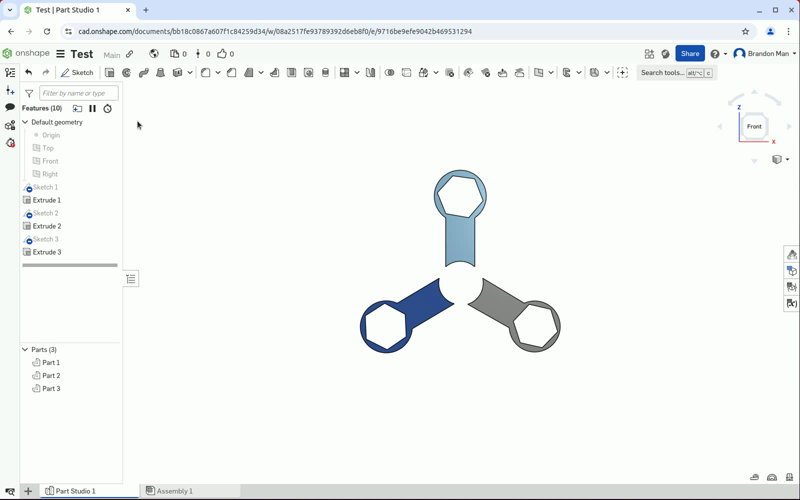
key(shift+h)
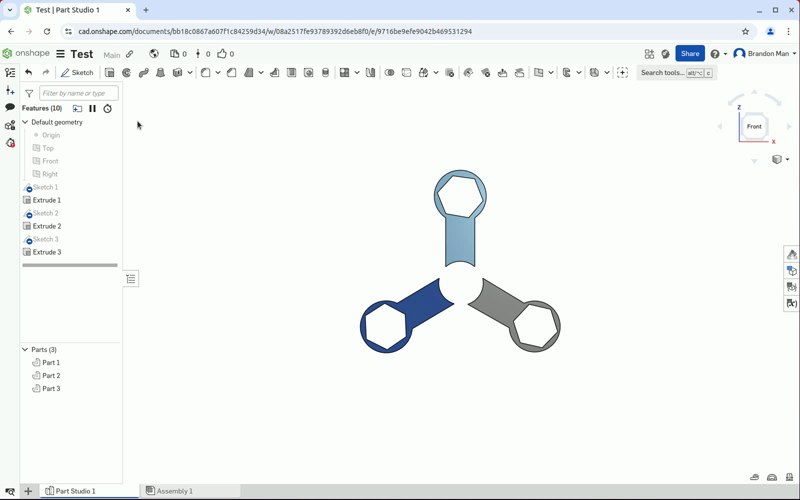
mouse_move(73, 189)
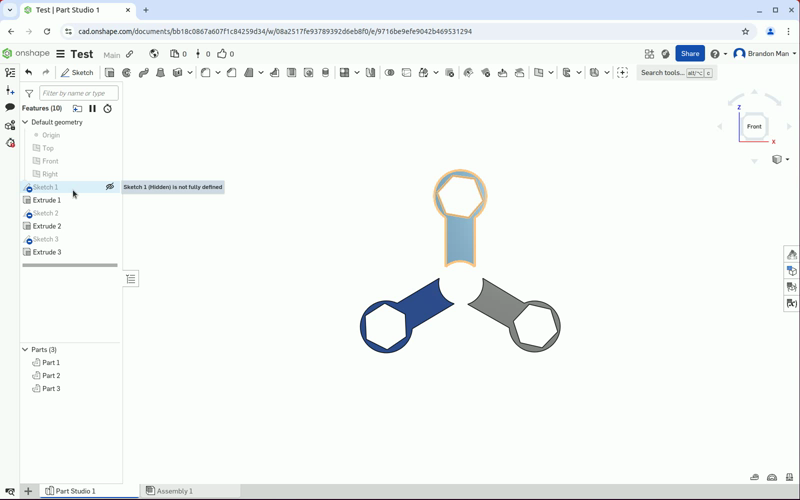
click(73, 189)
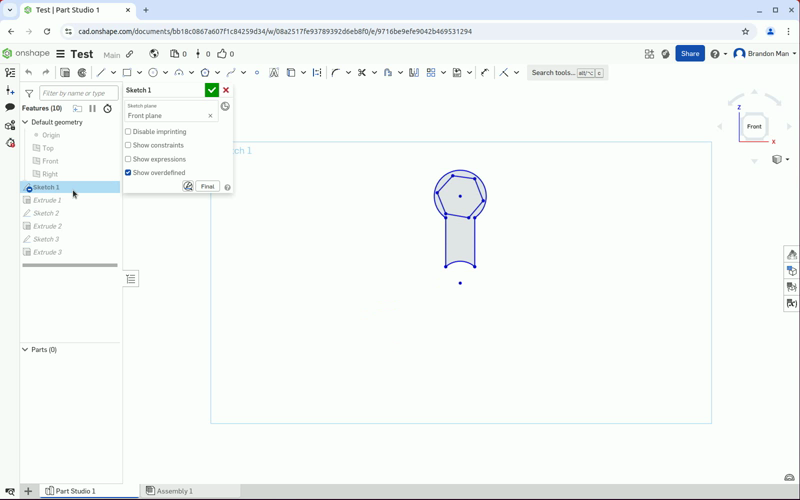
mouse_move(229, 92)
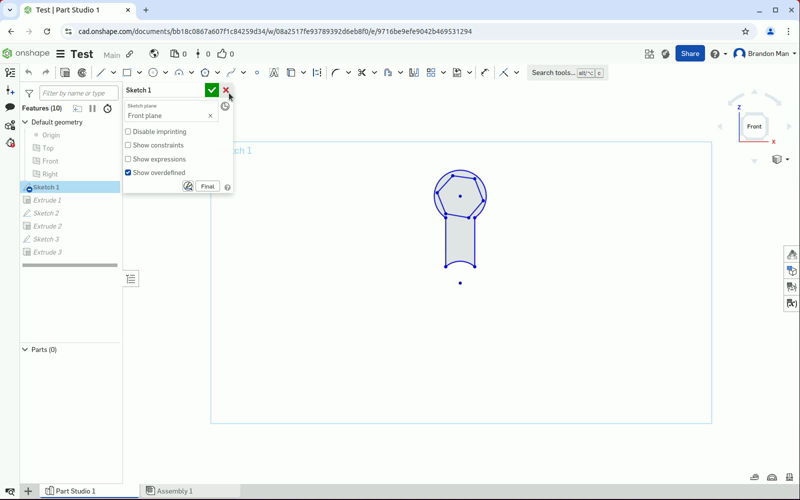
click(229, 92)
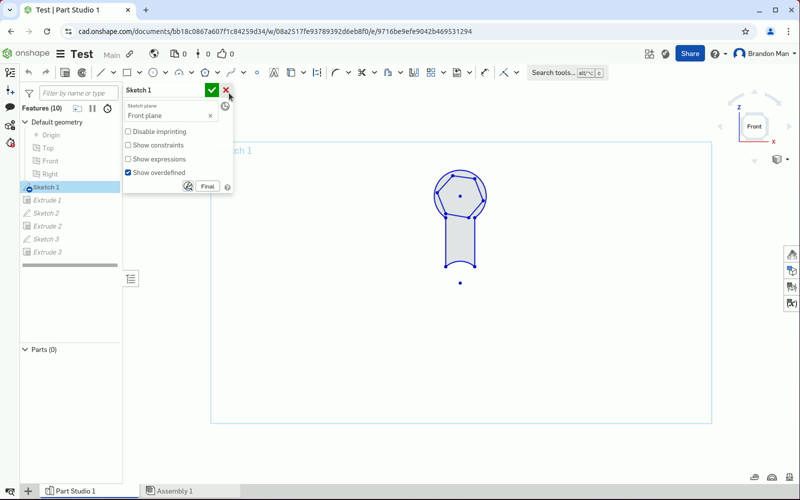
key(shift+s)
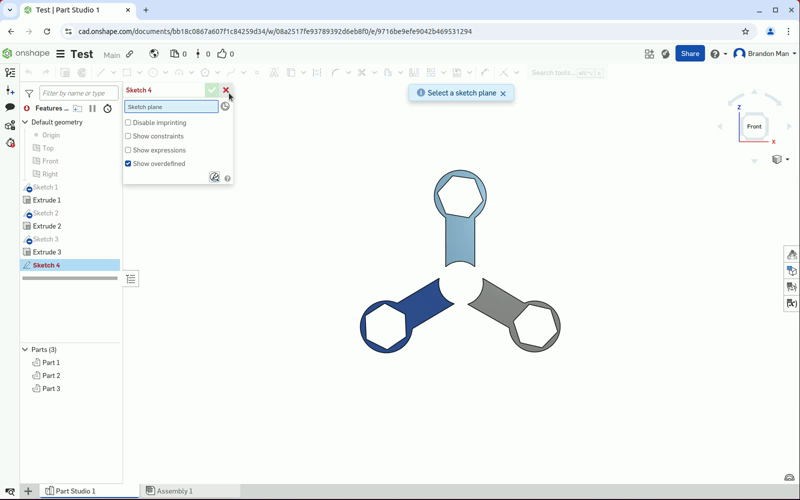
mouse_move(73, 163)
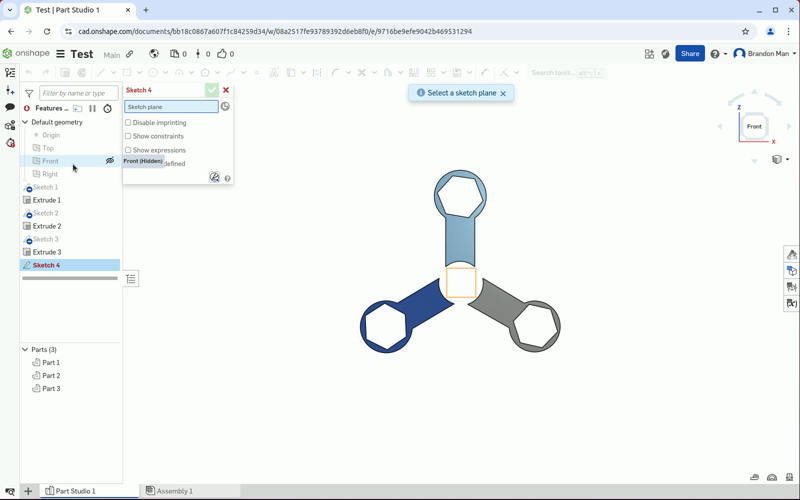
click(73, 163)
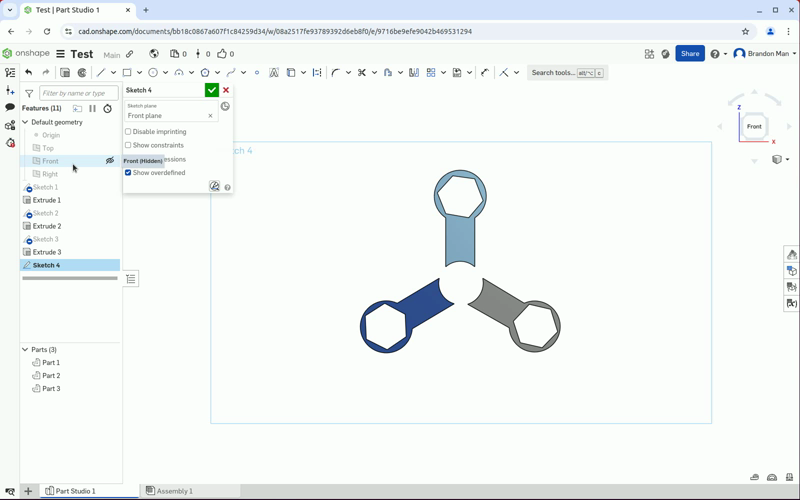
mouse_move(73, 352)
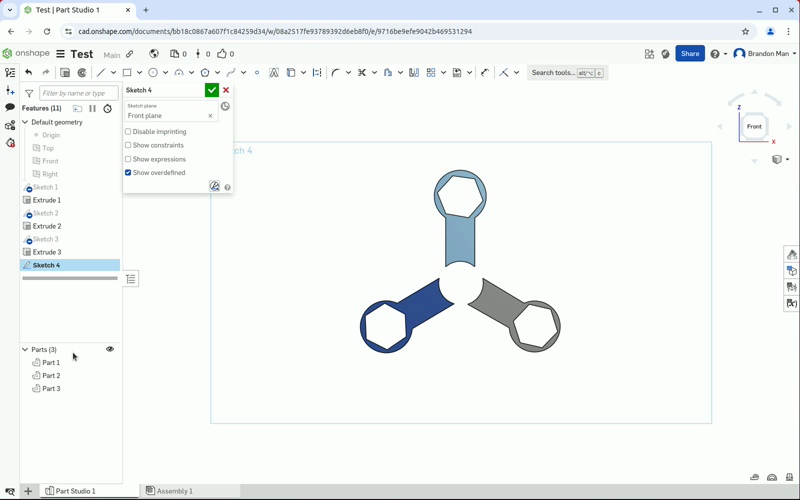
key(y)
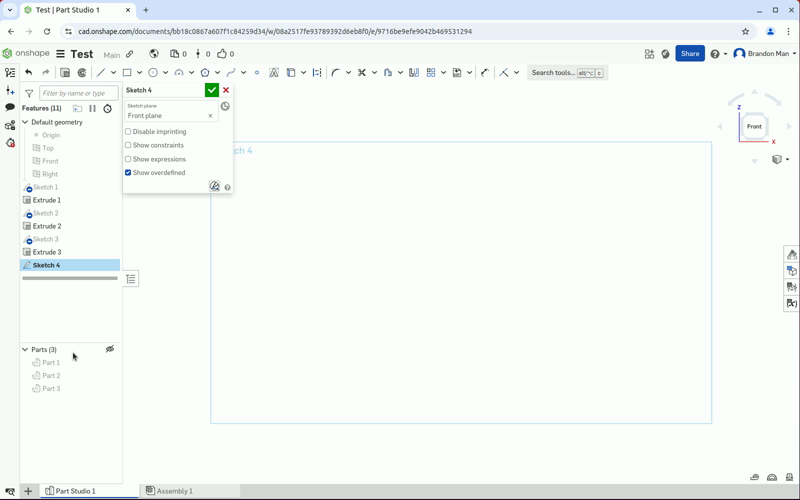
key(c)
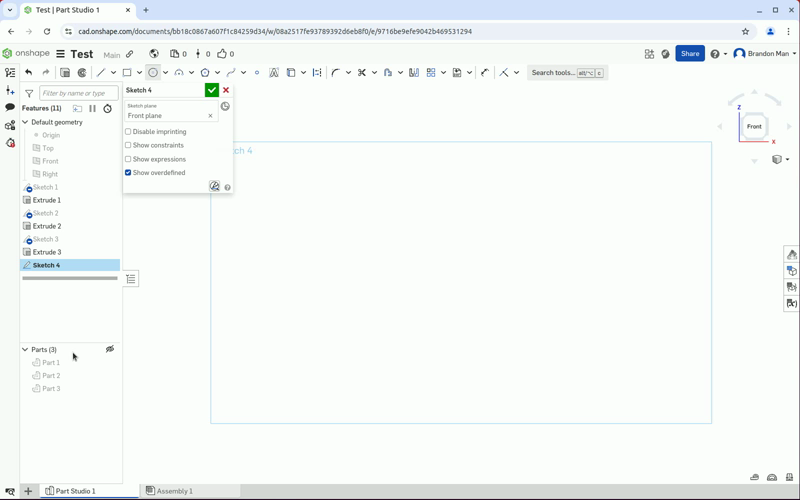
key_down(shift)
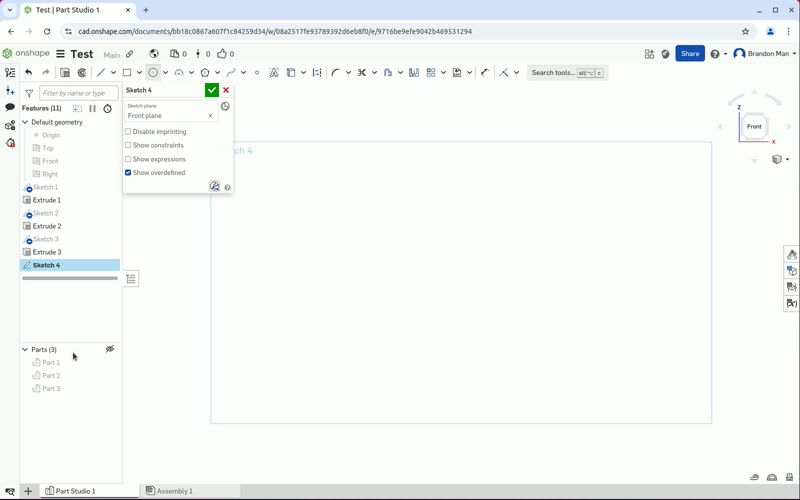
mouse_move(461, 282)
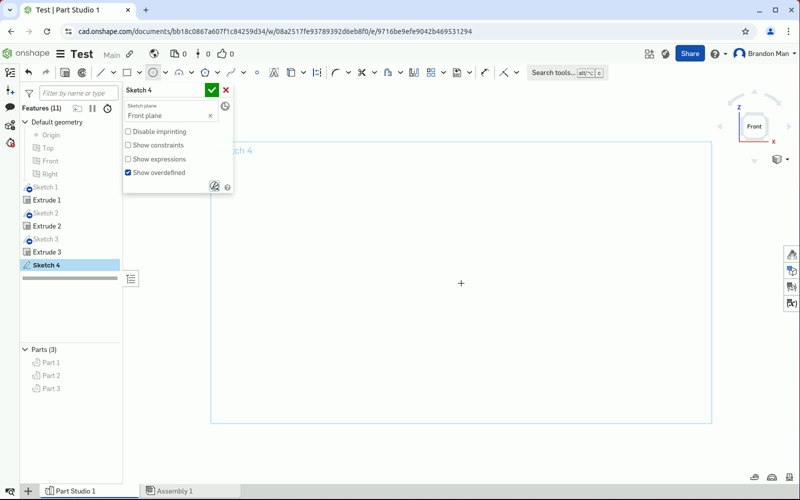
click(461, 282)
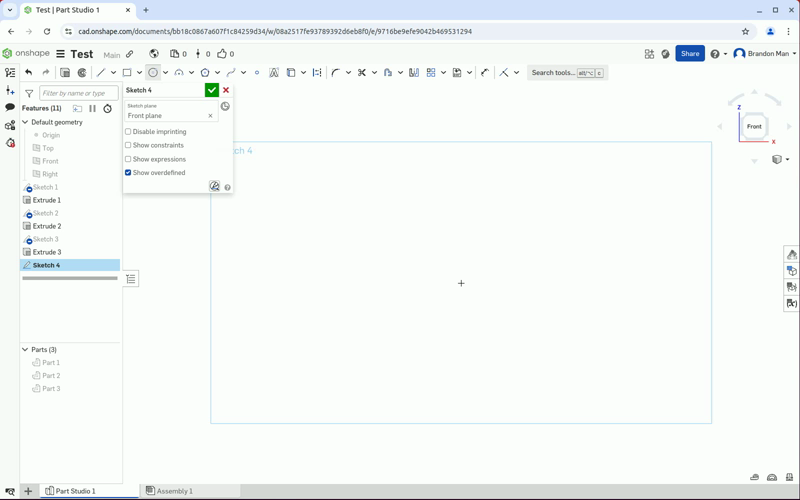
key_up(shift)
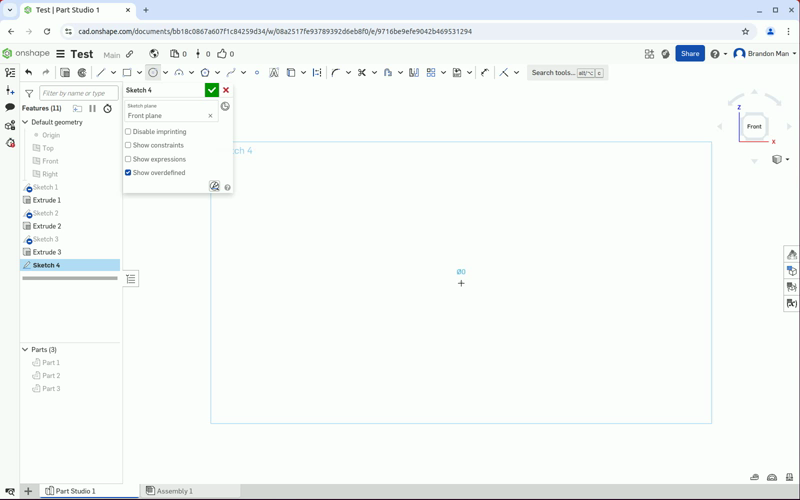
mouse_move(484, 282)
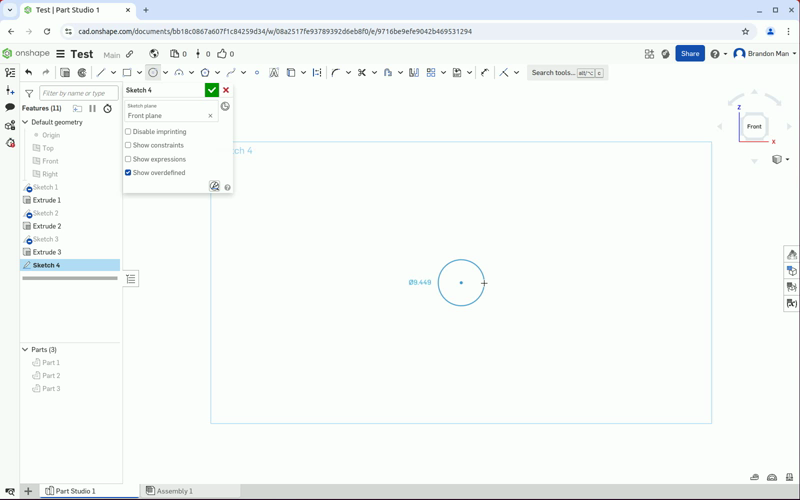
click(484, 282)
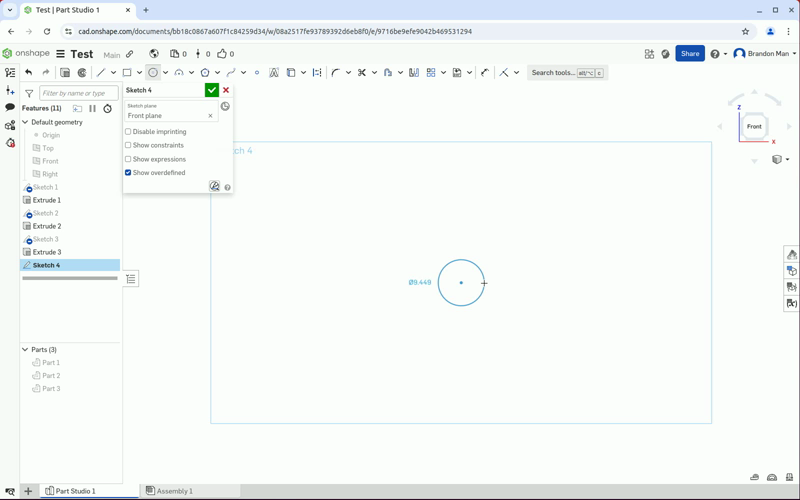
key(esc)
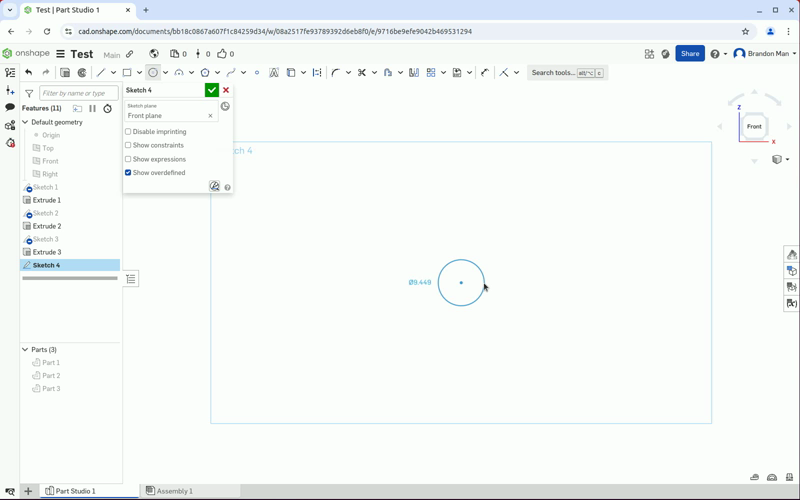
key(c)
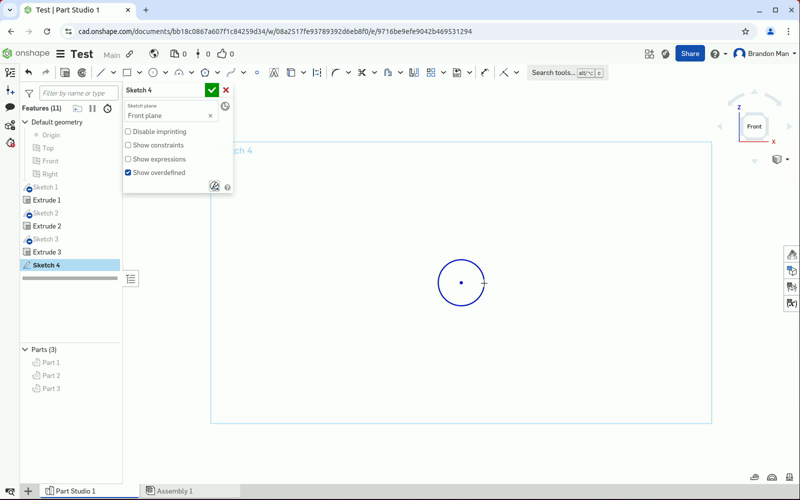
key_down(shift)
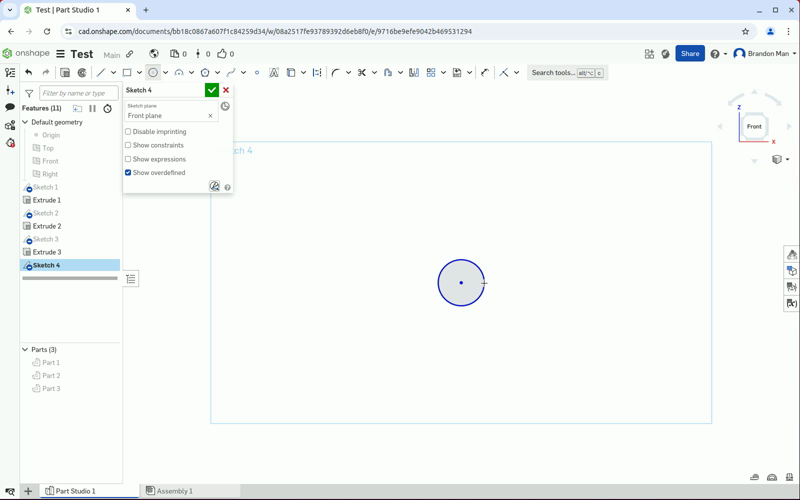
mouse_move(461, 282)
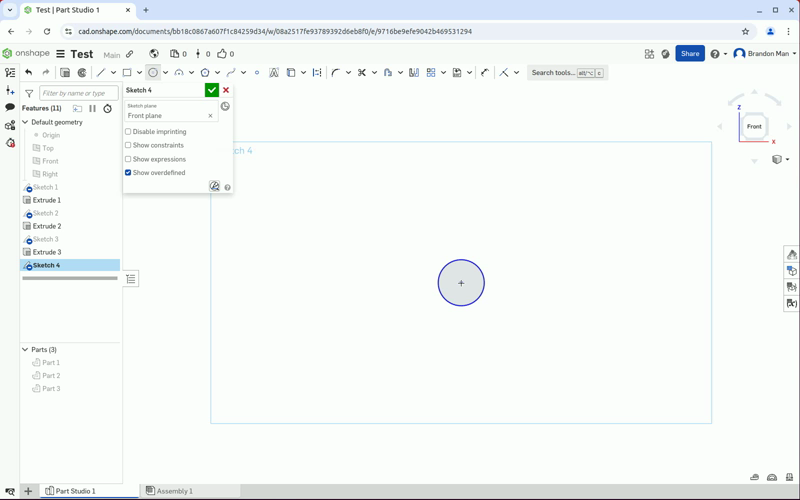
click(461, 282)
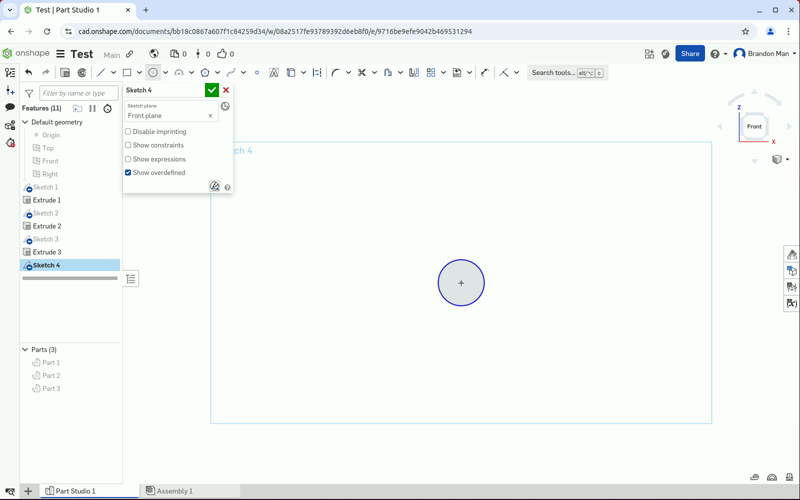
key_up(shift)
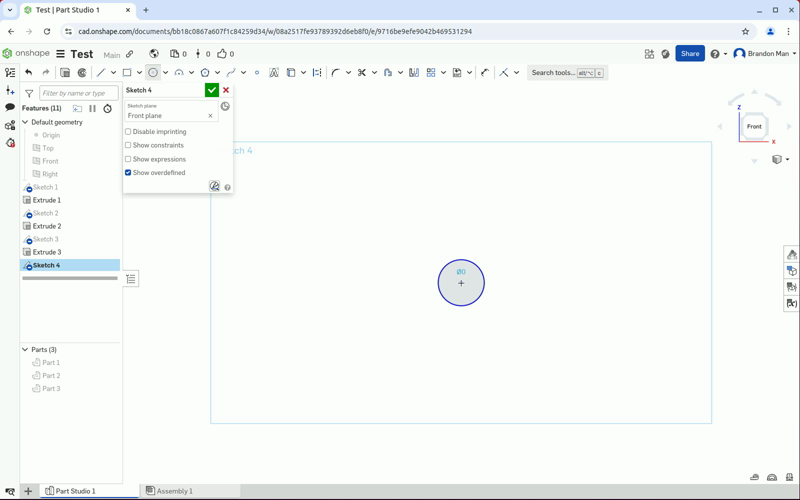
mouse_move(474, 282)
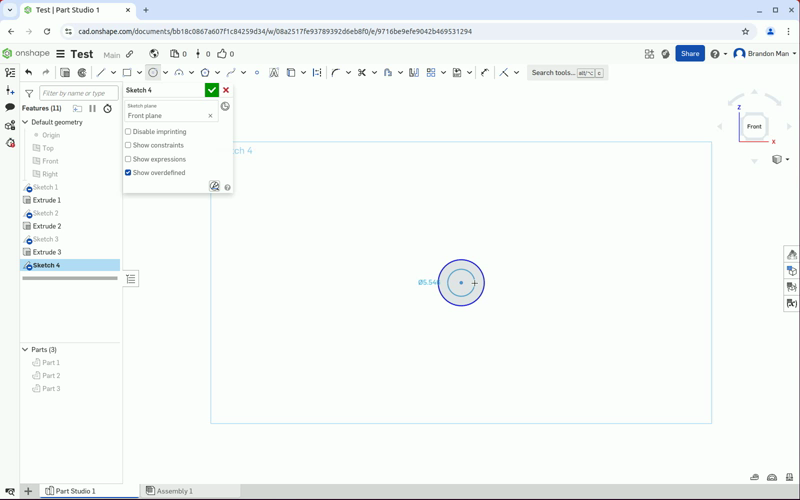
click(474, 282)
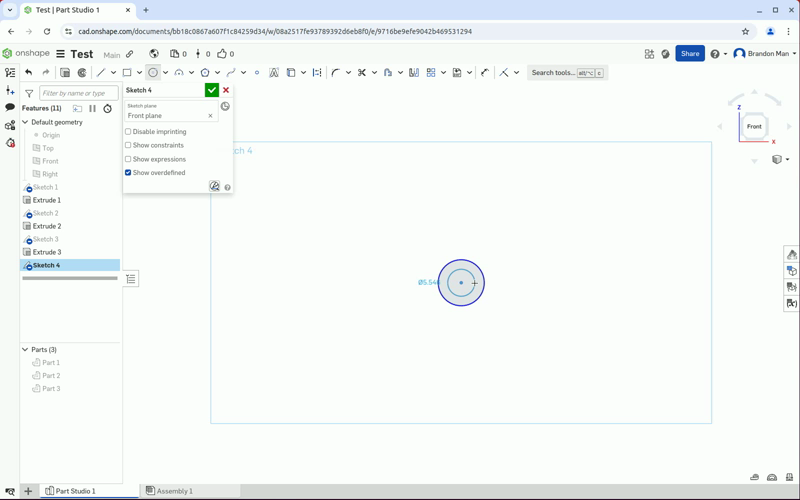
key(esc)
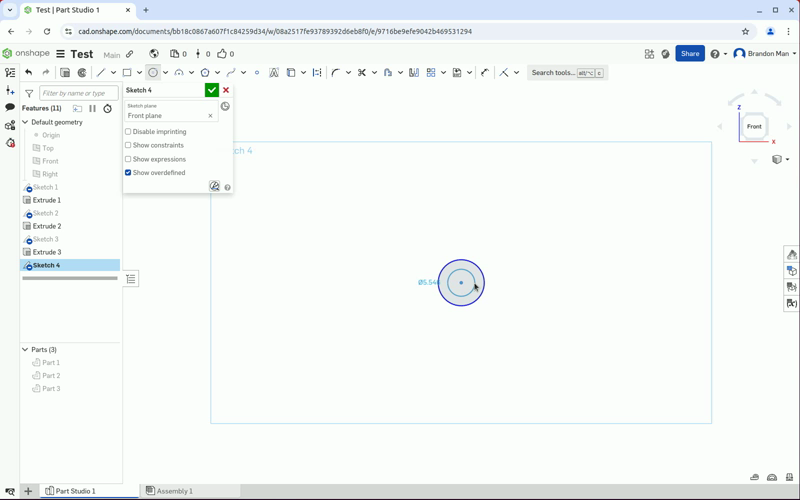
mouse_move(446, 268)
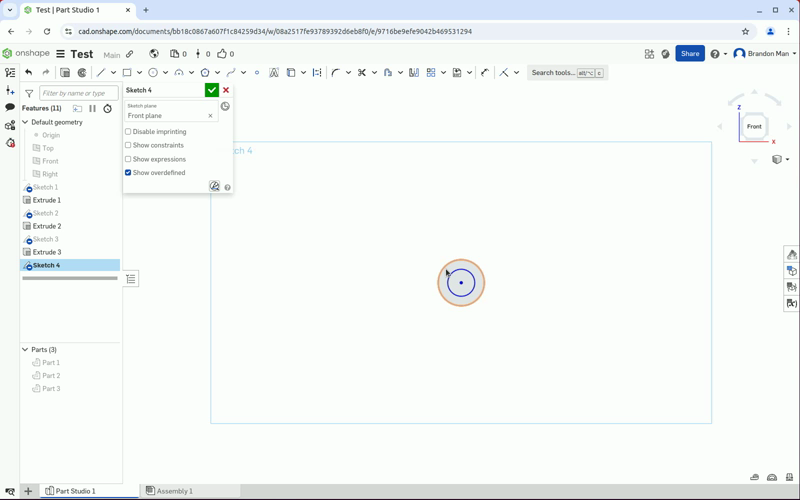
scroll(6)
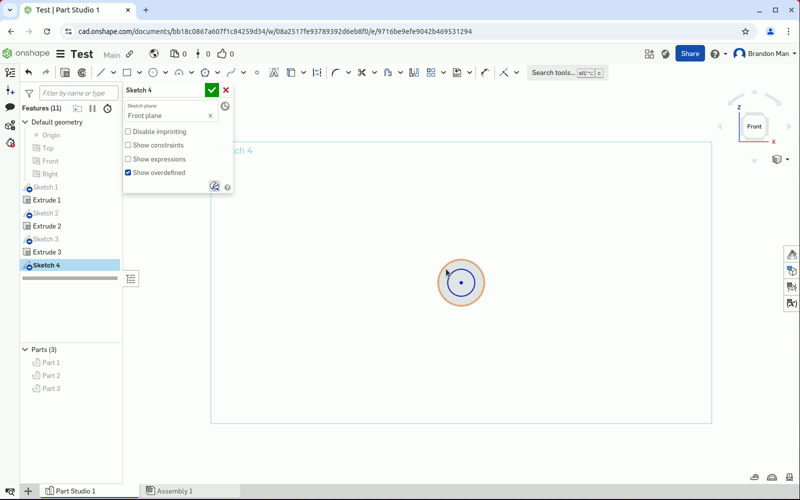
scroll(6)
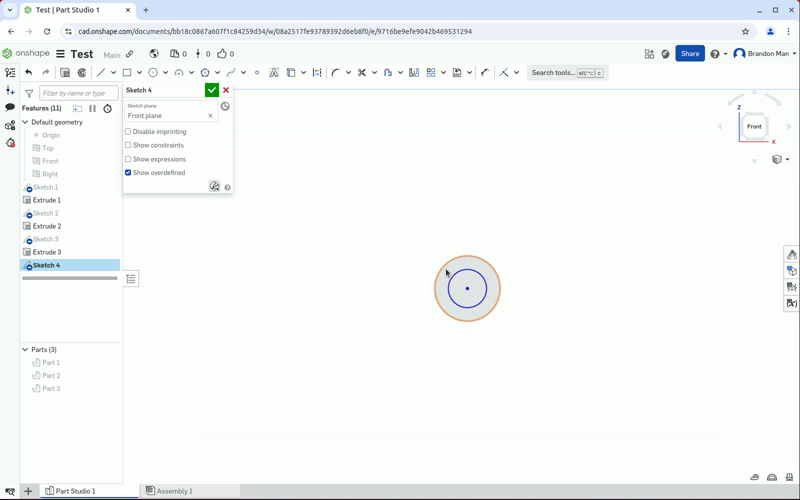
scroll(6)
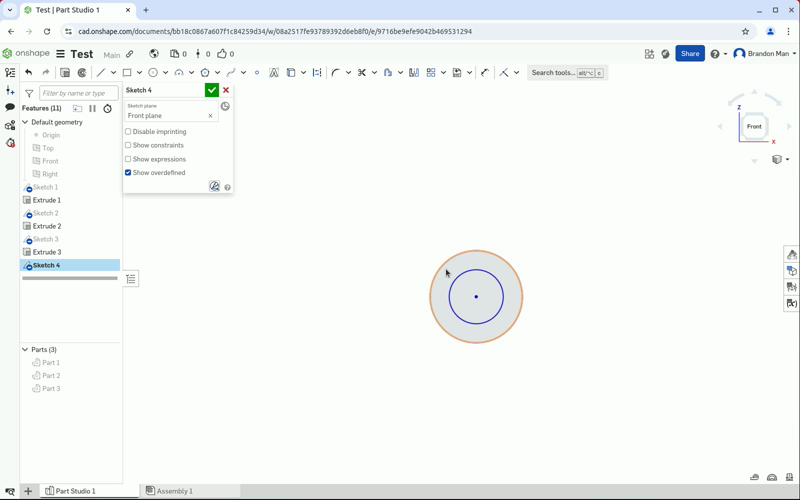
scroll(6)
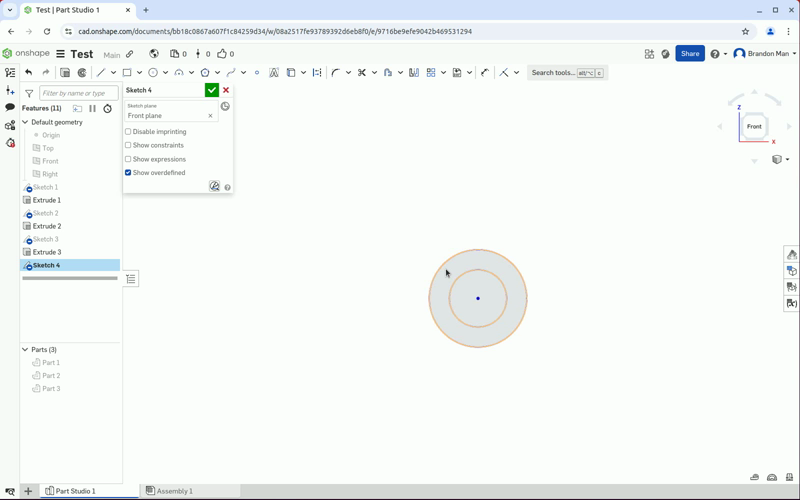
scroll(6)
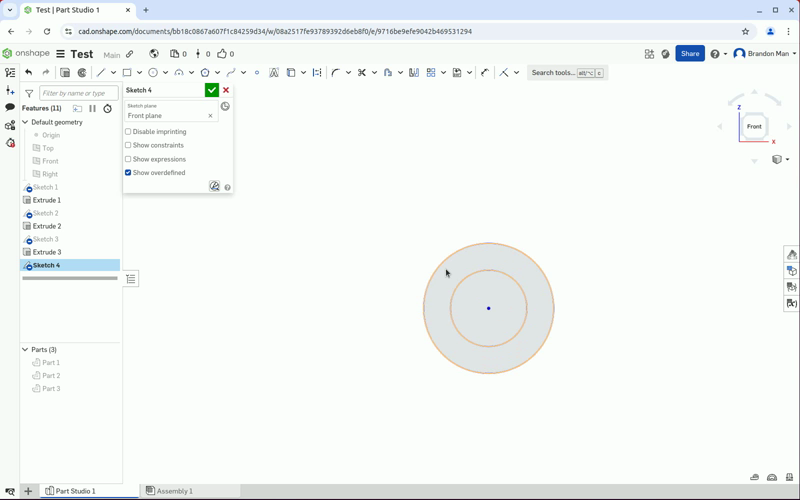
scroll(6)
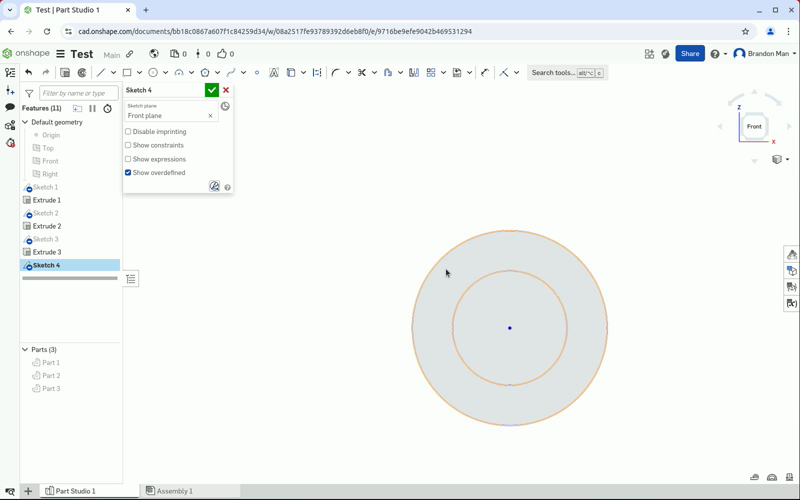
scroll(6)
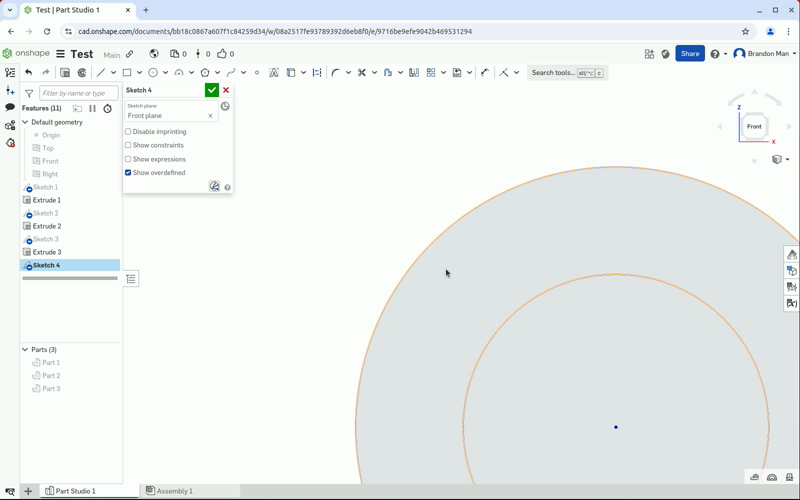
click(446, 268)
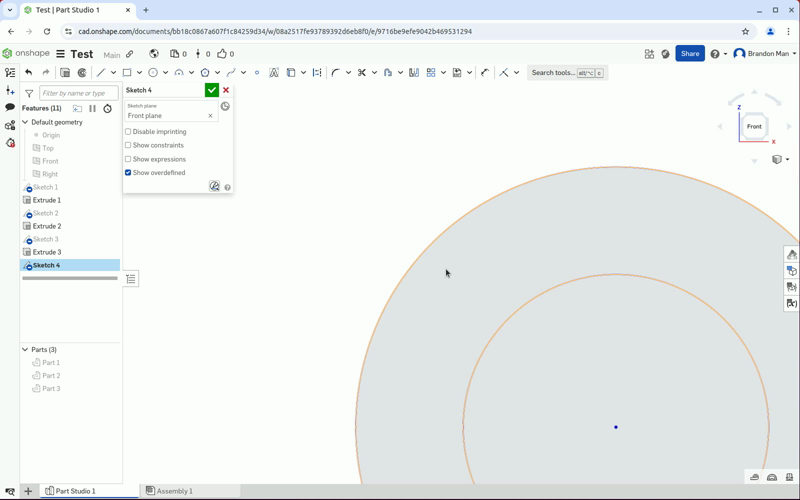
scroll(-6)
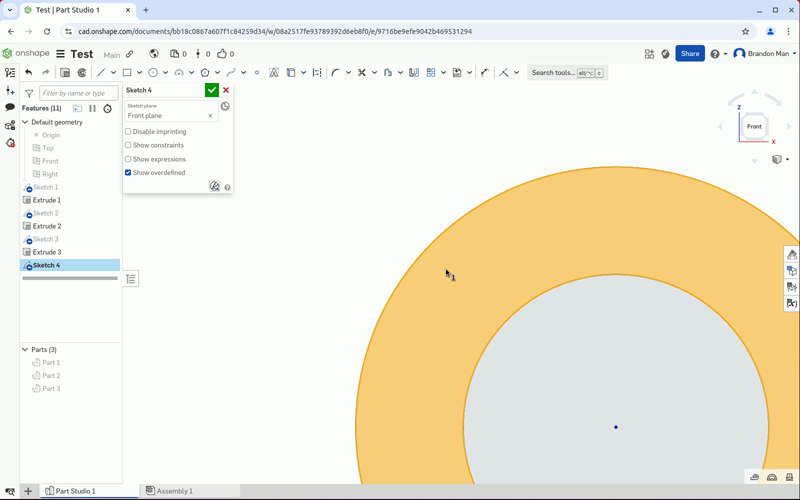
scroll(-6)
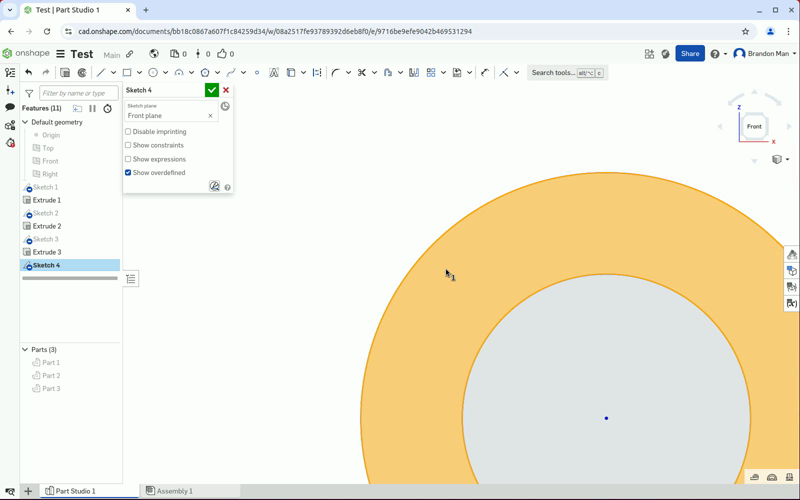
scroll(-6)
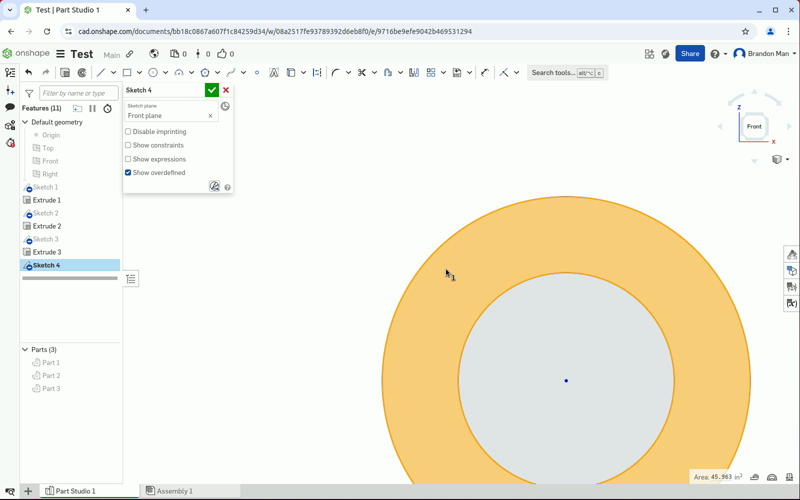
scroll(-6)
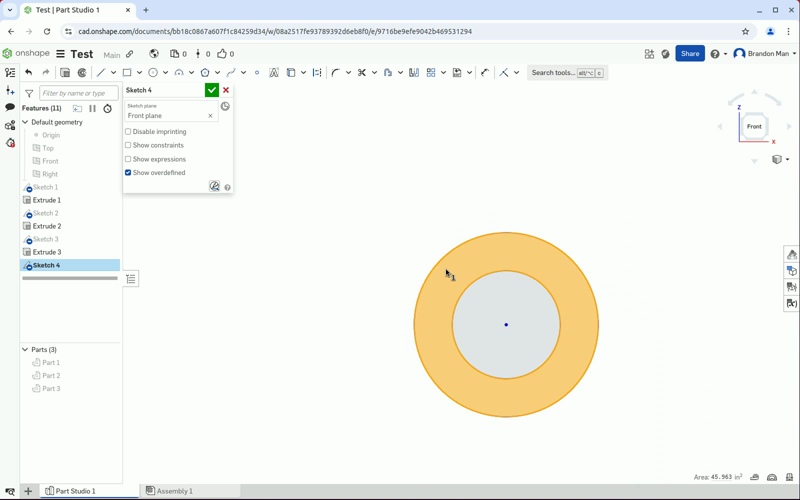
scroll(-6)
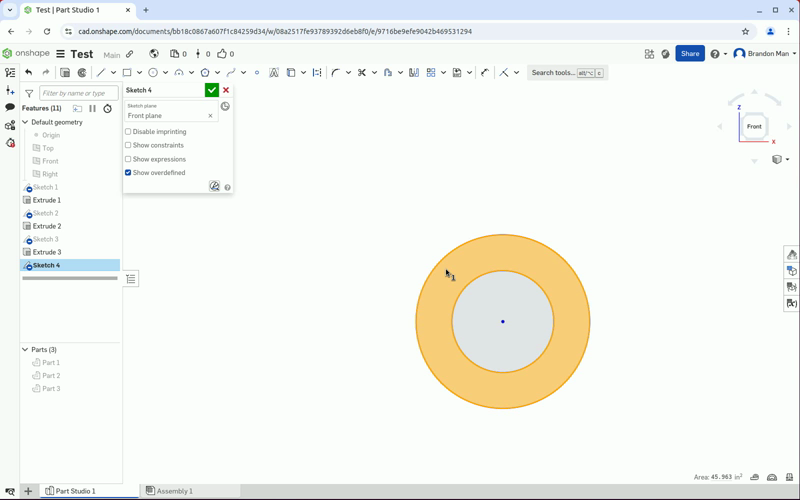
scroll(-6)
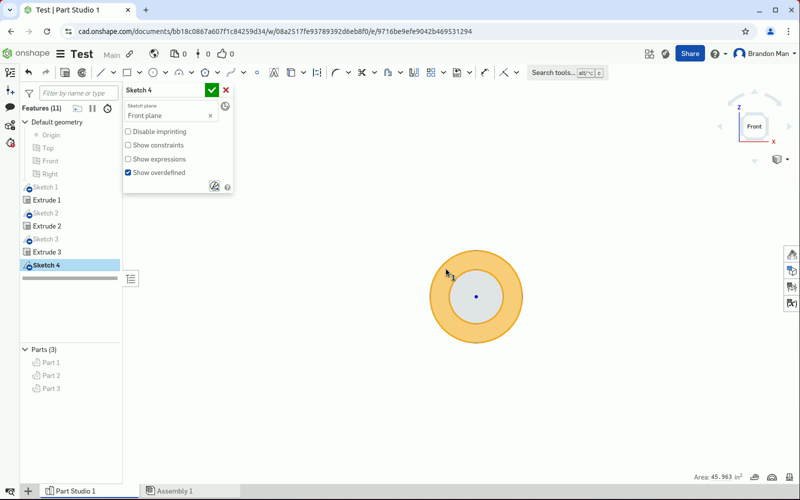
scroll(-6)
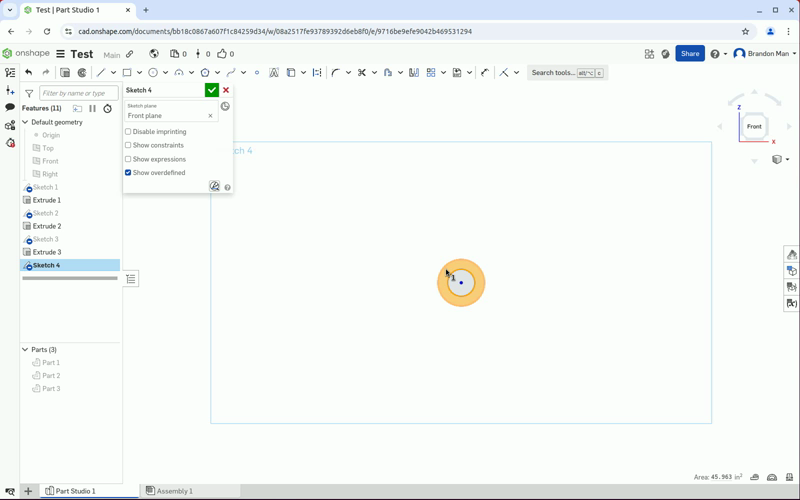
mouse_move(73, 352)
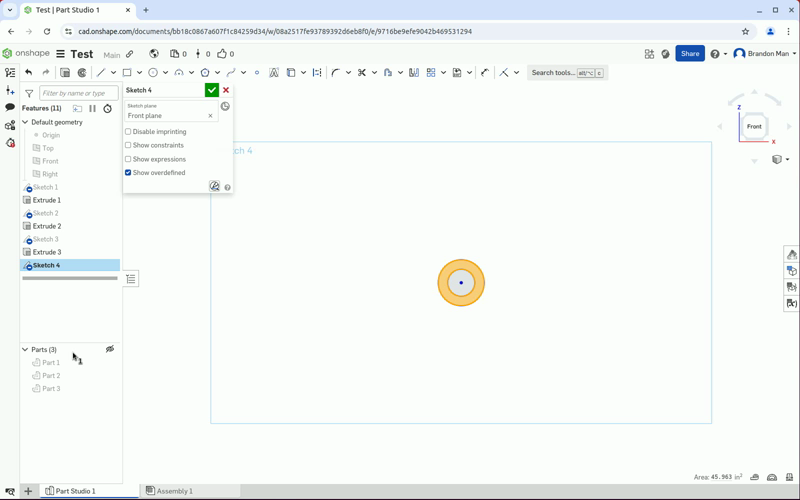
key(shift+y)
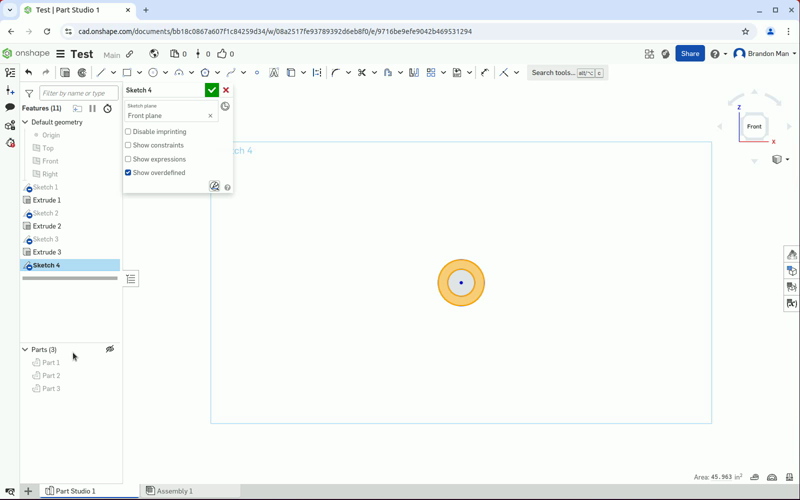
key(shift+e)
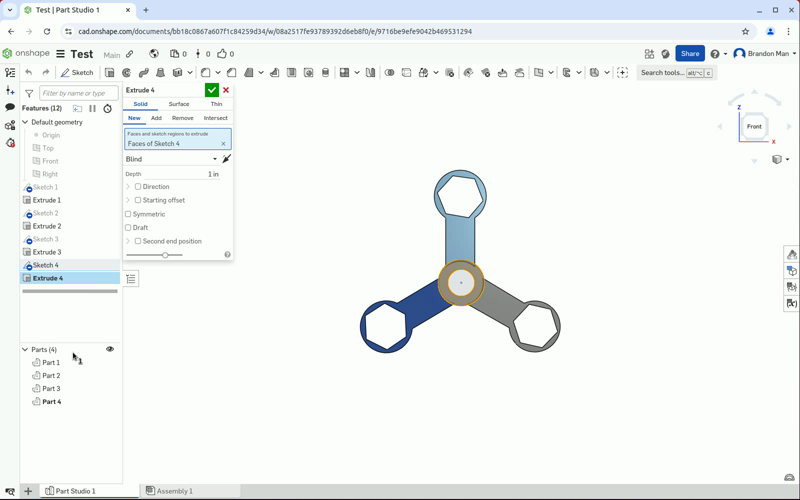
mouse_move(143, 106)
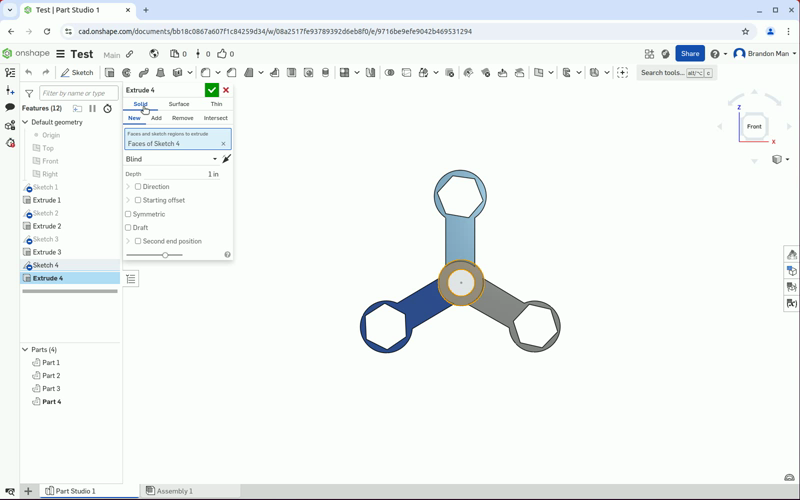
click(143, 106)
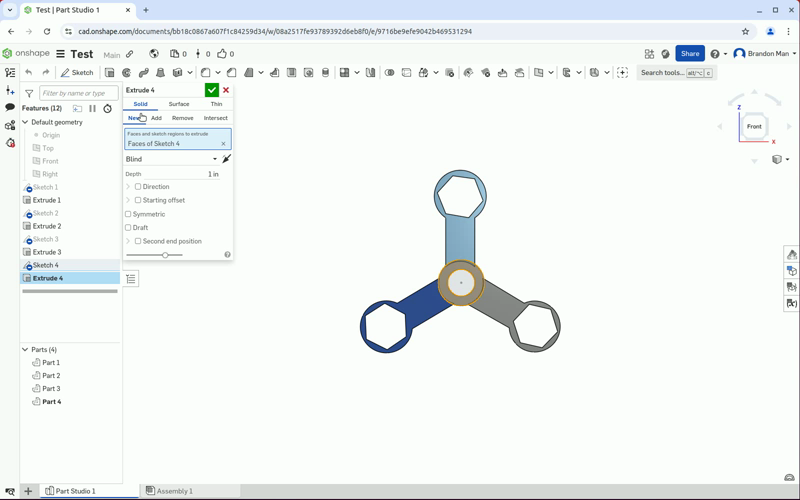
mouse_move(137, 120)
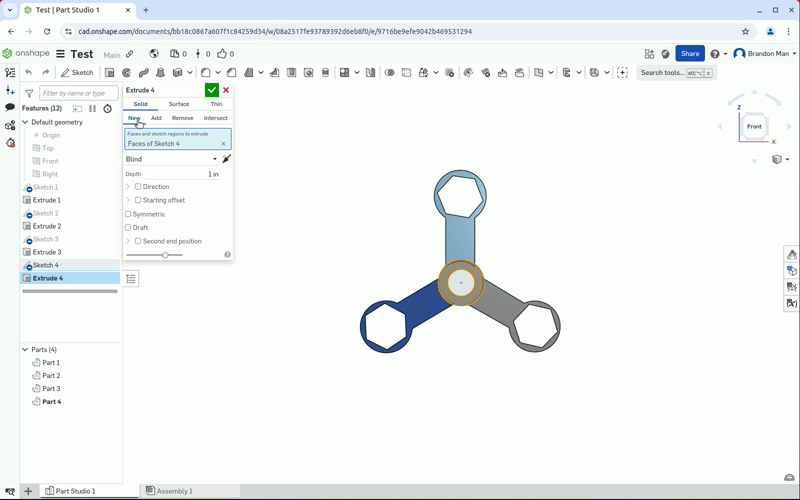
click(137, 120)
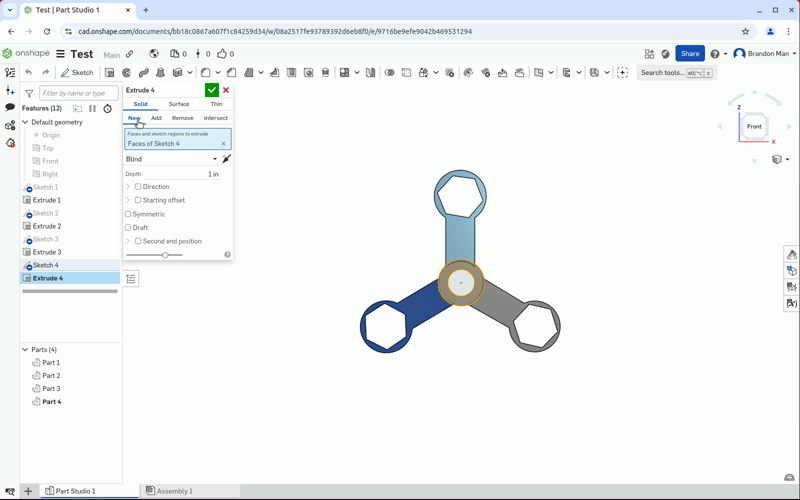
key(tab, 4)
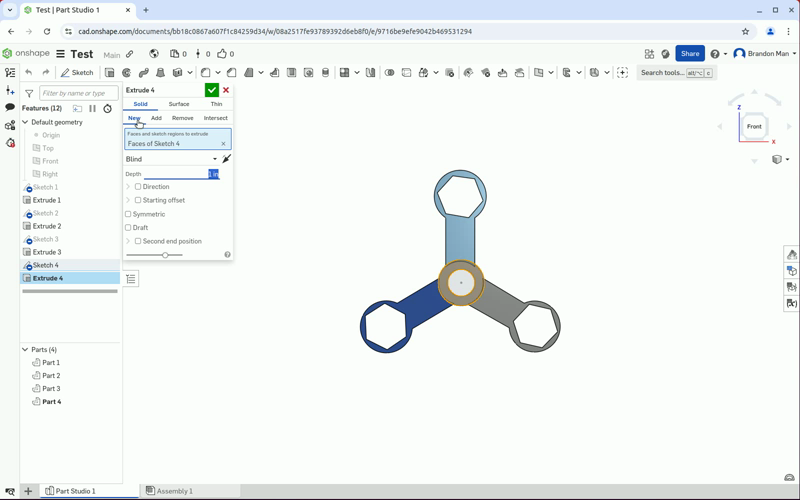
text(1.685)
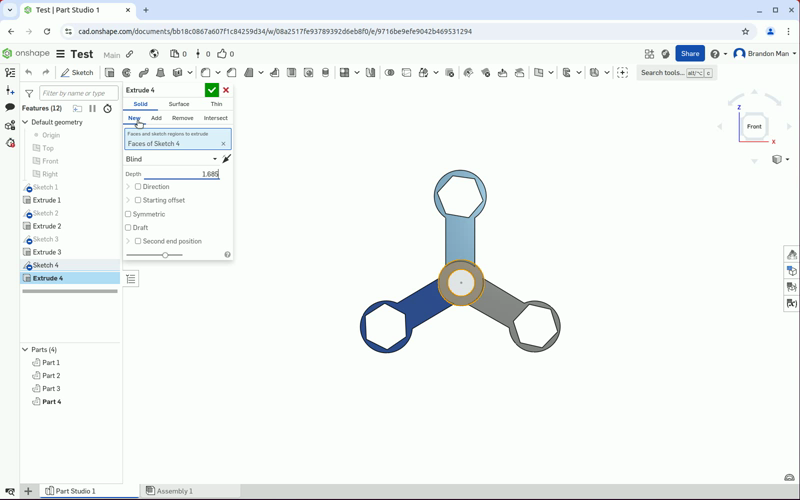
key(enter)
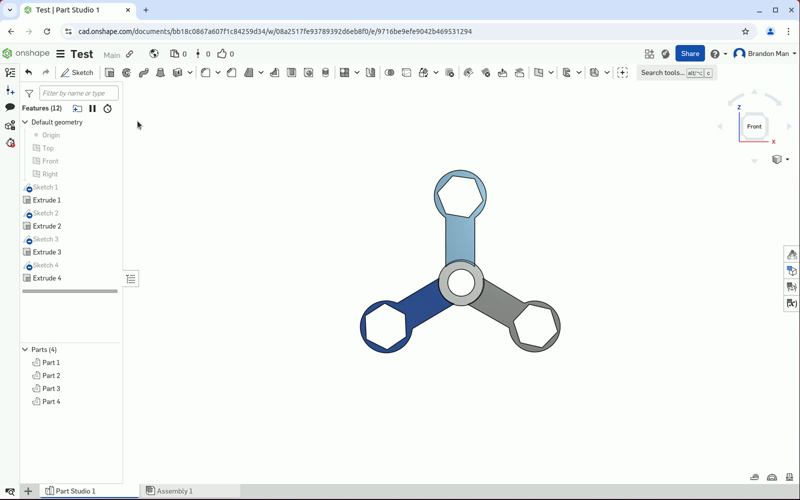
key(shift+h)
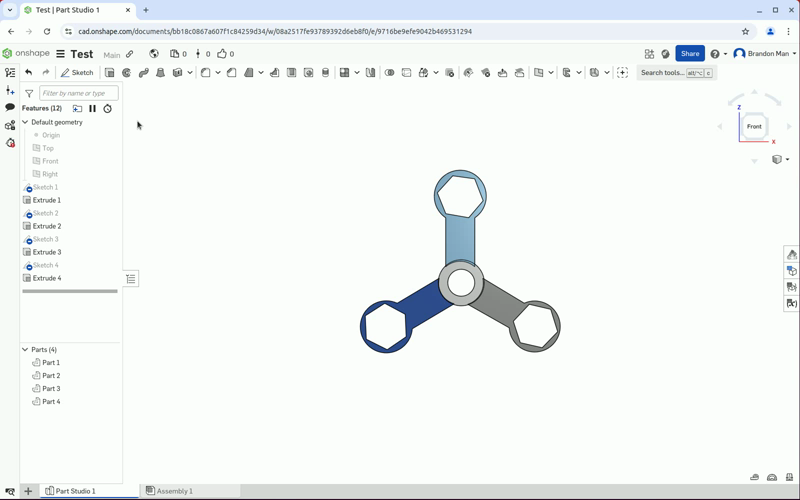
key(shift+h)
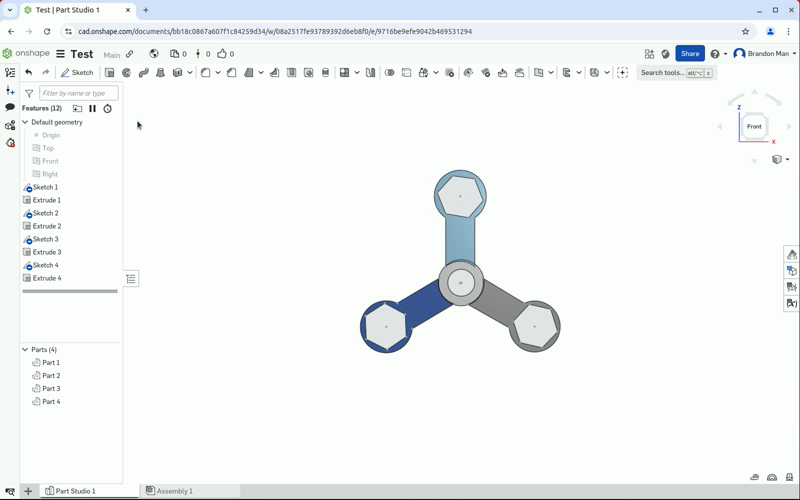
key(shift+7)
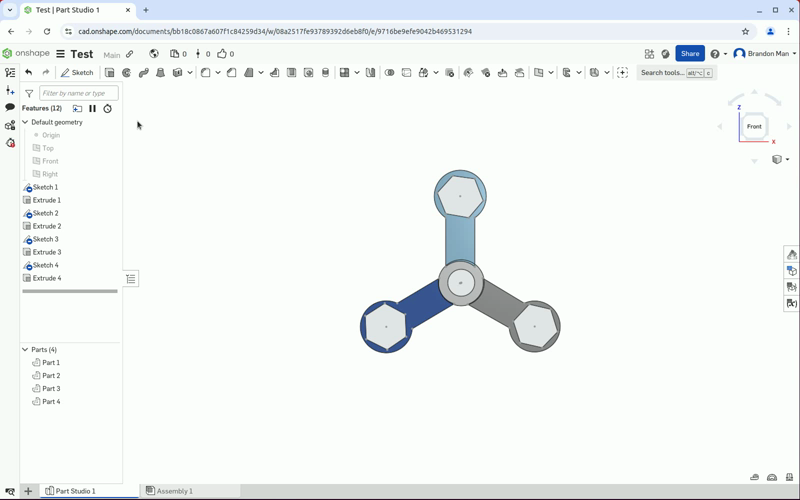
key(left, 2)
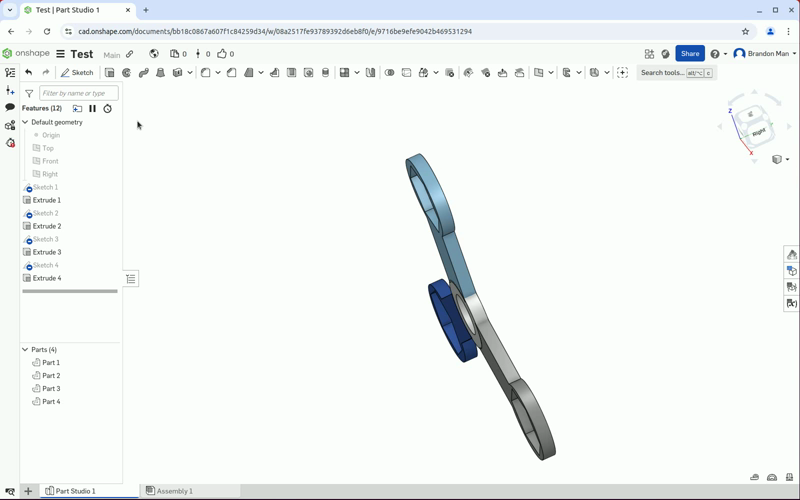
key(down, 2)
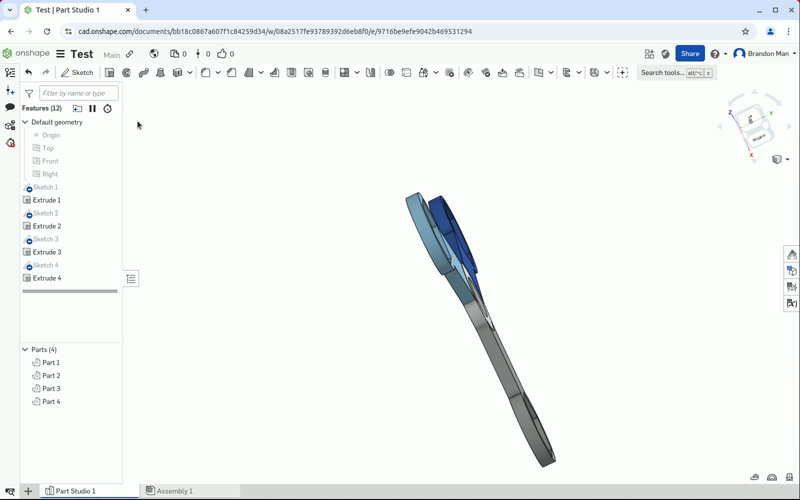
key(up, 2)
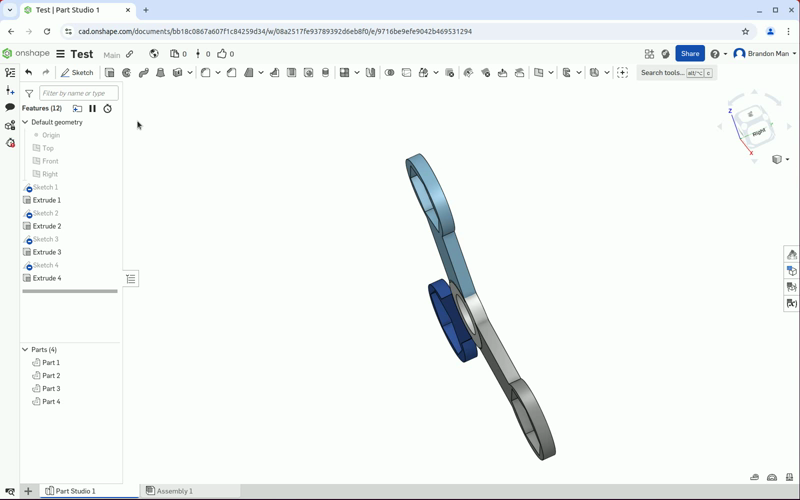
key(right, 2)
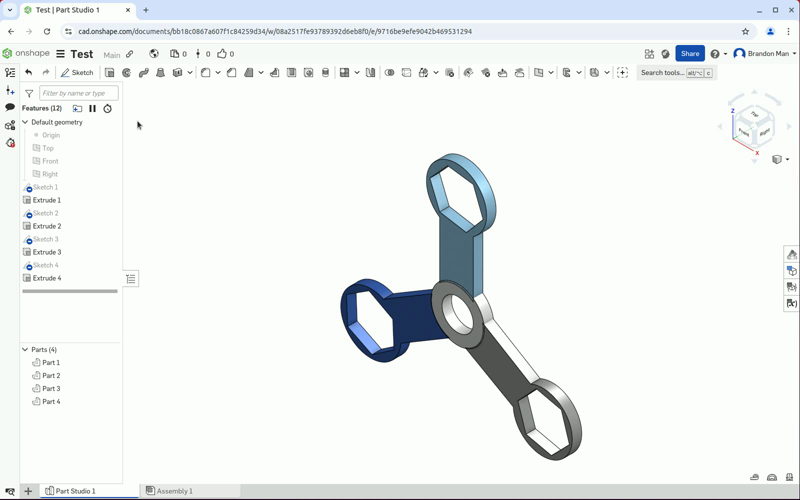
mouse_move(73, 189)
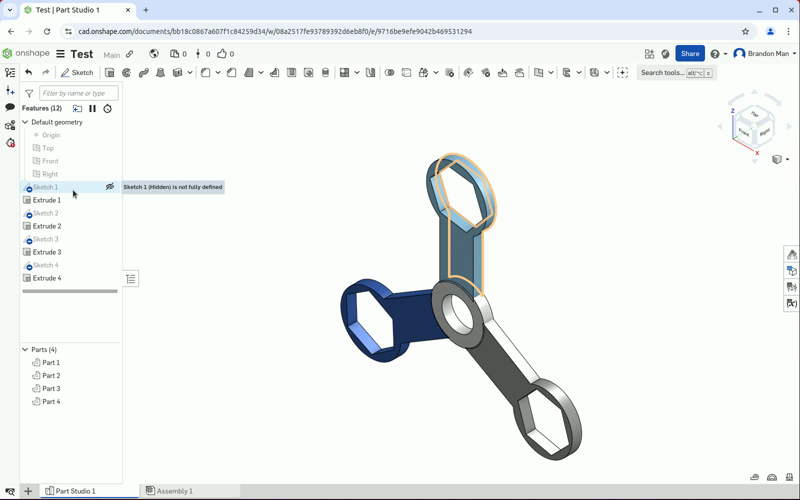
click(73, 189)